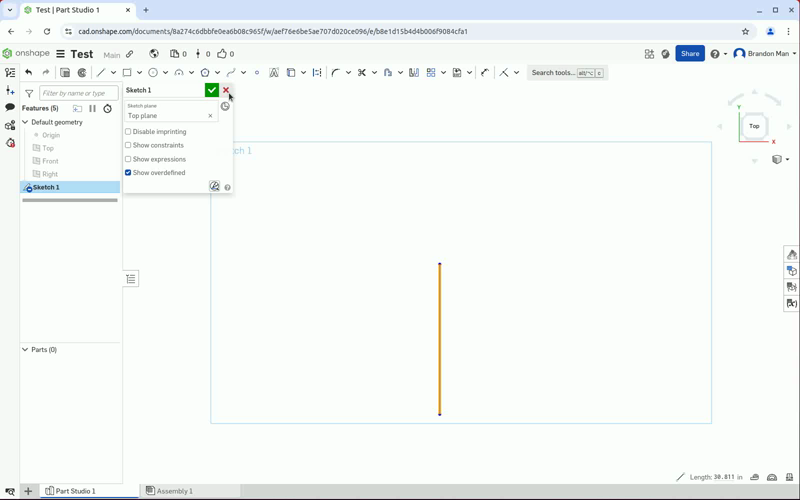
key(shift+h)
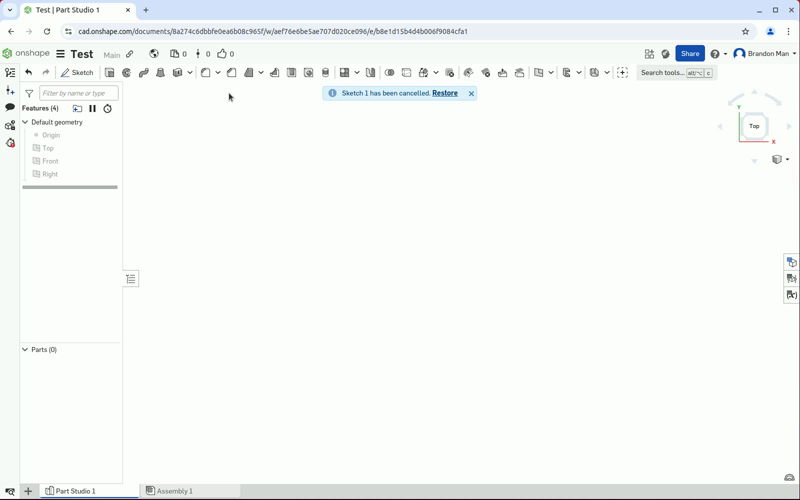
mouse_move(73, 352)
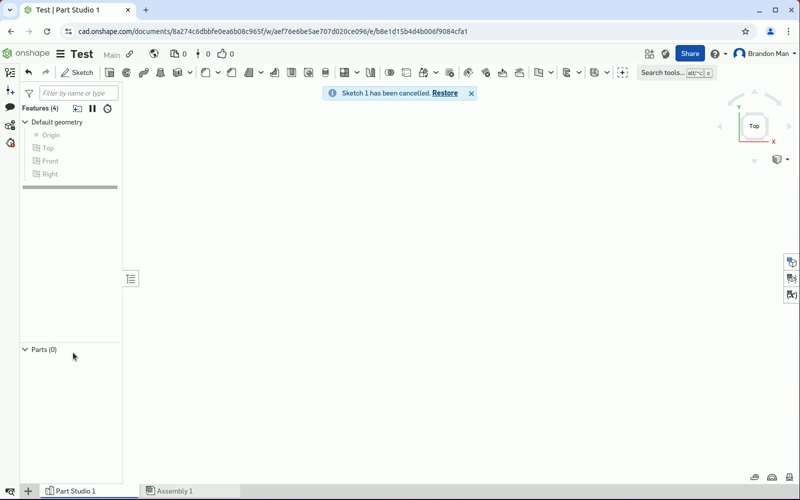
key(y)
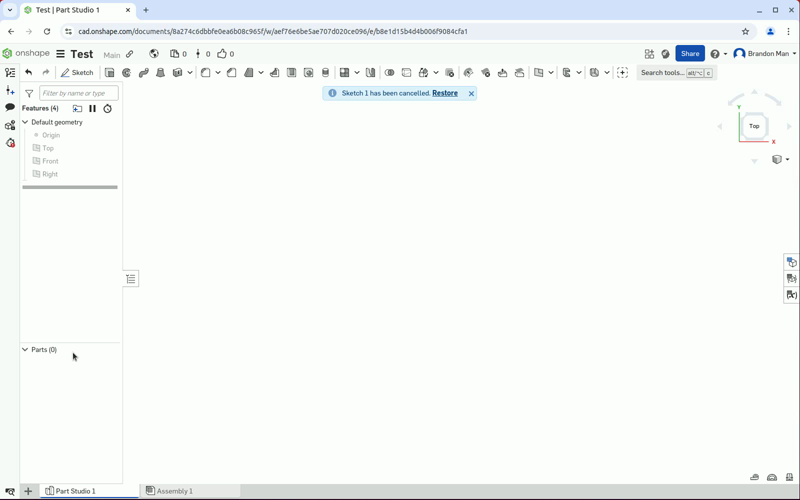
key(shift+p)
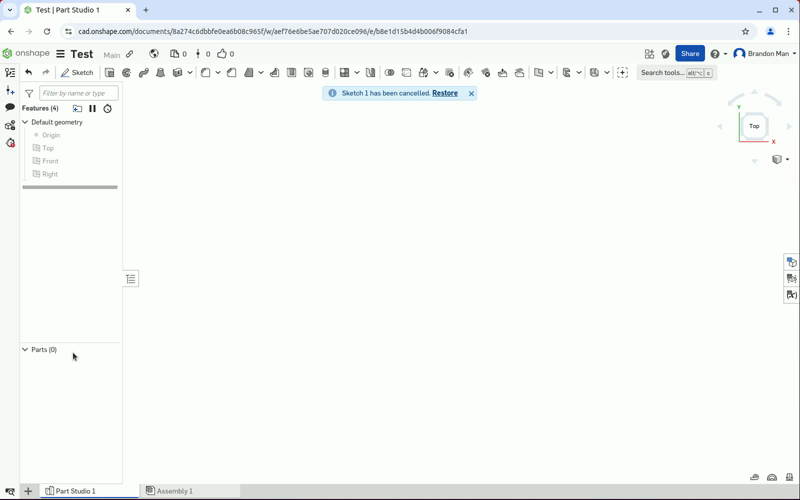
key(space)
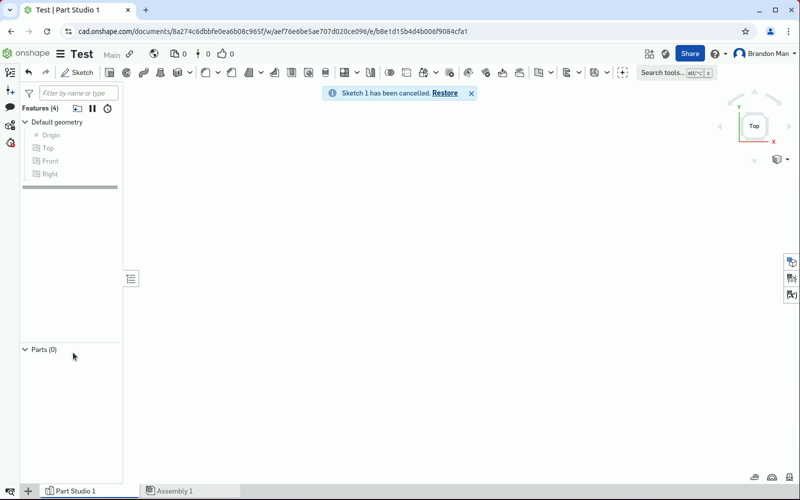
key_down(shift)
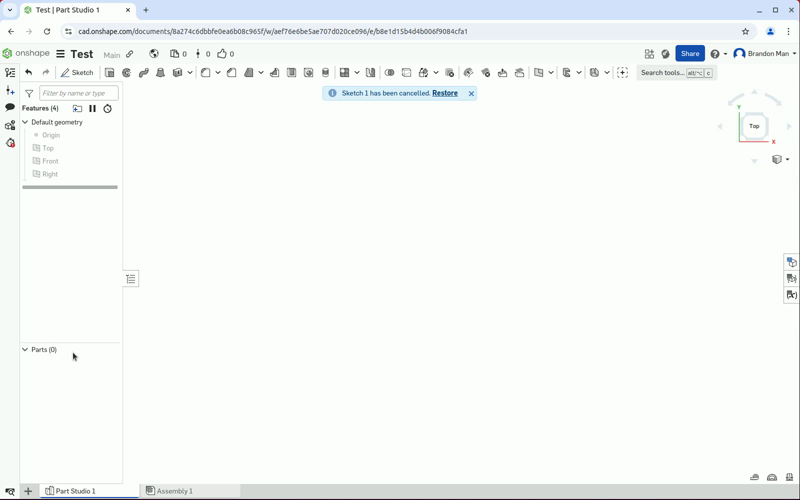
key(up)
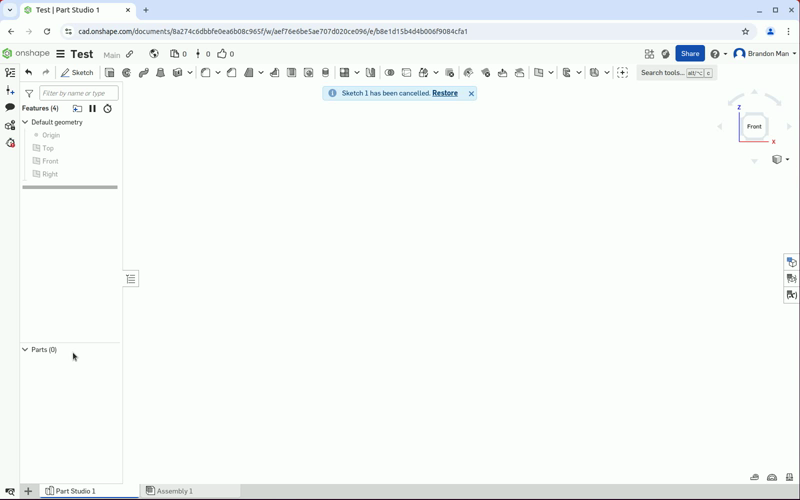
key_up(shift)
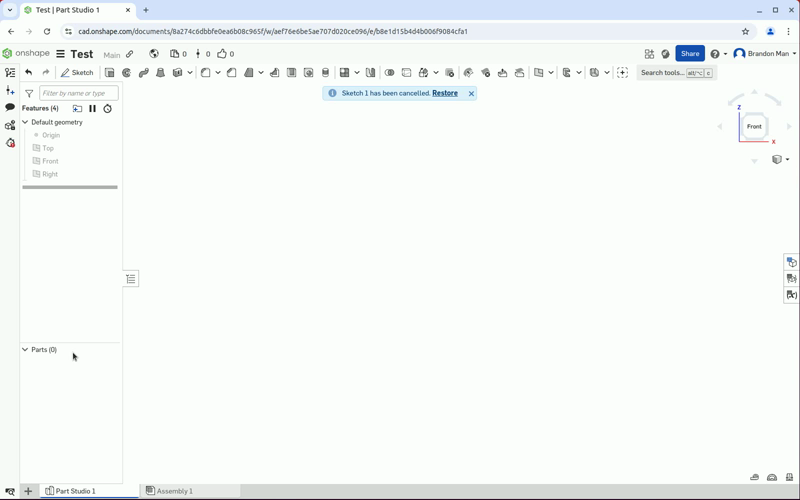
mouse_move(73, 352)
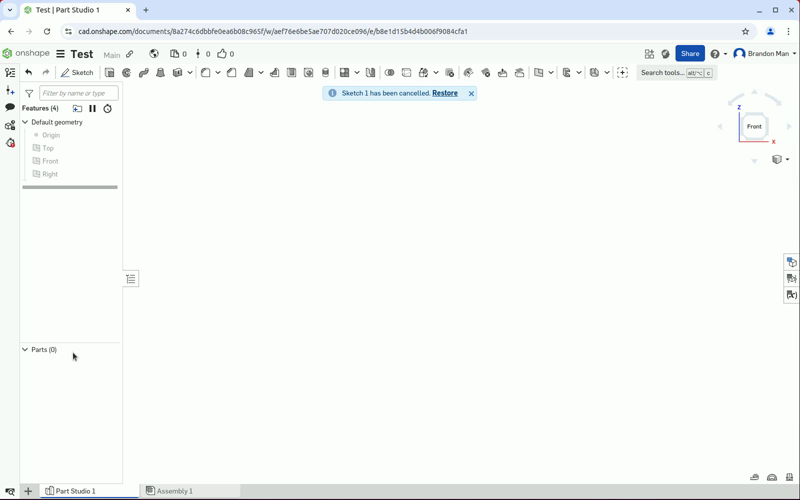
key(shift+y)
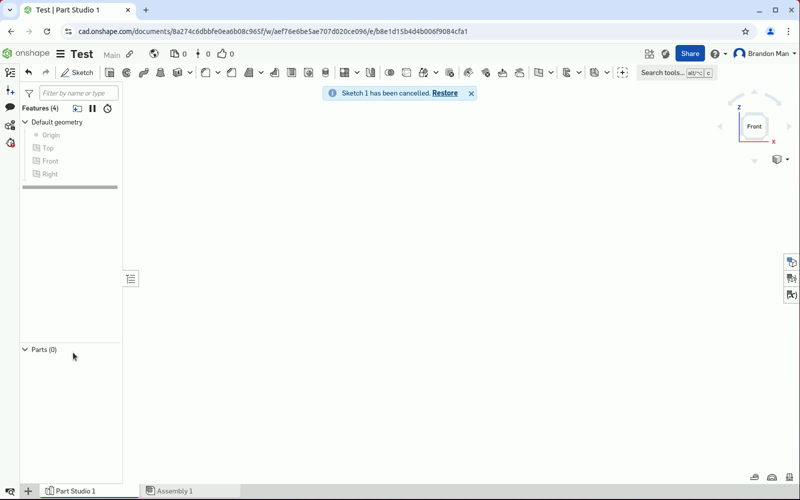
key(shift+s)
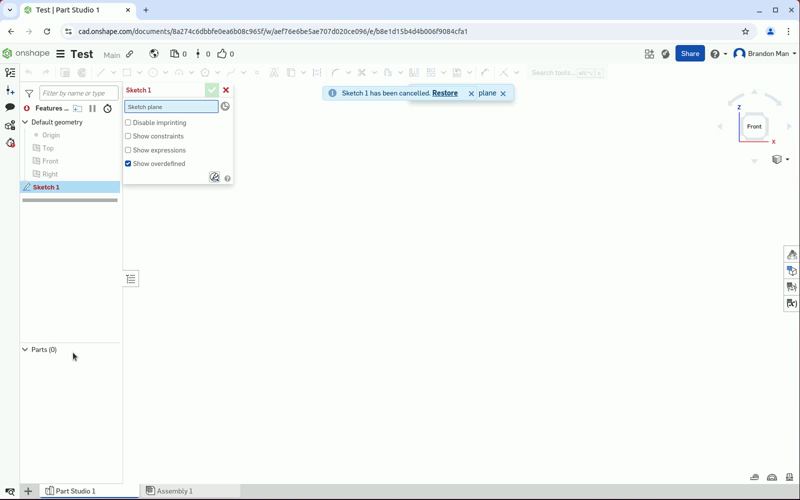
mouse_move(73, 163)
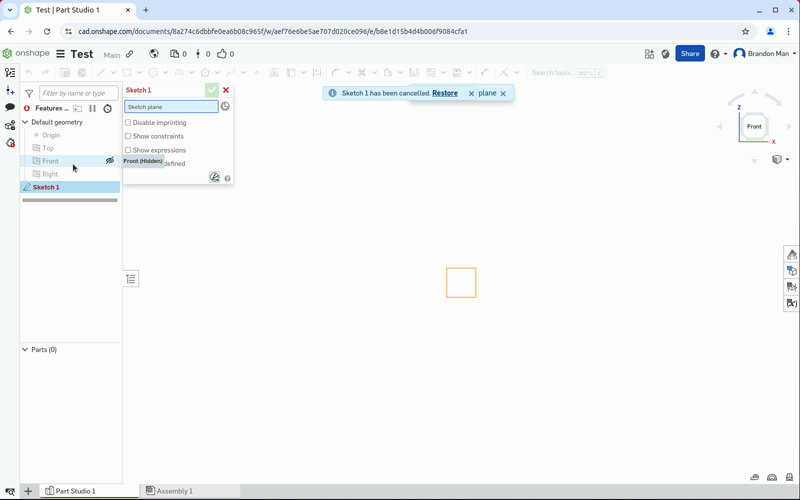
click(73, 163)
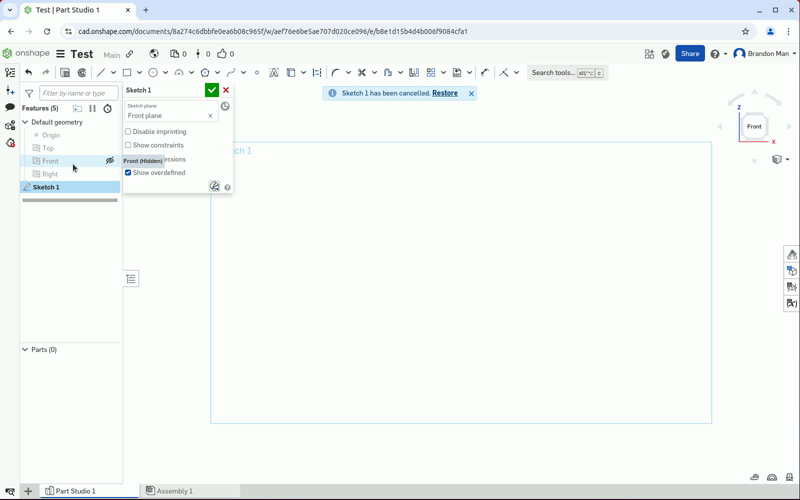
mouse_move(73, 352)
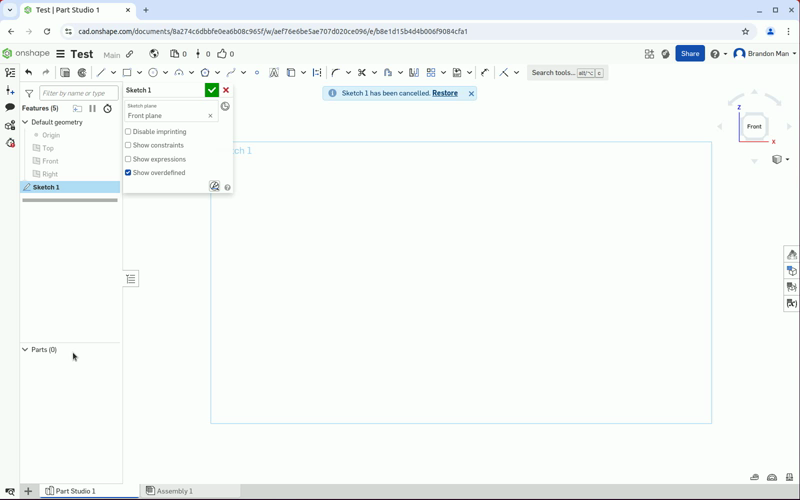
key(y)
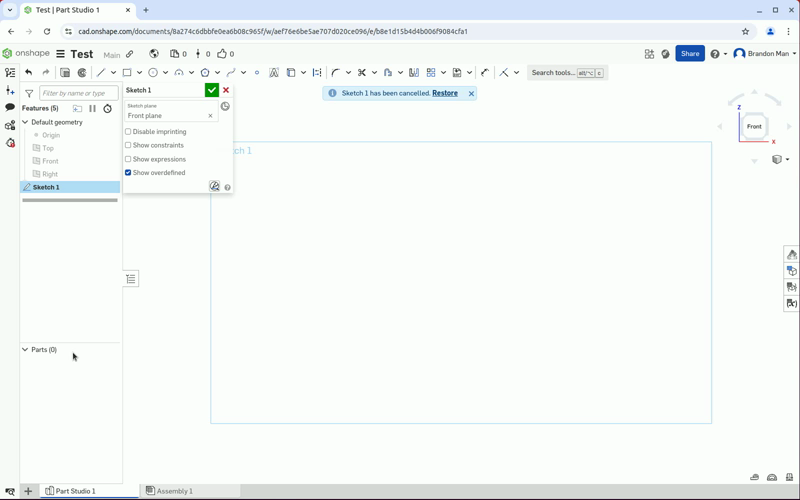
key(a)
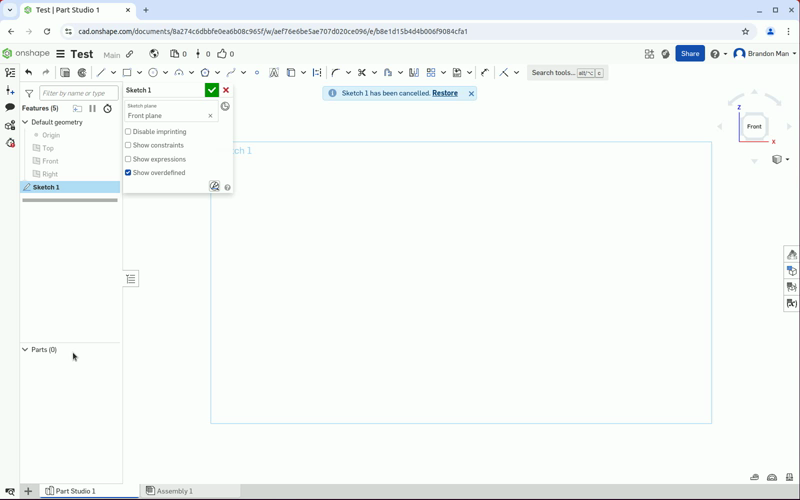
key_down(shift)
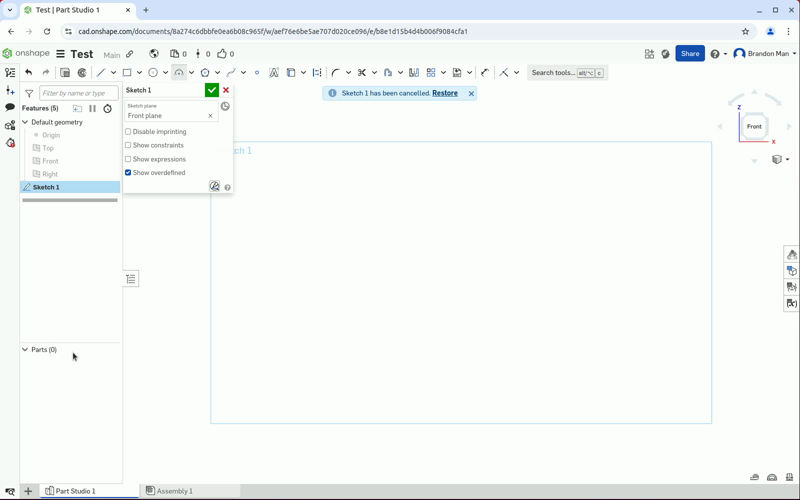
mouse_move(504, 249)
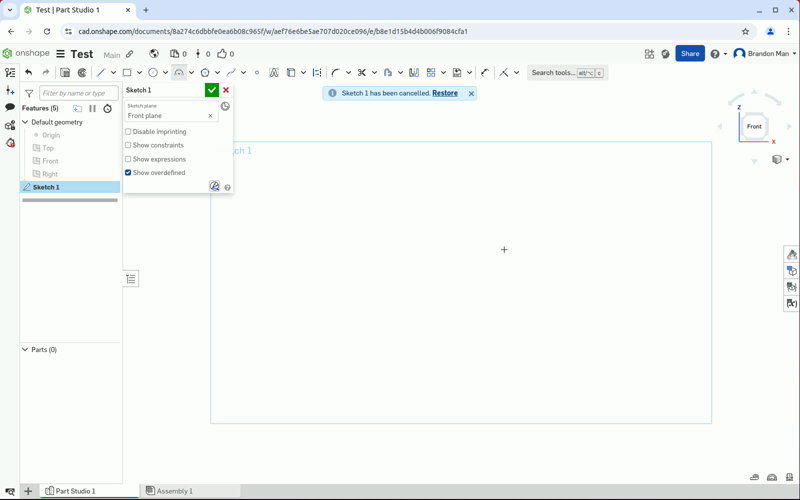
click(504, 249)
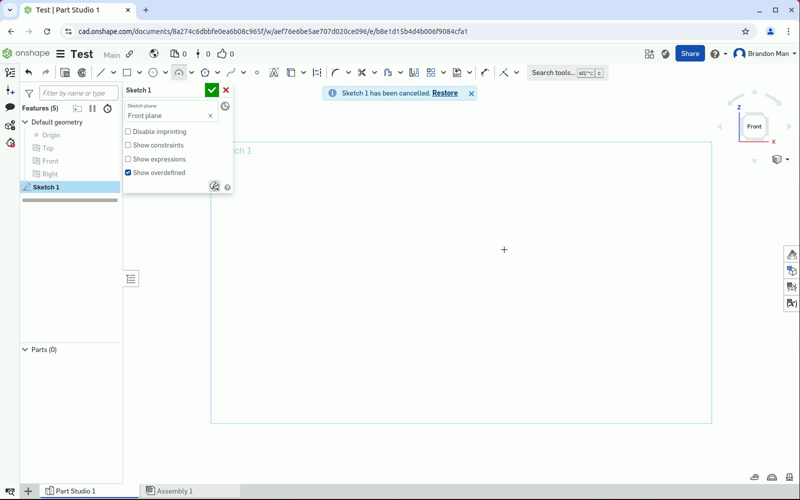
key_up(shift)
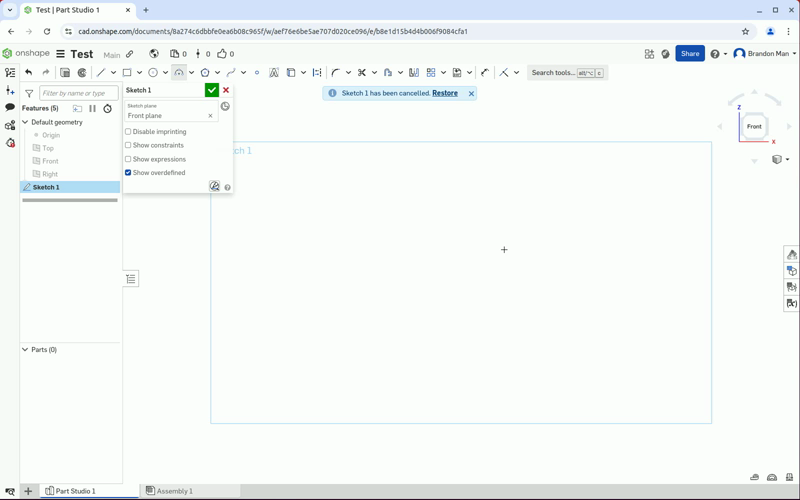
key_down(shift)
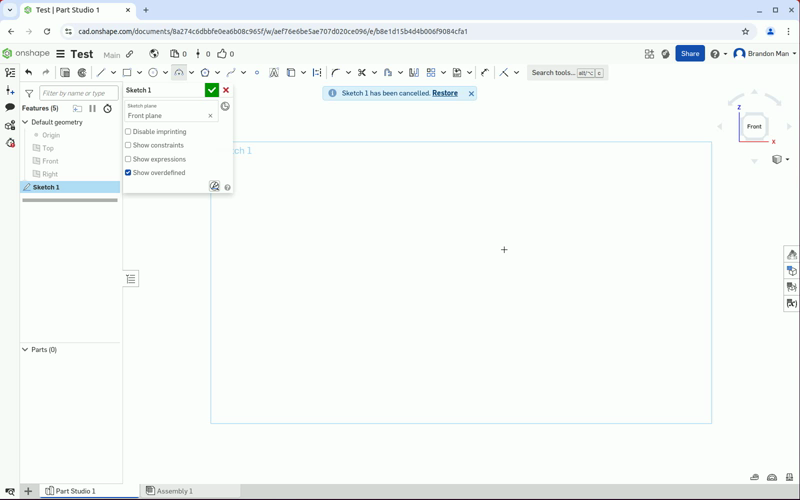
mouse_move(556, 221)
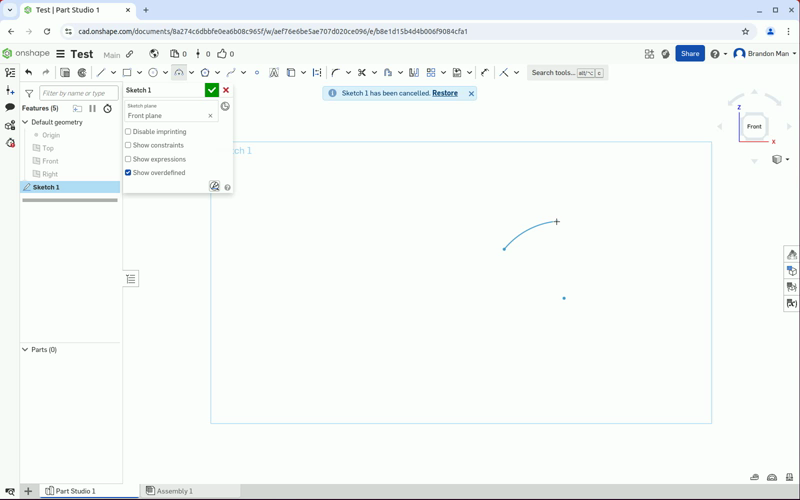
click(556, 221)
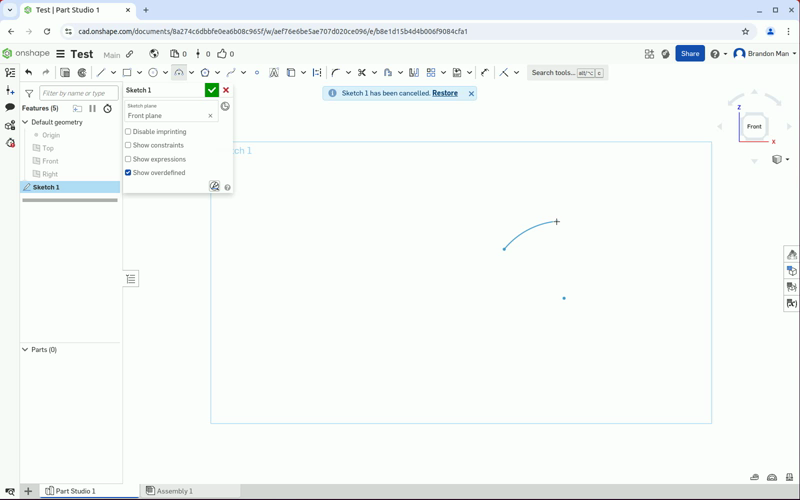
mouse_move(522, 220)
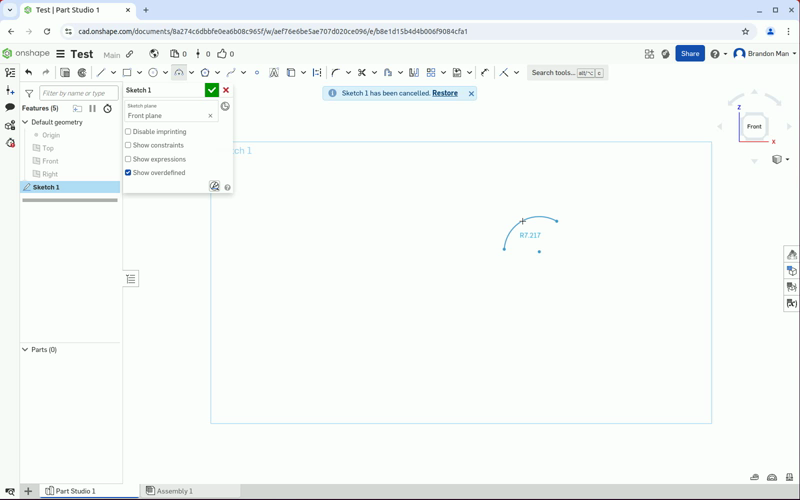
click(522, 220)
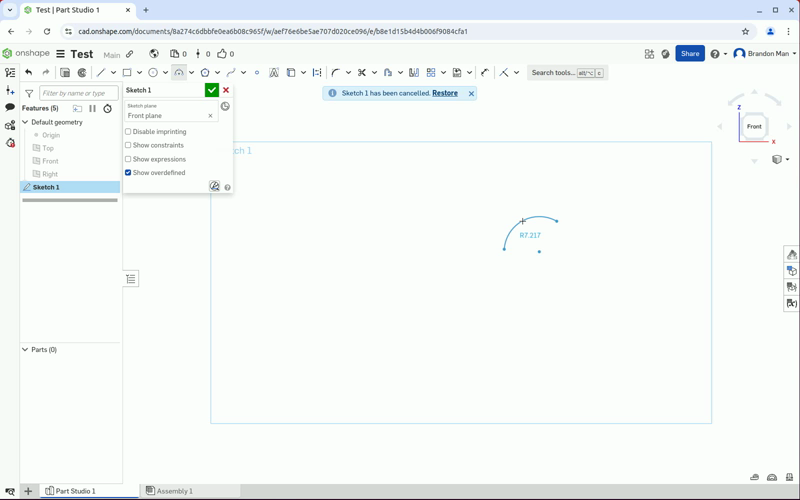
key_up(shift)
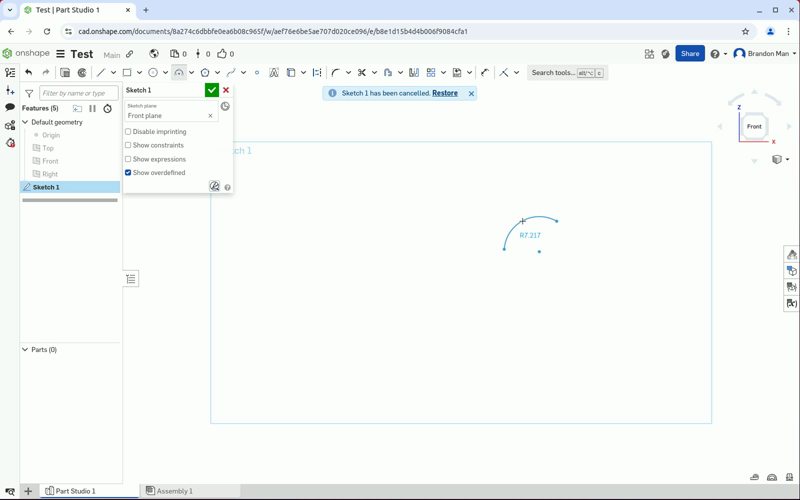
key(esc)
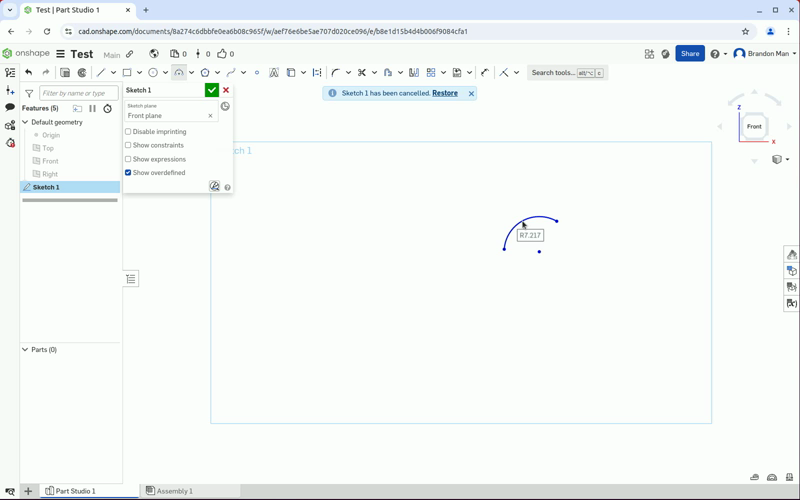
key(l)
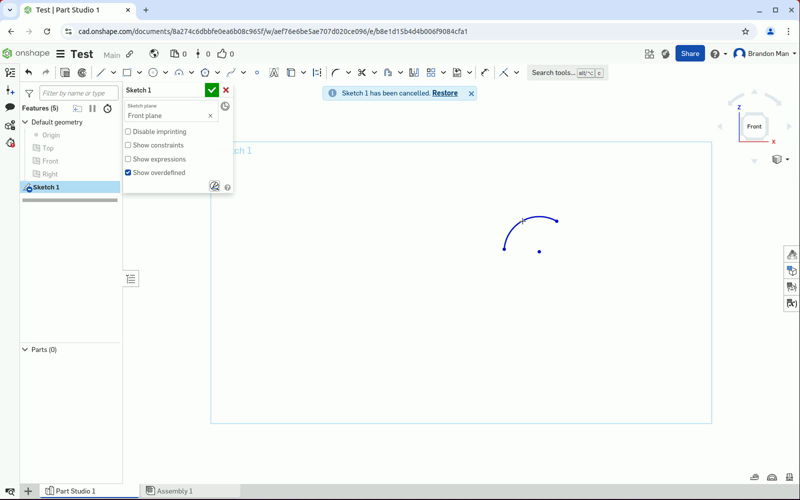
mouse_move(556, 221)
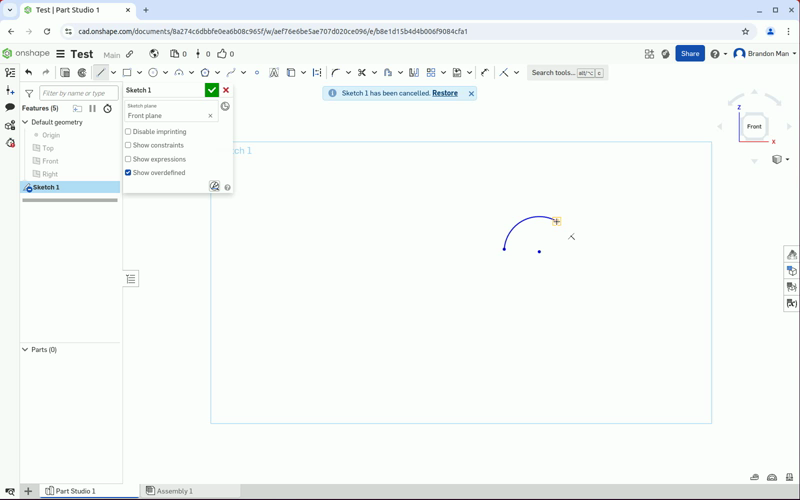
click(556, 221)
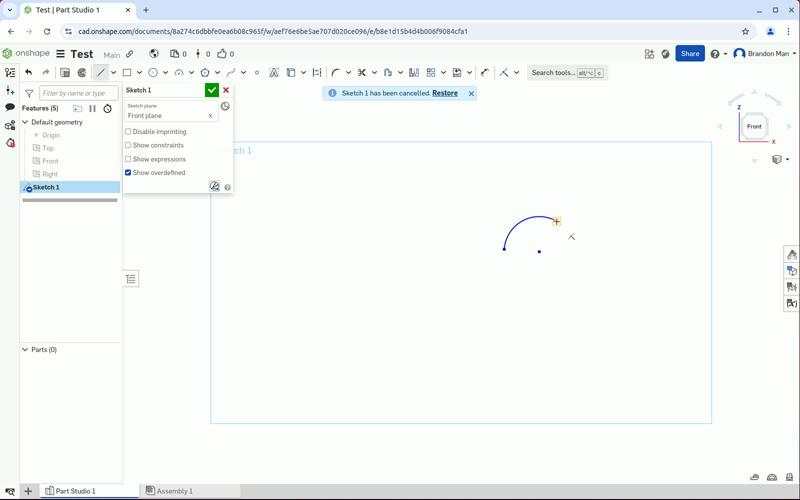
key_down(shift)
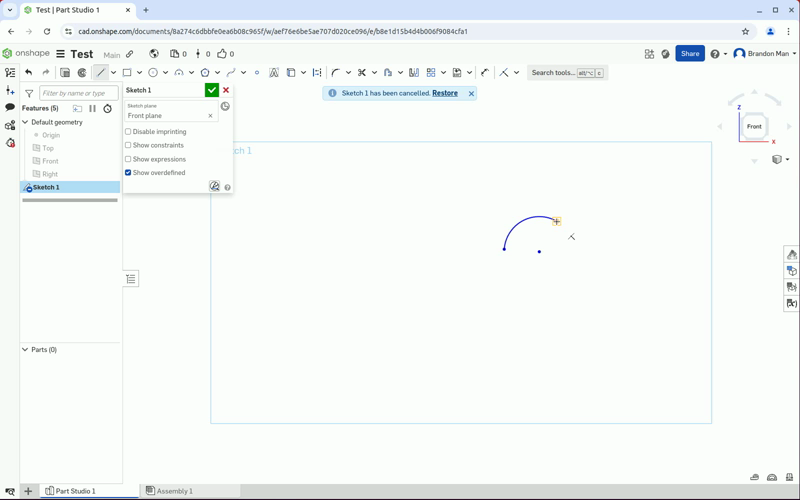
mouse_move(586, 221)
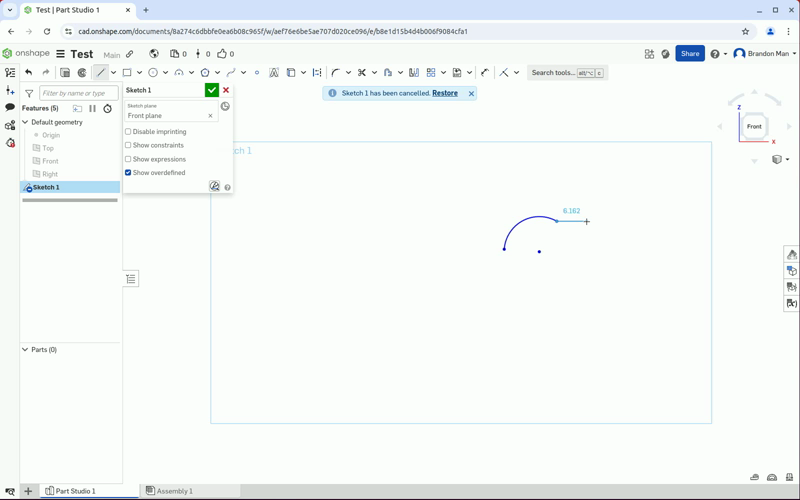
mouse_move(545, 234)
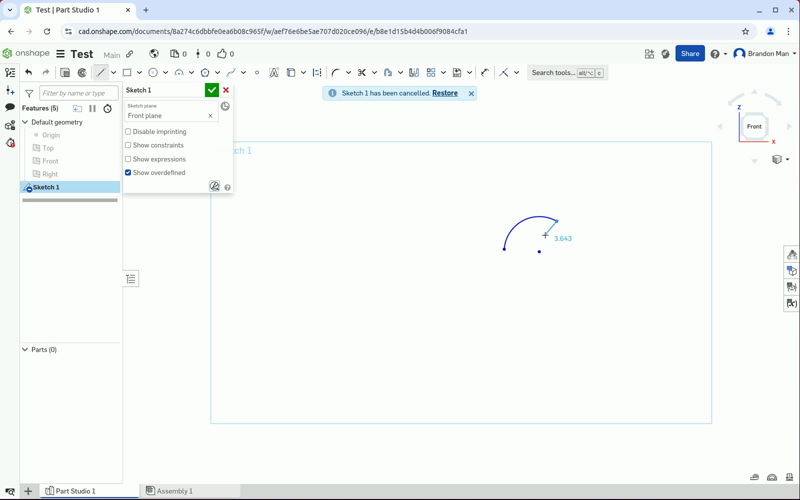
click(545, 234)
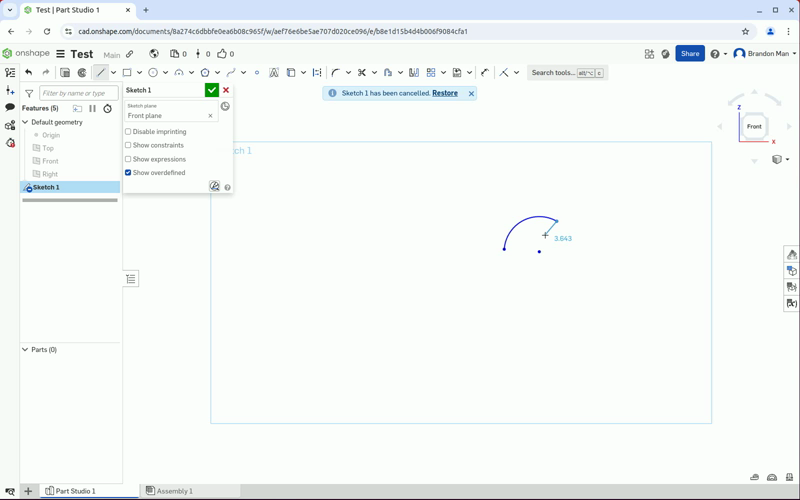
key_up(shift)
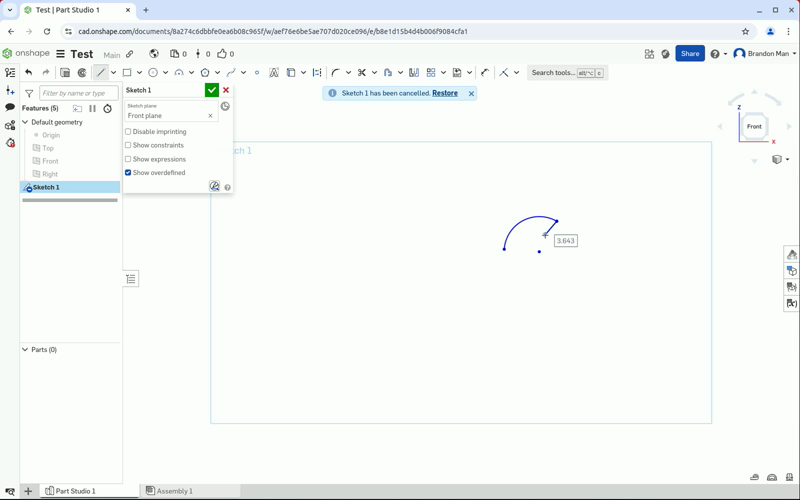
key(esc)
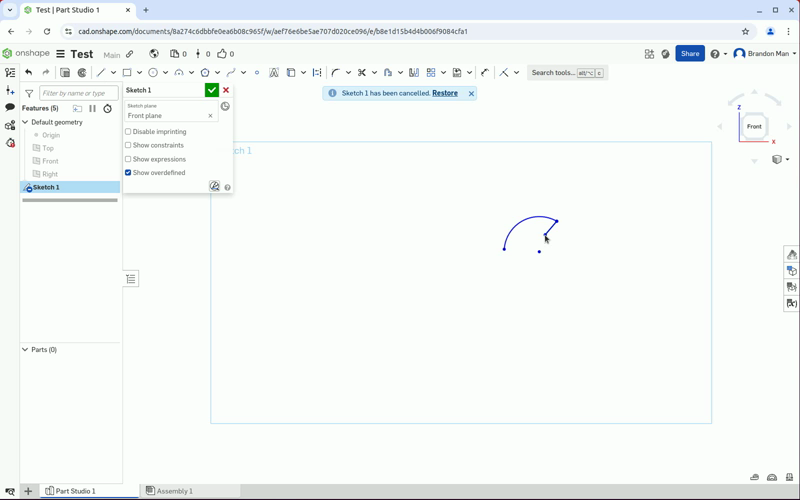
key(a)
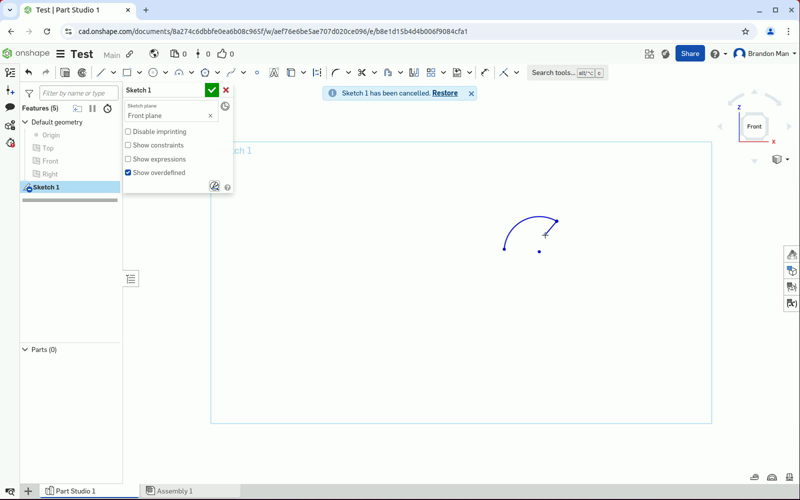
mouse_move(545, 234)
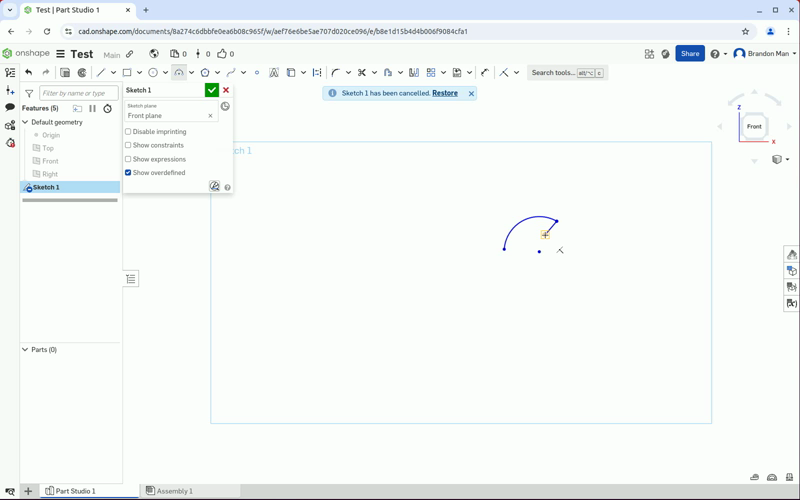
click(545, 234)
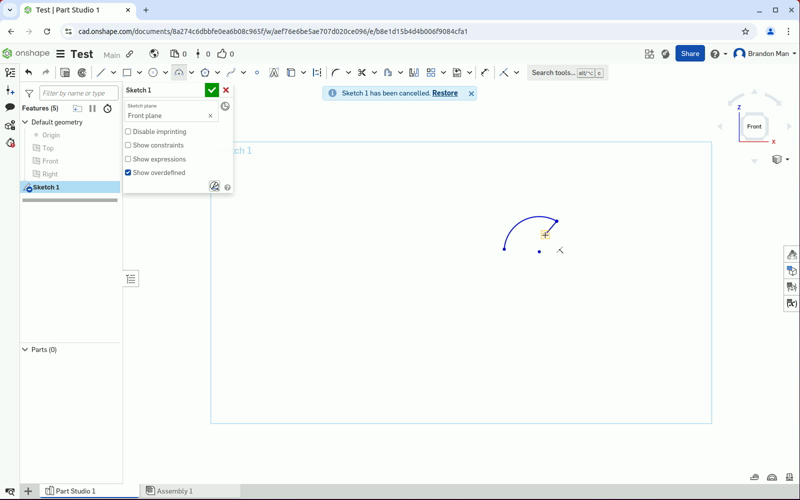
key_down(shift)
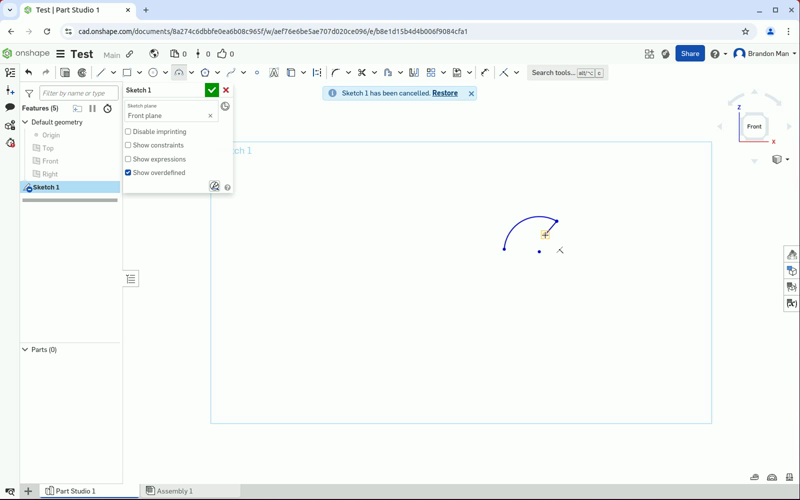
mouse_move(556, 254)
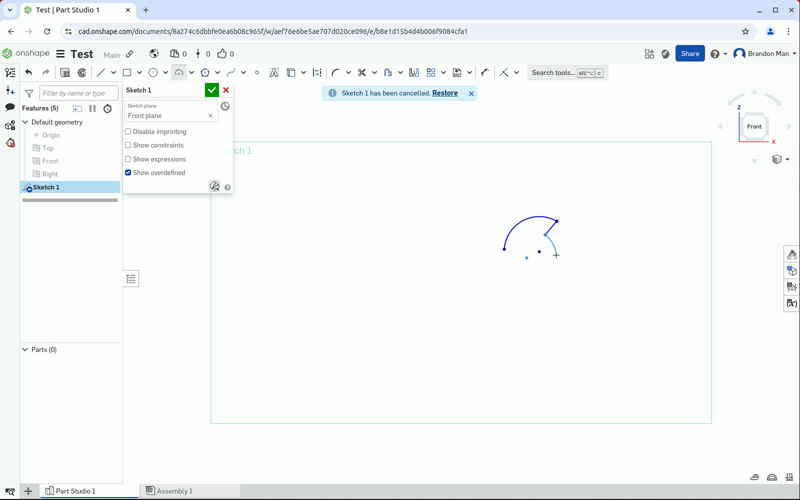
click(556, 254)
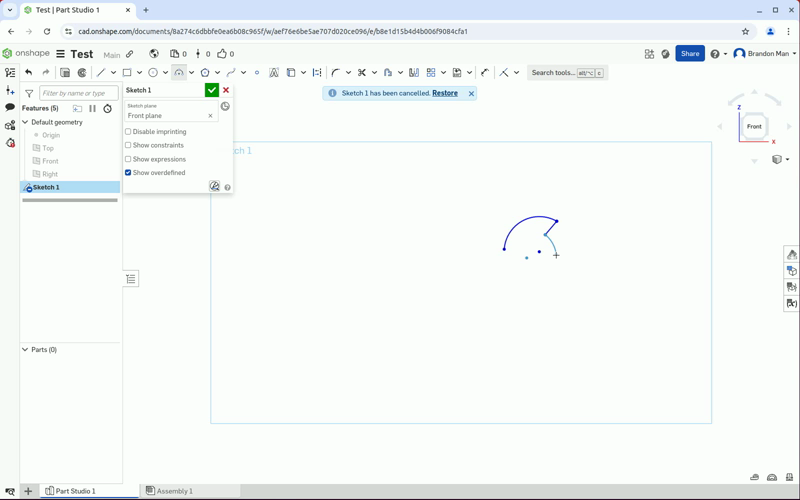
mouse_move(524, 259)
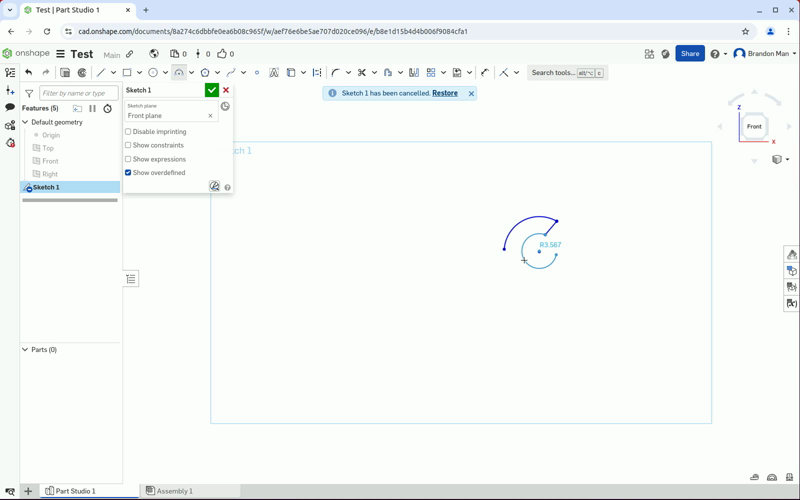
click(524, 259)
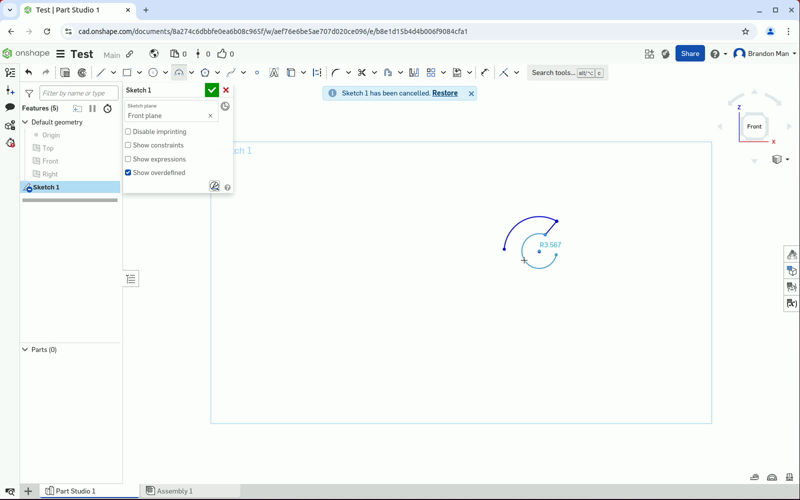
key_up(shift)
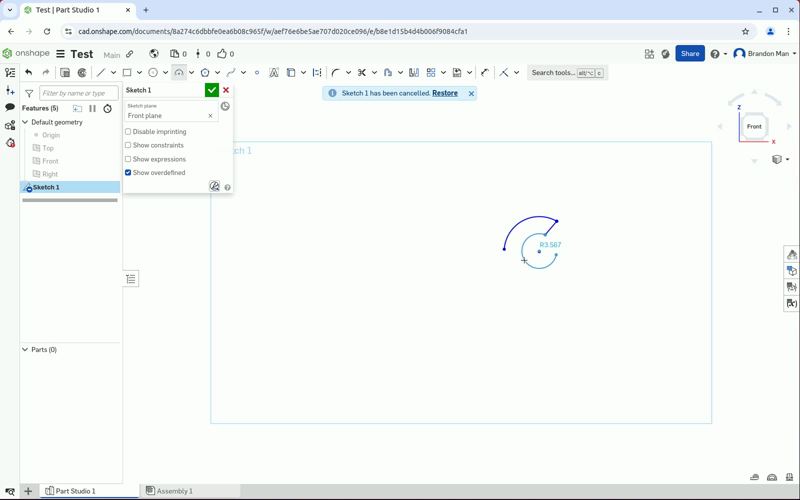
key(esc)
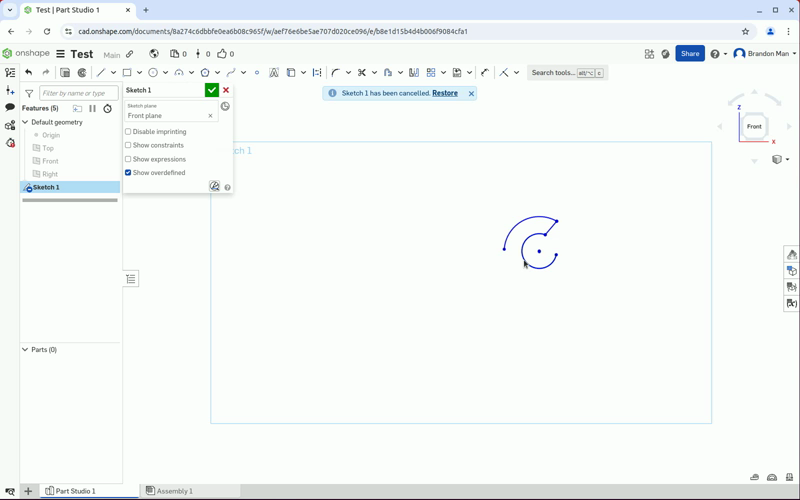
key(l)
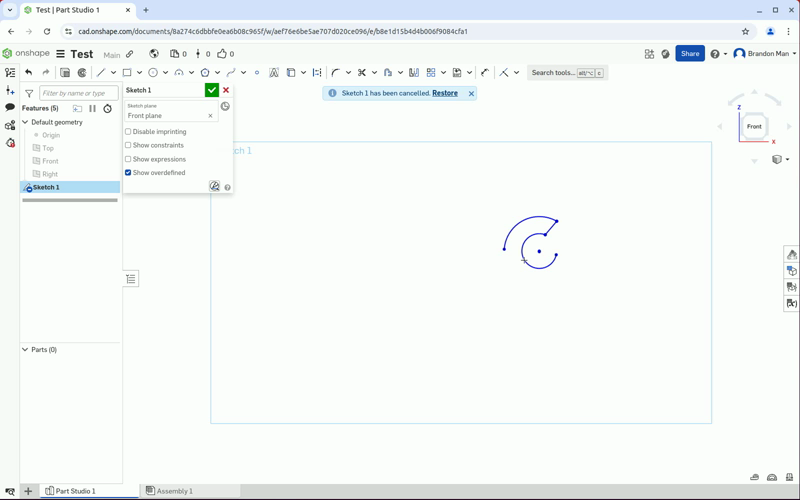
mouse_move(556, 254)
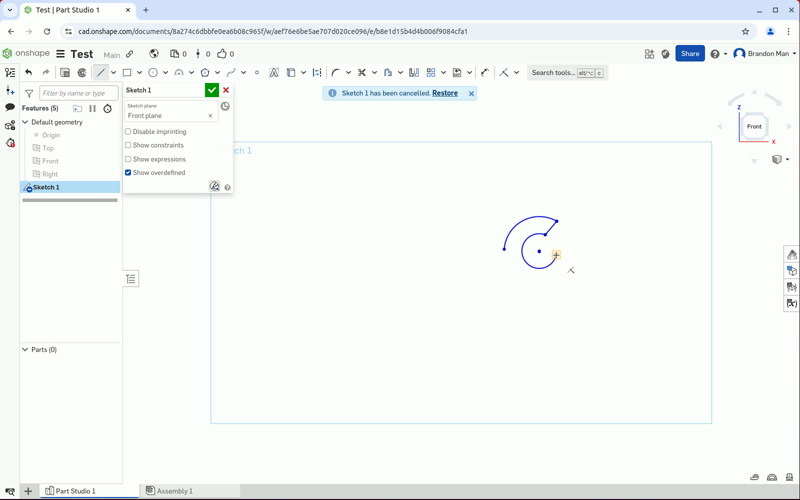
click(556, 254)
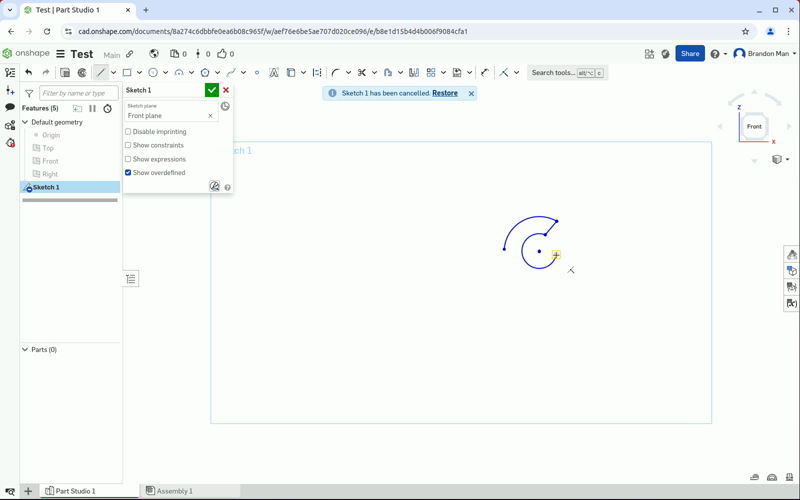
key_down(shift)
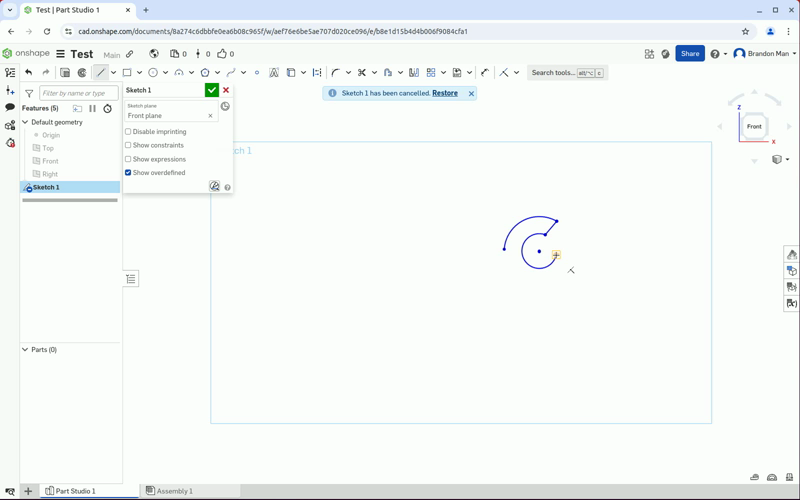
mouse_move(586, 254)
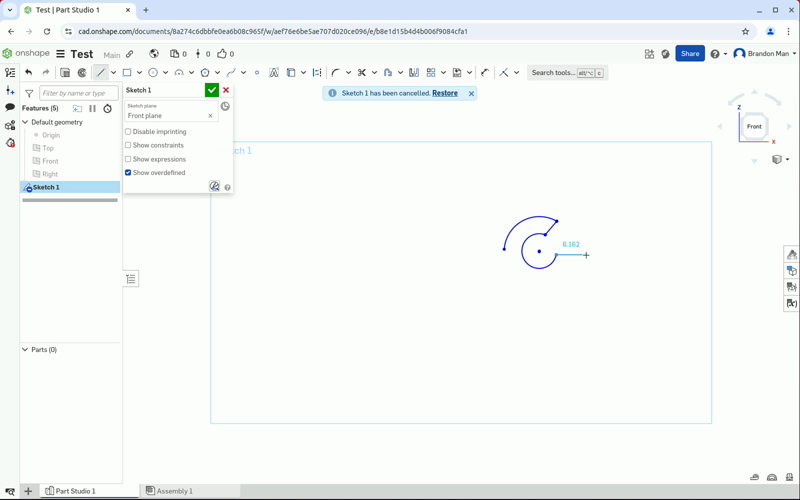
mouse_move(573, 258)
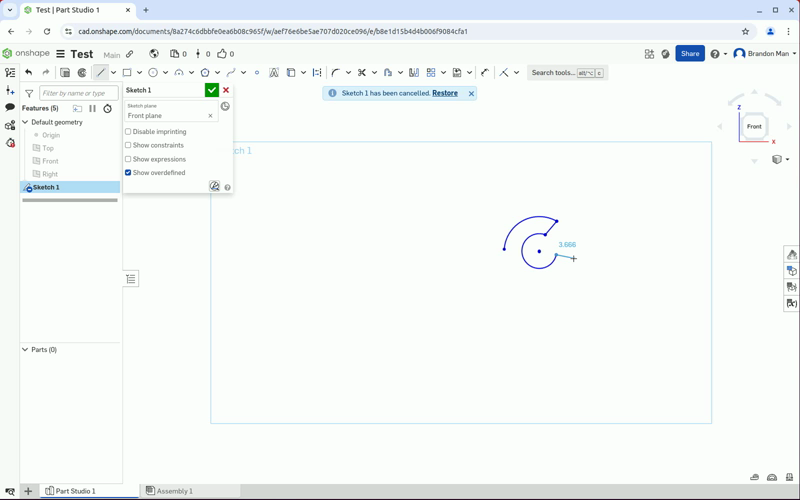
click(573, 258)
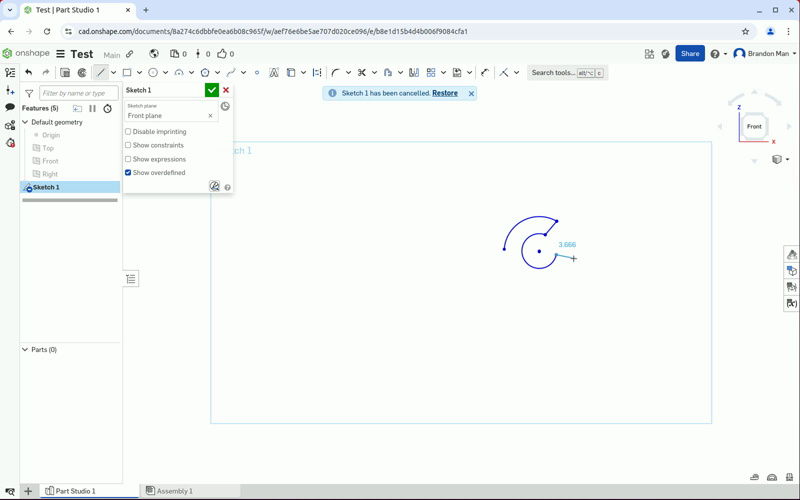
key_up(shift)
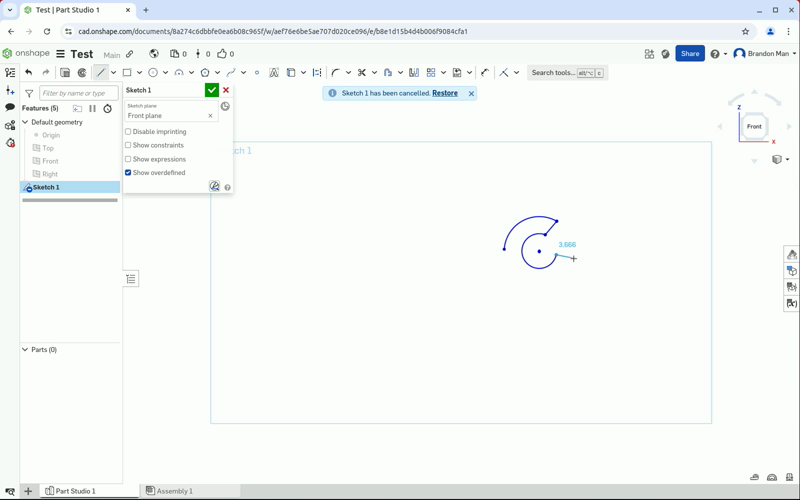
key(esc)
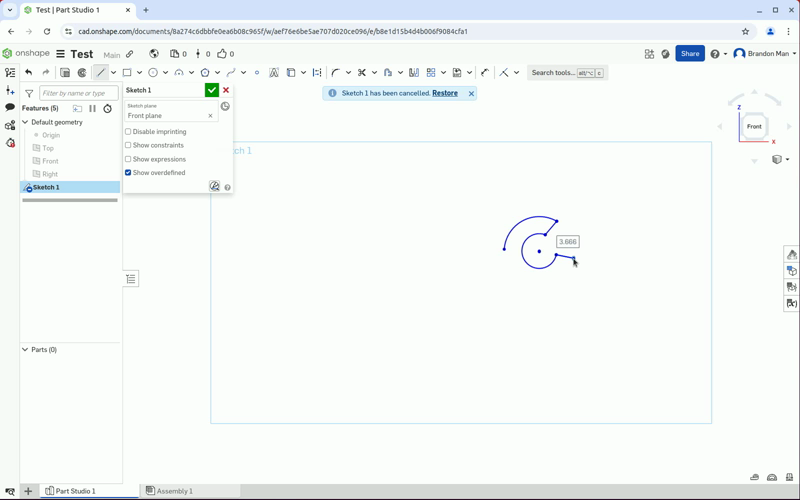
key(a)
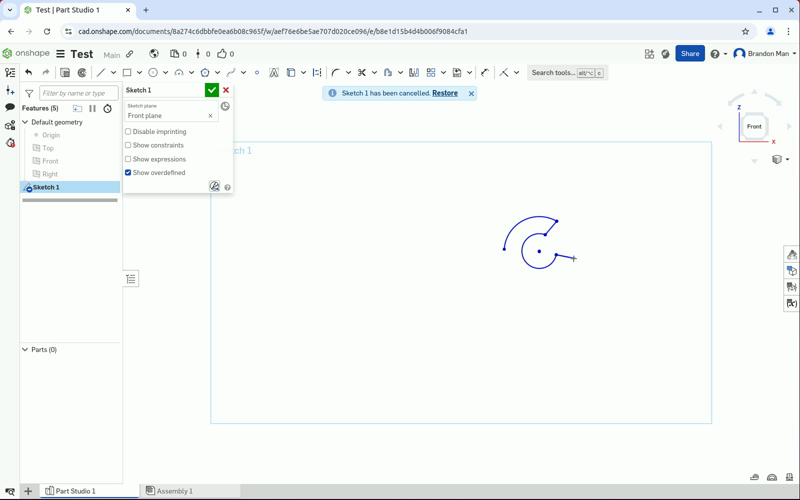
mouse_move(573, 258)
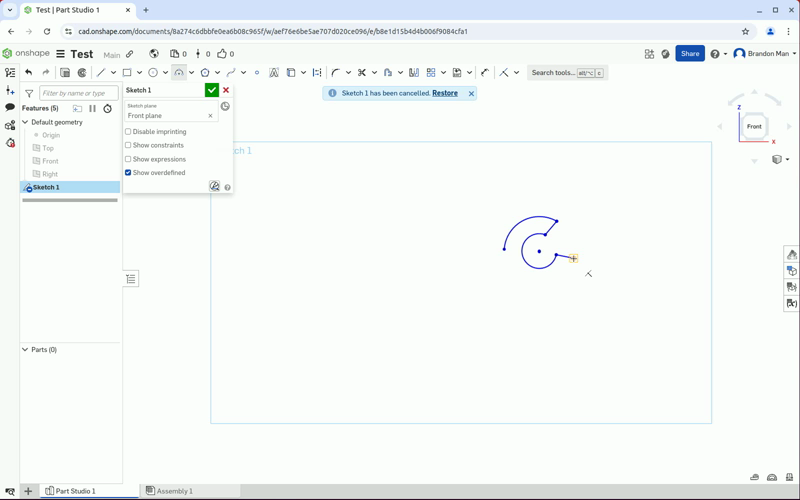
click(573, 258)
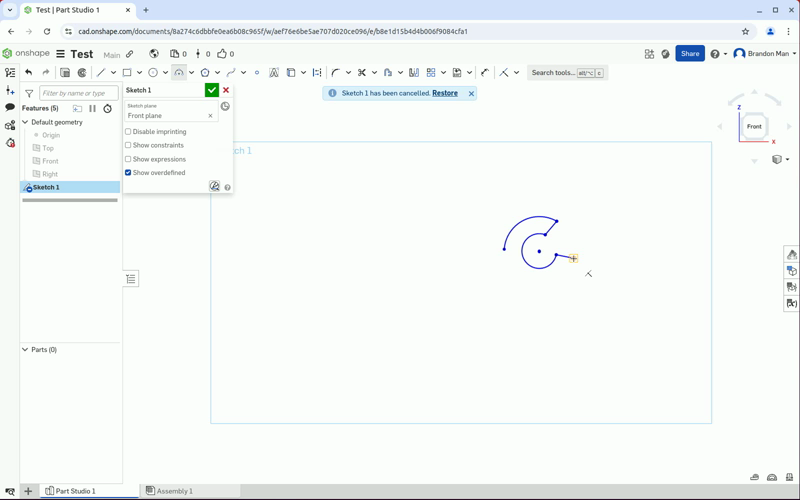
key_down(shift)
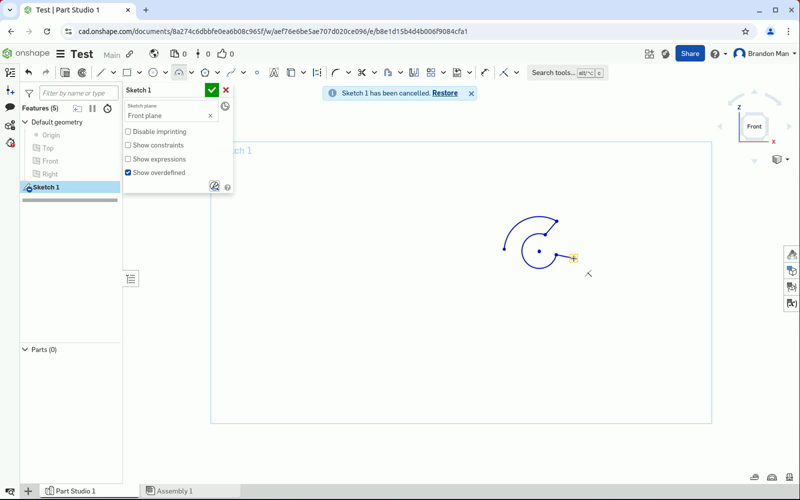
mouse_move(514, 276)
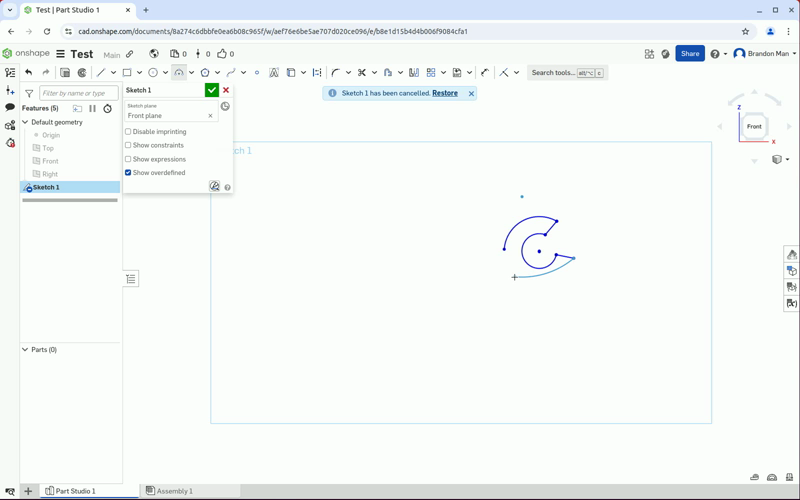
click(514, 276)
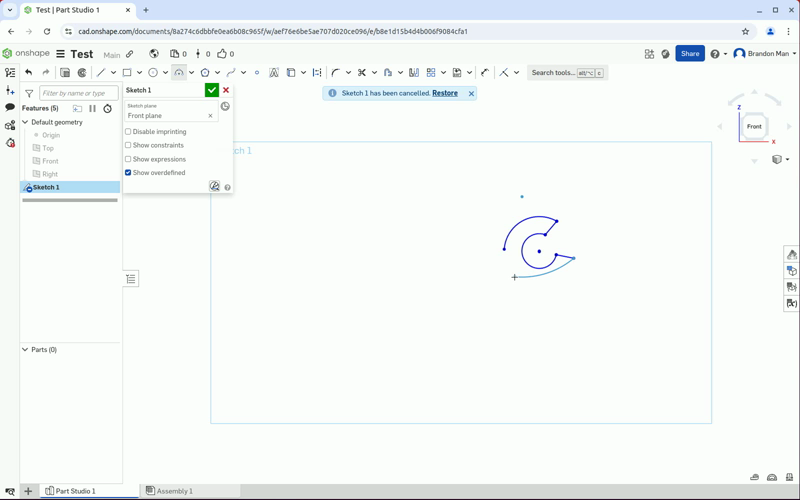
mouse_move(549, 285)
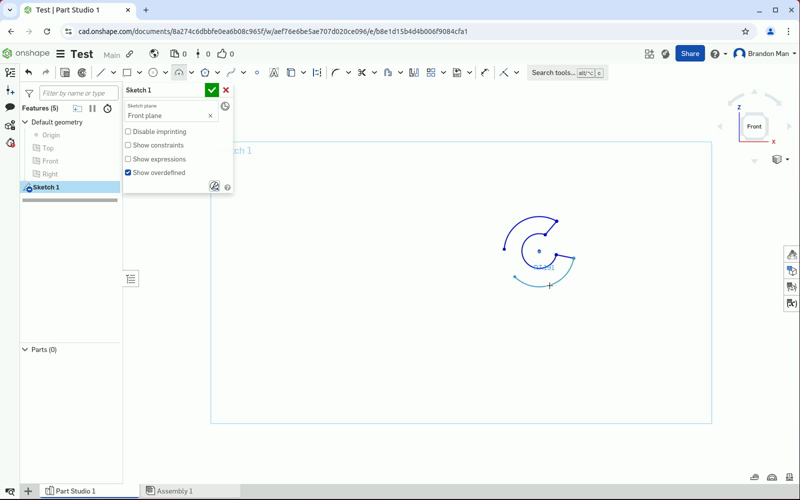
click(549, 285)
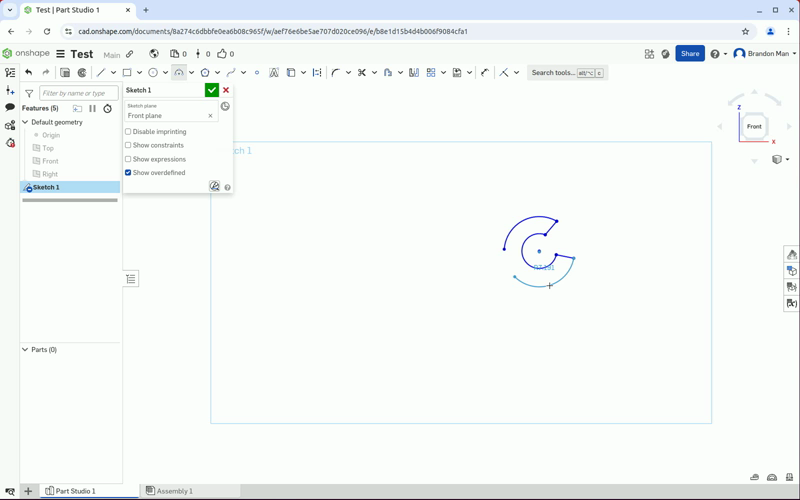
key_up(shift)
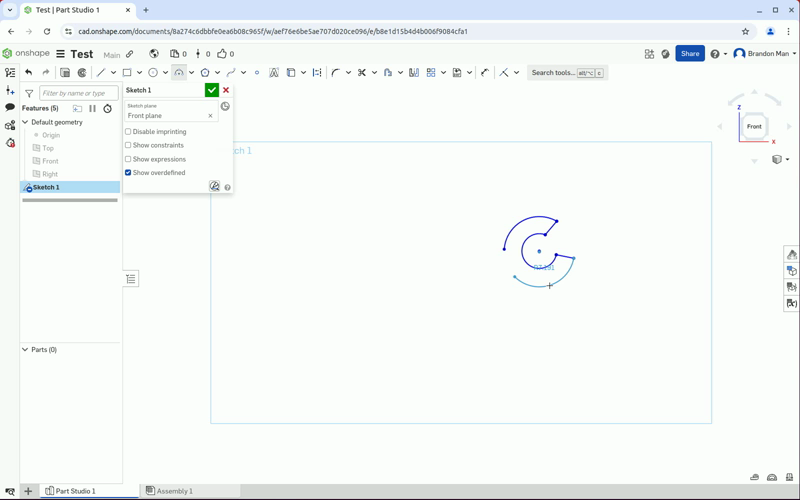
mouse_move(514, 276)
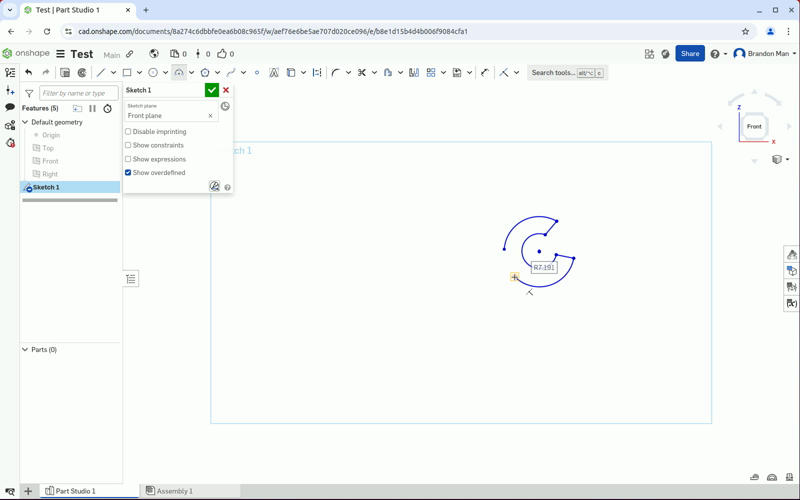
click(514, 276)
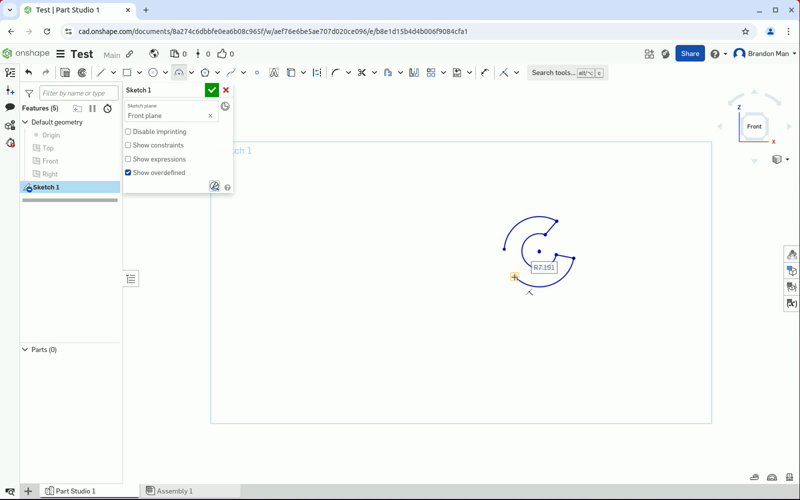
key_down(shift)
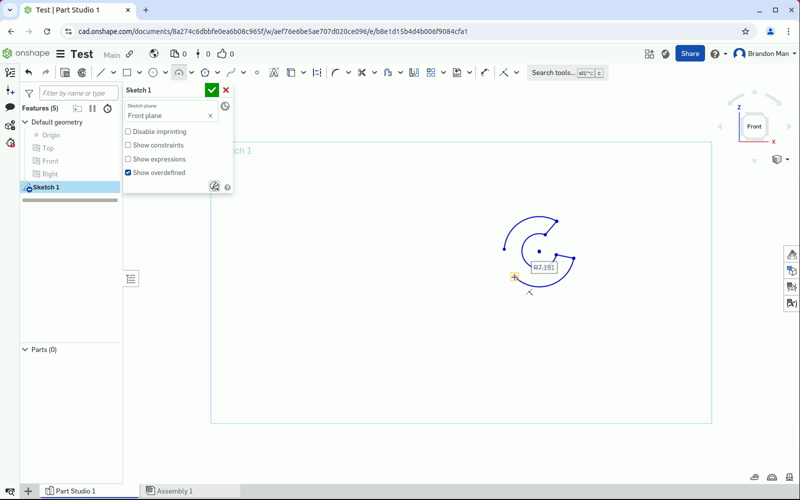
mouse_move(504, 249)
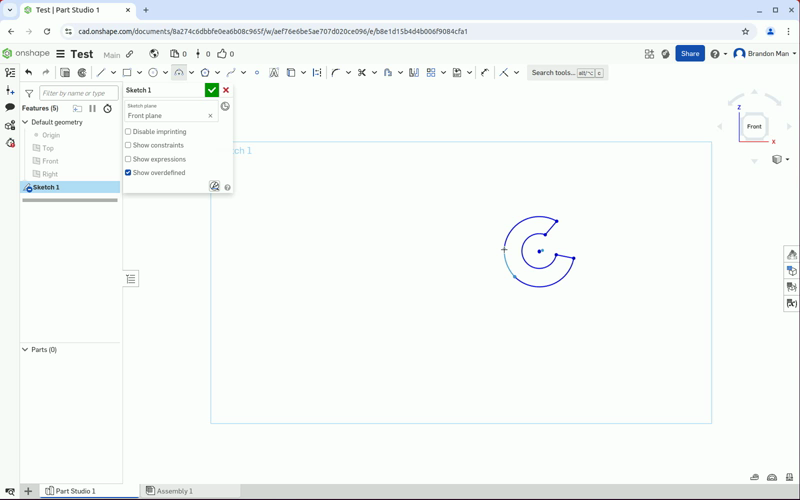
click(504, 249)
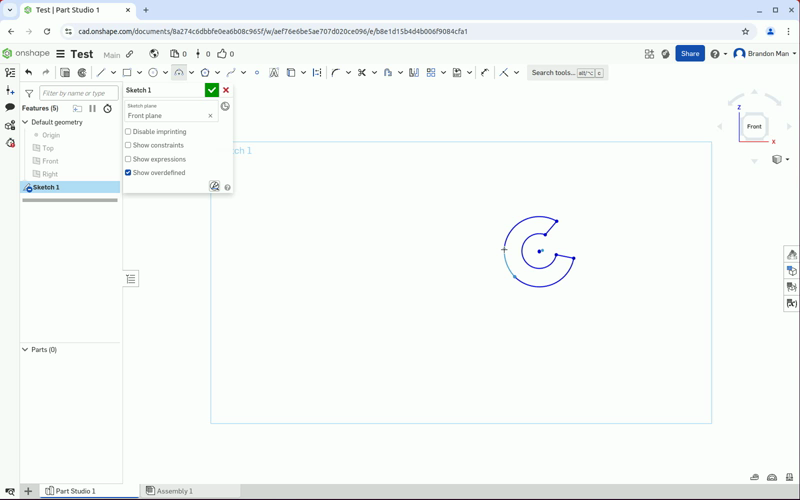
mouse_move(506, 264)
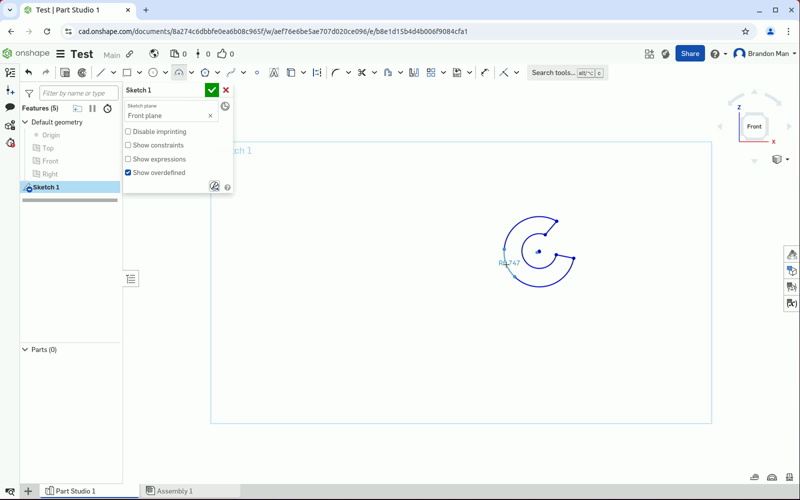
click(506, 264)
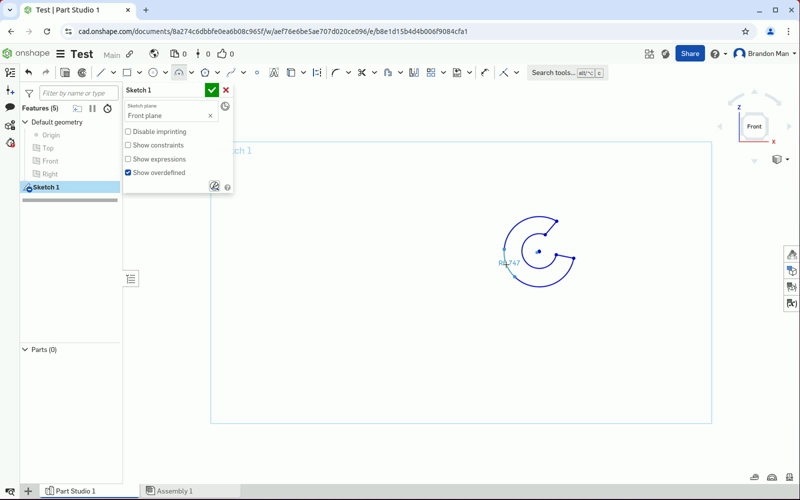
key_up(shift)
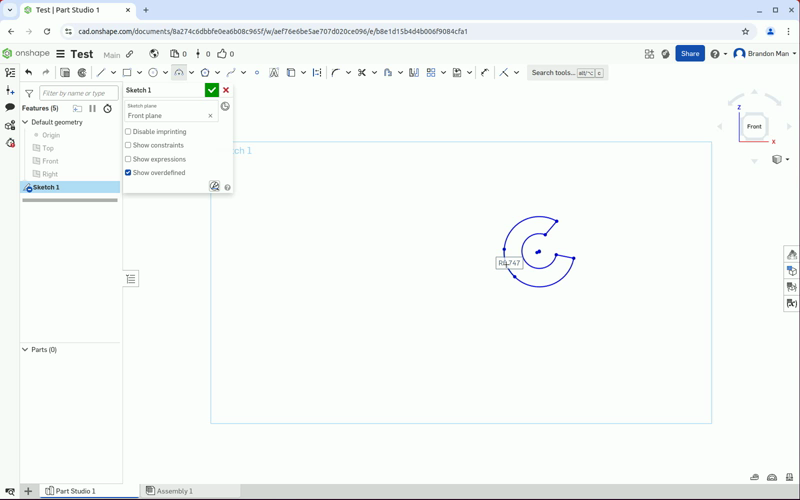
key(esc)
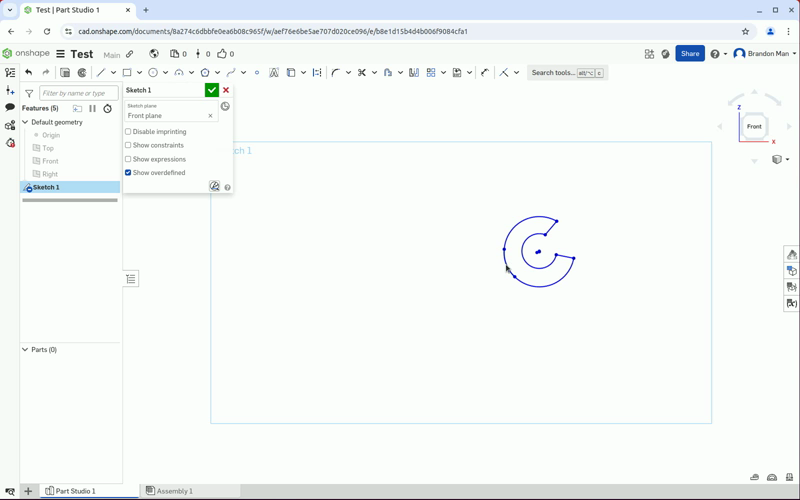
key(l)
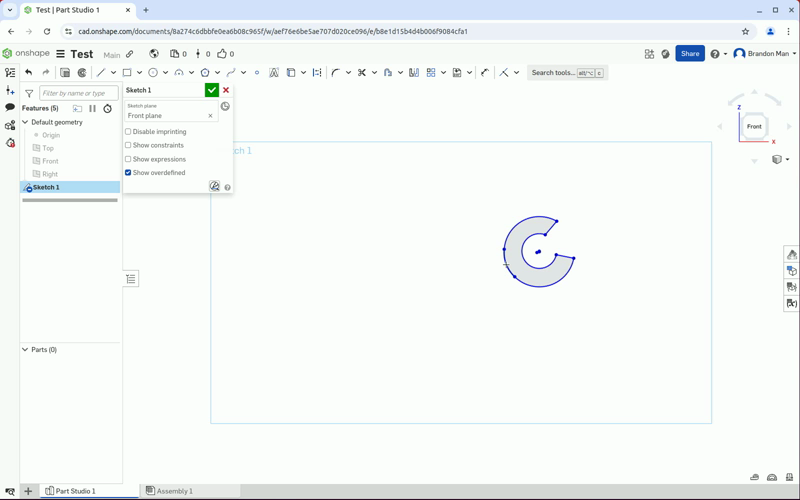
mouse_move(504, 249)
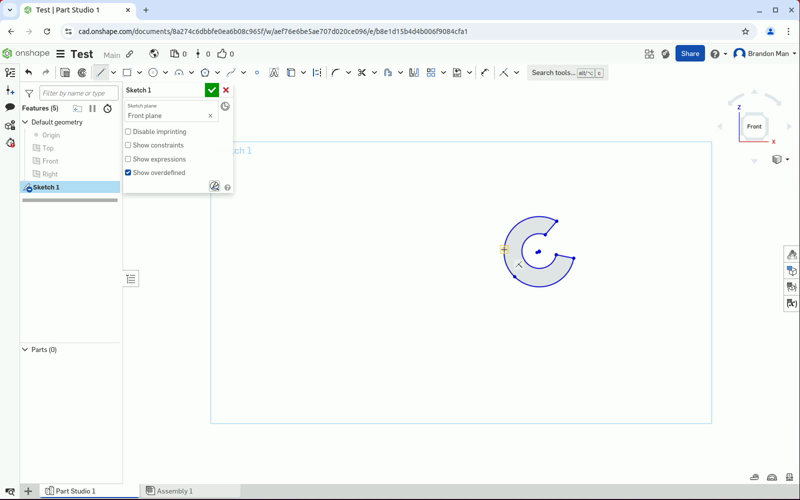
click(504, 249)
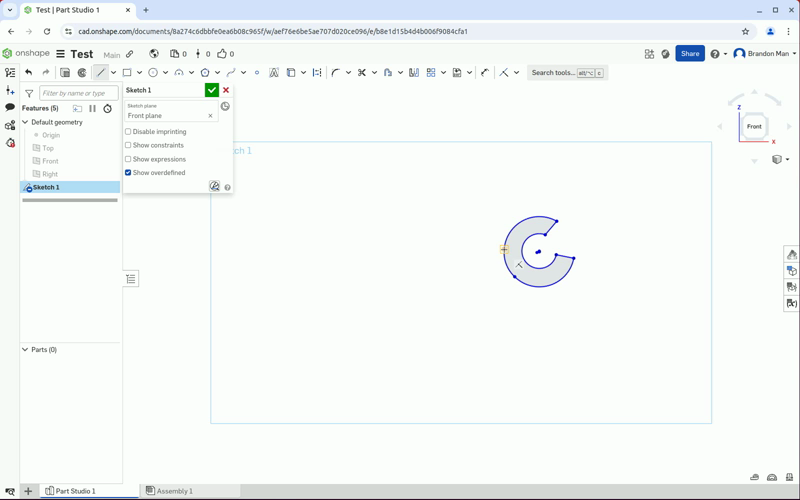
key(esc)
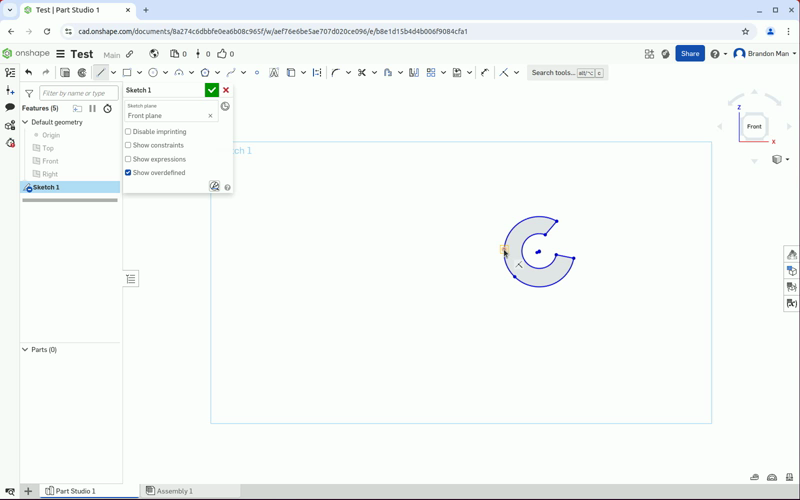
mouse_move(539, 259)
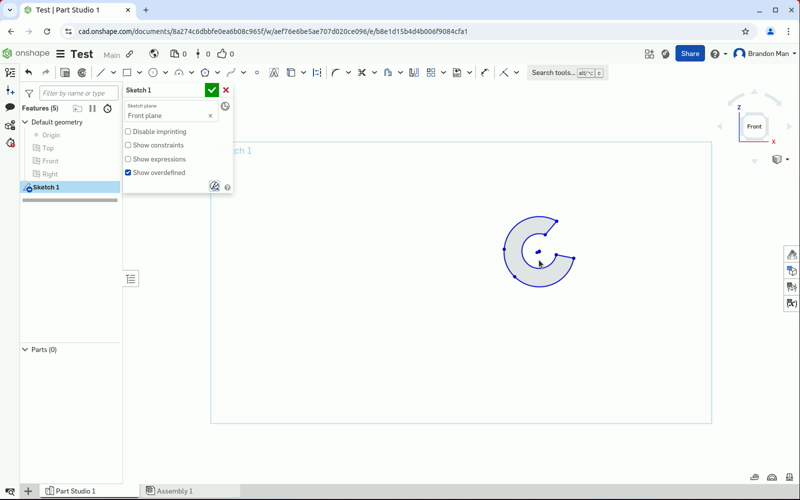
click(539, 259)
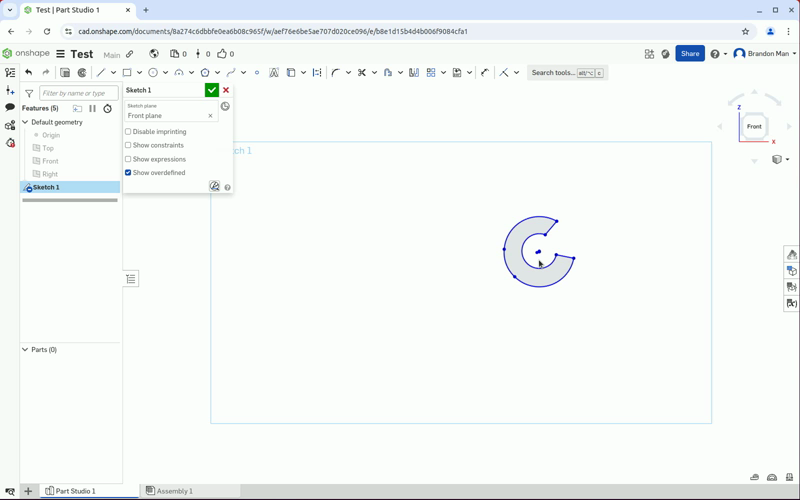
mouse_move(73, 352)
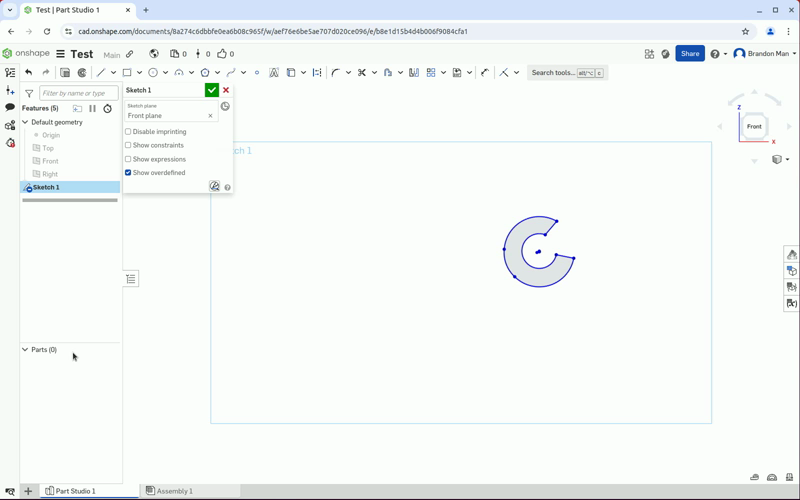
key(shift+y)
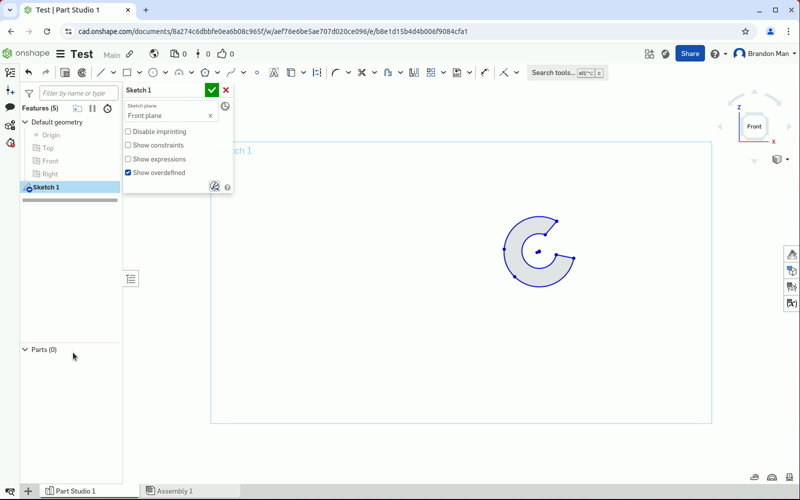
key(shift+e)
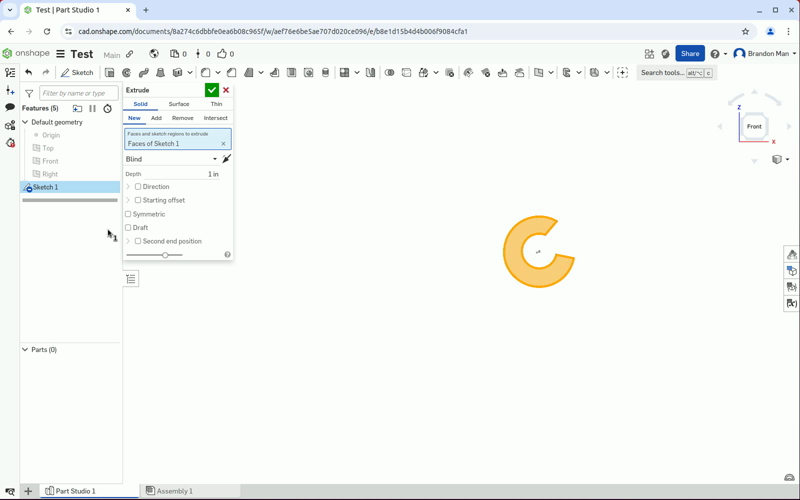
mouse_move(143, 106)
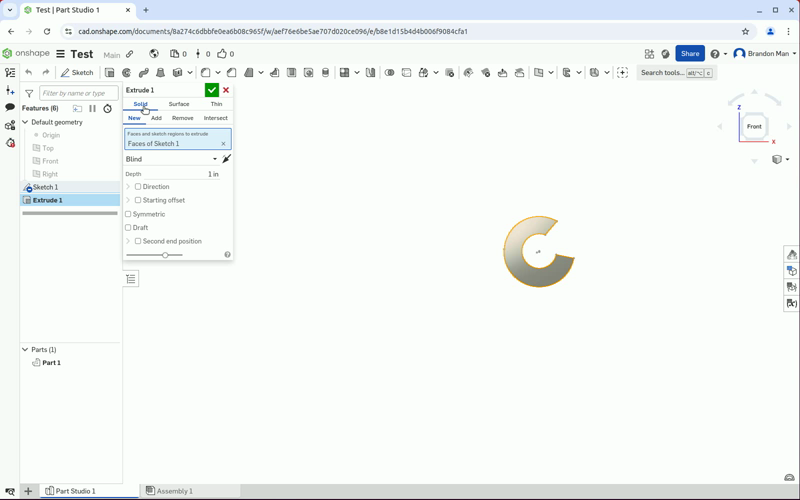
click(143, 106)
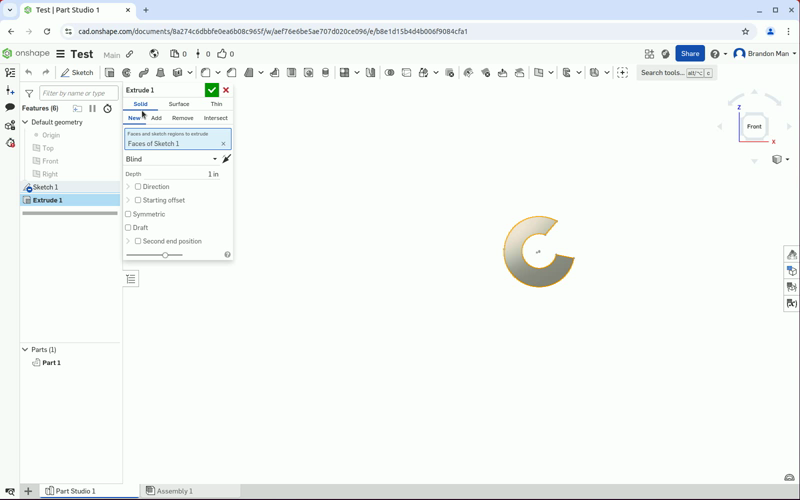
mouse_move(137, 120)
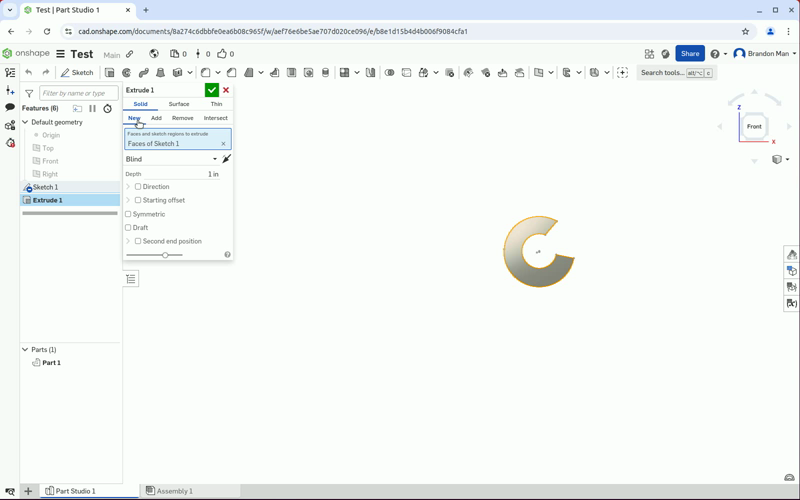
click(137, 120)
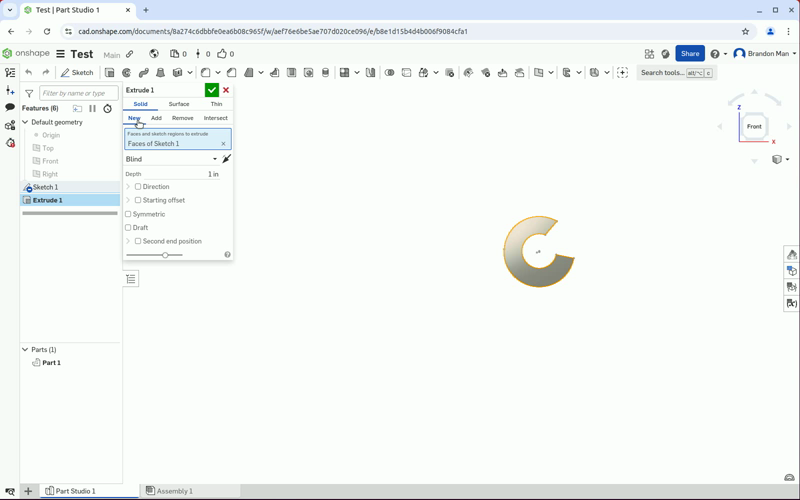
key(tab, 4)
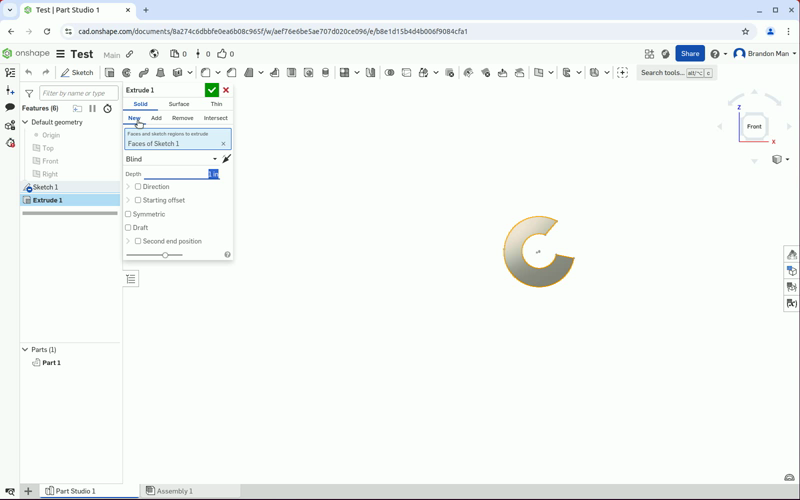
text(7.703)
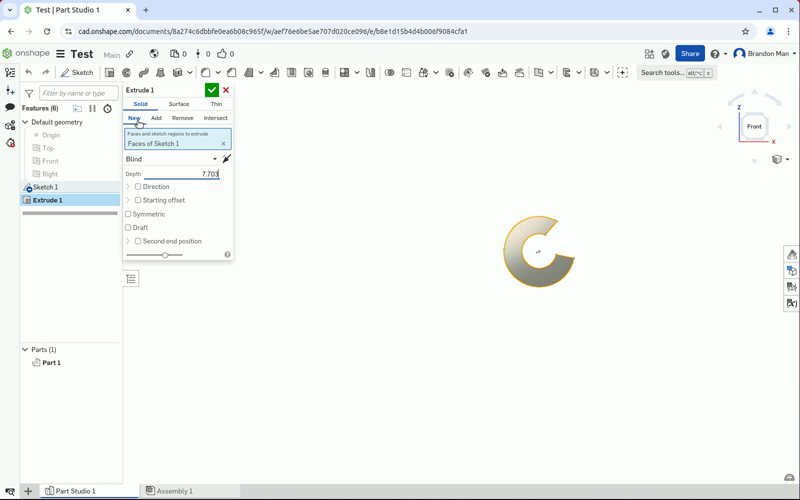
key(enter)
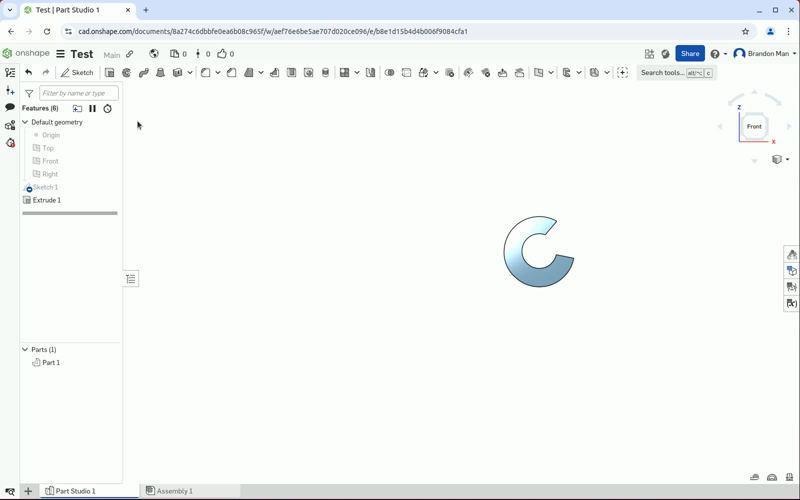
key(shift+h)
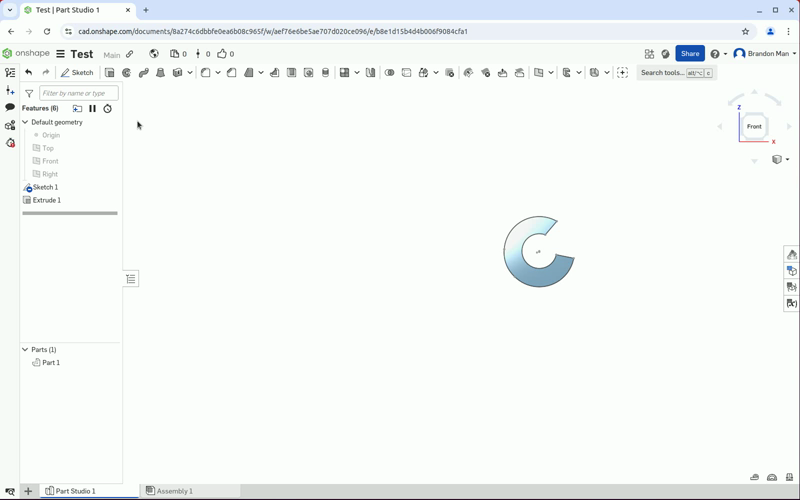
key(shift+h)
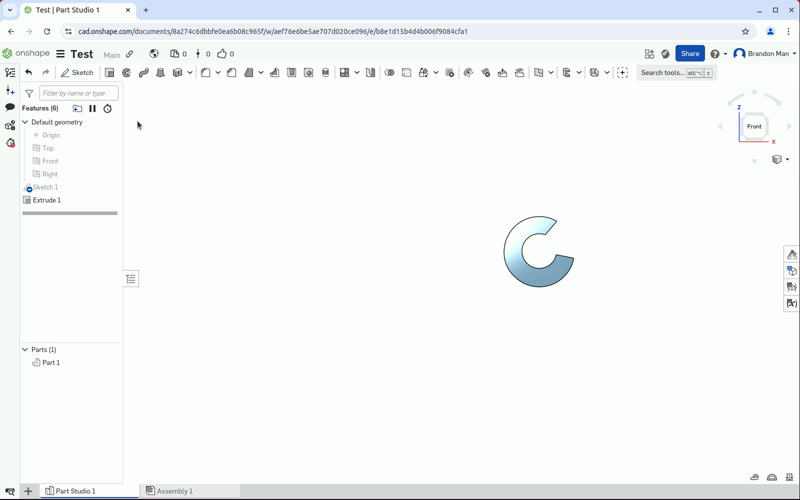
mouse_move(73, 189)
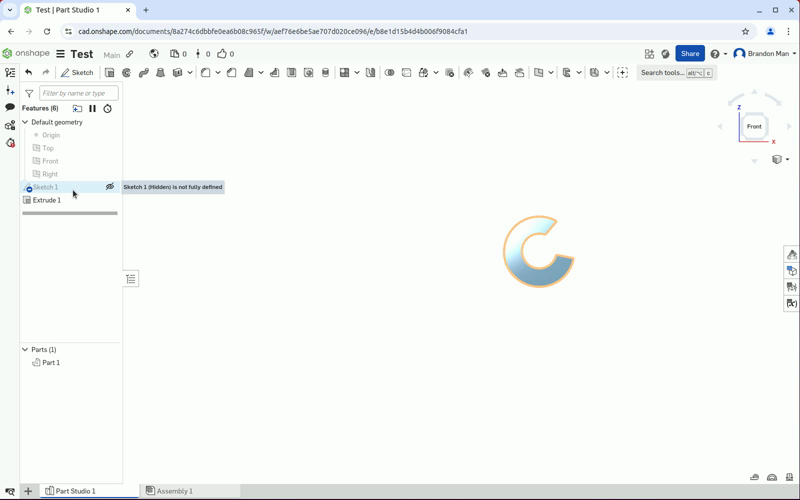
click(73, 189)
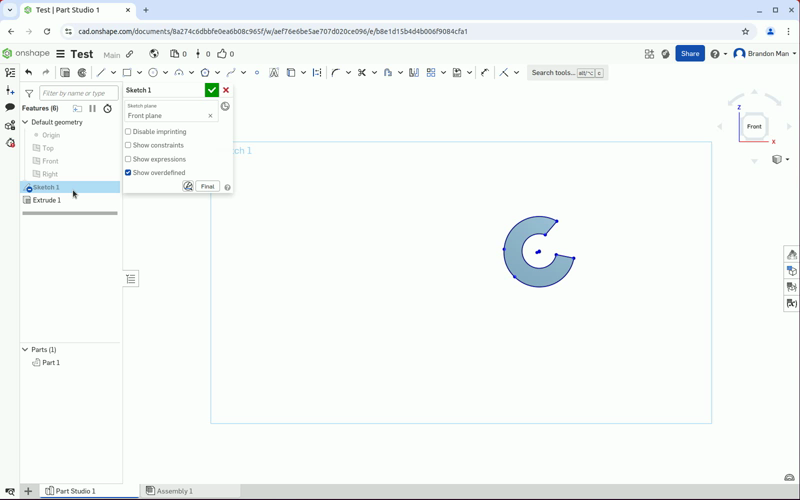
mouse_move(229, 92)
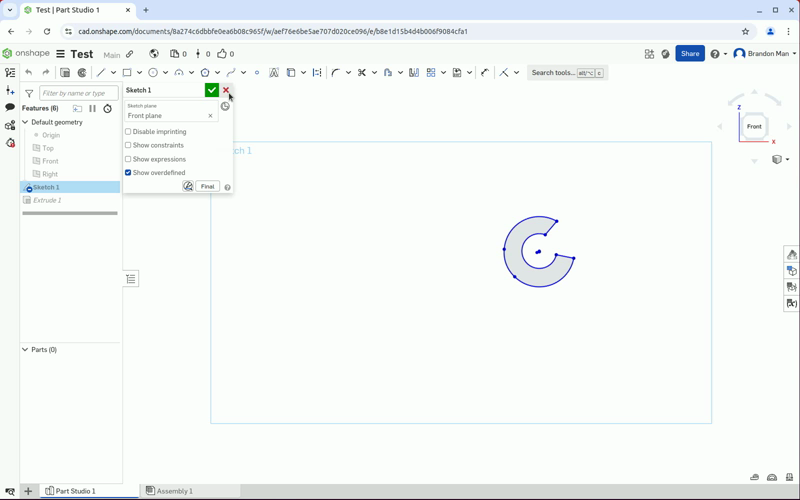
click(229, 92)
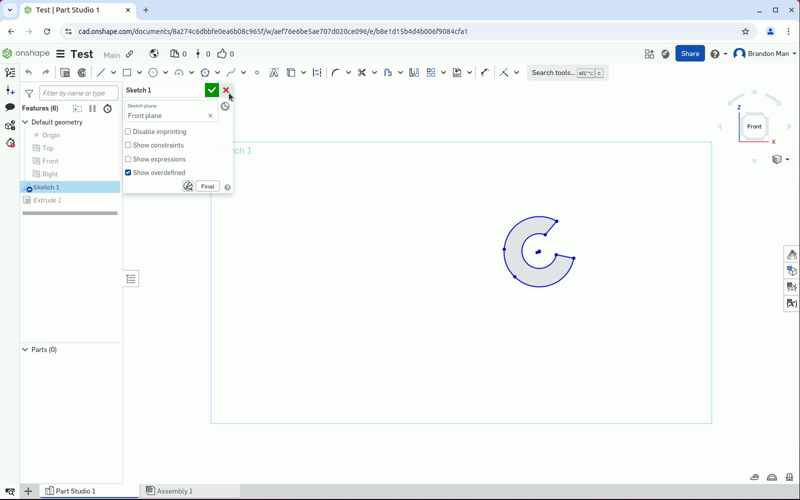
key(shift+s)
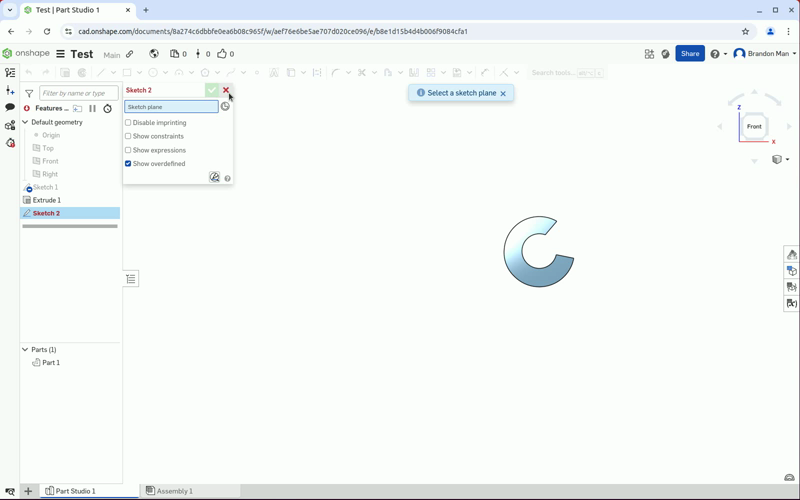
mouse_move(73, 163)
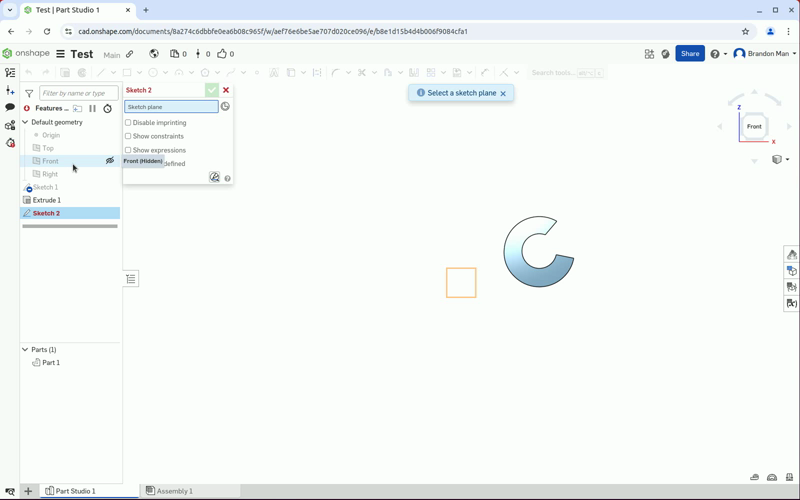
click(73, 163)
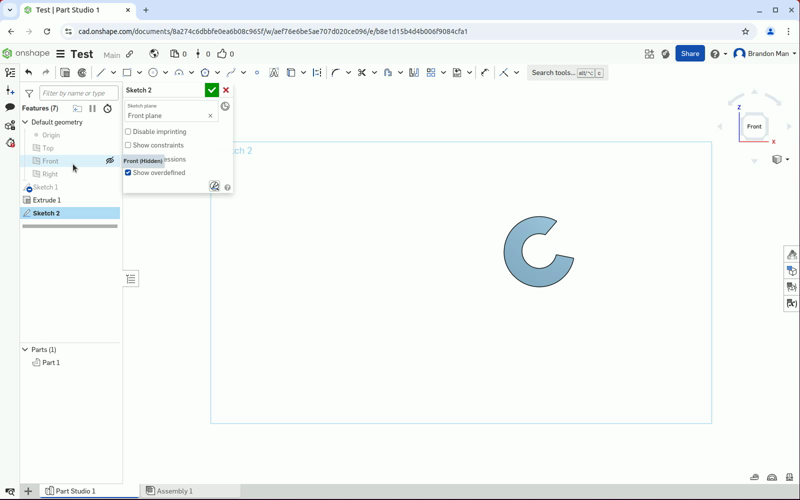
mouse_move(73, 352)
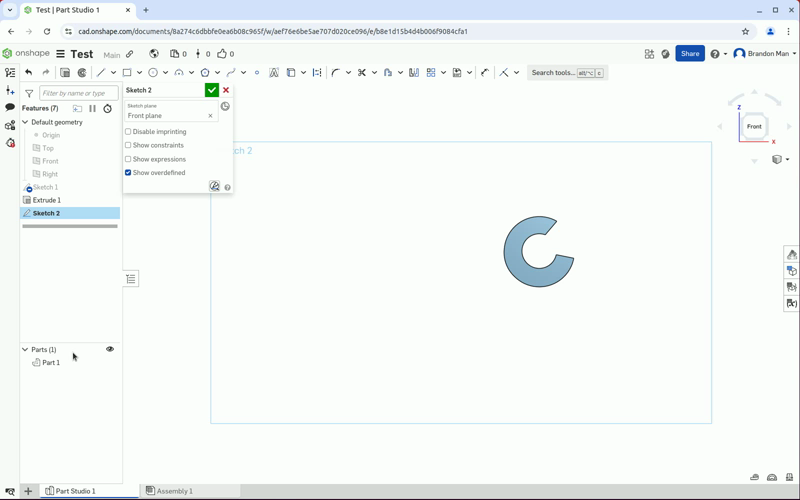
key(y)
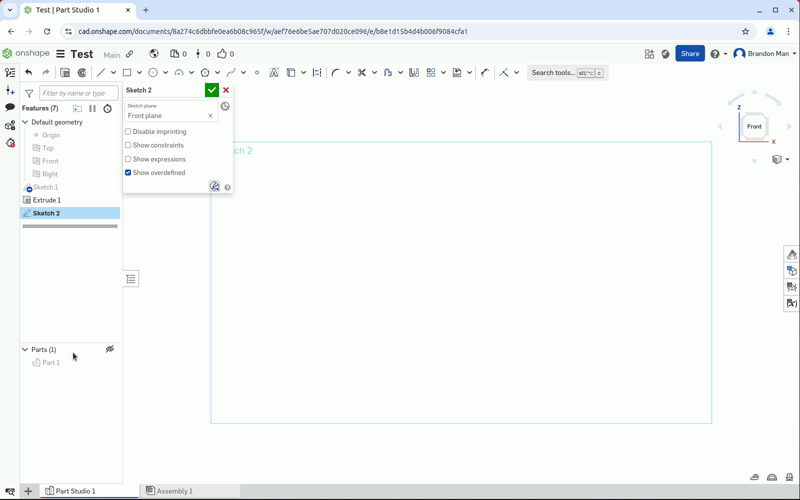
key(a)
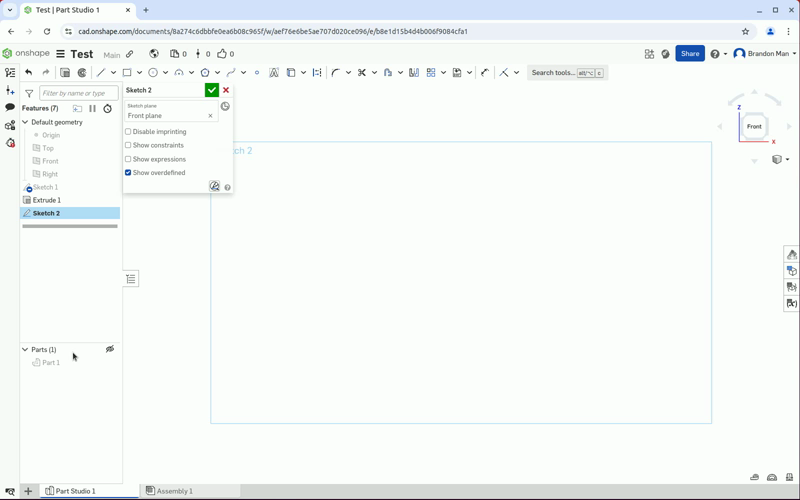
key_down(shift)
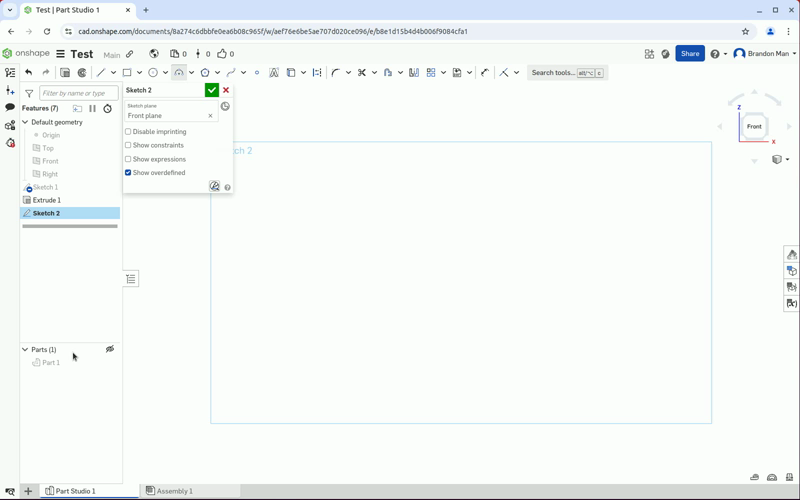
mouse_move(349, 249)
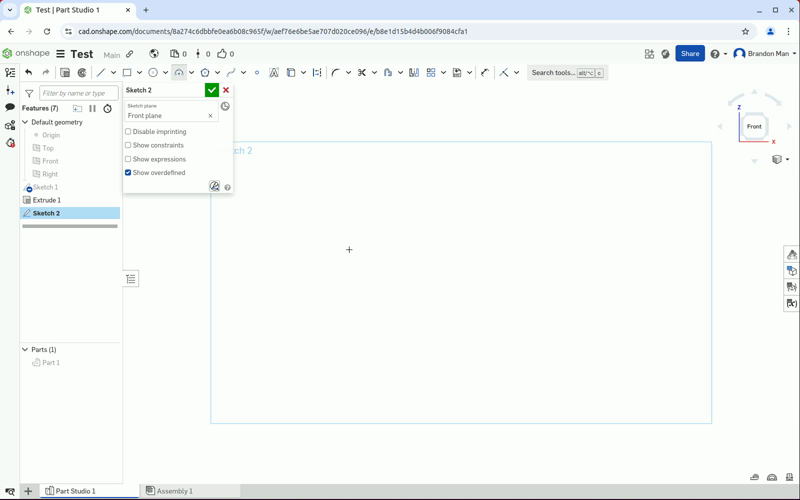
click(349, 249)
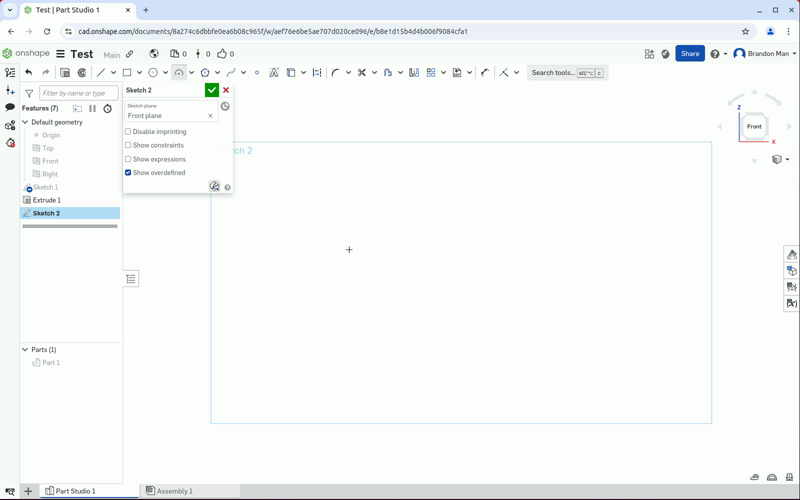
key_up(shift)
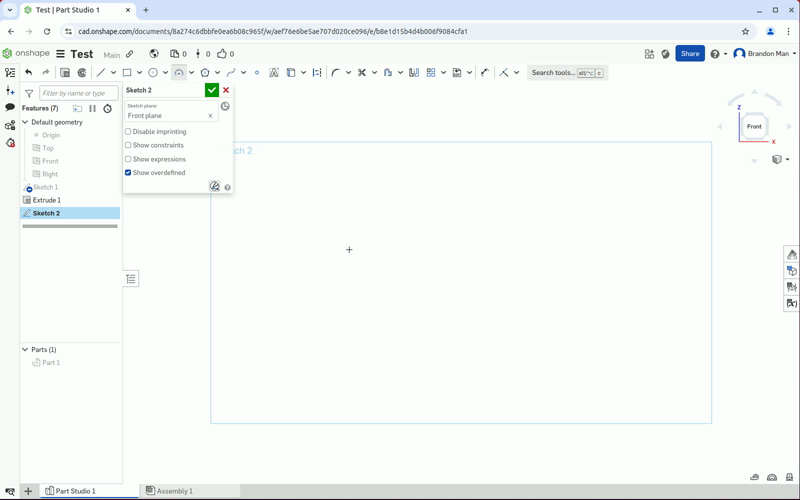
key_down(shift)
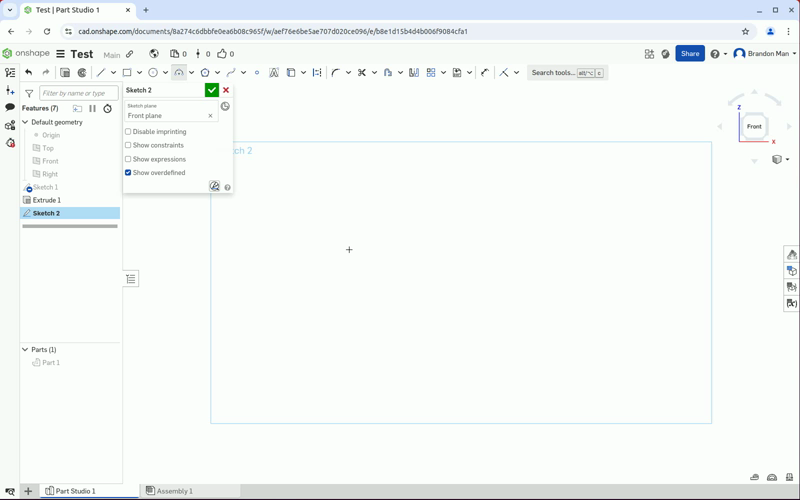
mouse_move(407, 277)
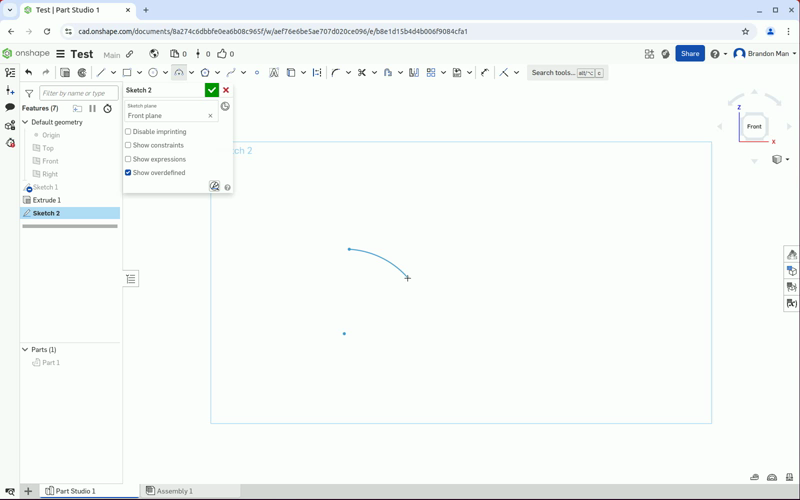
click(407, 277)
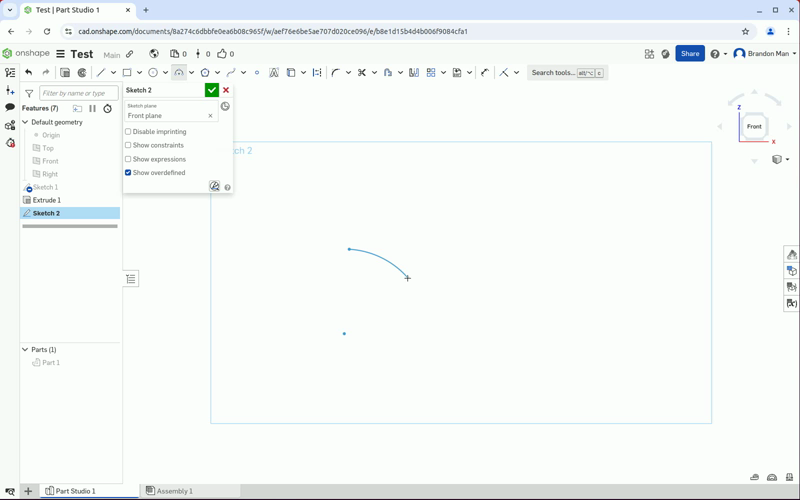
mouse_move(368, 283)
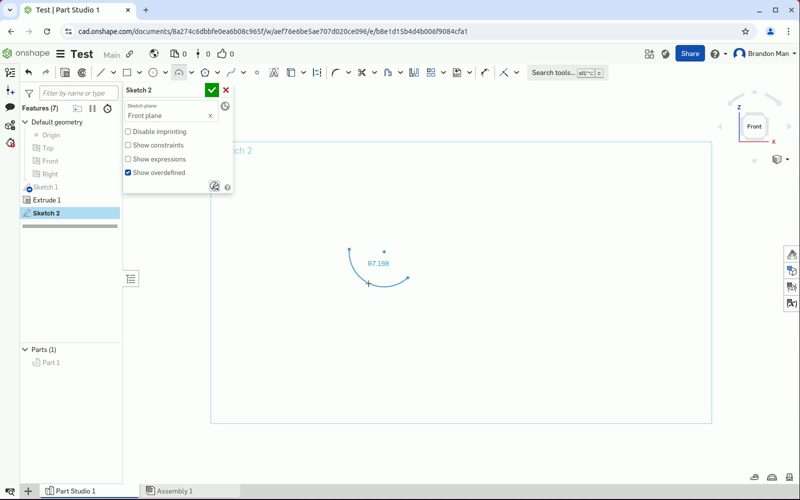
click(368, 283)
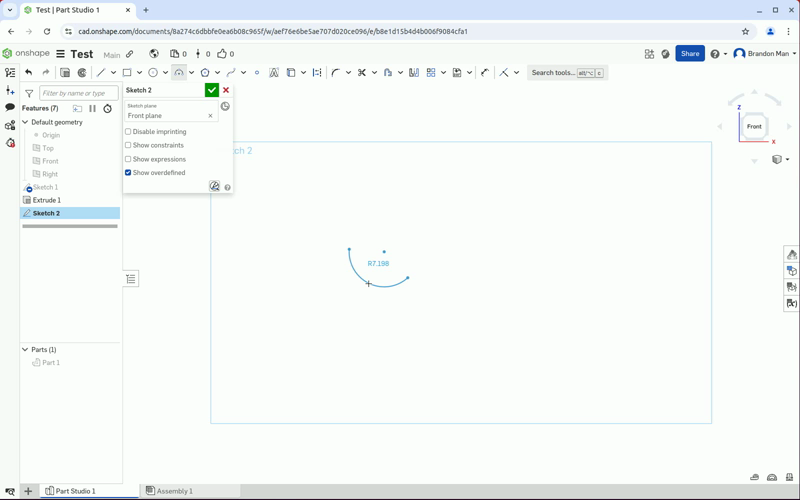
key_up(shift)
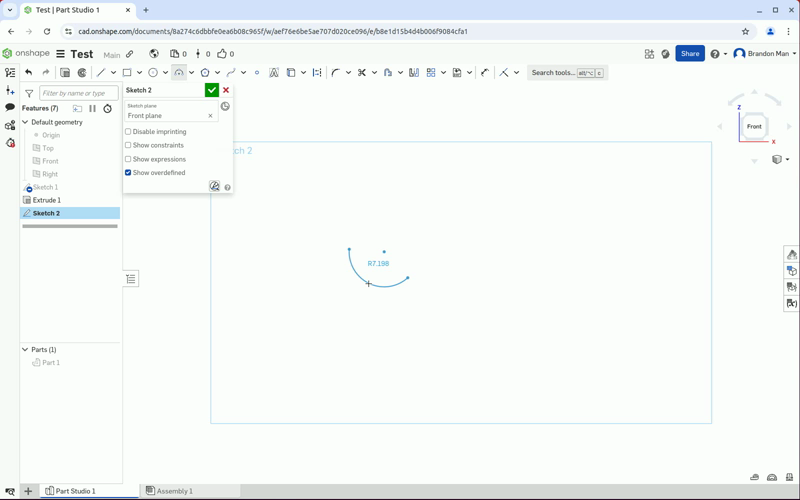
mouse_move(407, 277)
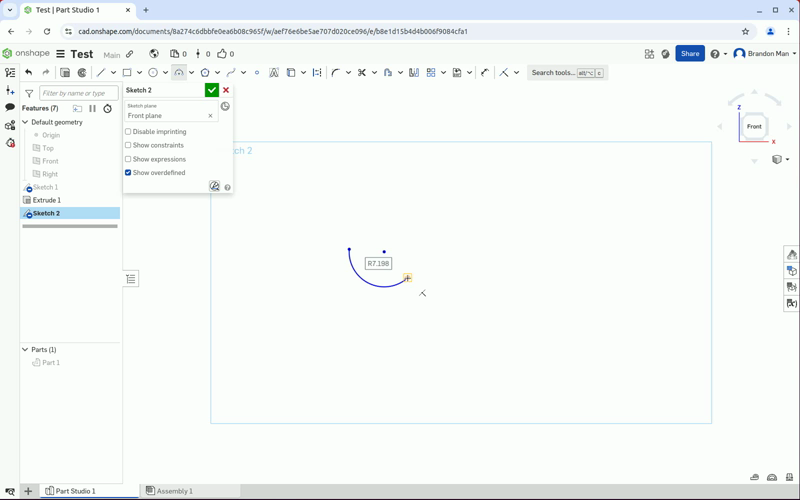
click(407, 277)
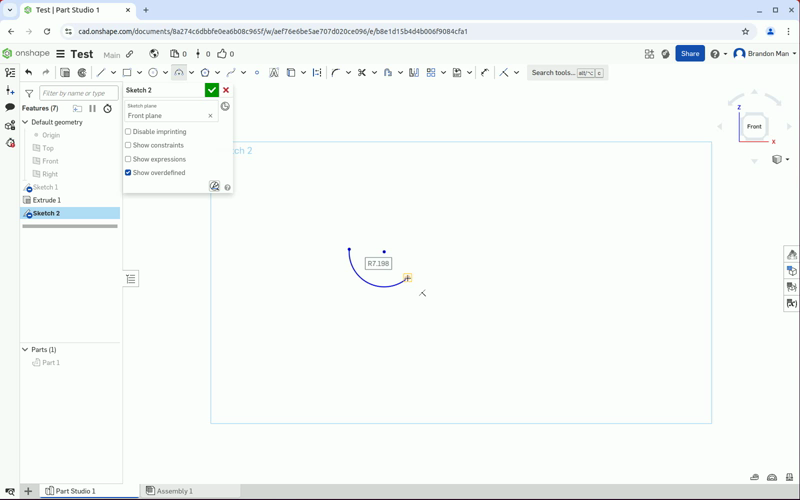
key_down(shift)
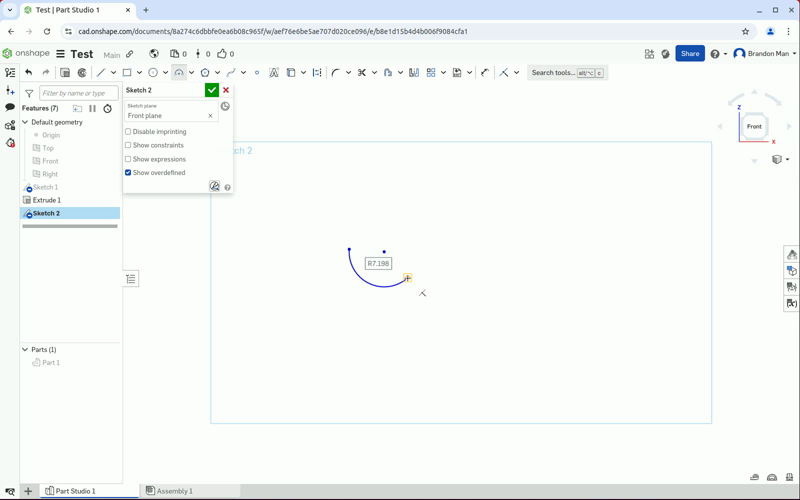
mouse_move(419, 249)
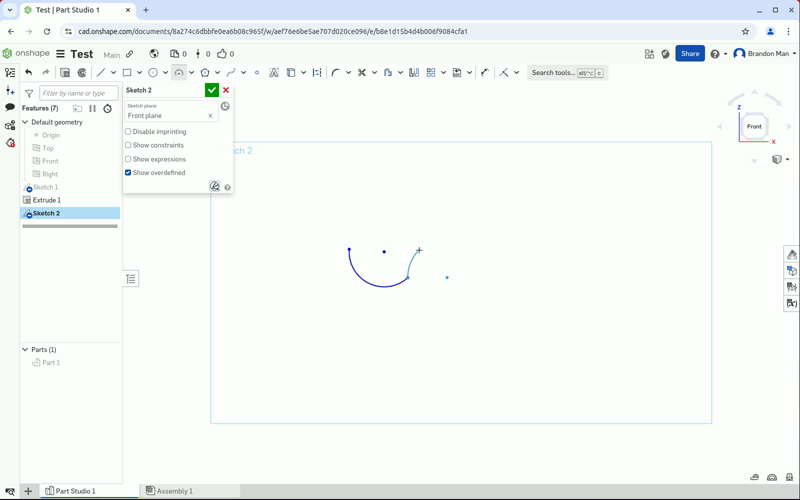
click(419, 249)
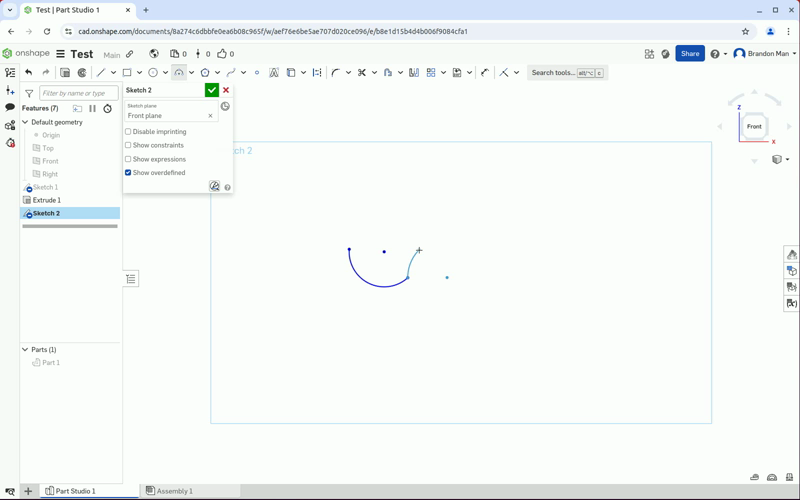
mouse_move(416, 264)
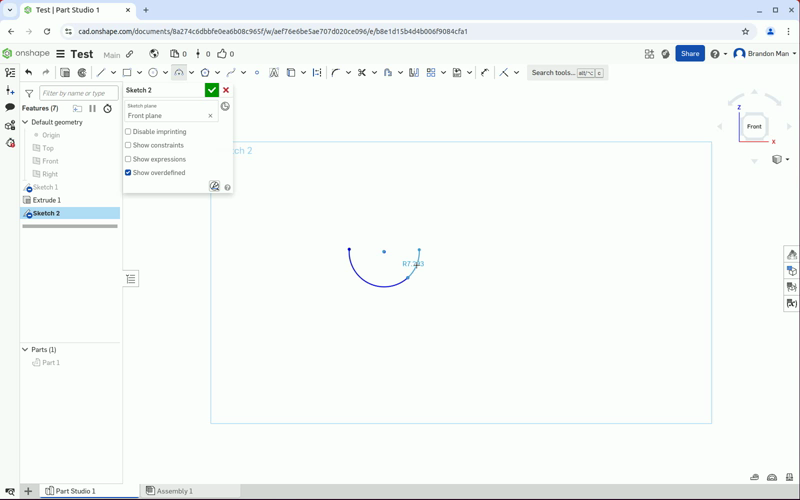
click(416, 264)
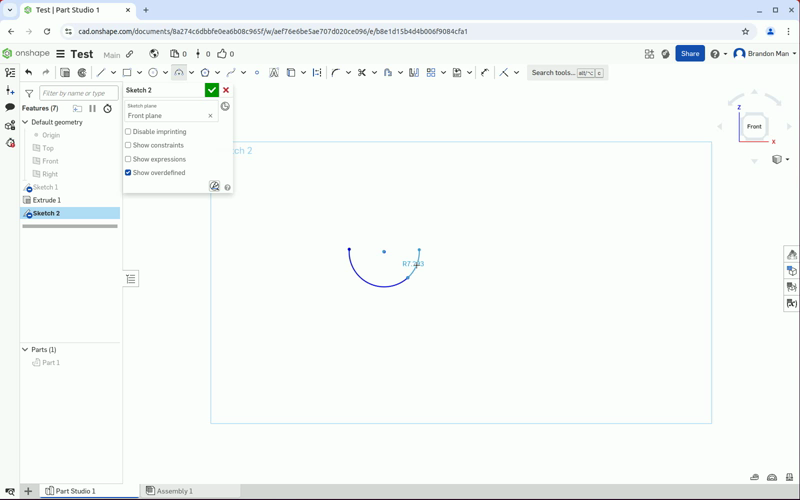
key_up(shift)
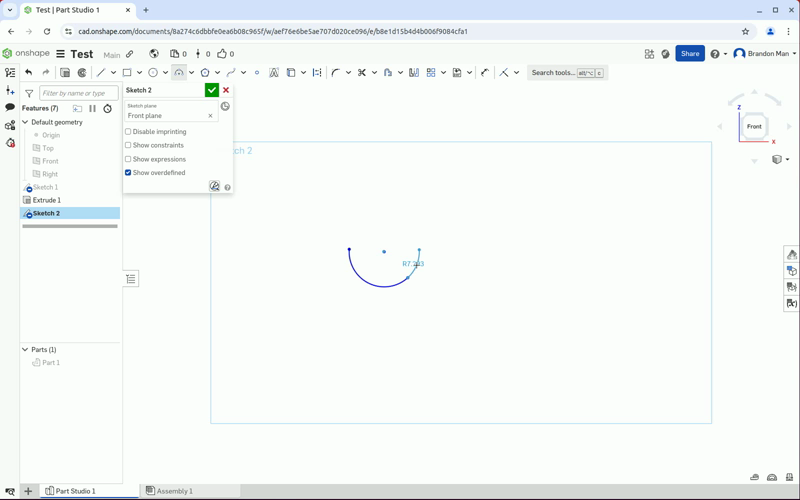
mouse_move(419, 249)
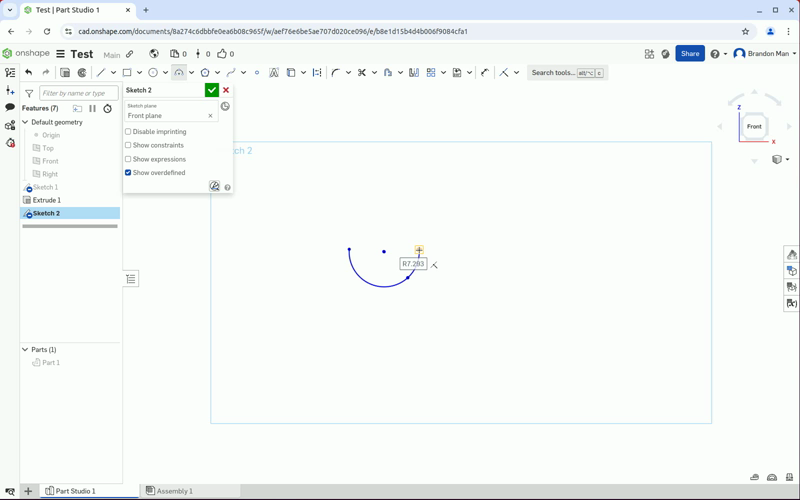
click(419, 249)
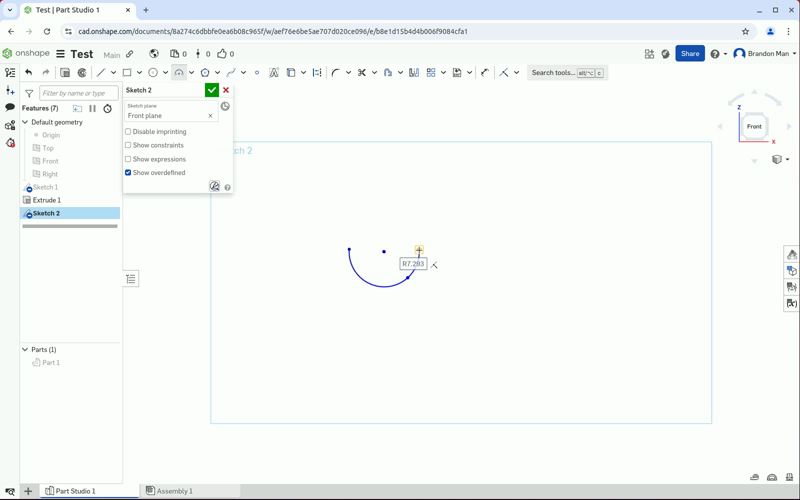
key_down(shift)
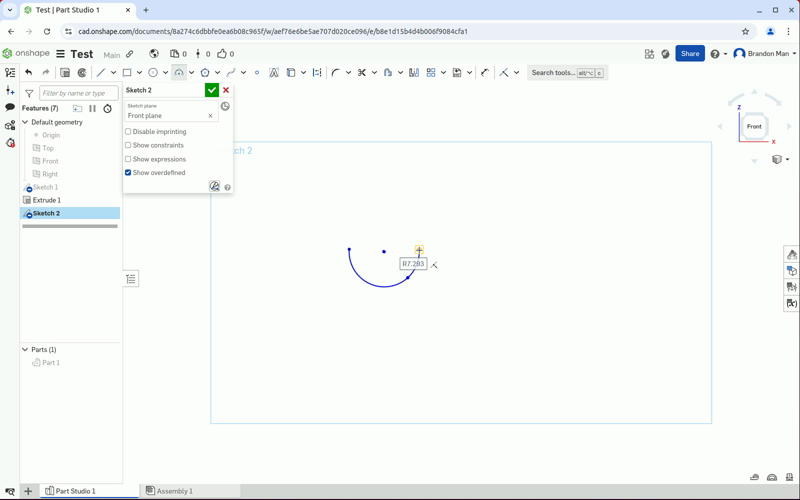
mouse_move(367, 221)
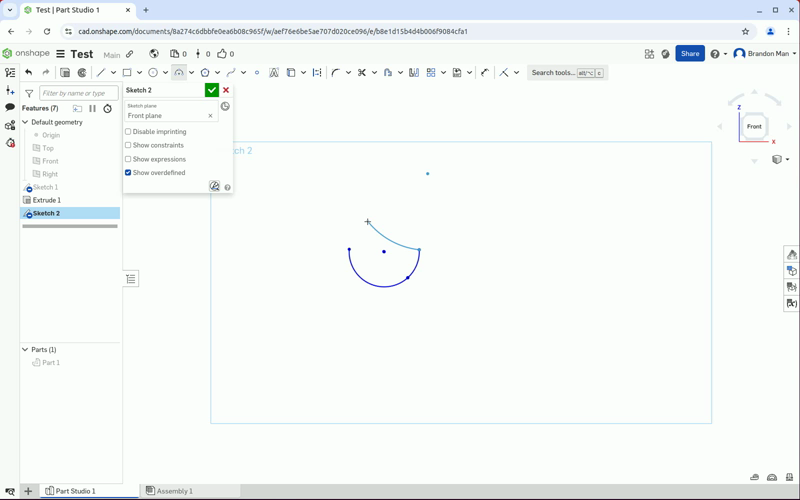
click(367, 221)
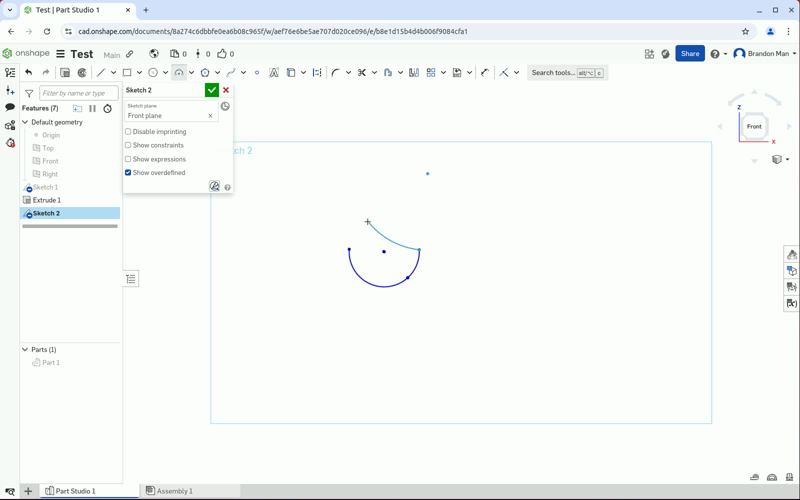
mouse_move(401, 220)
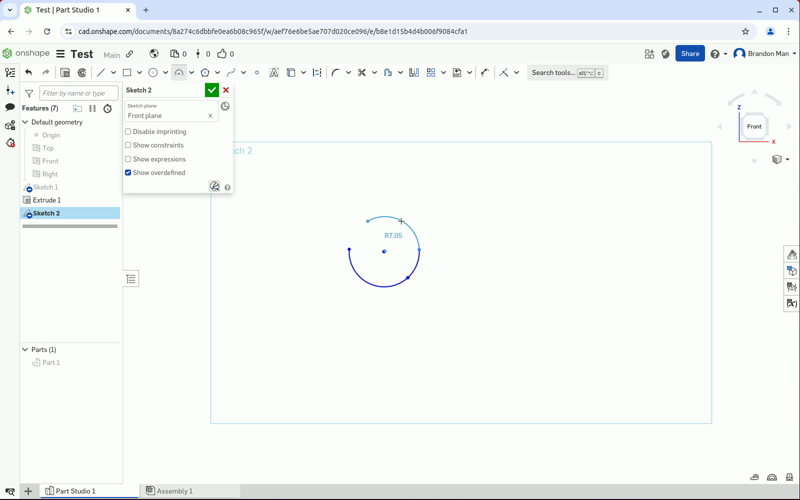
click(401, 220)
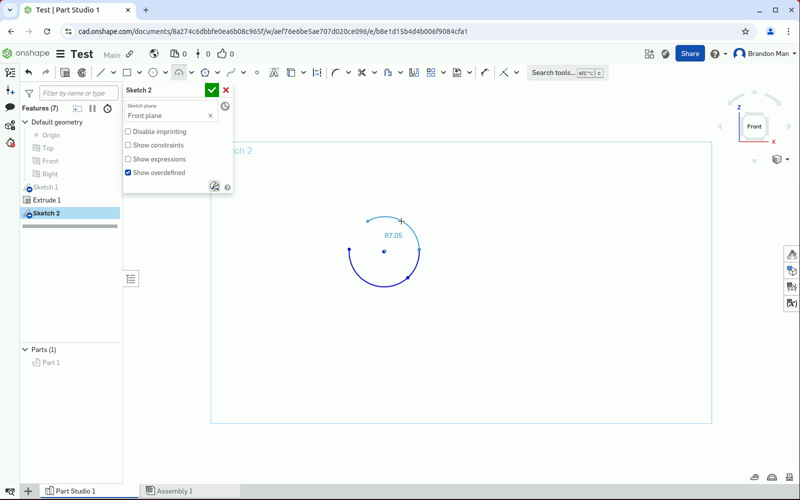
key_up(shift)
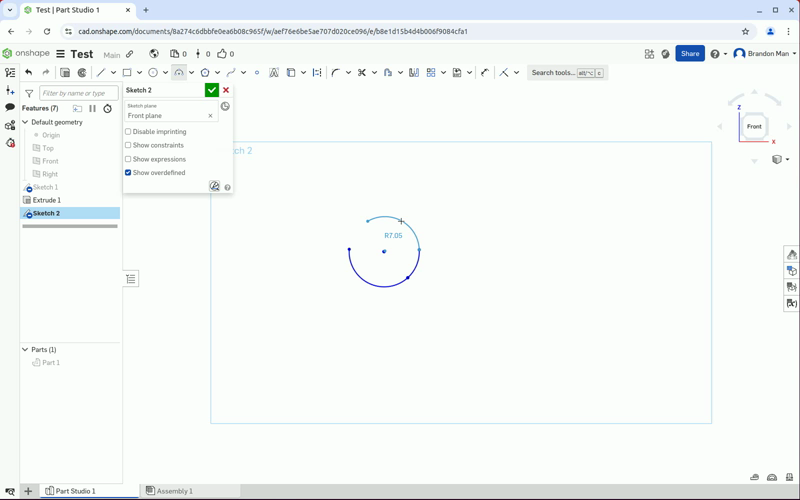
key(esc)
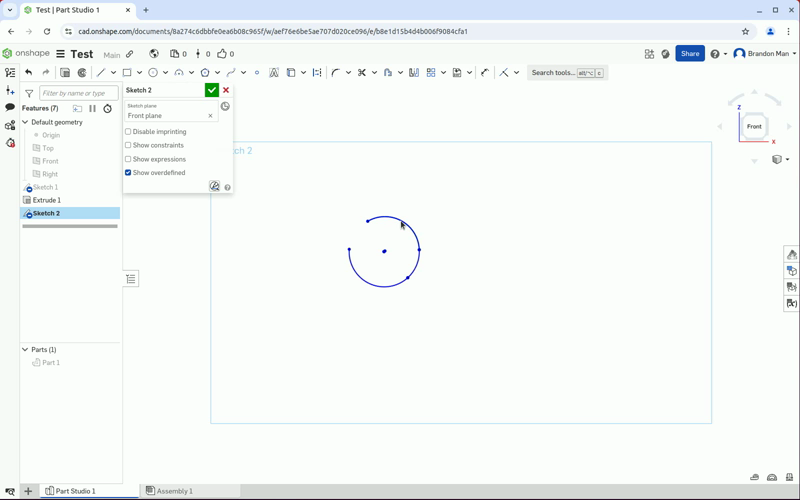
key(l)
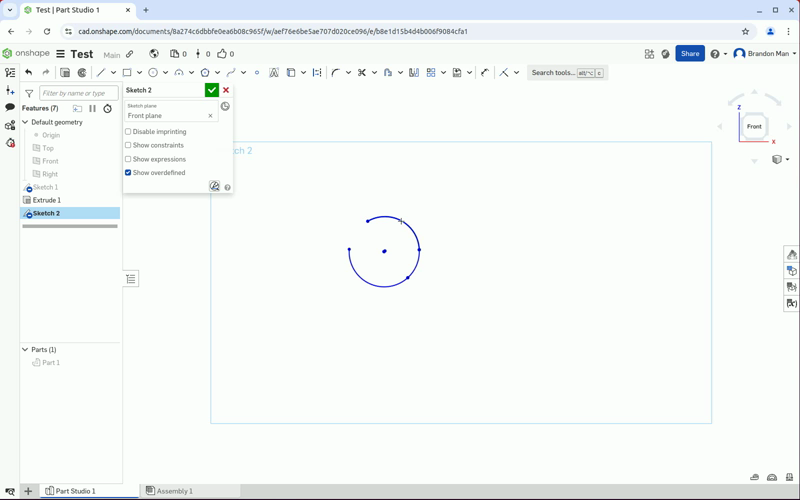
mouse_move(367, 221)
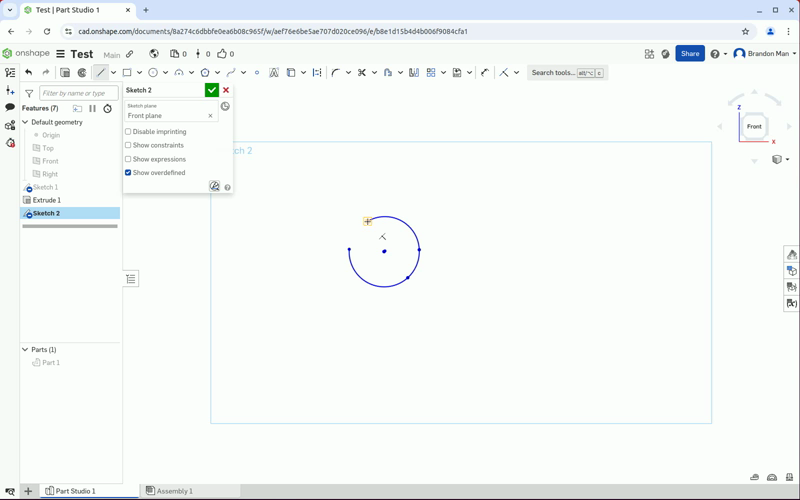
click(367, 221)
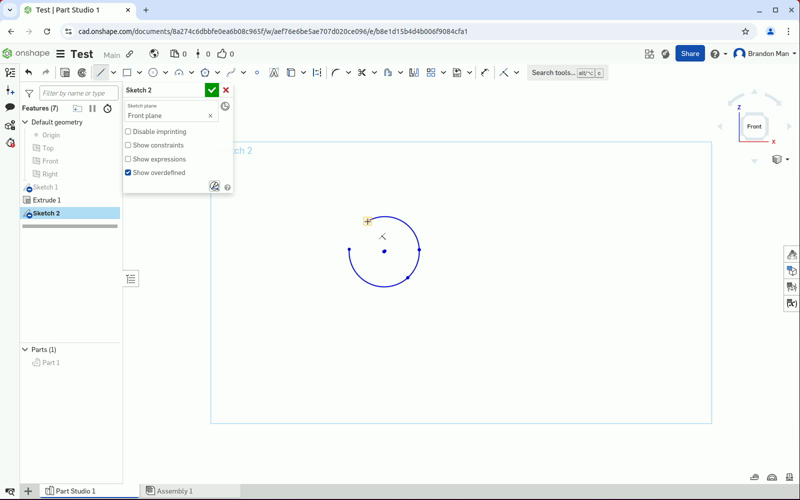
key_down(shift)
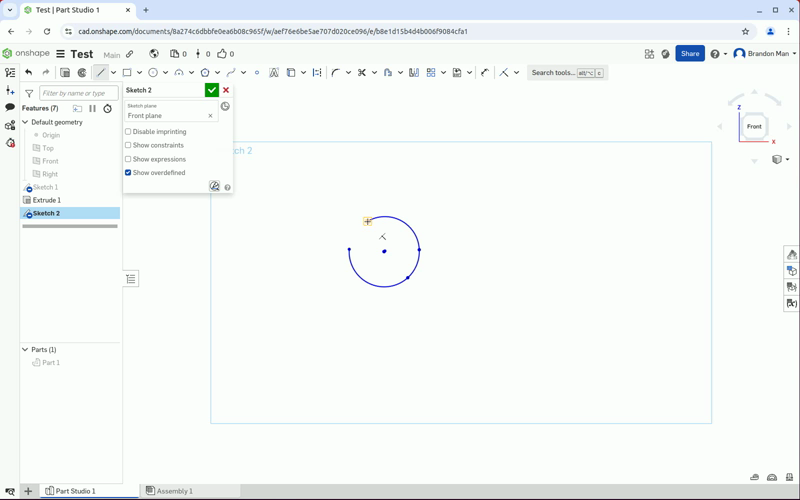
mouse_move(397, 221)
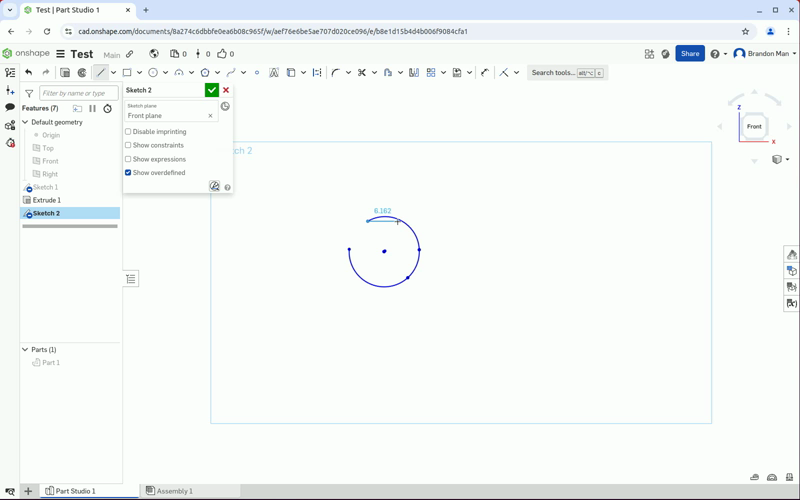
mouse_move(382, 234)
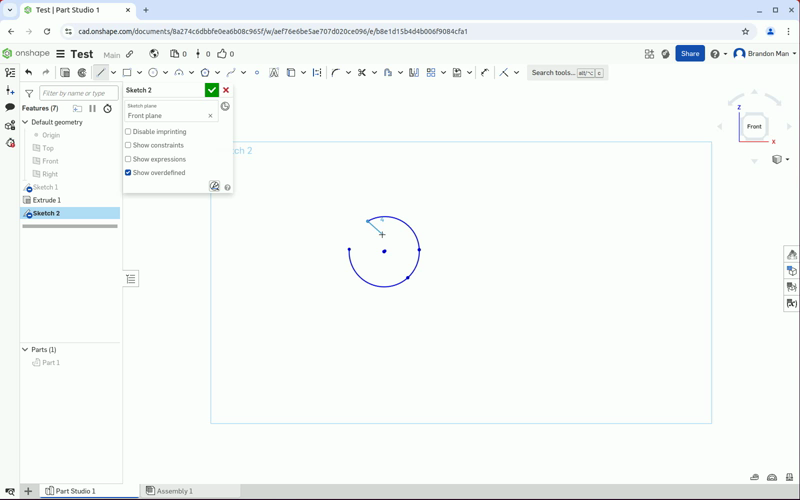
click(382, 234)
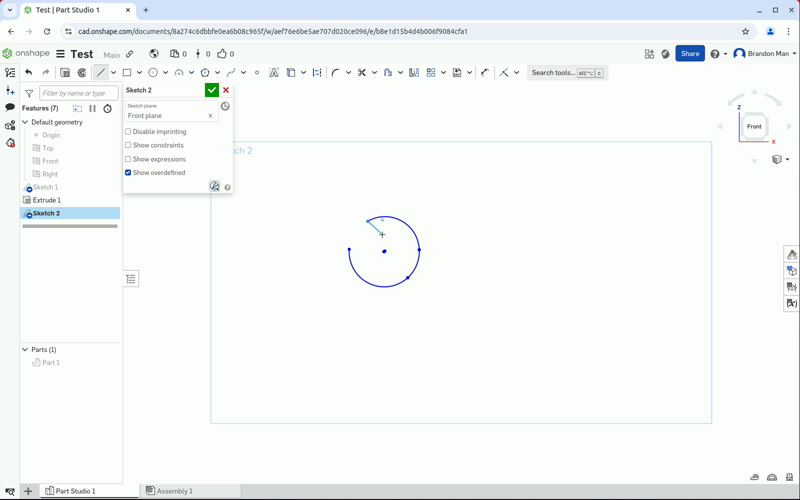
key_up(shift)
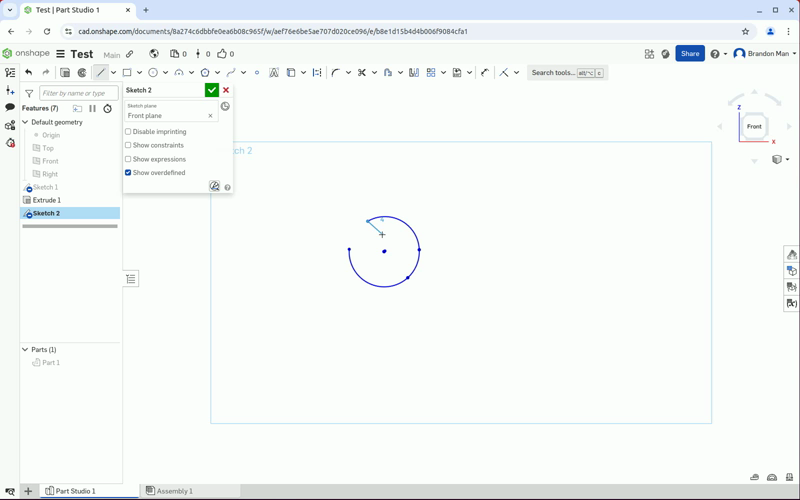
key(esc)
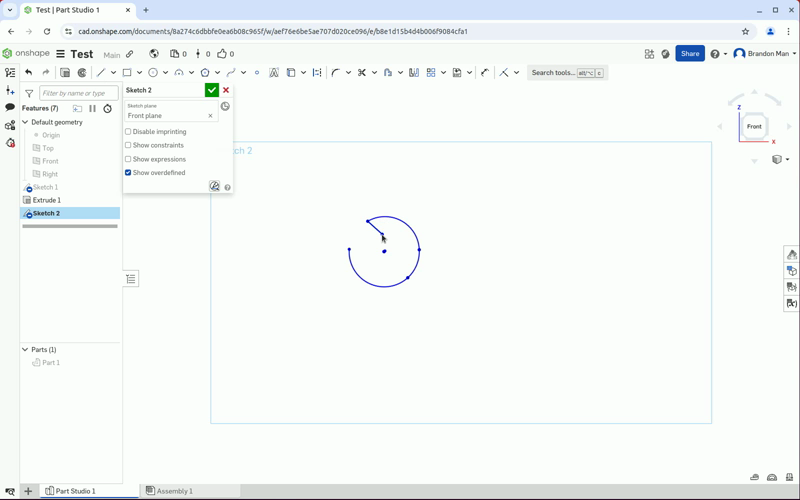
key(a)
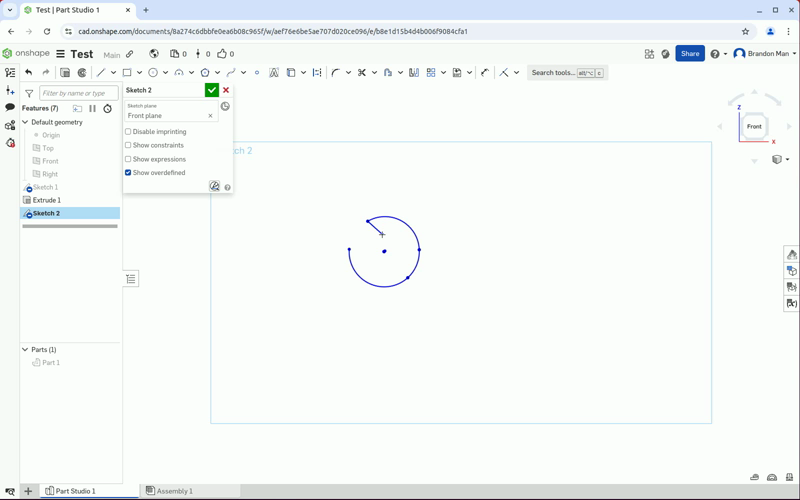
mouse_move(382, 234)
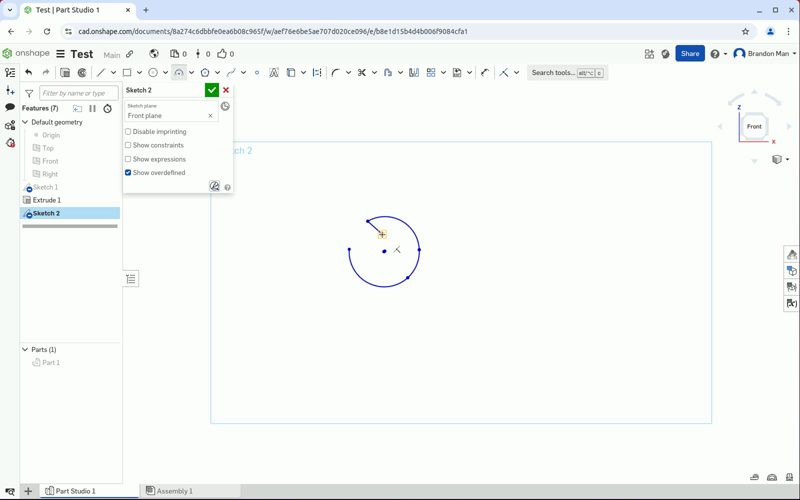
click(382, 234)
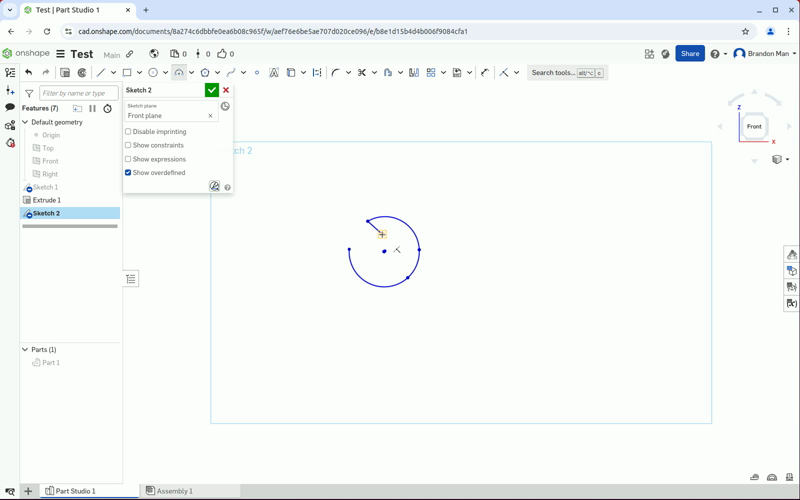
key_down(shift)
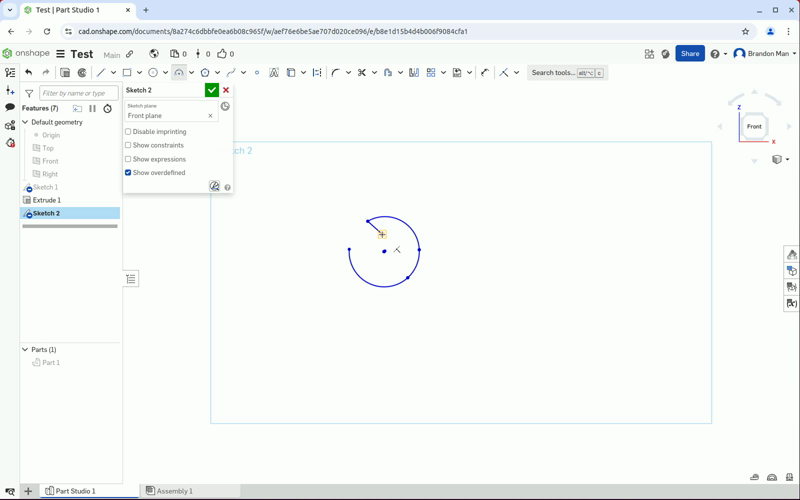
mouse_move(367, 255)
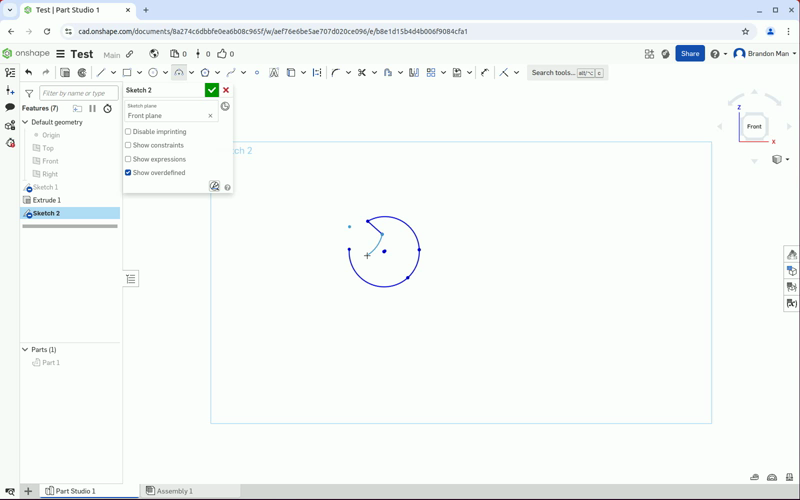
click(367, 255)
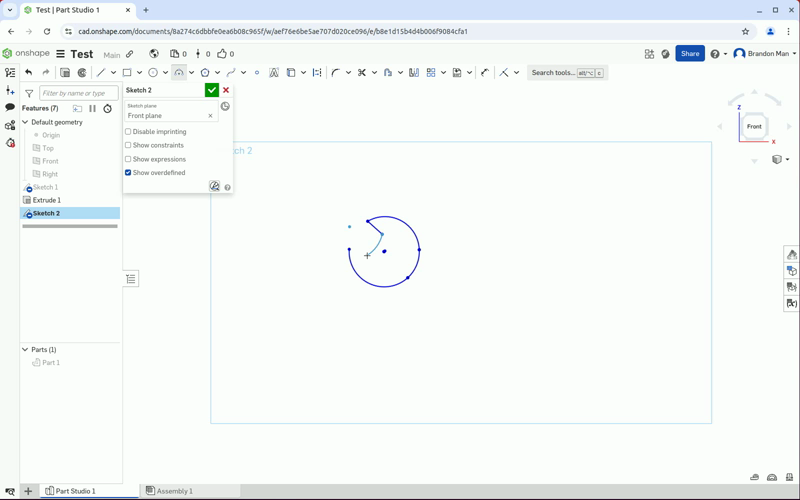
mouse_move(398, 262)
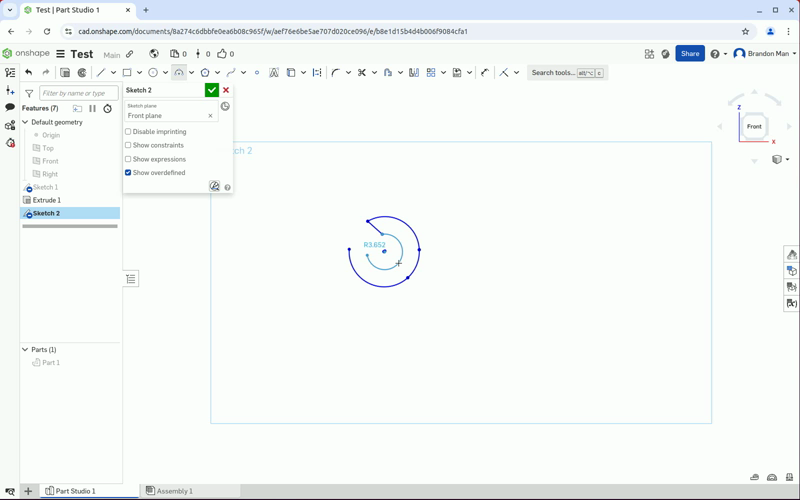
click(398, 262)
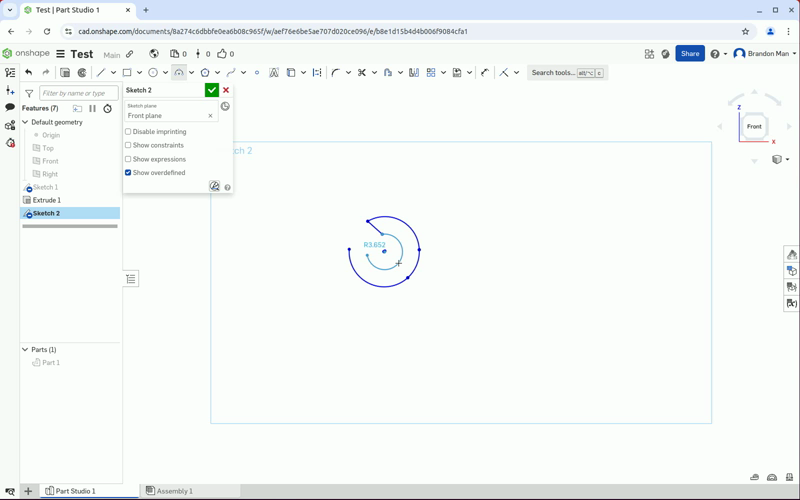
key_up(shift)
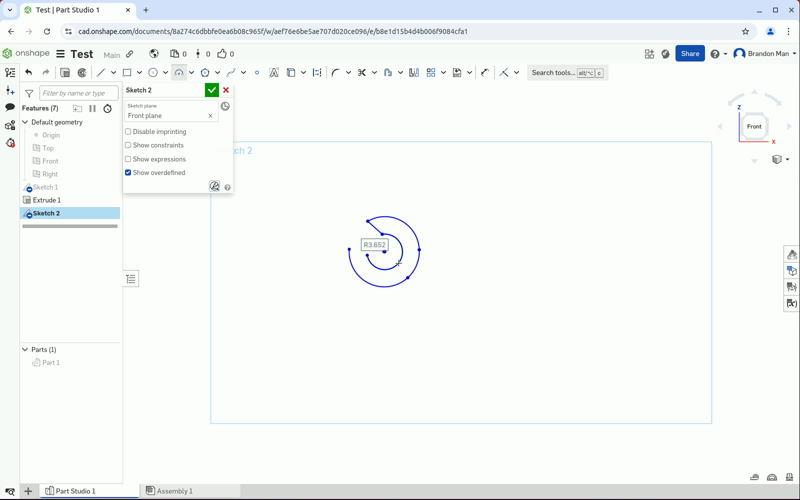
key(esc)
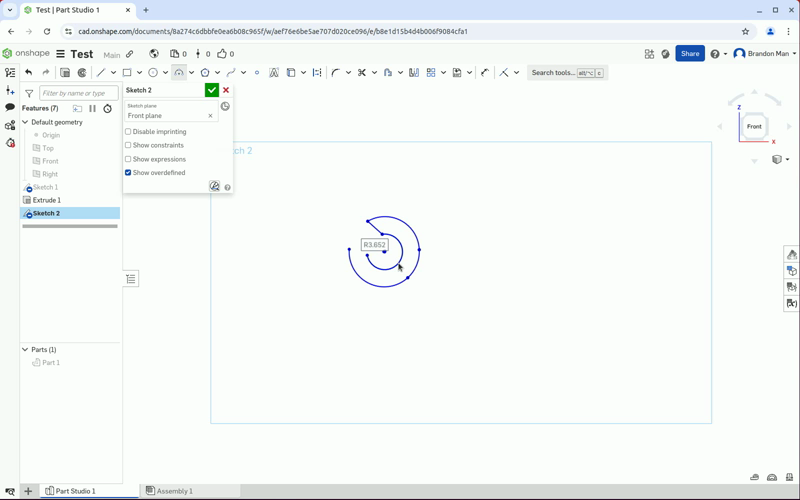
key(l)
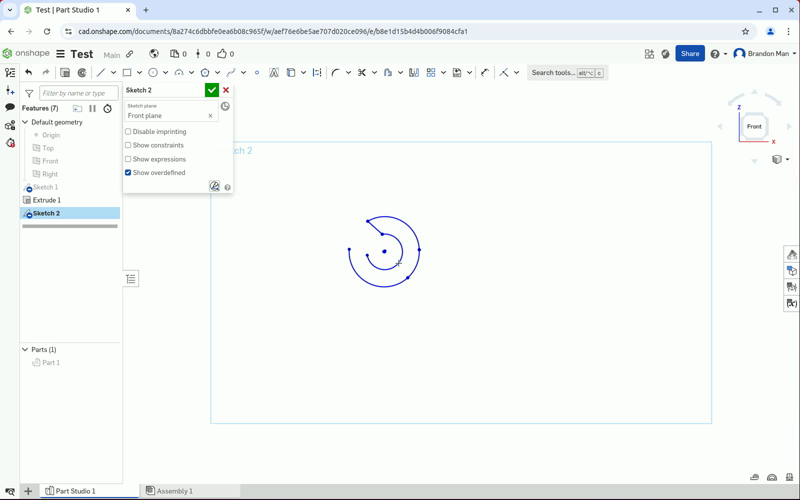
mouse_move(367, 255)
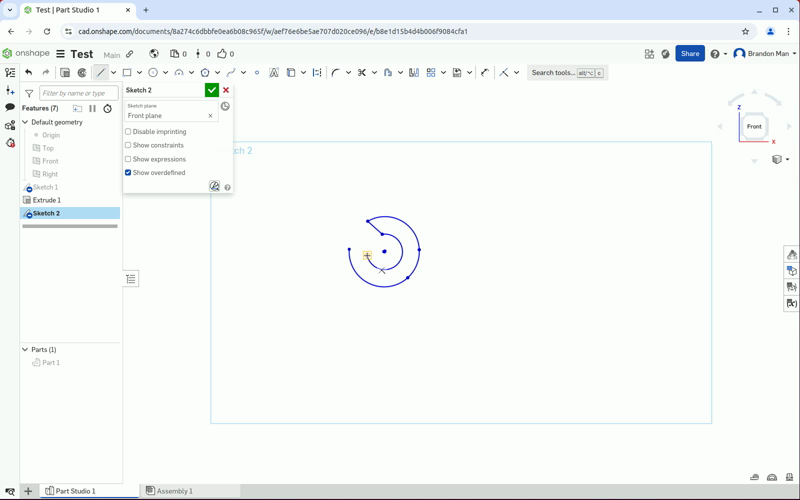
click(367, 255)
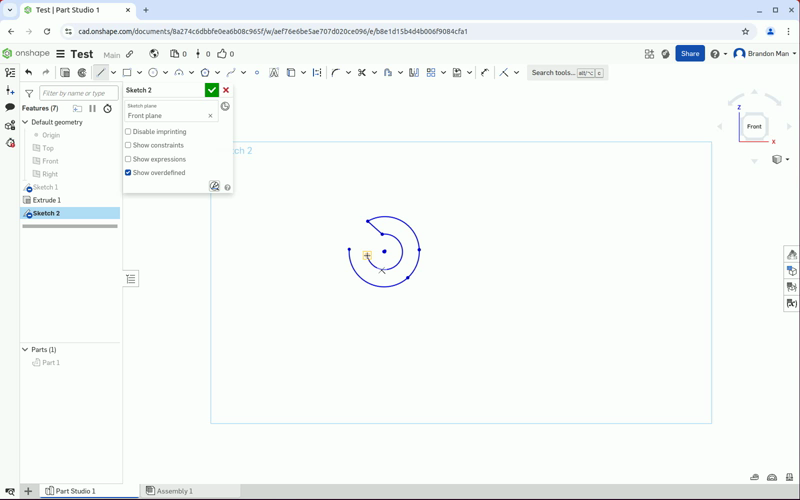
mouse_move(397, 255)
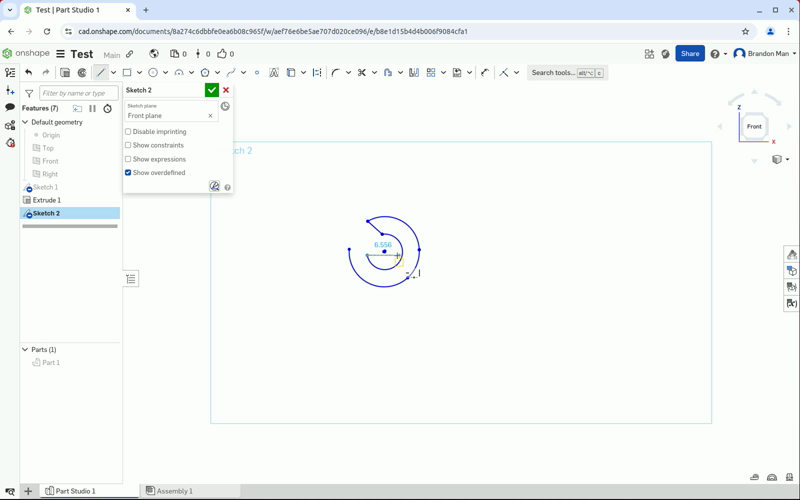
key_down(shift)
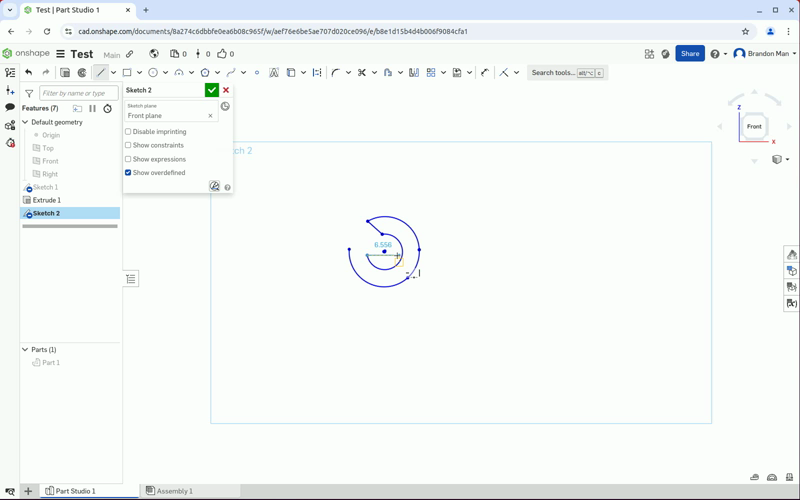
mouse_move(349, 249)
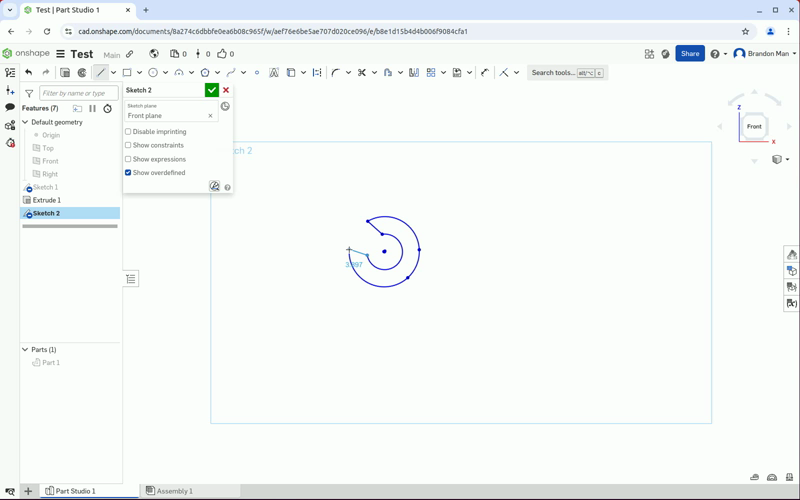
key_up(shift)
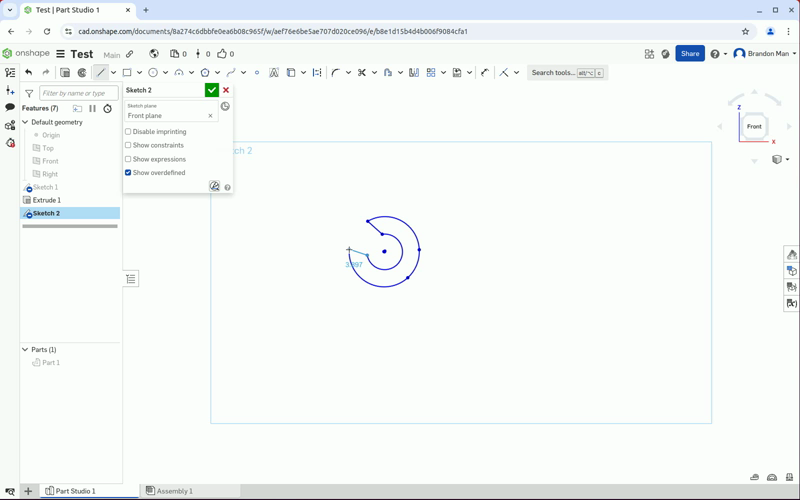
click(349, 249)
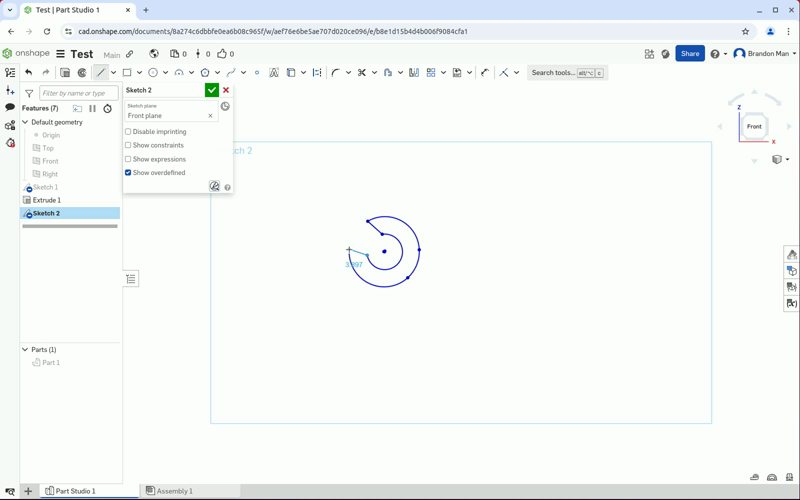
key(esc)
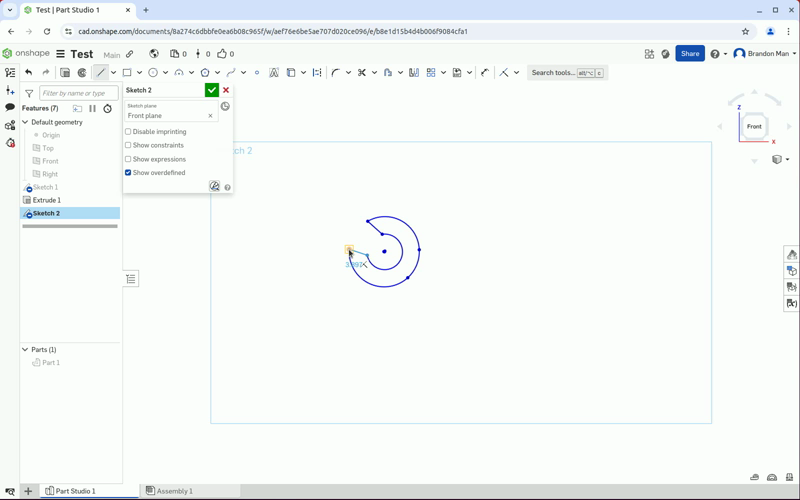
mouse_move(415, 240)
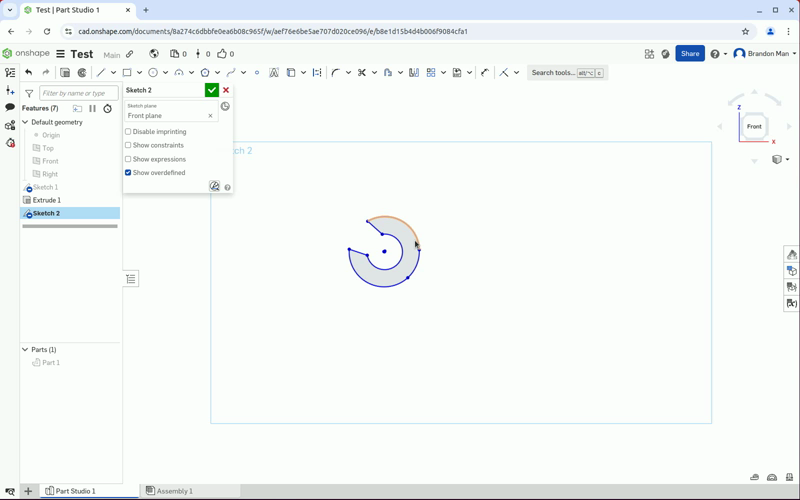
click(415, 240)
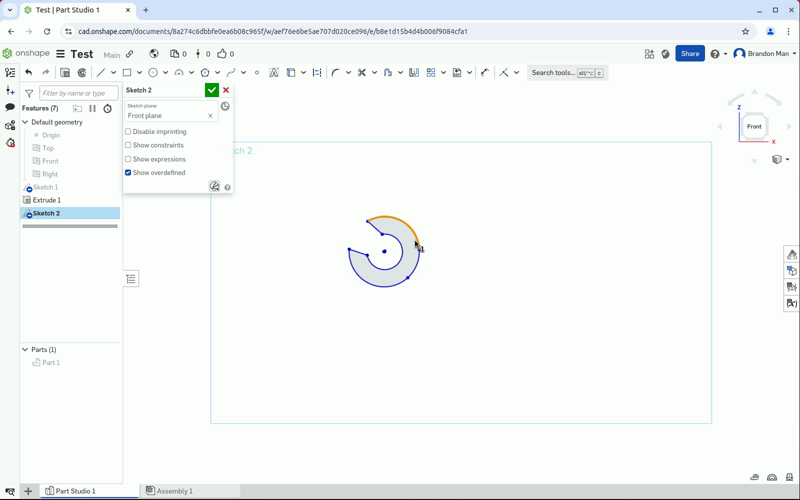
mouse_move(73, 352)
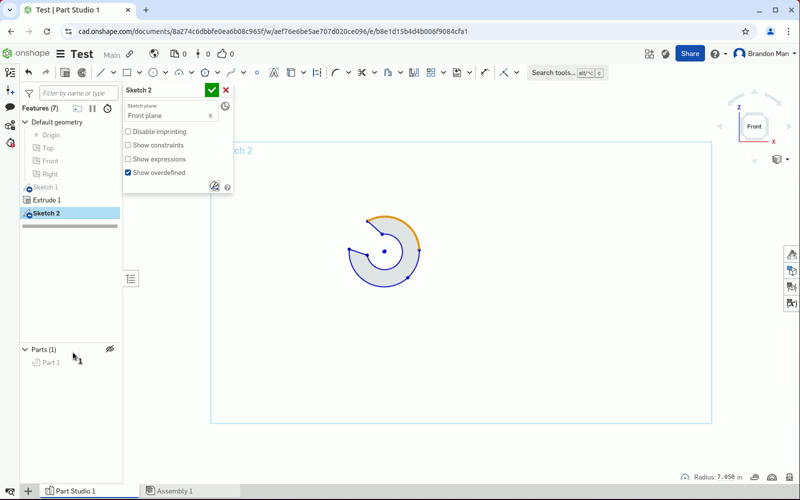
key(shift+y)
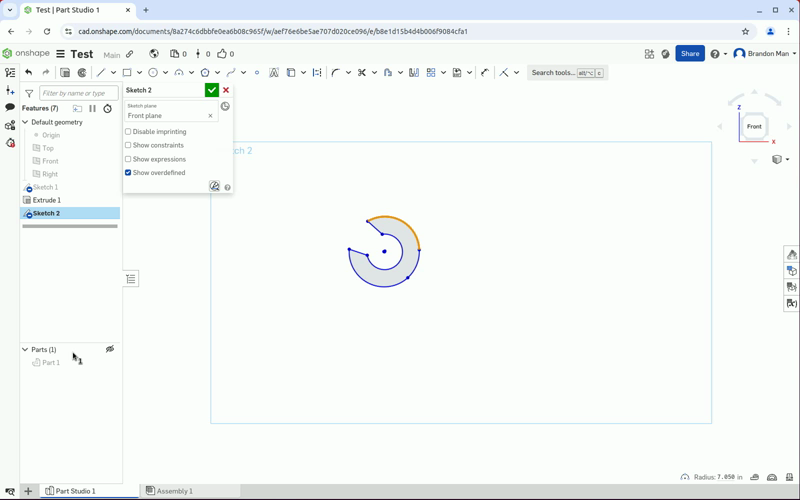
key(shift+e)
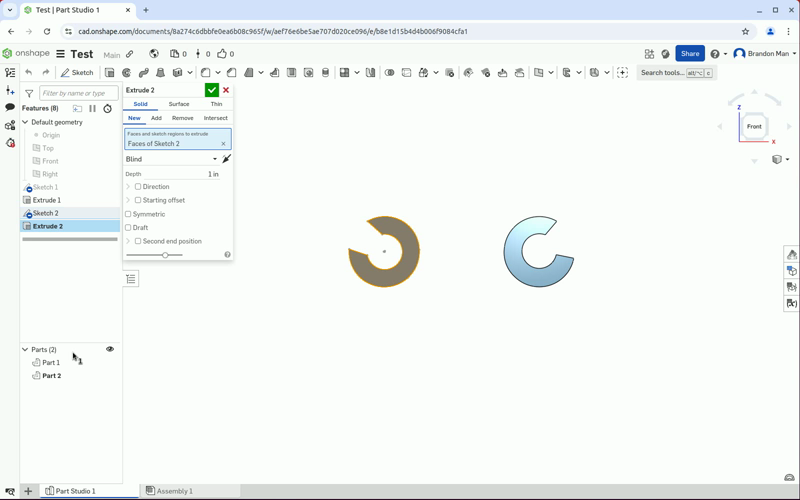
mouse_move(143, 106)
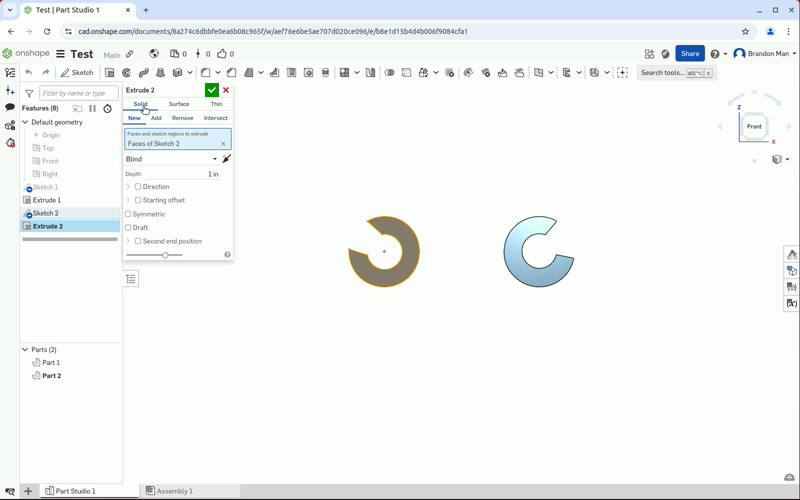
click(143, 106)
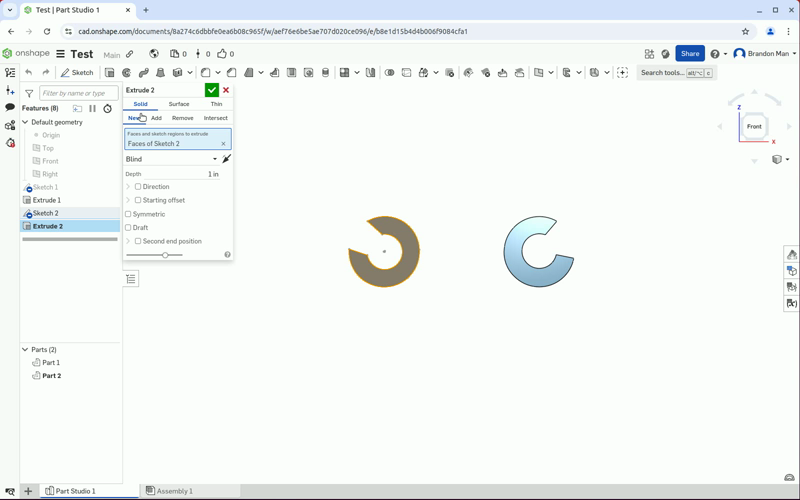
mouse_move(137, 120)
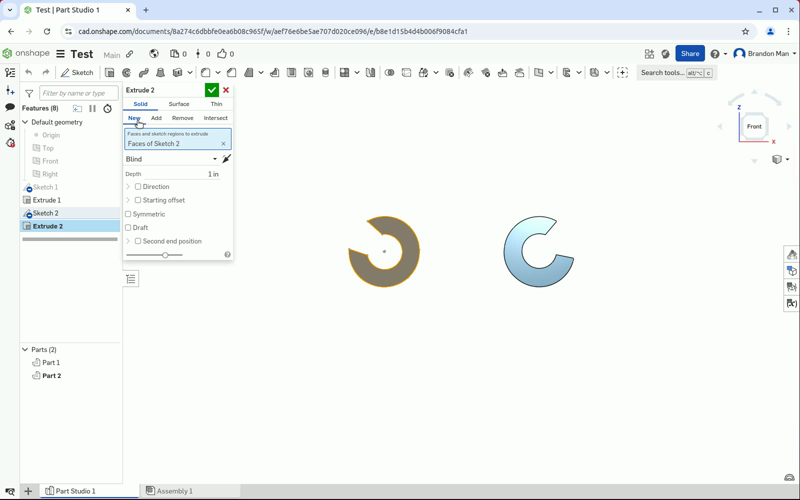
click(137, 120)
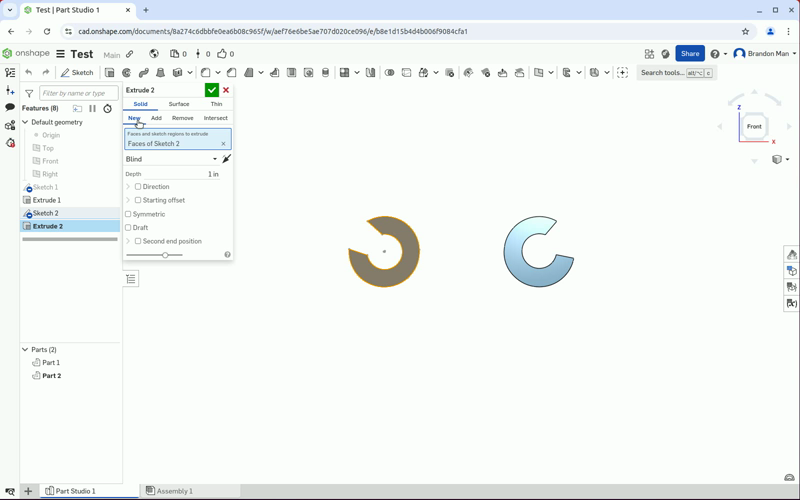
key(tab, 4)
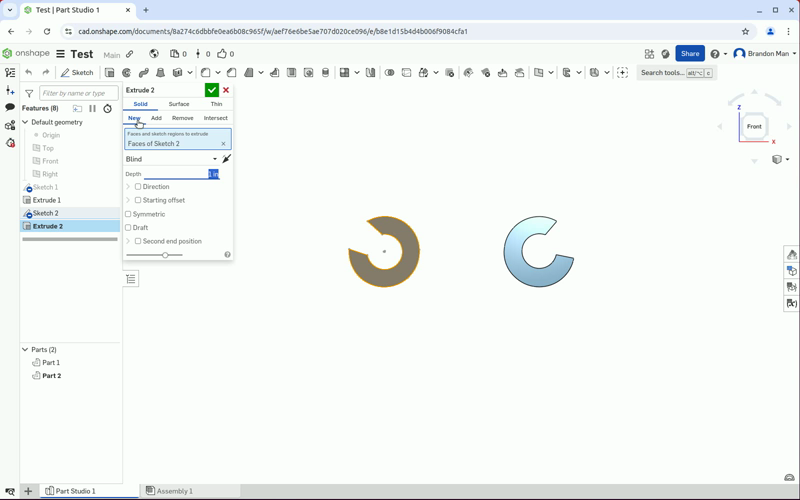
text(7.703)
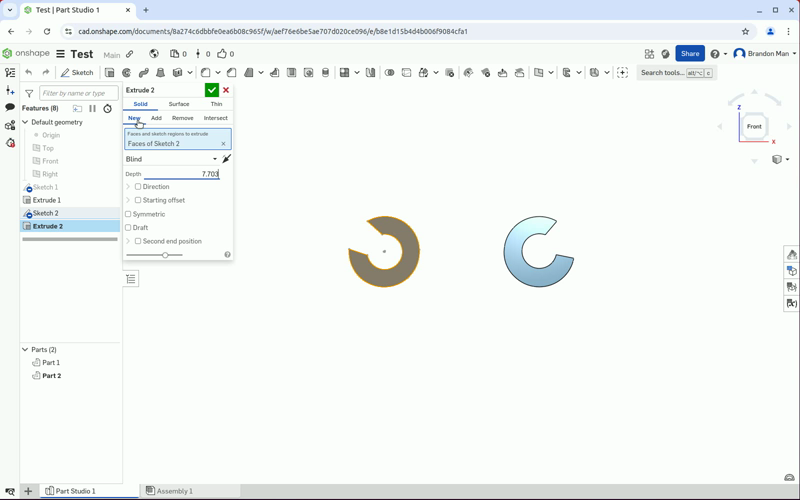
key(enter)
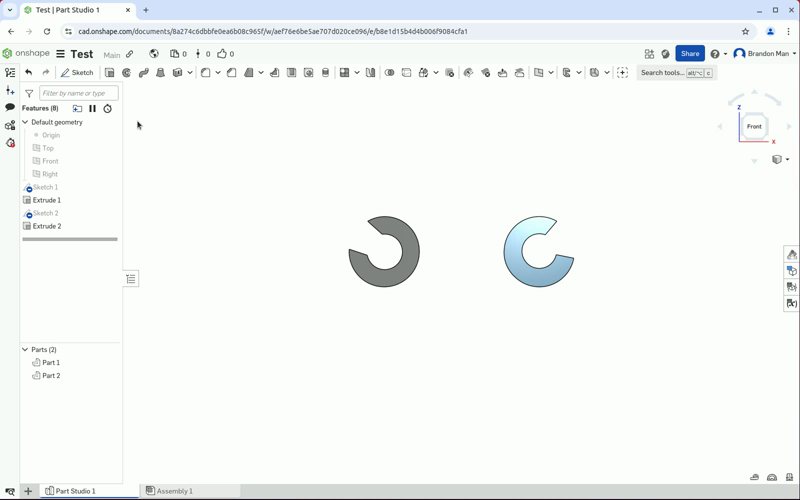
key(shift+h)
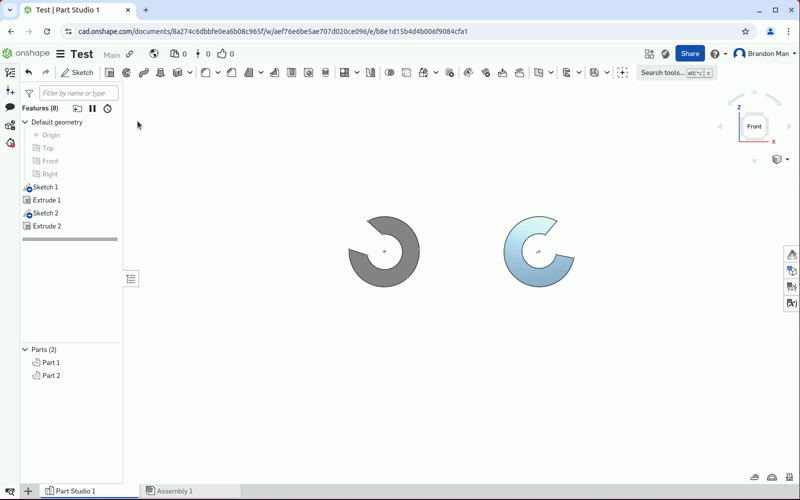
key(shift+h)
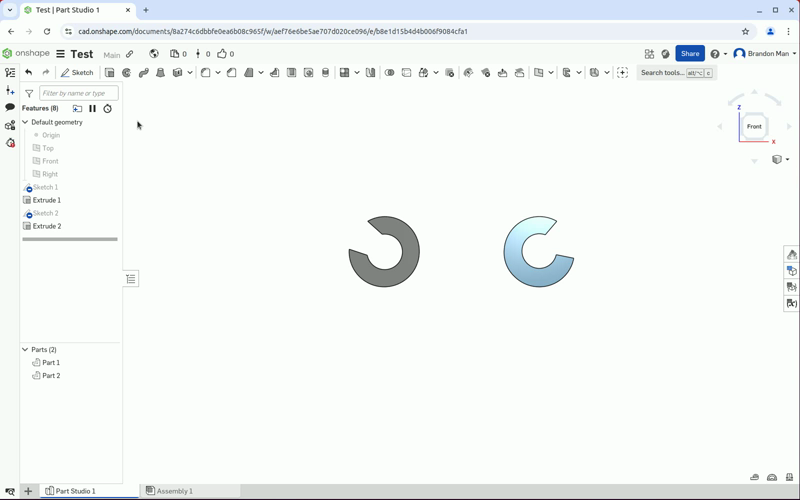
mouse_move(73, 189)
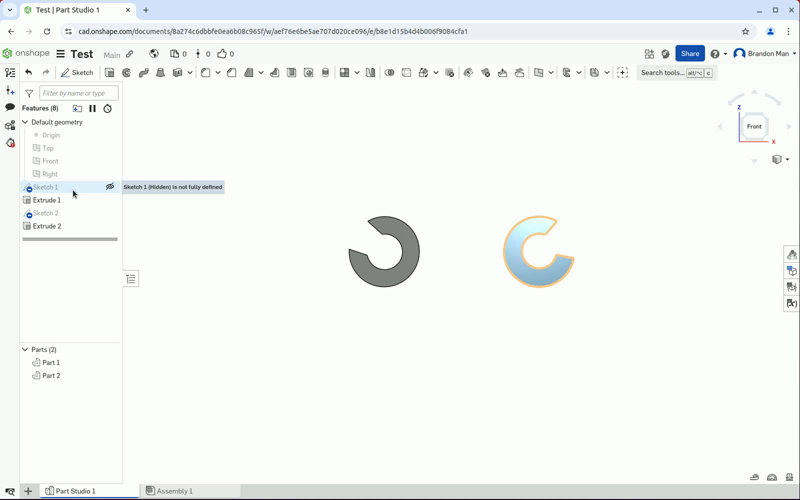
click(73, 189)
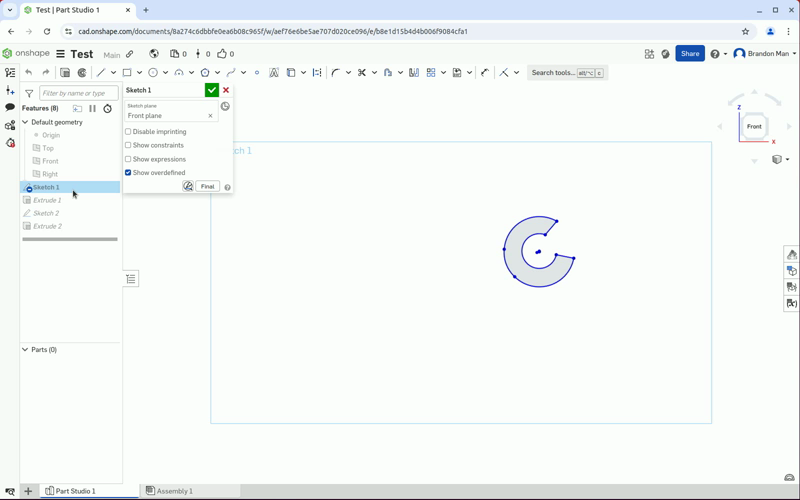
mouse_move(229, 92)
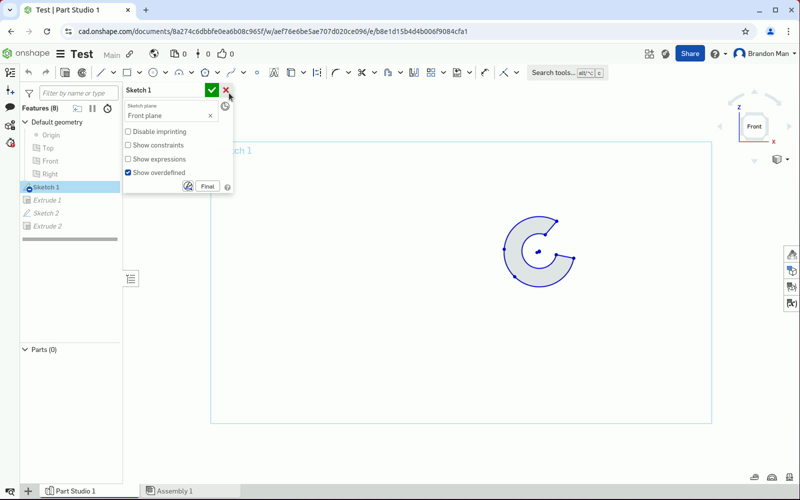
click(229, 92)
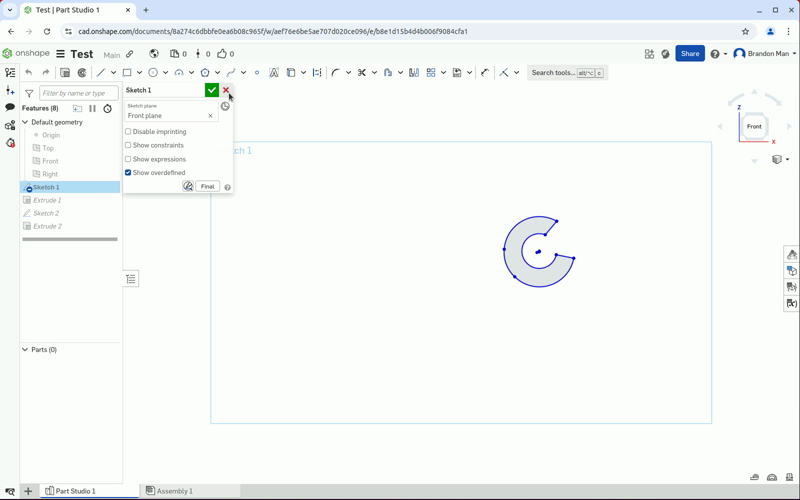
key(shift+s)
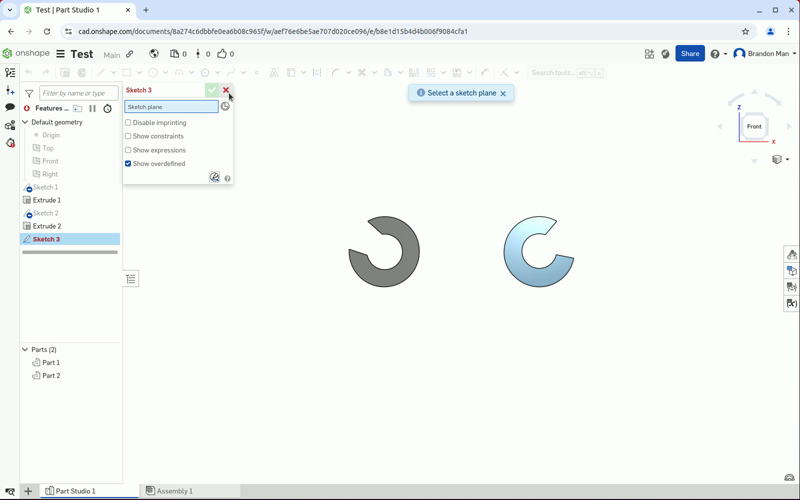
mouse_move(73, 163)
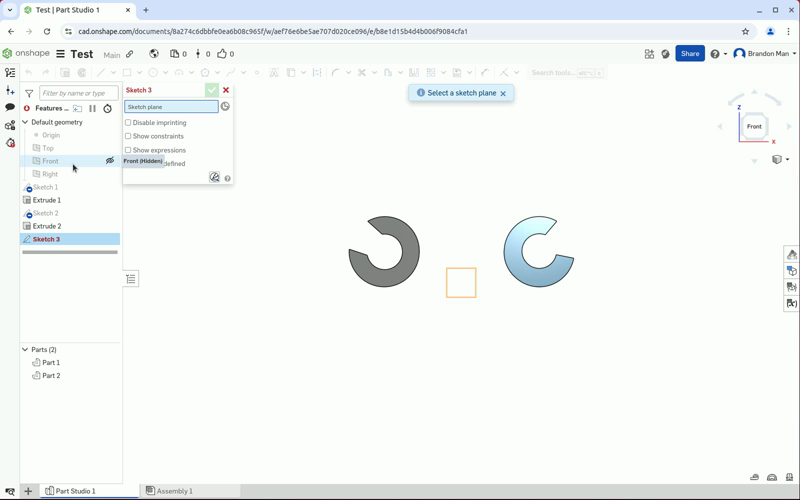
click(73, 163)
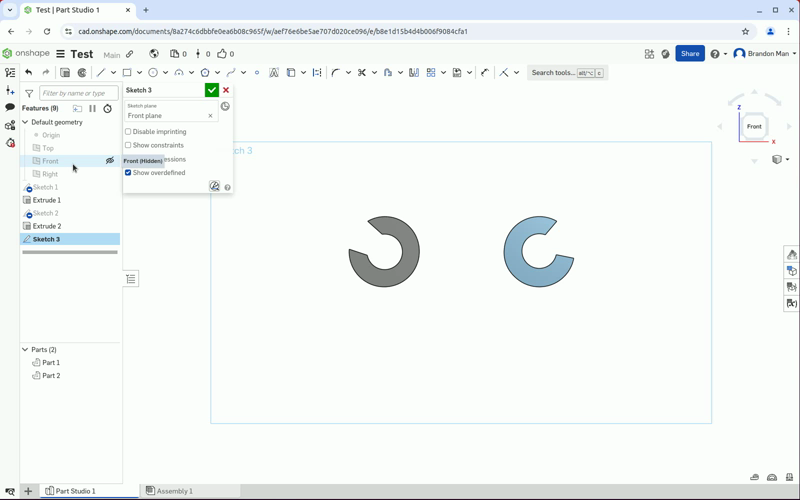
mouse_move(73, 352)
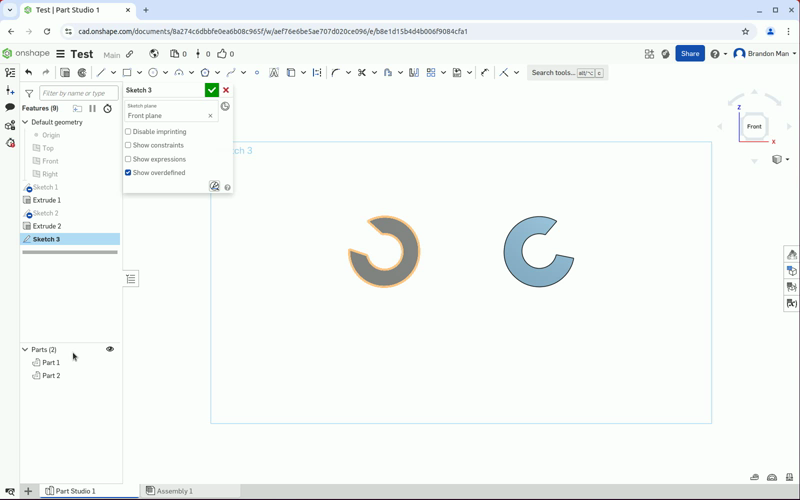
key(y)
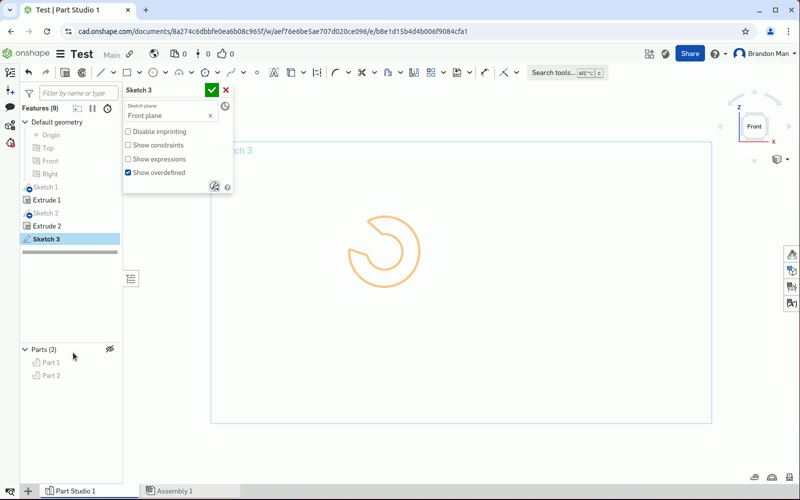
key(c)
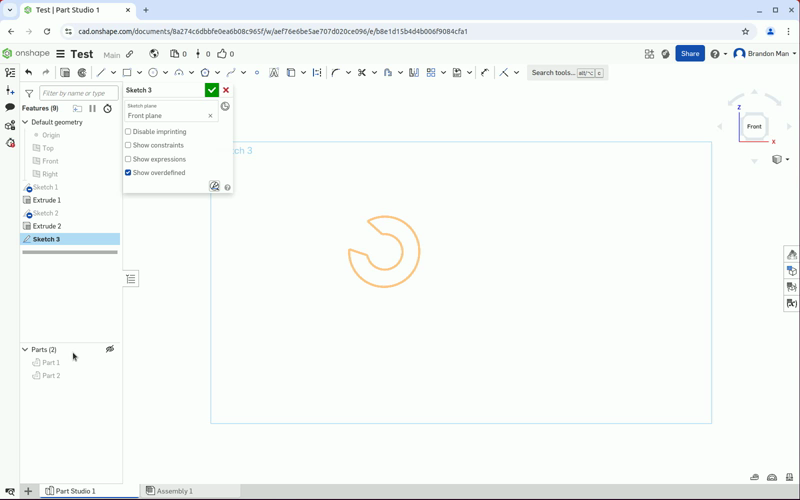
key_down(shift)
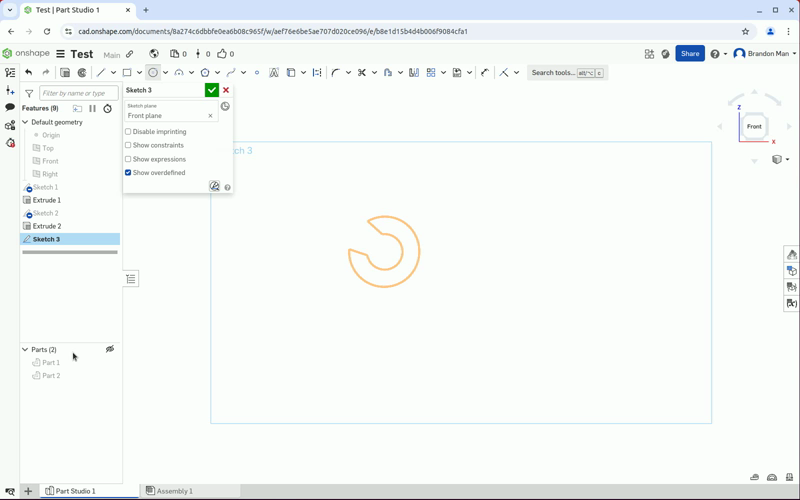
mouse_move(461, 282)
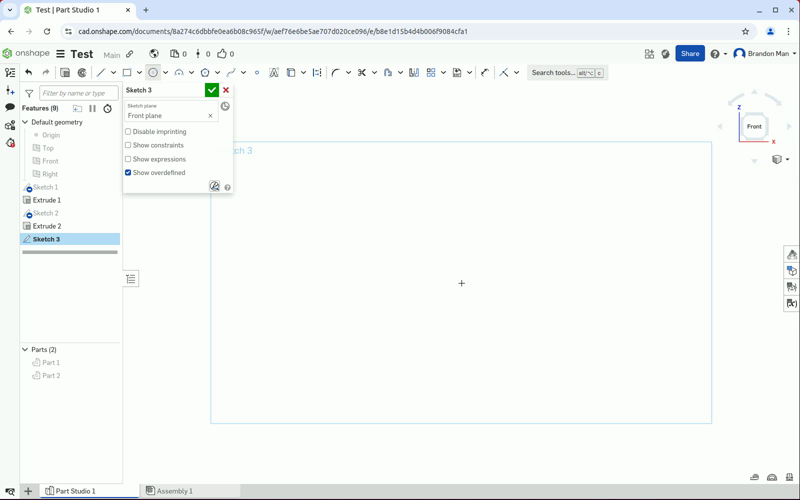
click(461, 282)
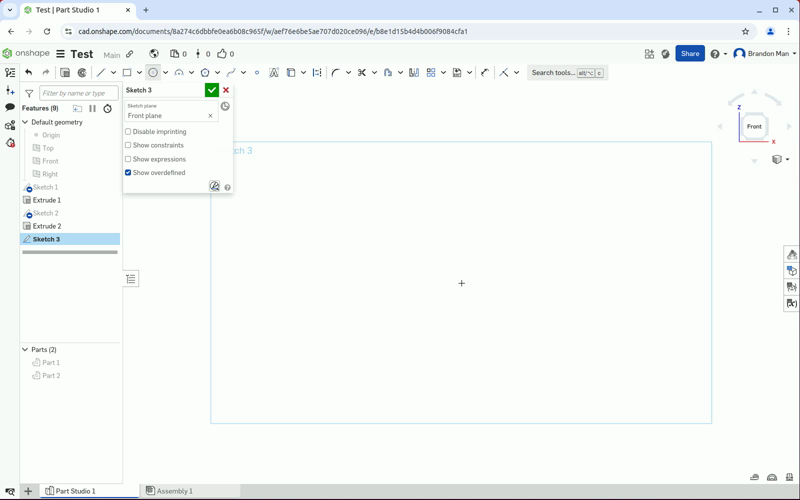
key_up(shift)
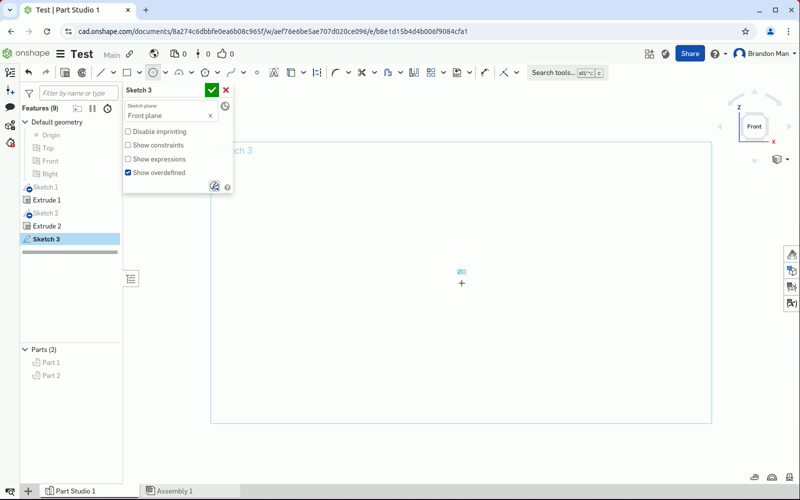
mouse_move(479, 282)
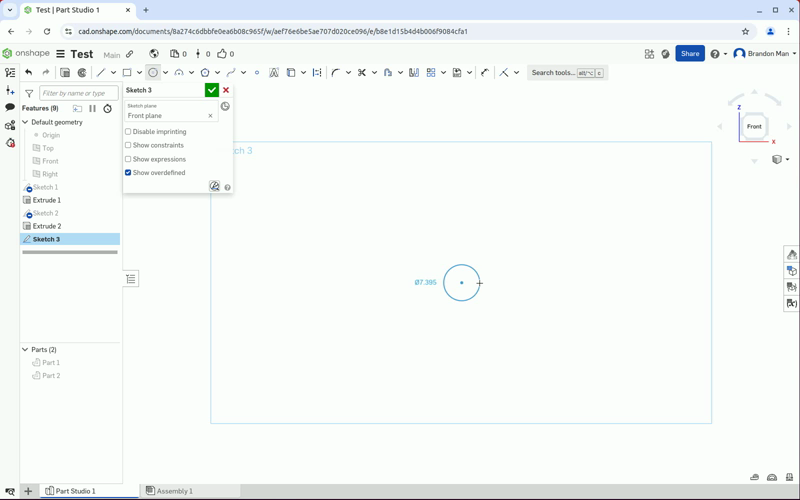
click(479, 282)
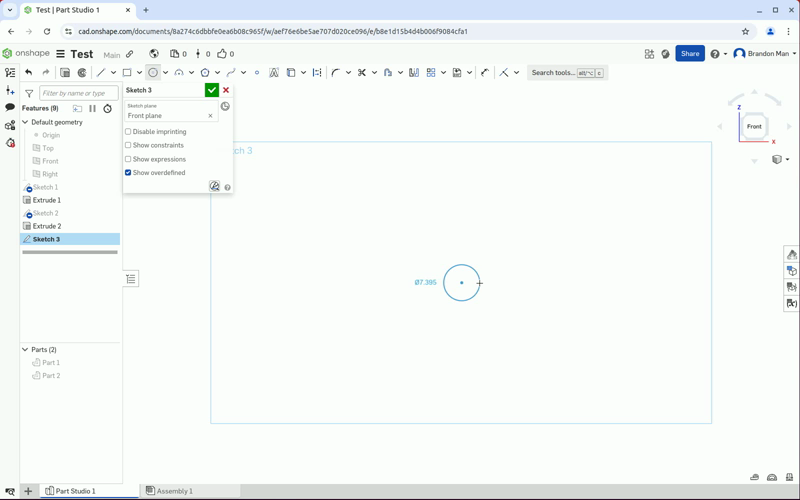
key(esc)
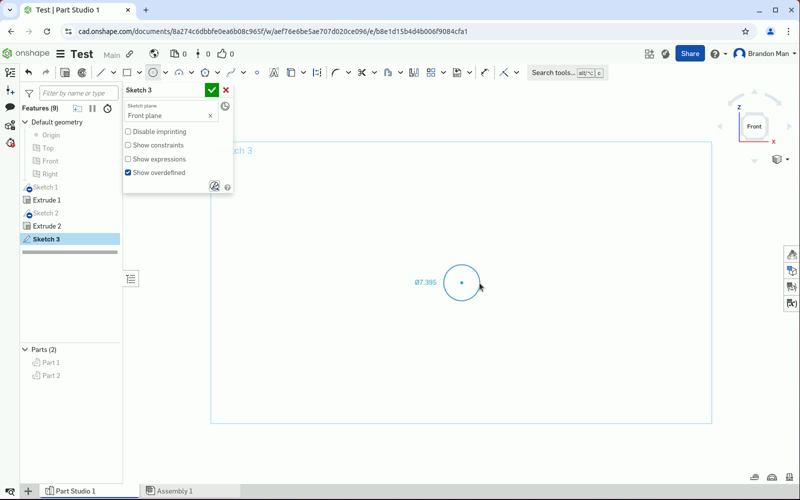
mouse_move(446, 283)
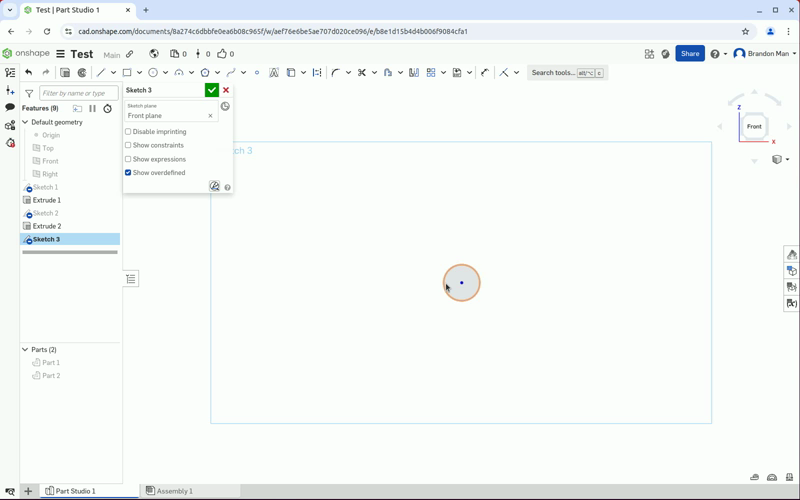
scroll(6)
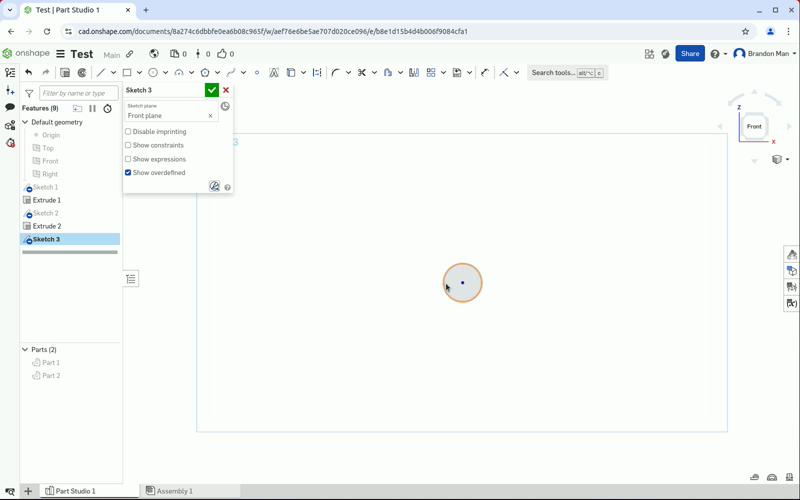
scroll(6)
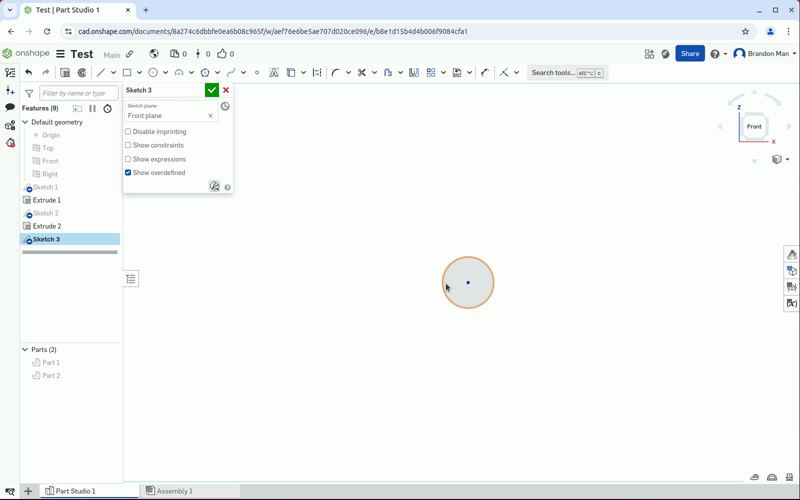
scroll(6)
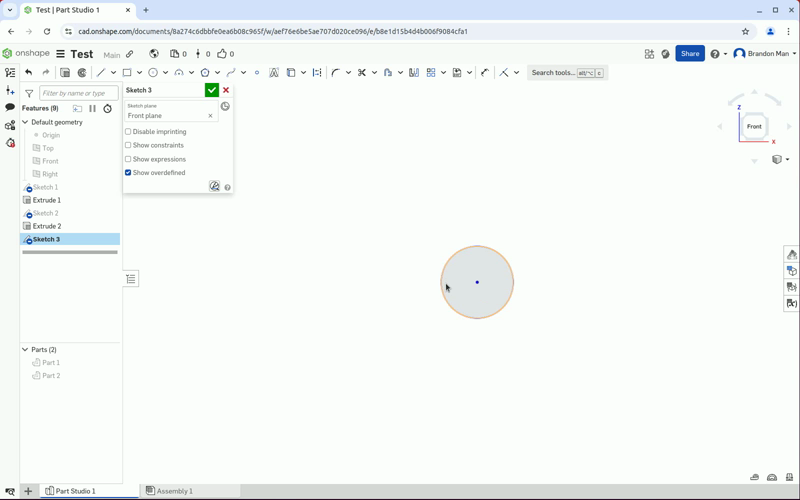
scroll(6)
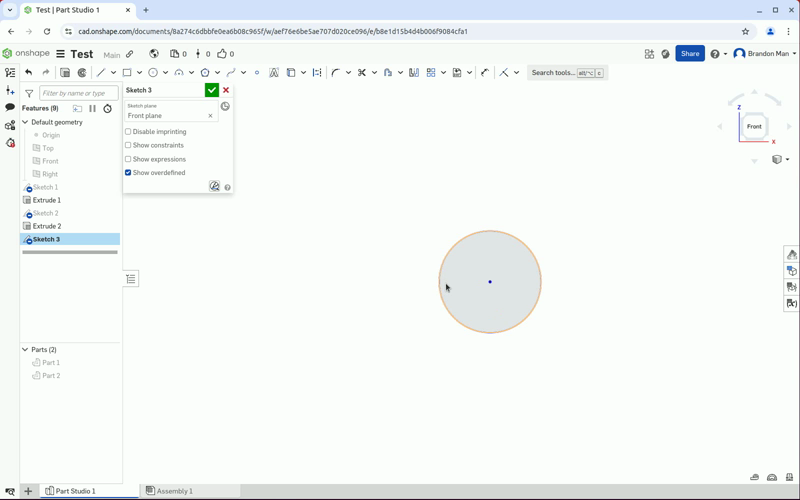
scroll(6)
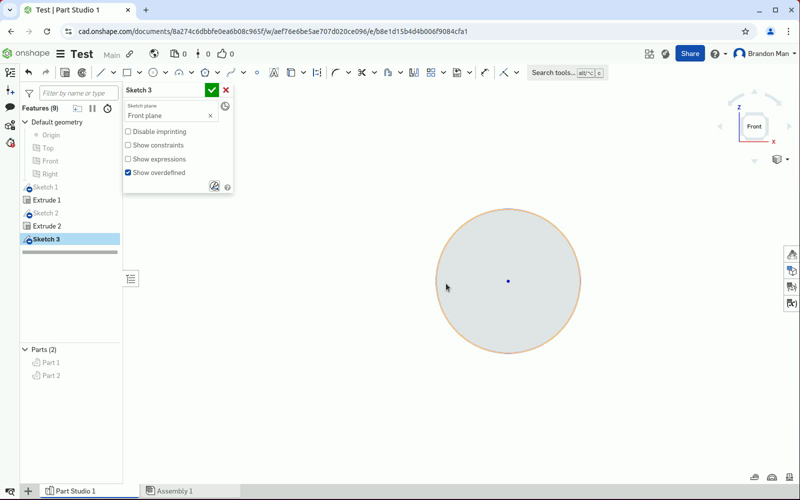
scroll(6)
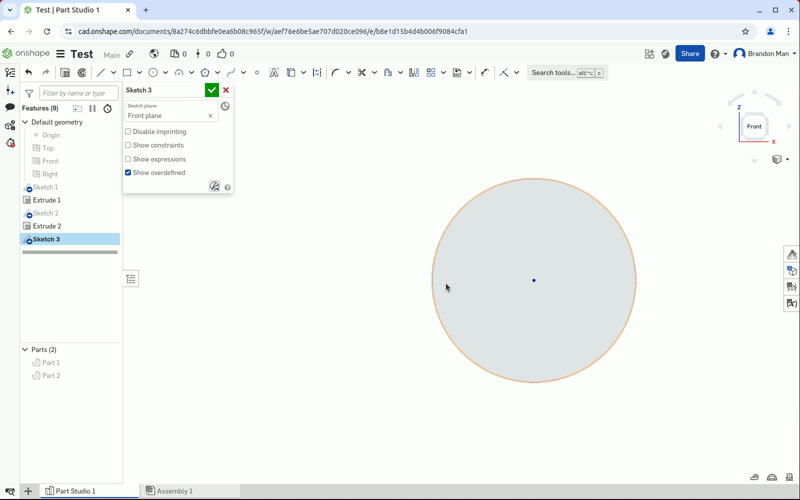
scroll(6)
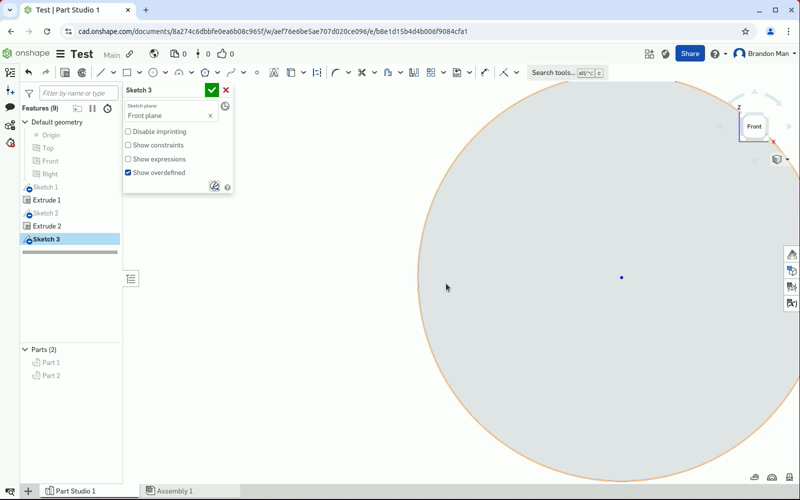
click(446, 283)
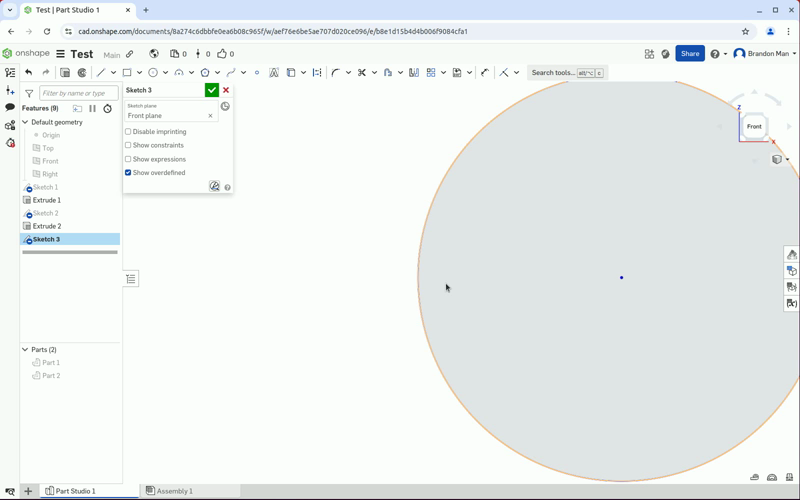
scroll(-6)
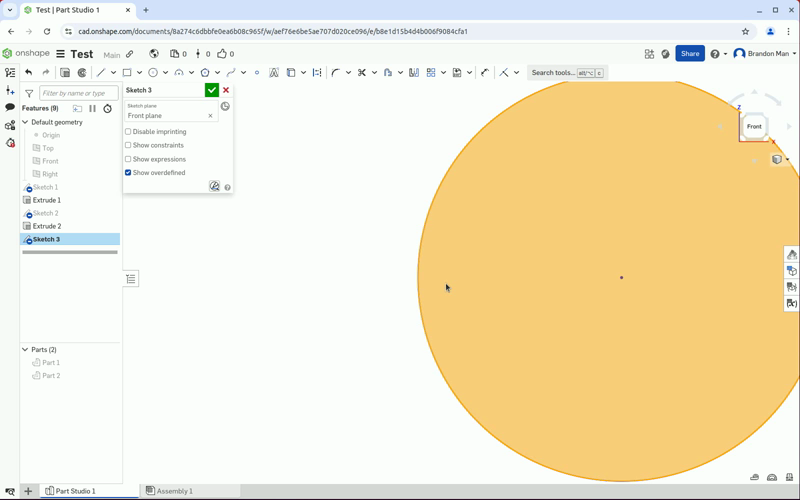
scroll(-6)
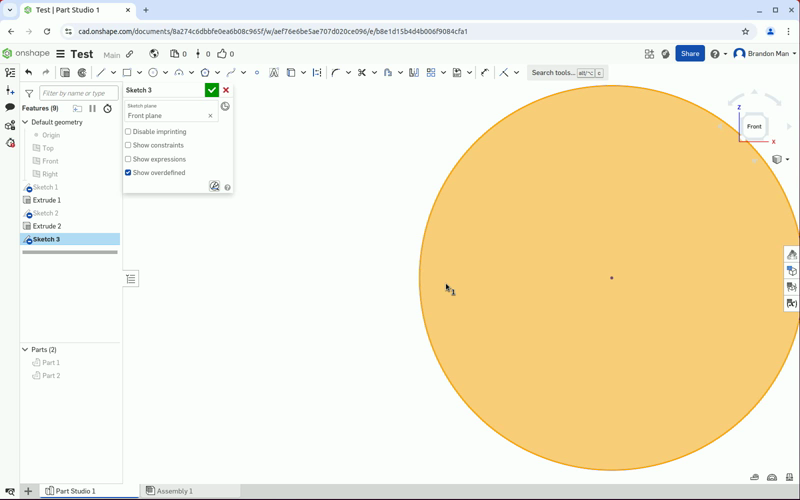
scroll(-6)
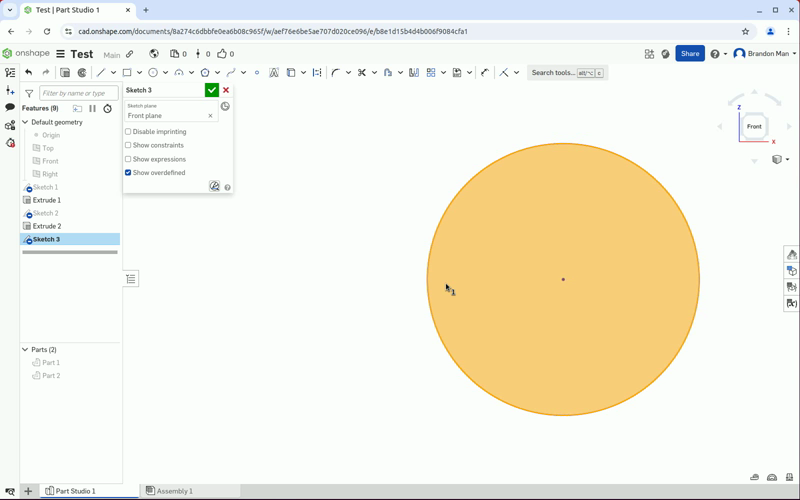
scroll(-6)
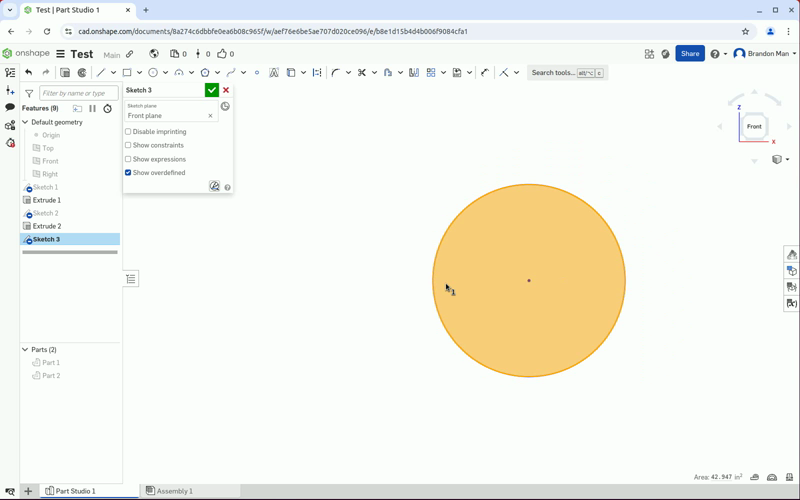
scroll(-6)
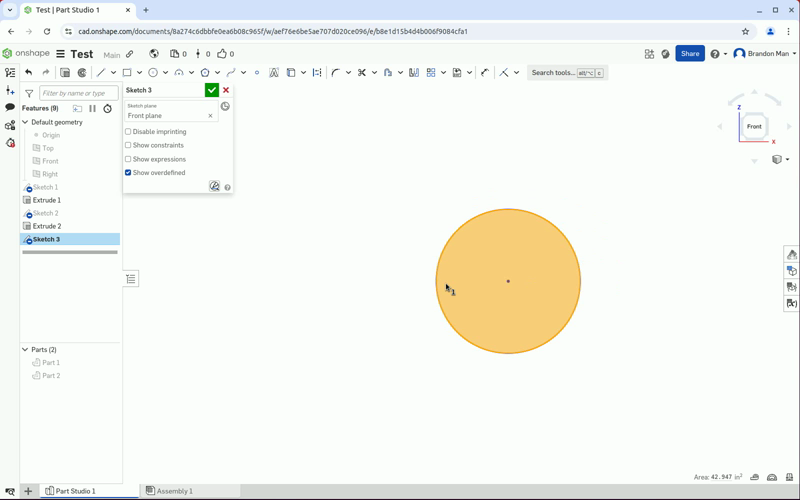
scroll(-6)
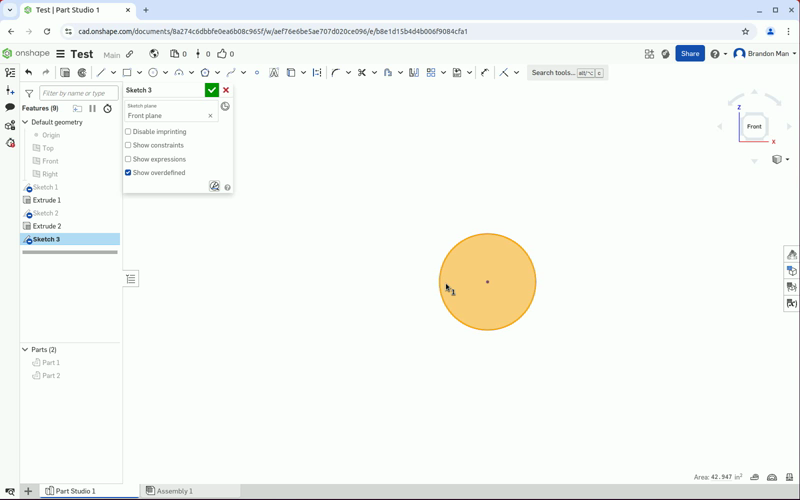
scroll(-6)
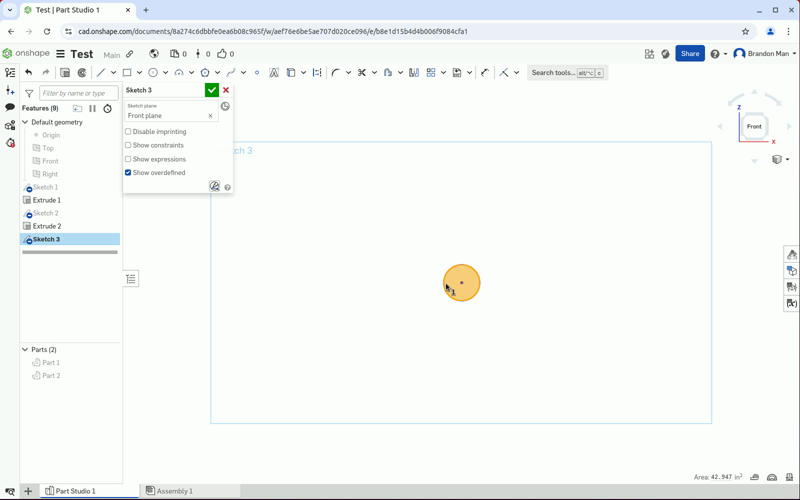
mouse_move(73, 352)
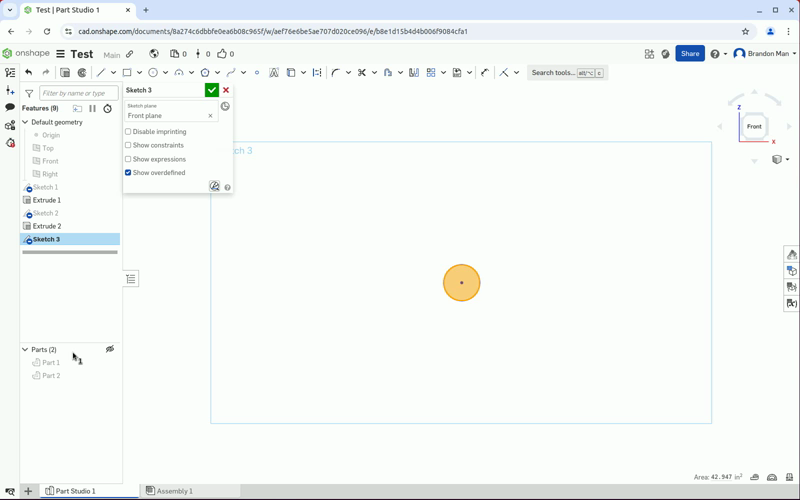
key(shift+y)
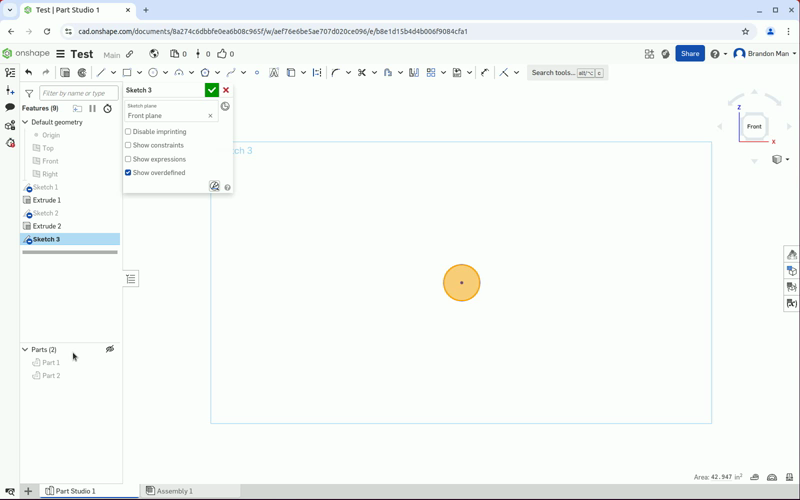
key(shift+e)
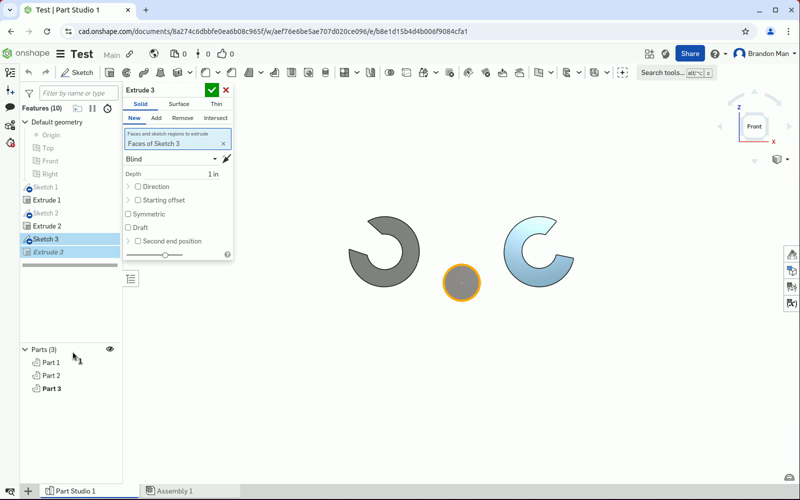
mouse_move(143, 106)
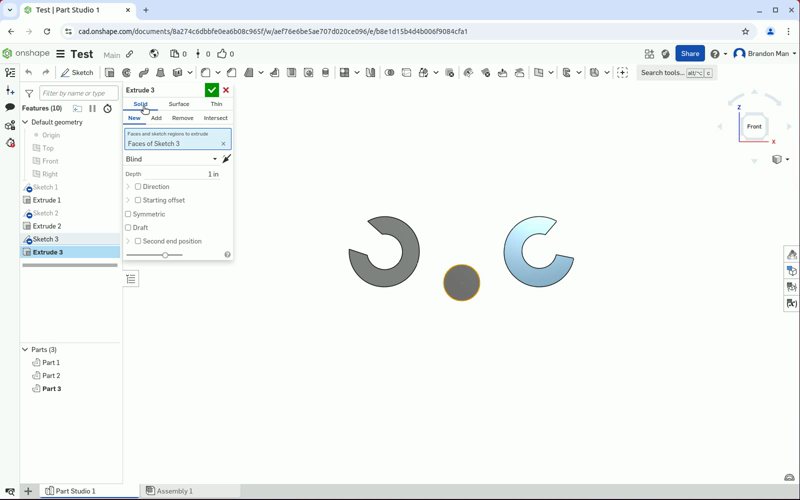
click(143, 106)
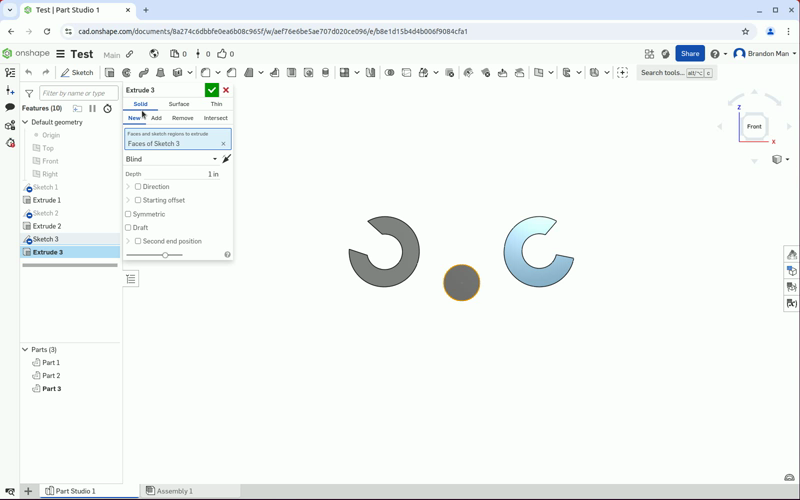
mouse_move(137, 120)
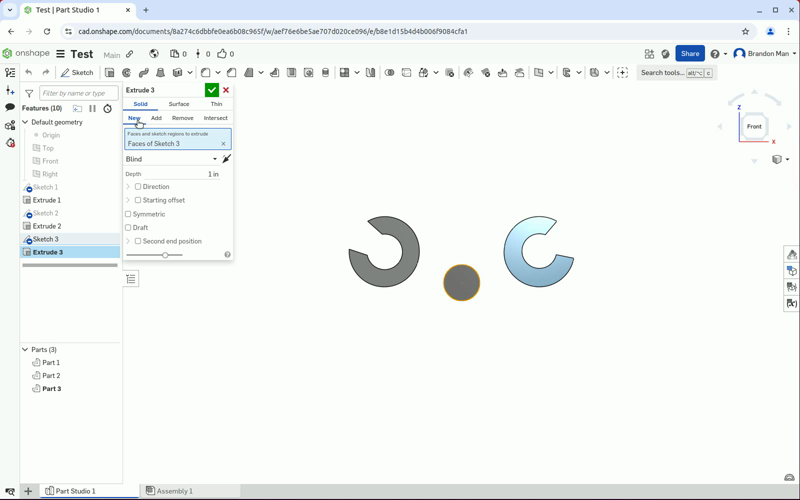
click(137, 120)
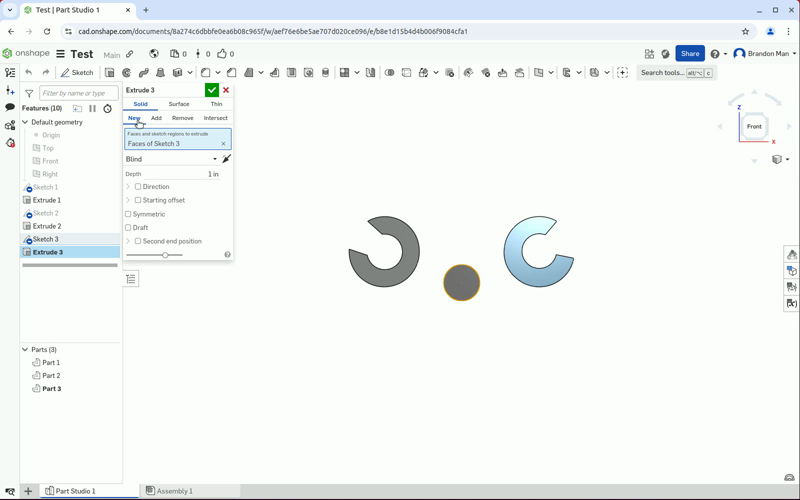
key(tab, 4)
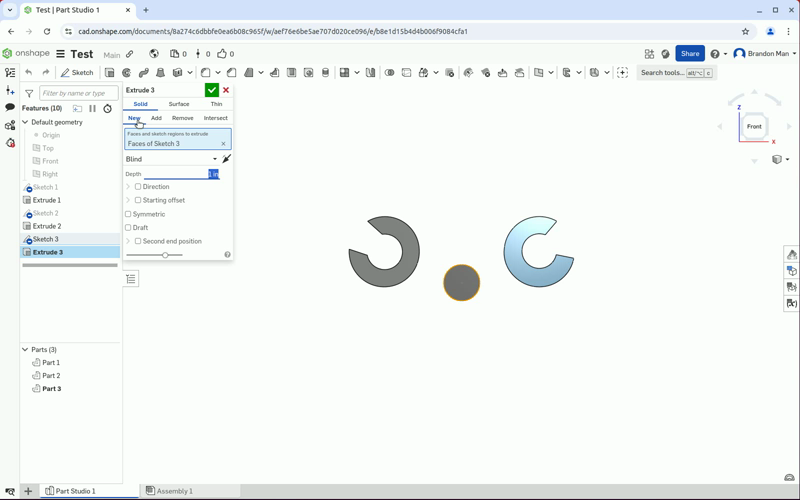
text(6.258)
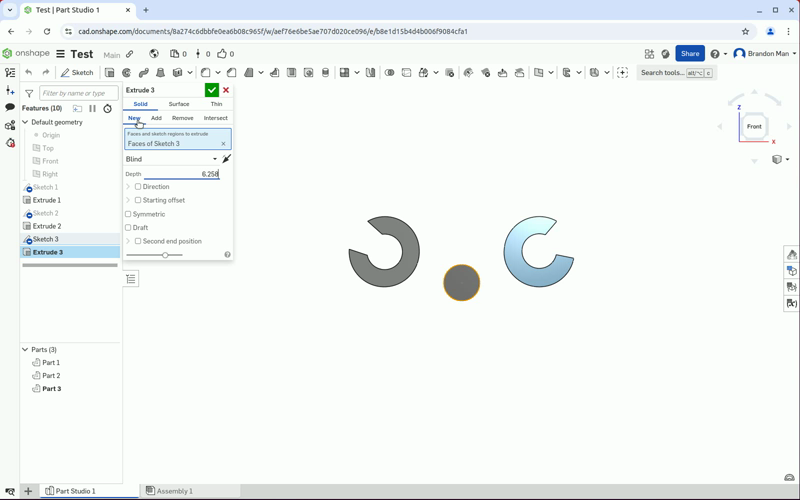
key(enter)
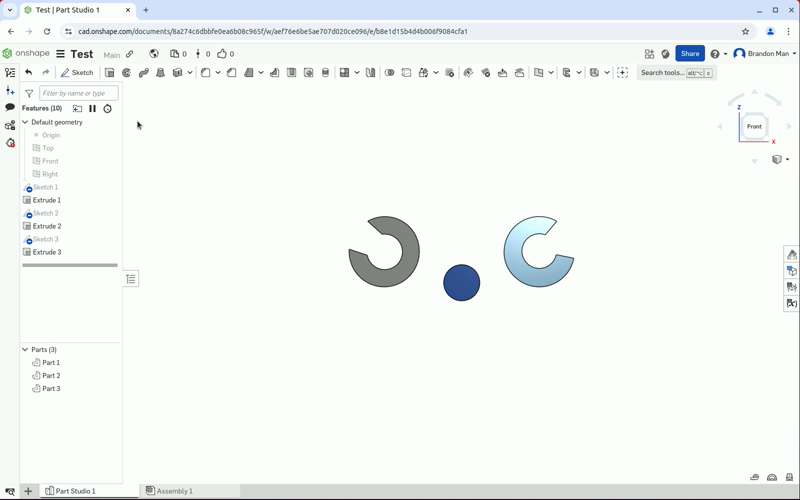
key(shift+h)
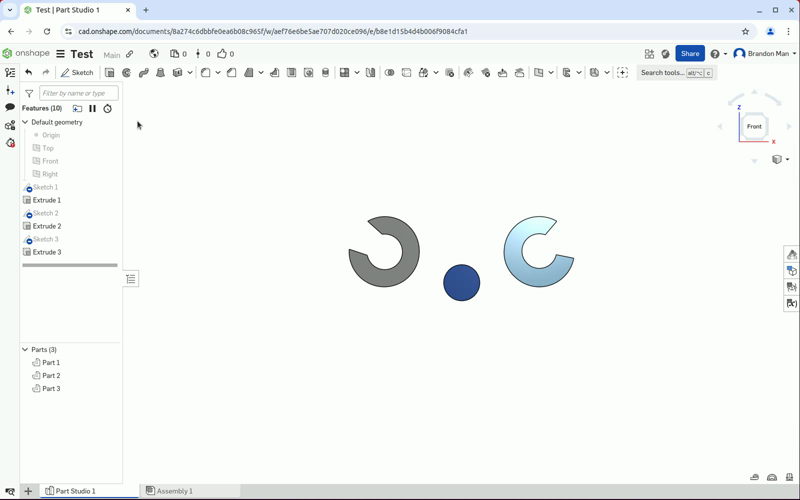
key(shift+h)
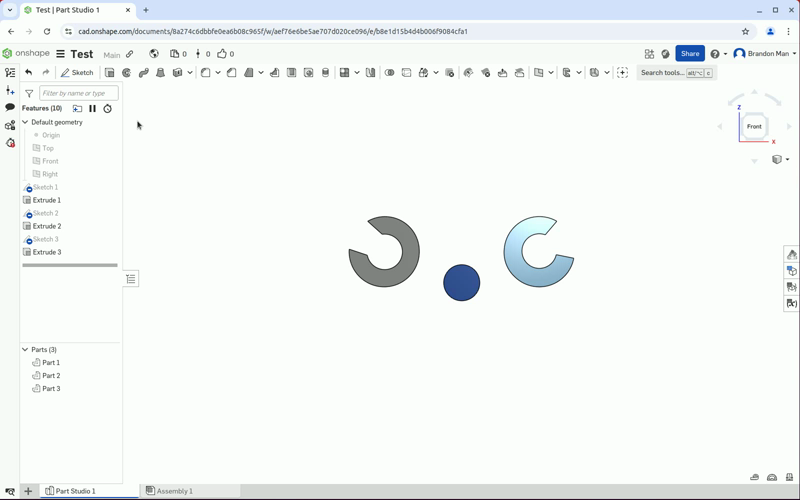
mouse_move(73, 189)
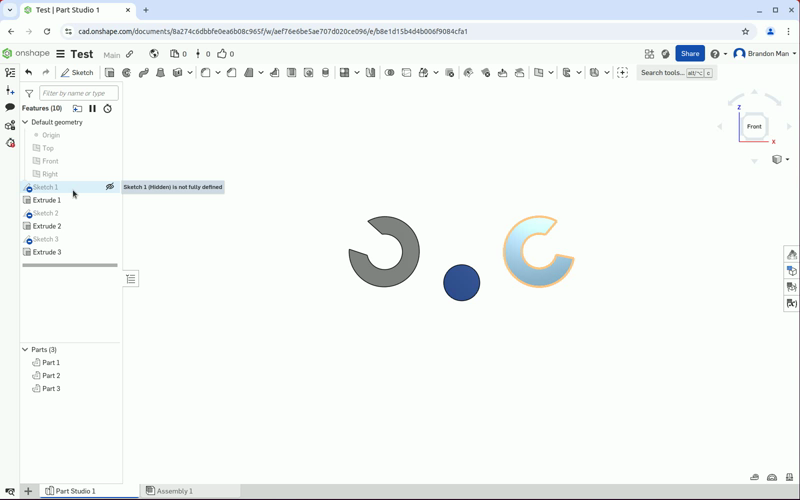
click(73, 189)
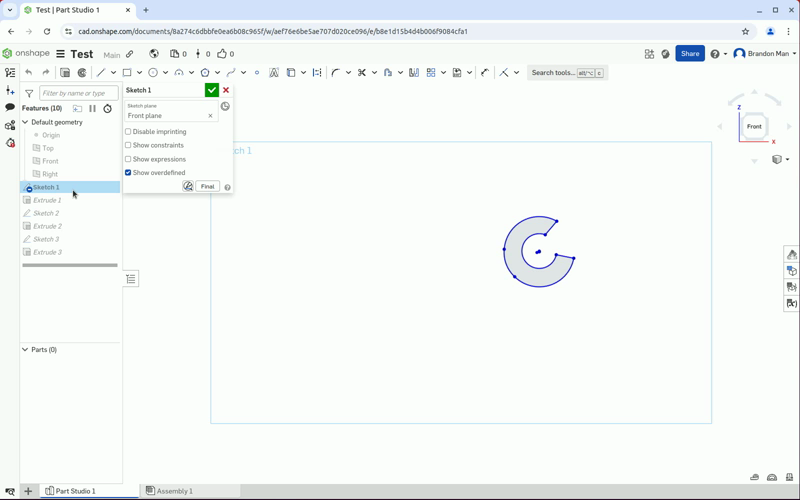
mouse_move(229, 92)
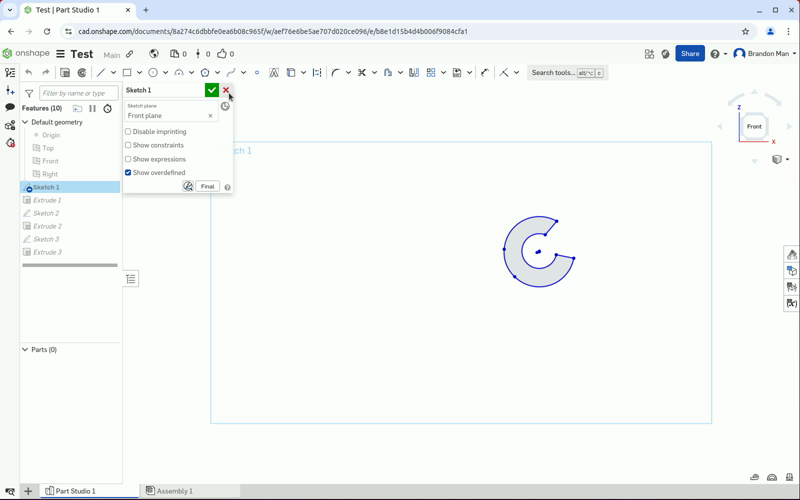
click(229, 92)
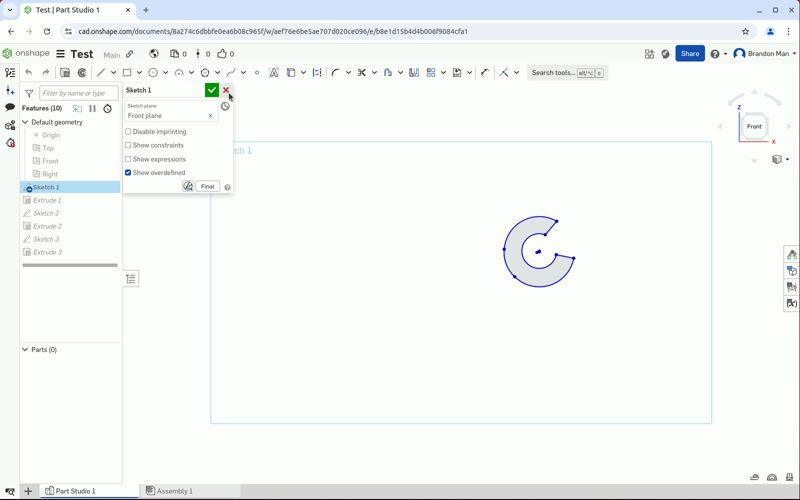
key(shift+s)
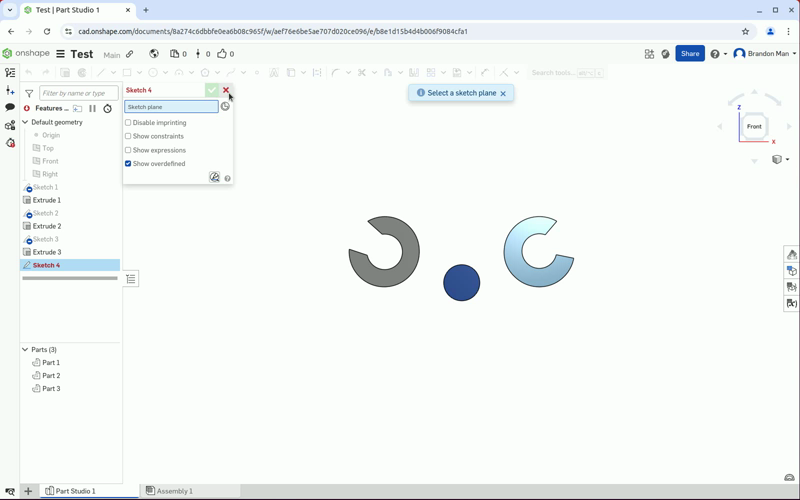
mouse_move(73, 163)
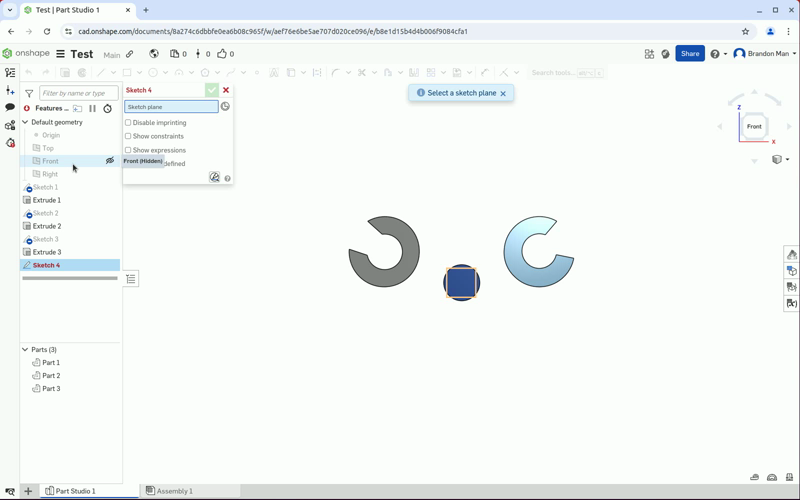
click(73, 163)
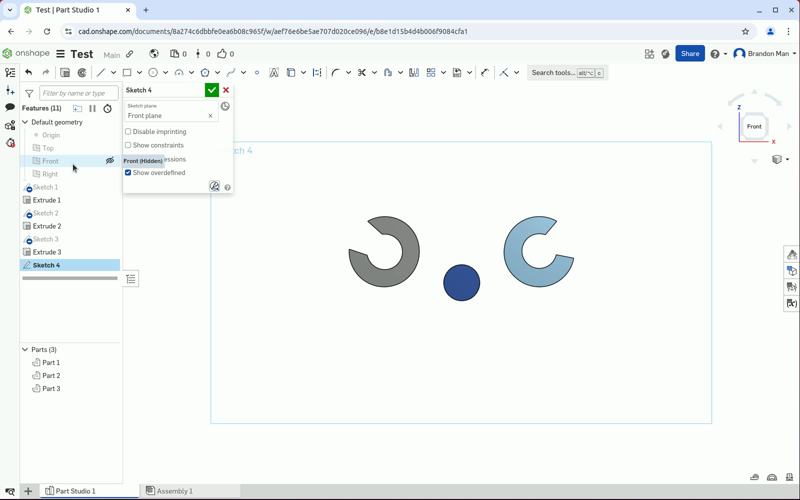
mouse_move(73, 352)
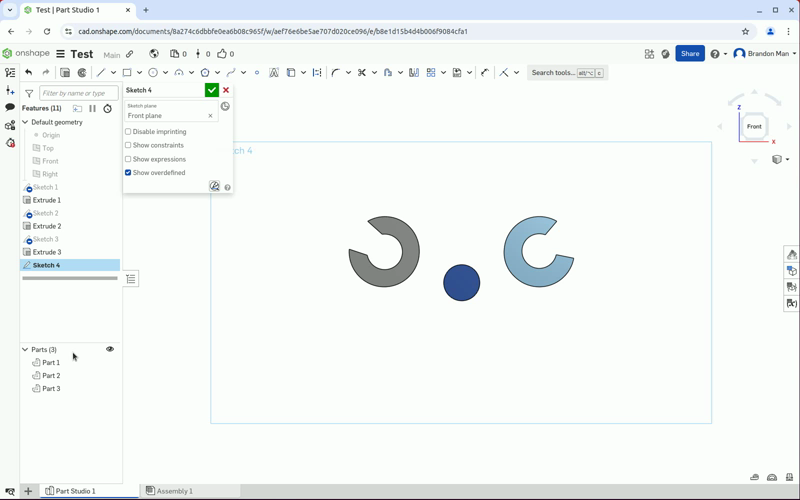
key(y)
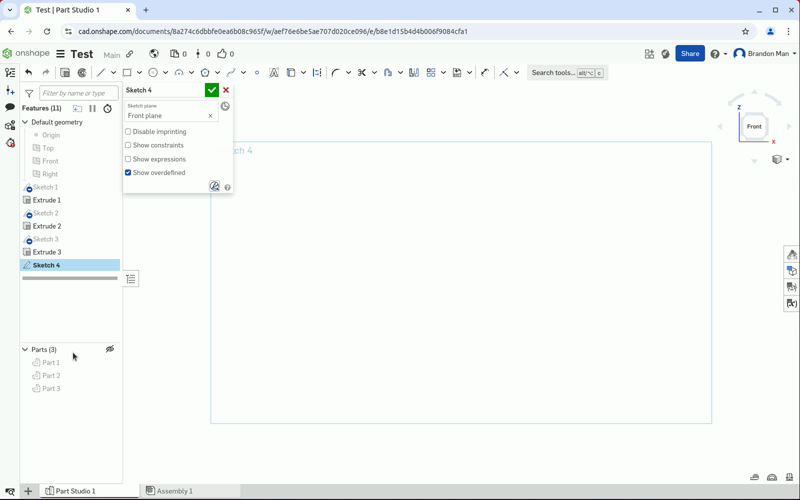
key(l)
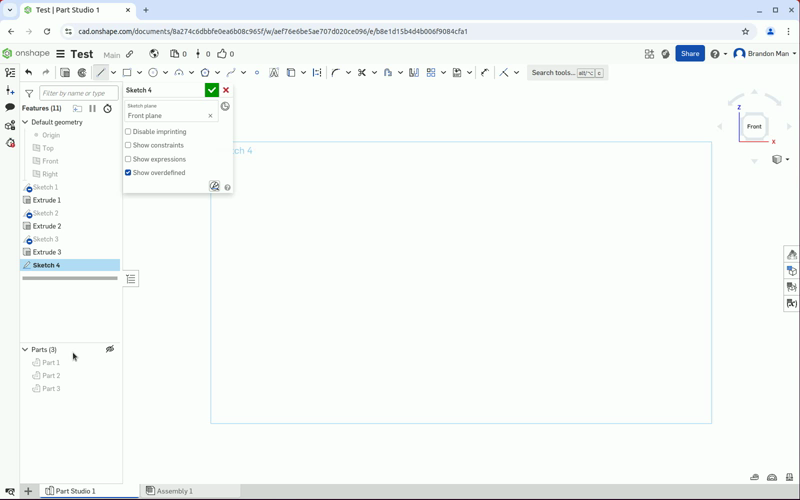
key_down(shift)
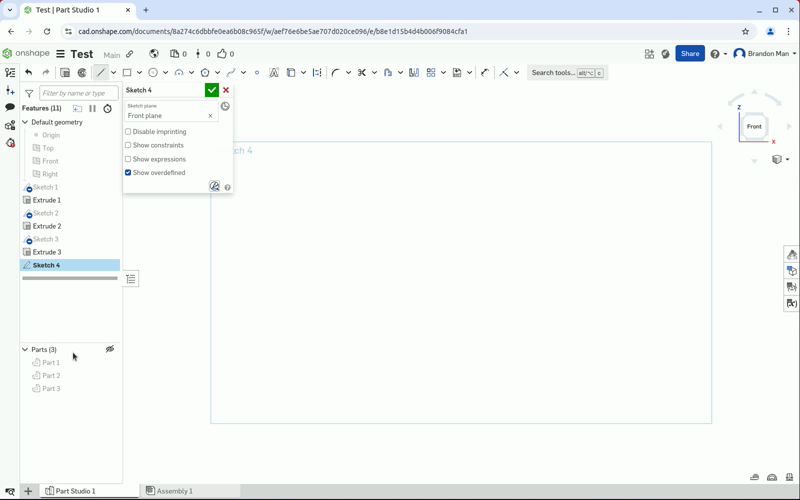
mouse_move(406, 276)
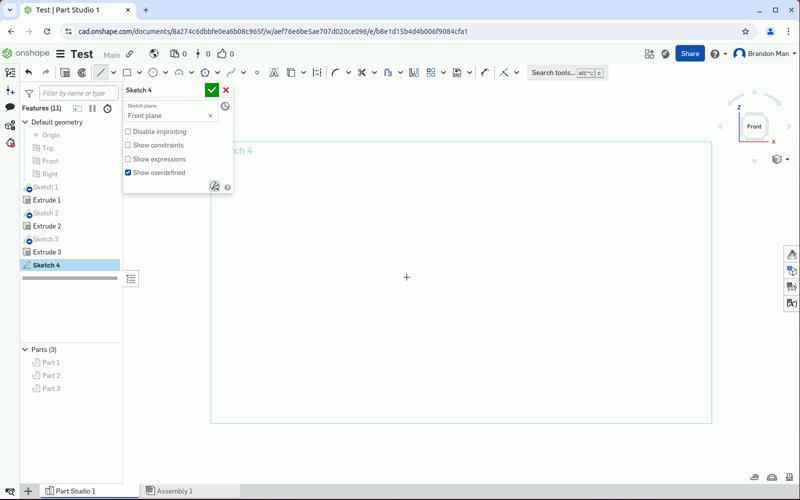
click(406, 276)
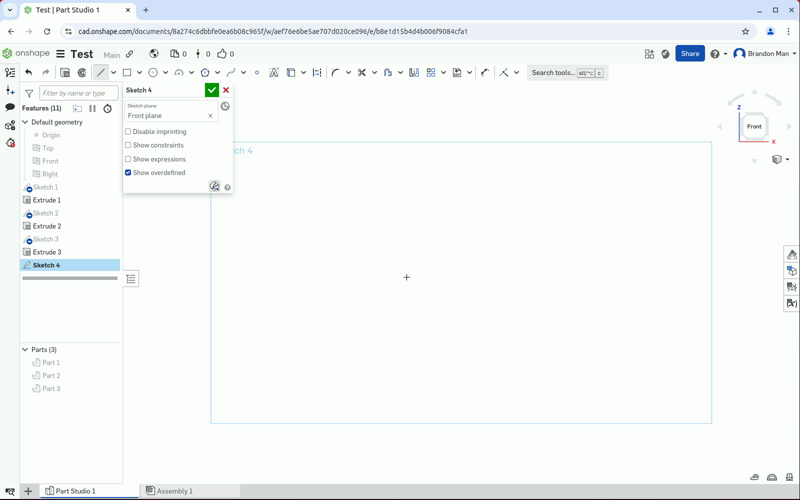
key_up(shift)
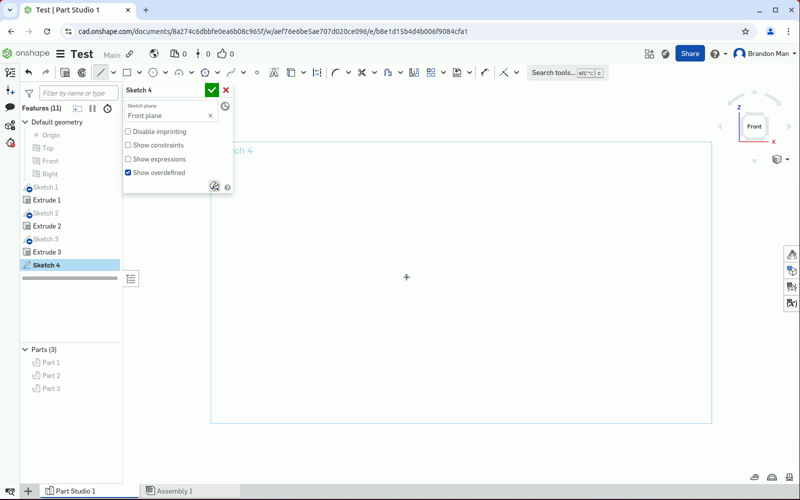
key_down(shift)
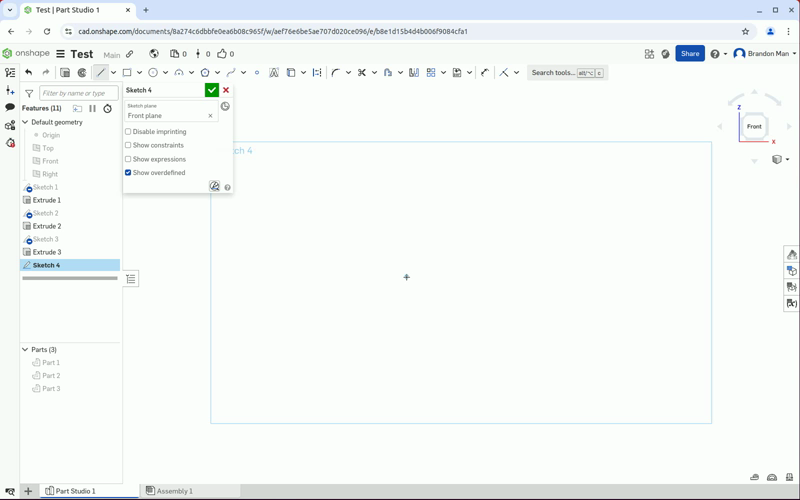
mouse_move(436, 276)
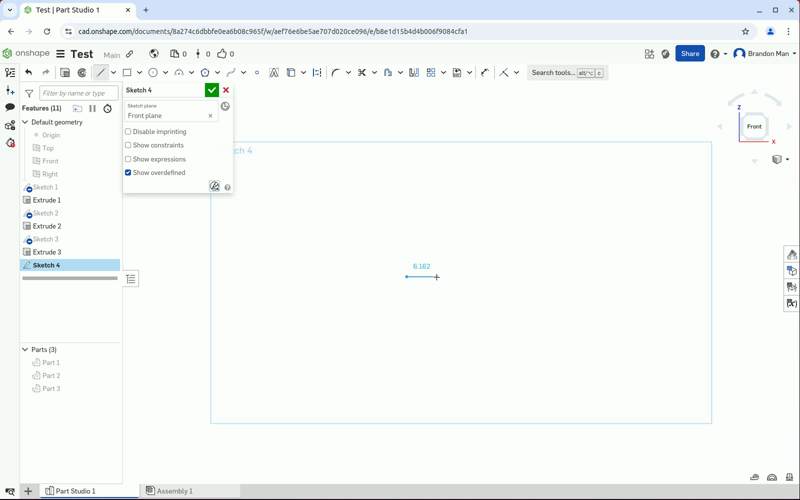
mouse_move(449, 294)
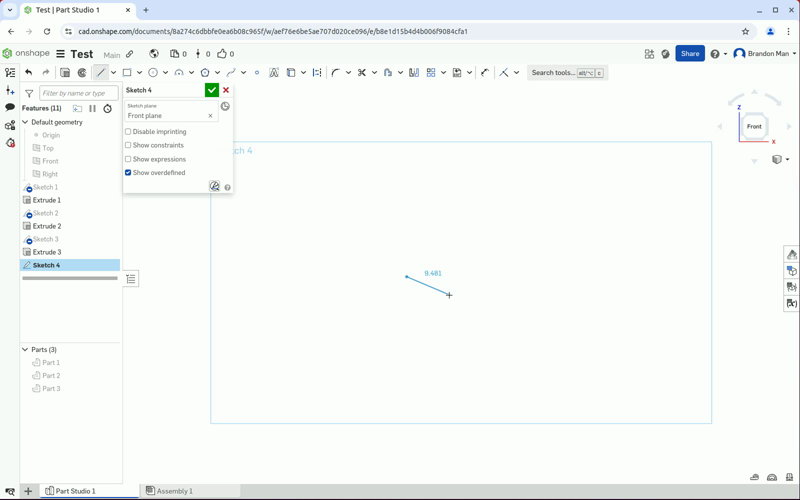
click(449, 294)
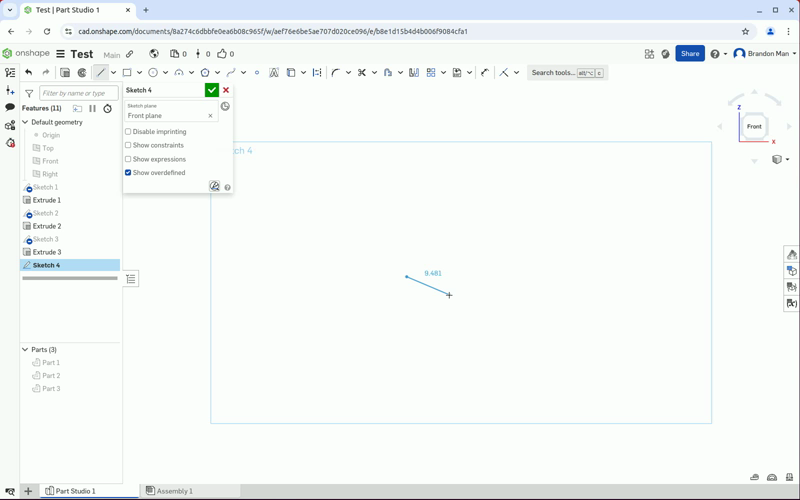
key_up(shift)
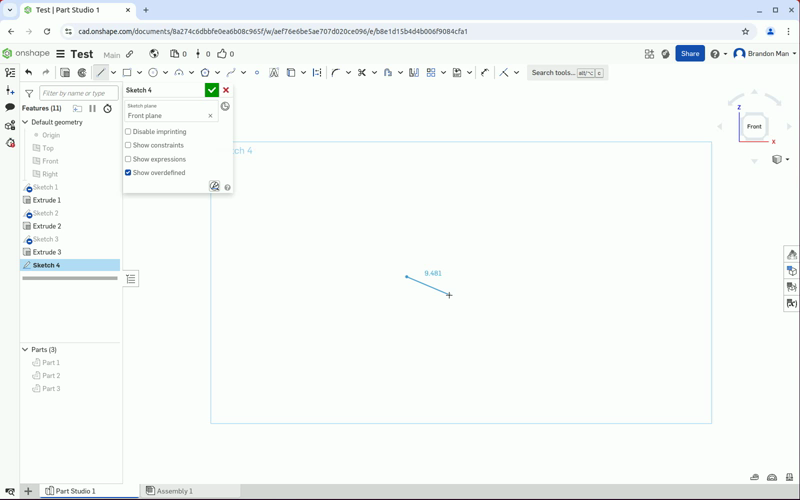
key(esc)
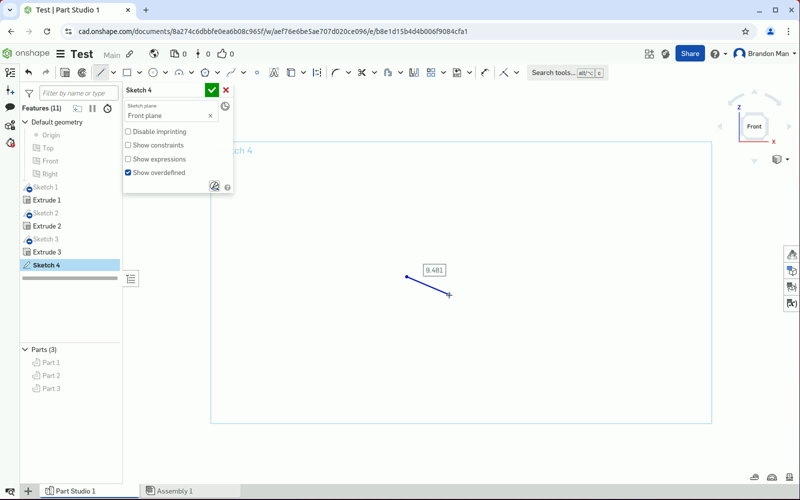
key(a)
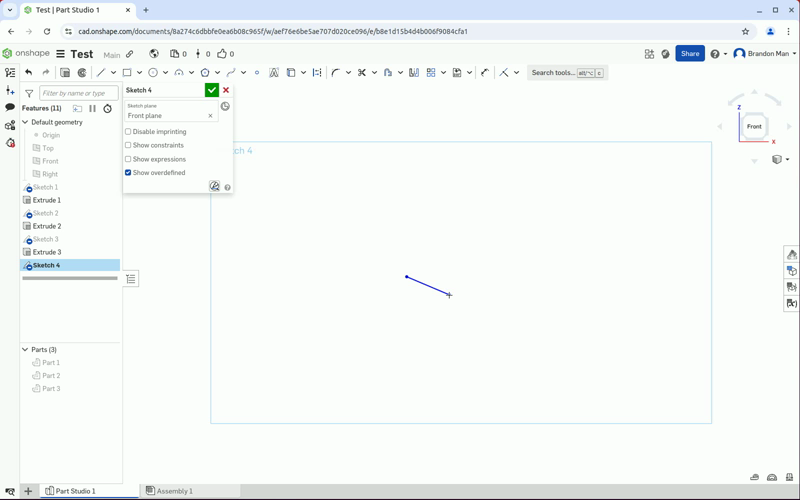
mouse_move(449, 294)
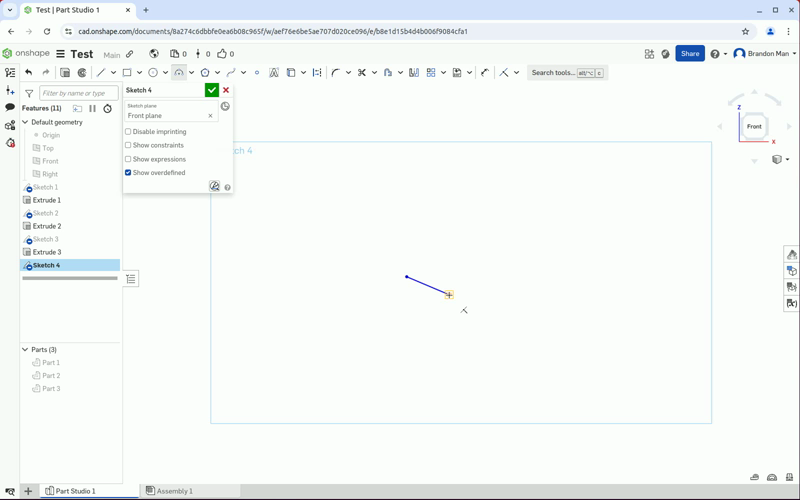
click(449, 294)
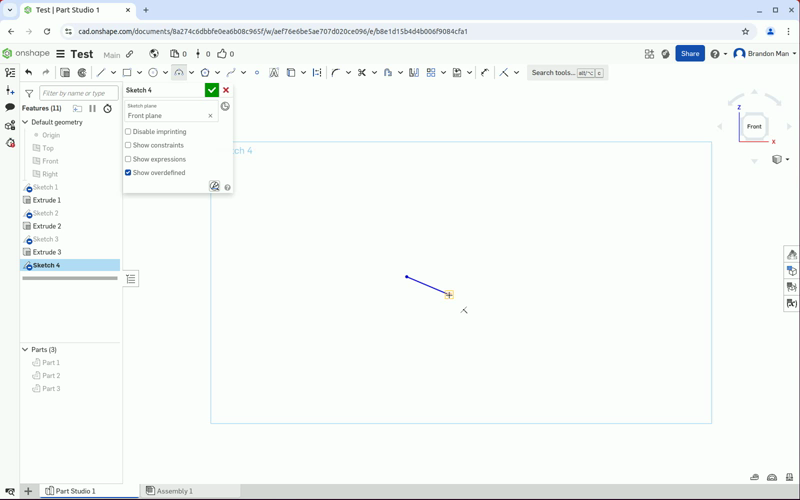
key_down(shift)
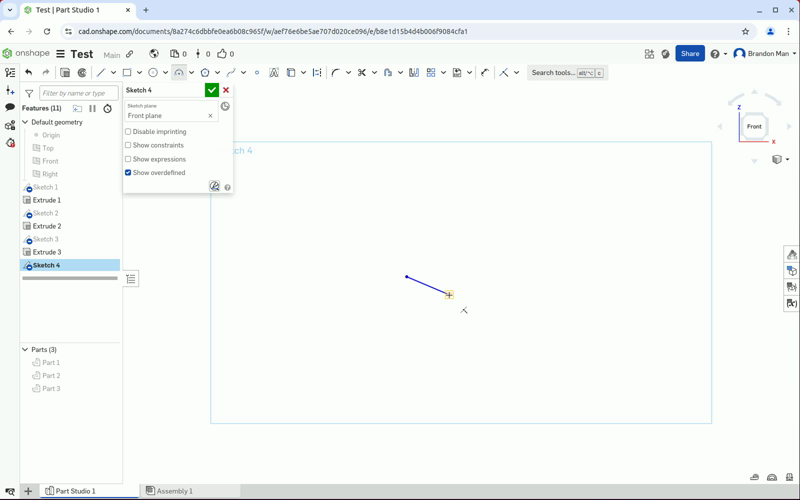
mouse_move(458, 266)
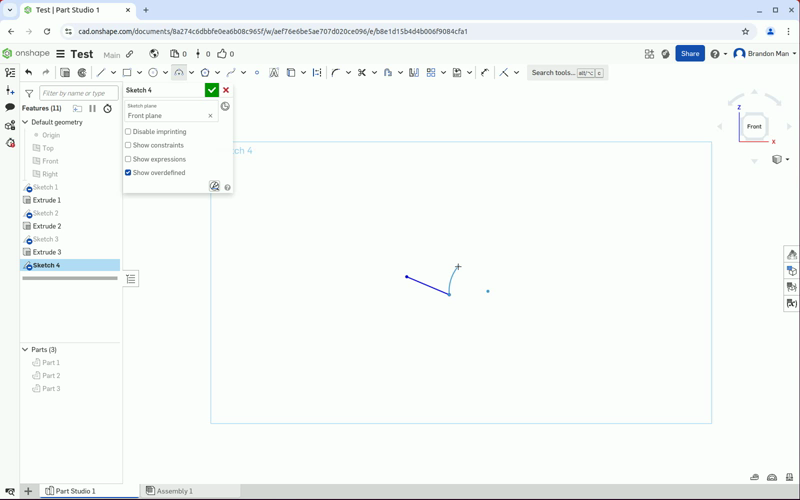
click(458, 266)
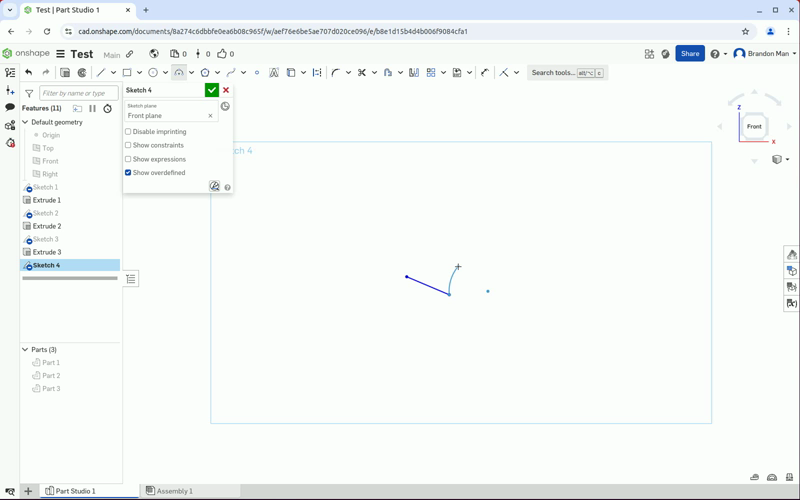
mouse_move(445, 278)
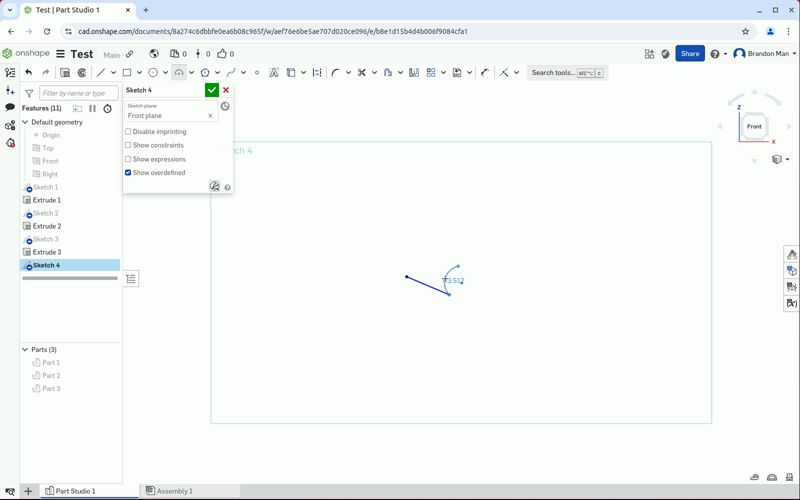
click(445, 278)
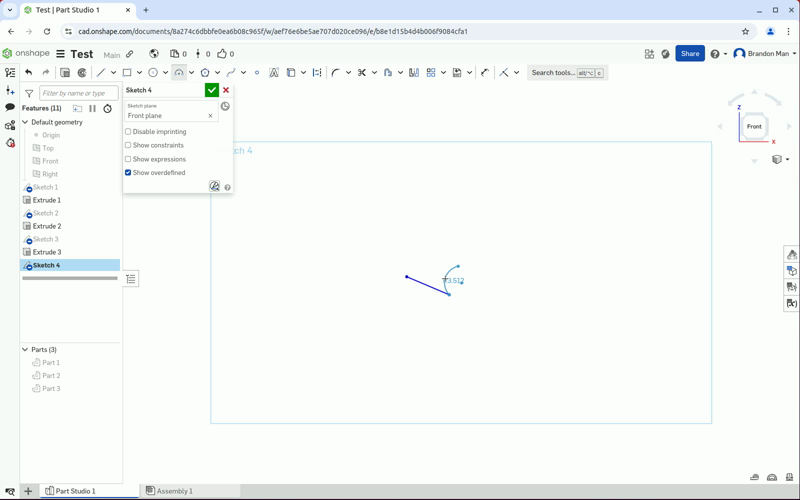
key_up(shift)
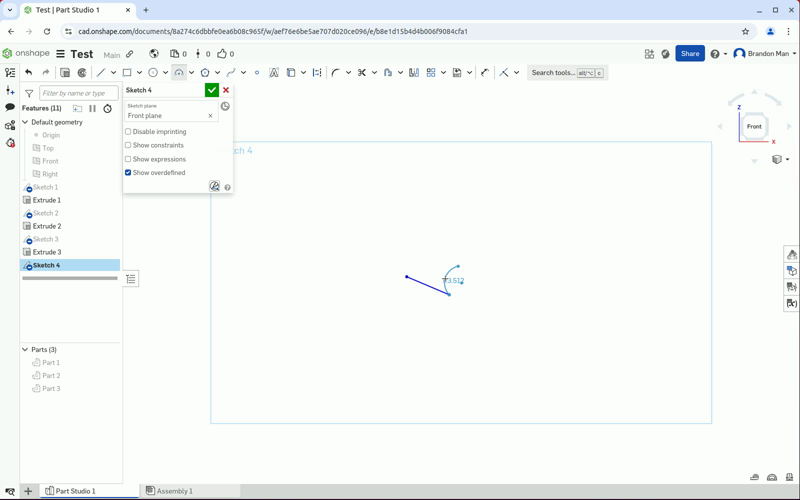
key(esc)
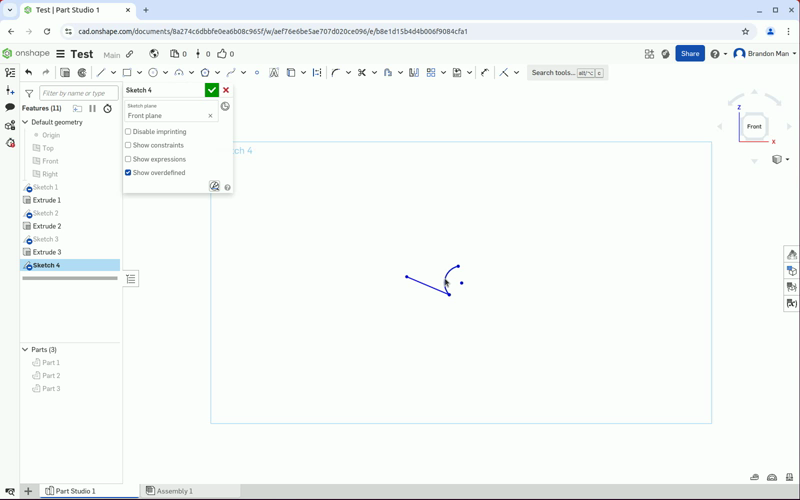
key(l)
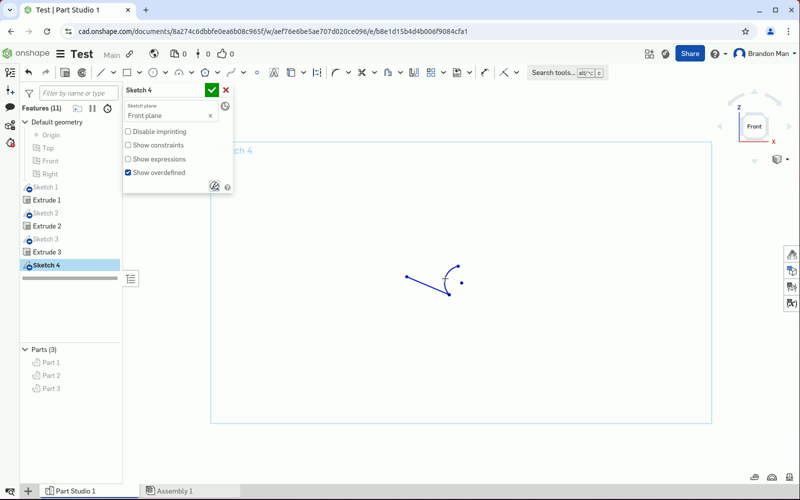
mouse_move(458, 266)
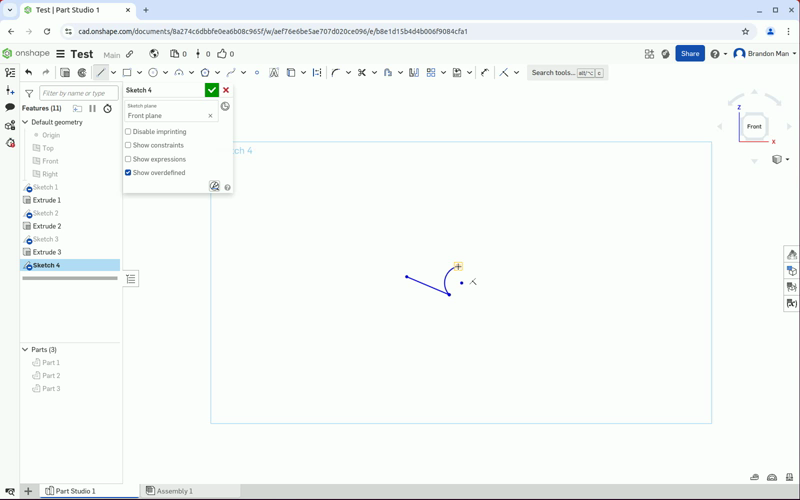
click(458, 266)
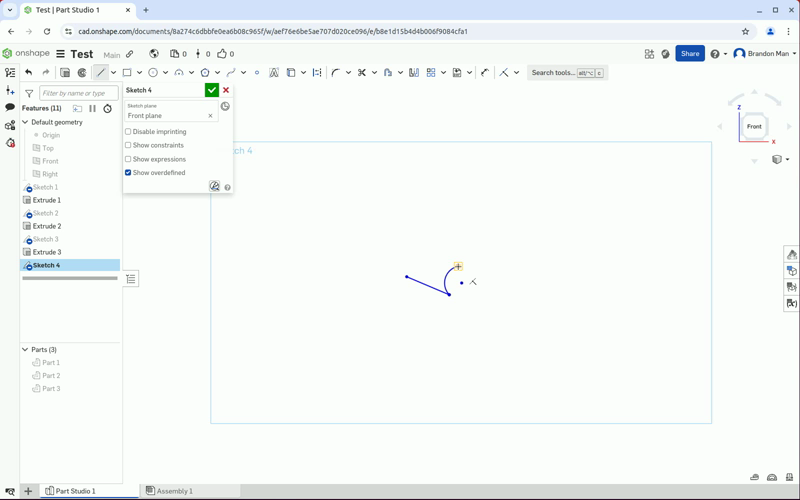
key_down(shift)
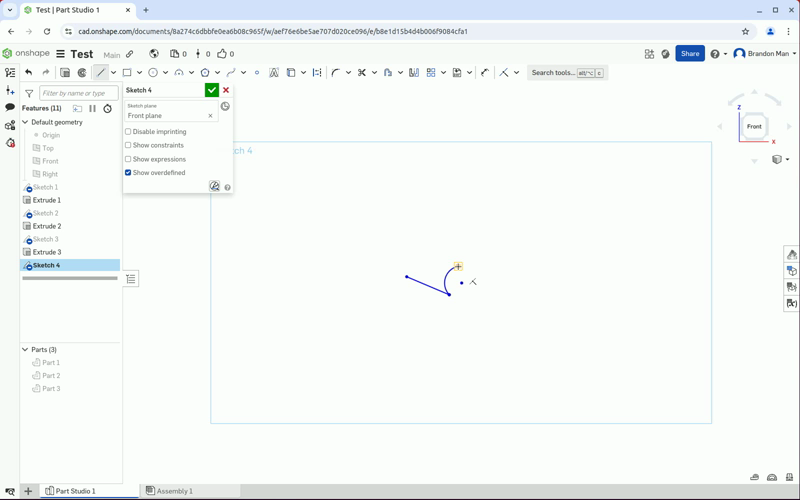
mouse_move(488, 266)
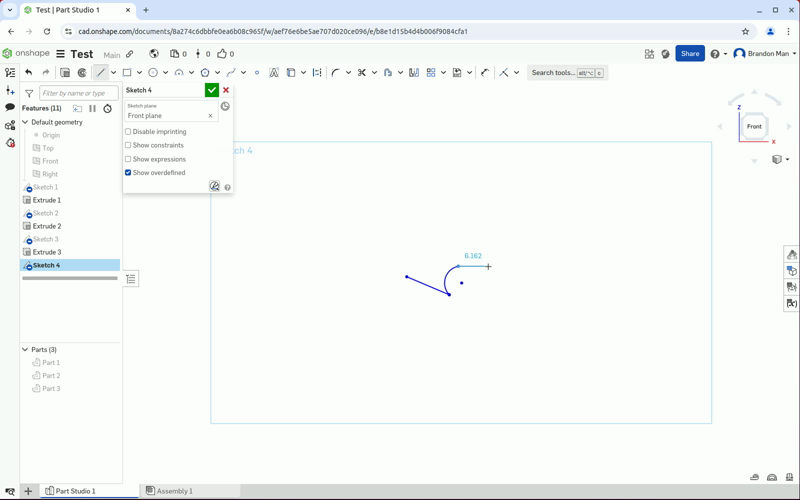
mouse_move(418, 249)
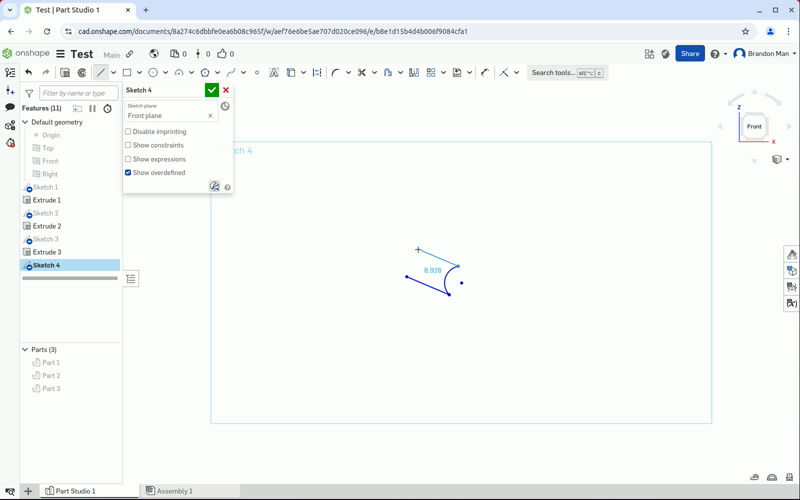
click(418, 249)
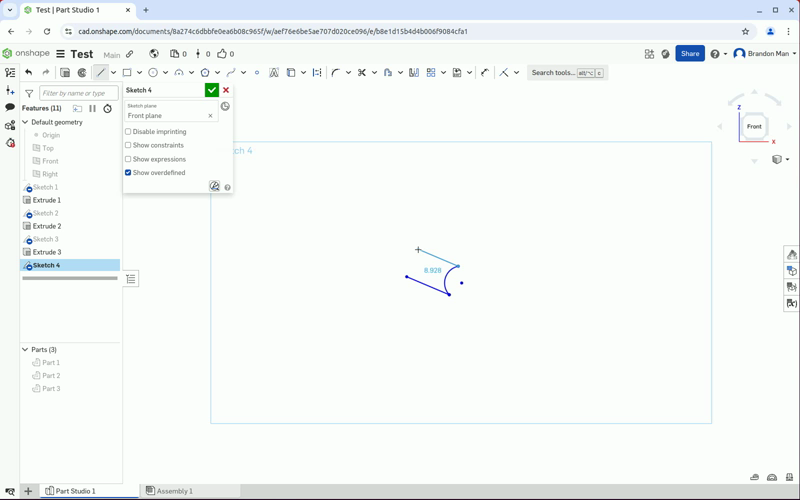
key_up(shift)
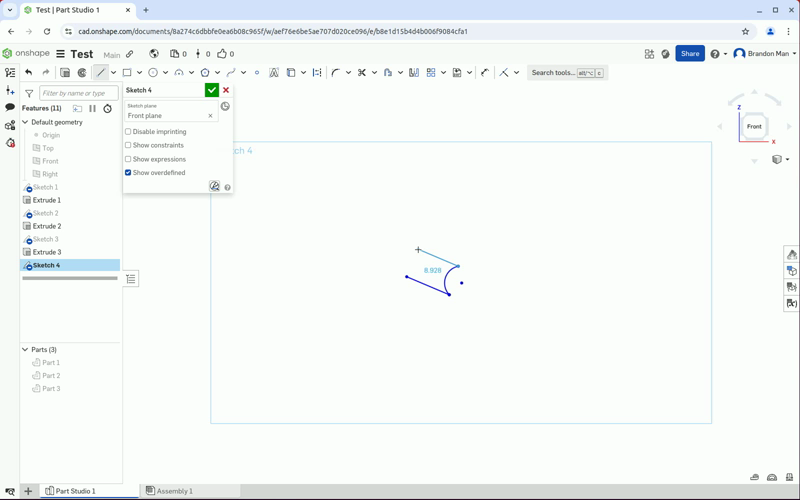
key(esc)
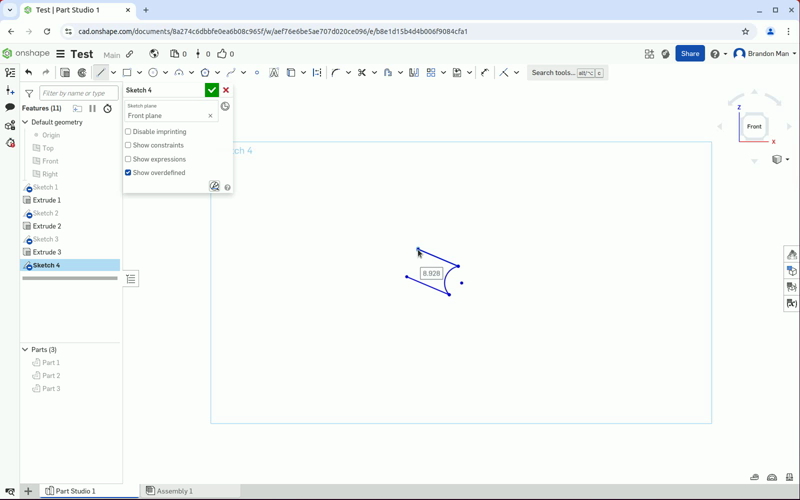
key(a)
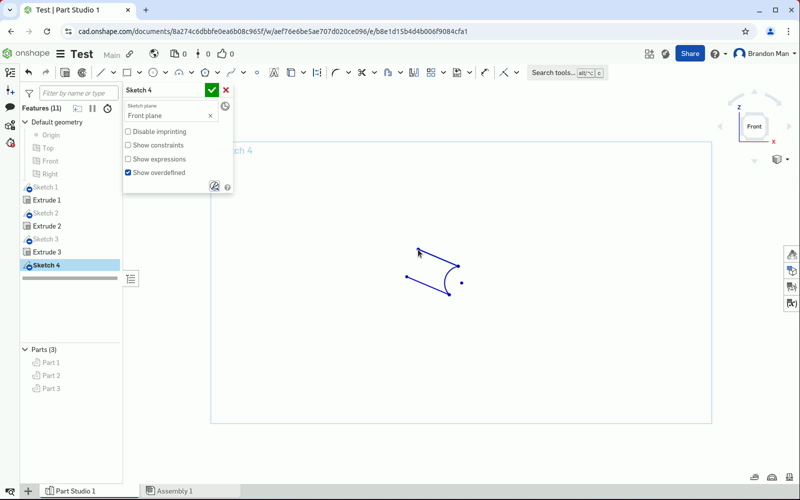
mouse_move(418, 249)
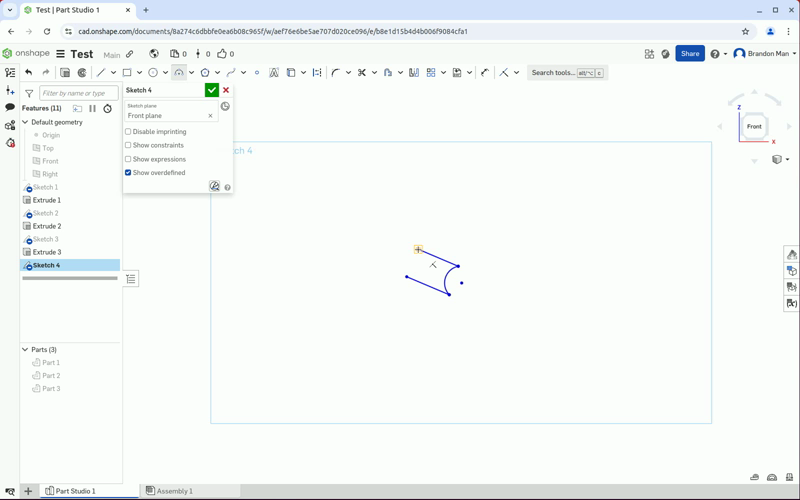
click(418, 249)
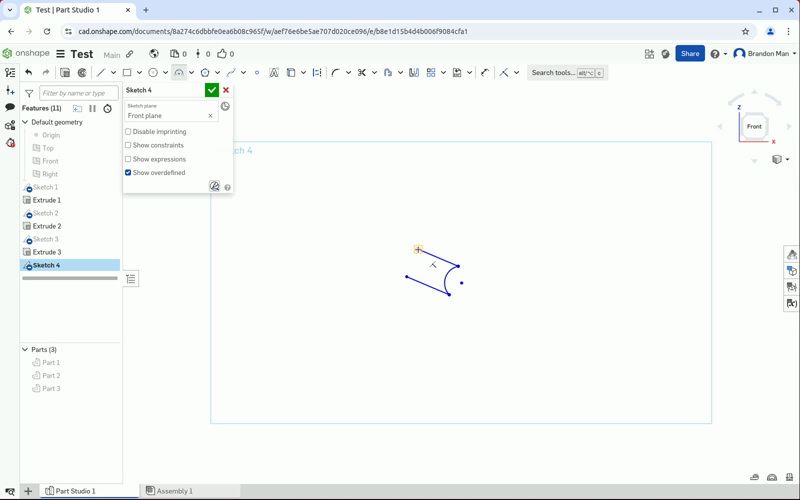
mouse_move(406, 276)
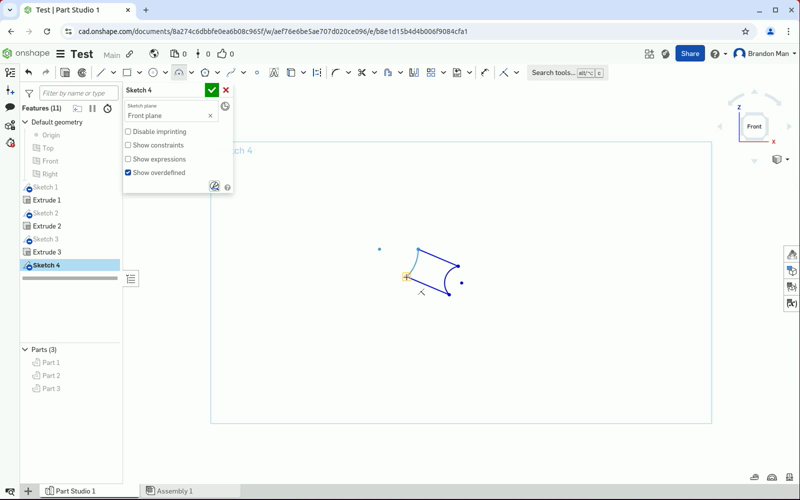
click(406, 276)
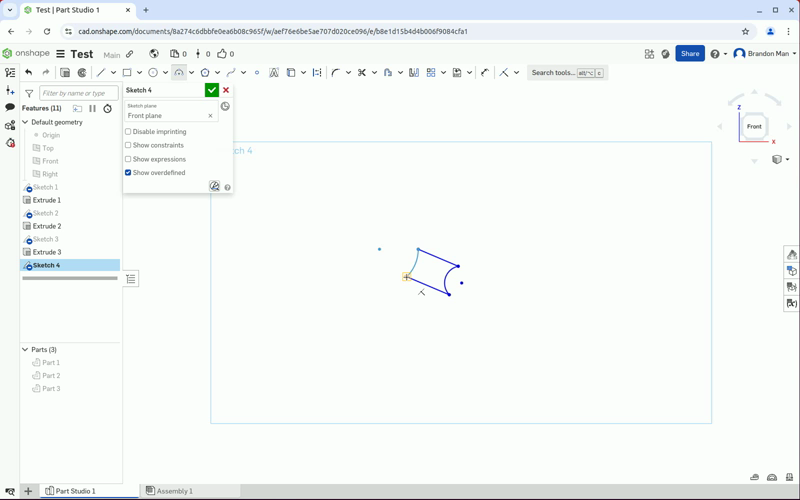
key_down(shift)
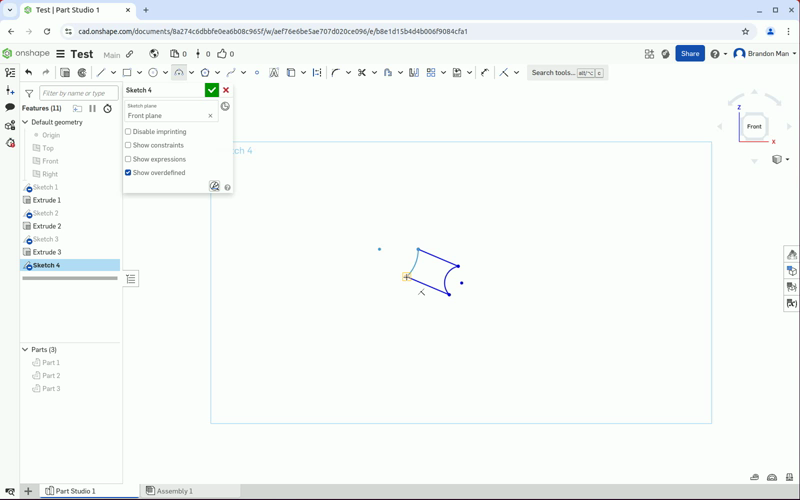
mouse_move(415, 264)
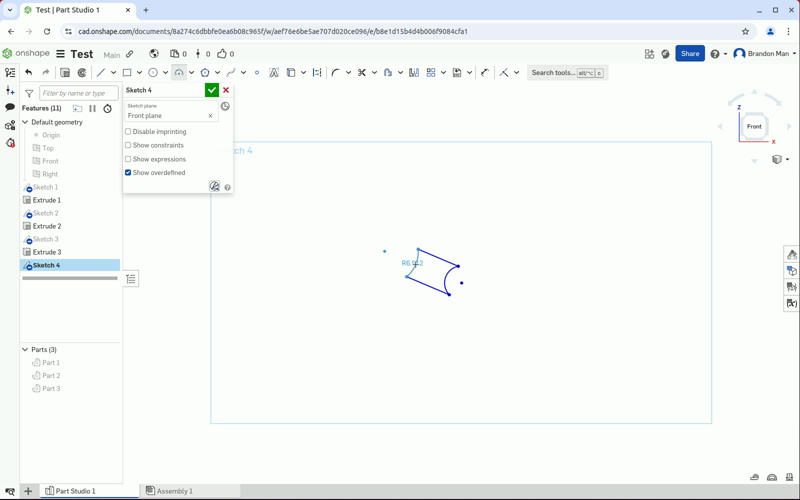
click(415, 264)
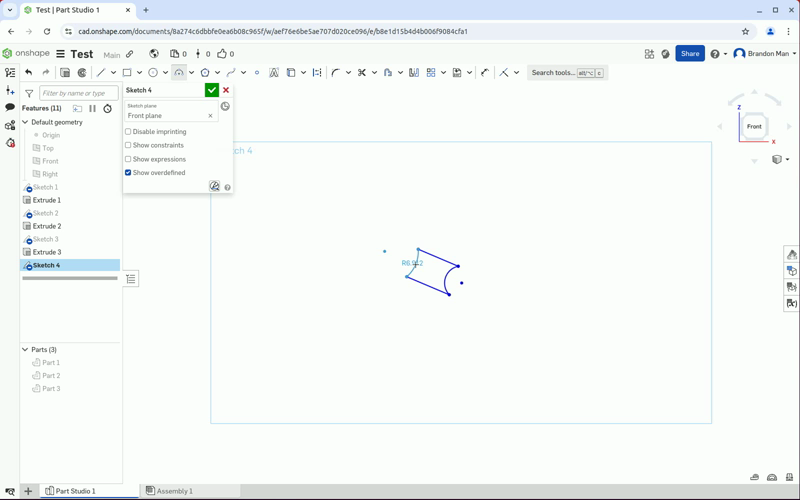
key_up(shift)
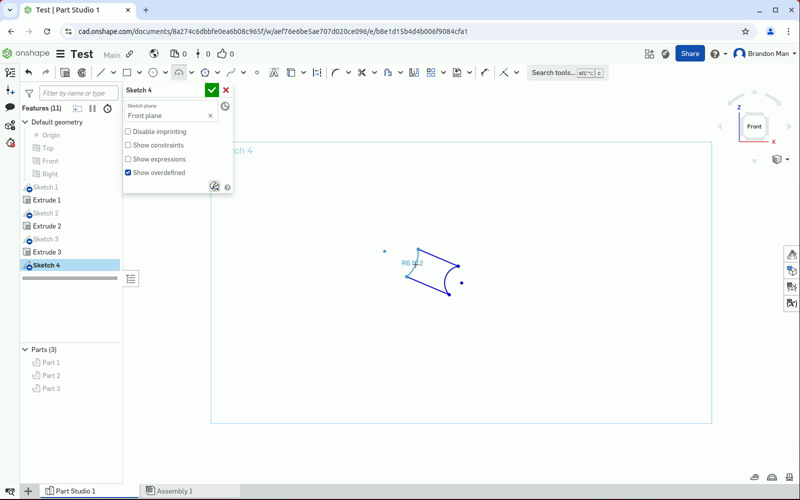
key(esc)
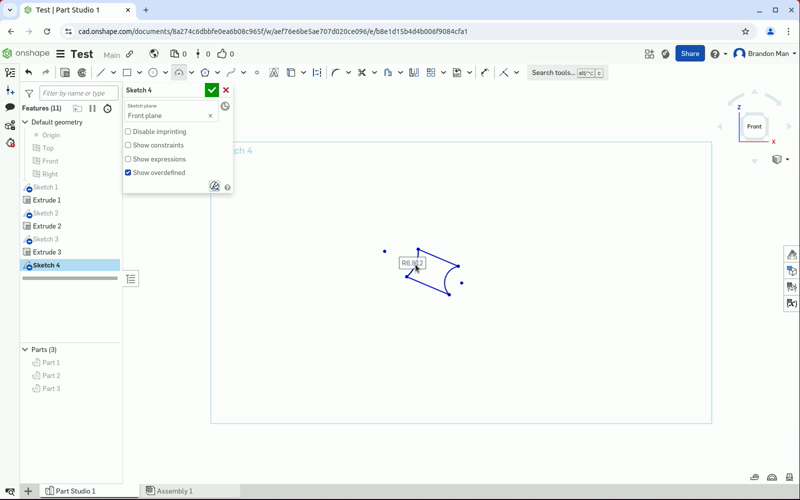
mouse_move(423, 265)
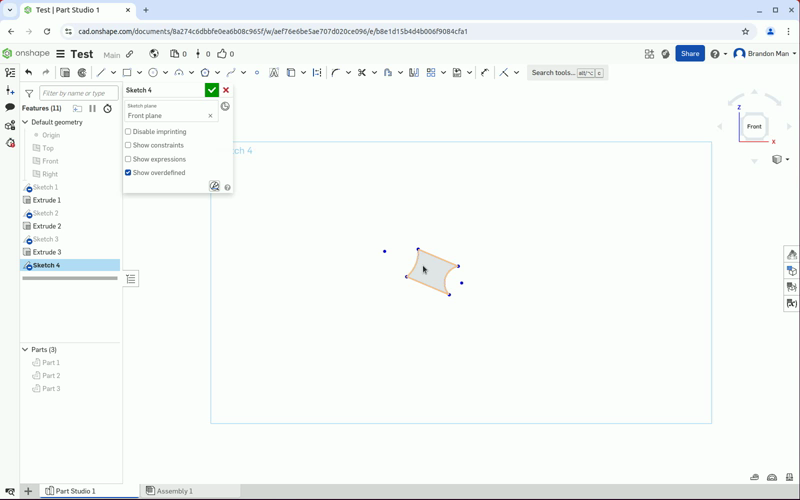
scroll(6)
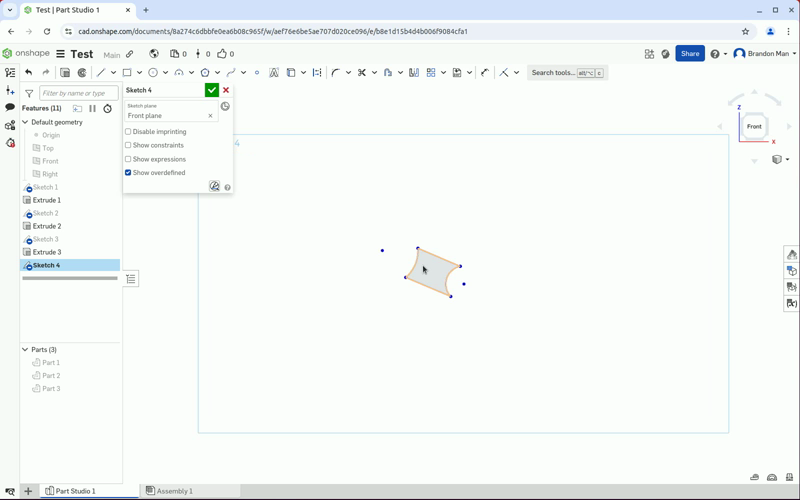
scroll(6)
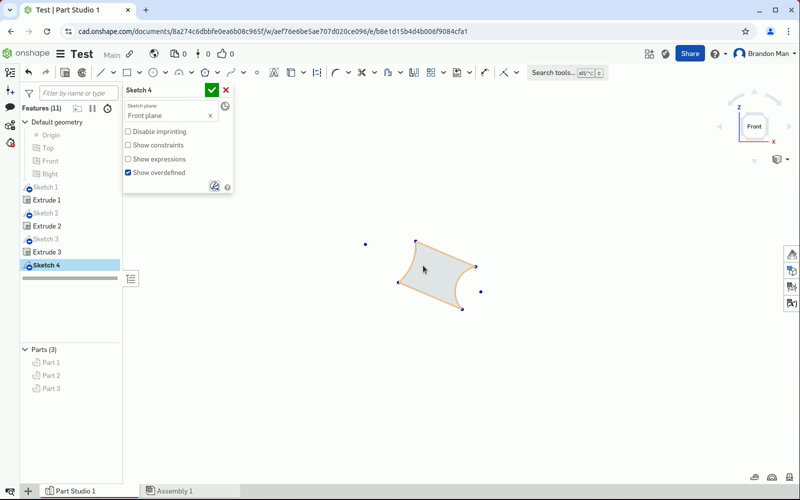
scroll(6)
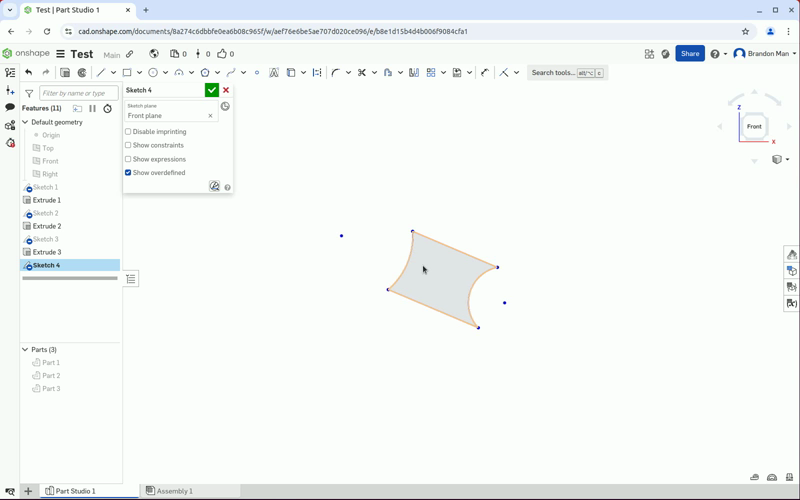
scroll(6)
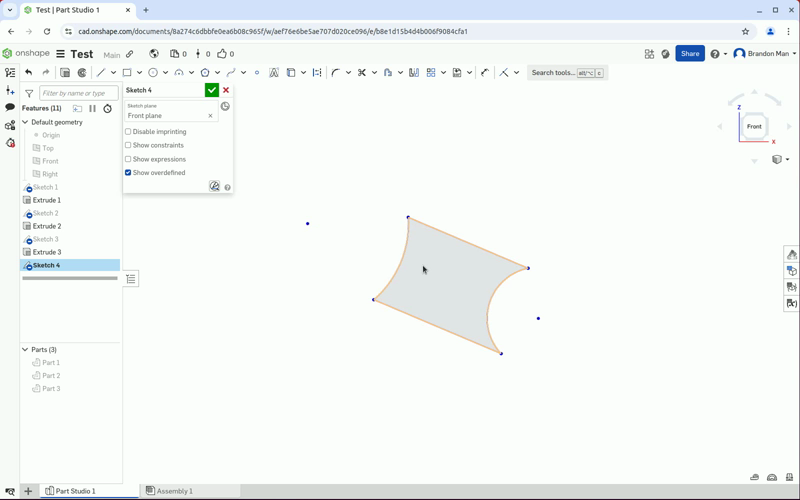
scroll(6)
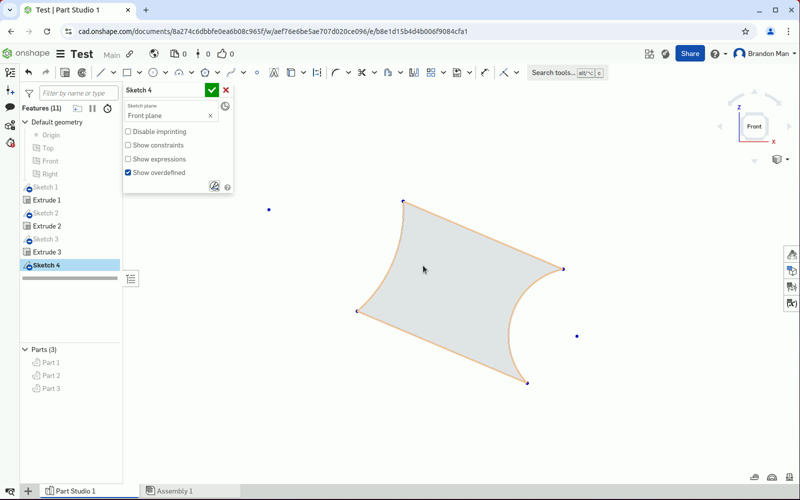
scroll(6)
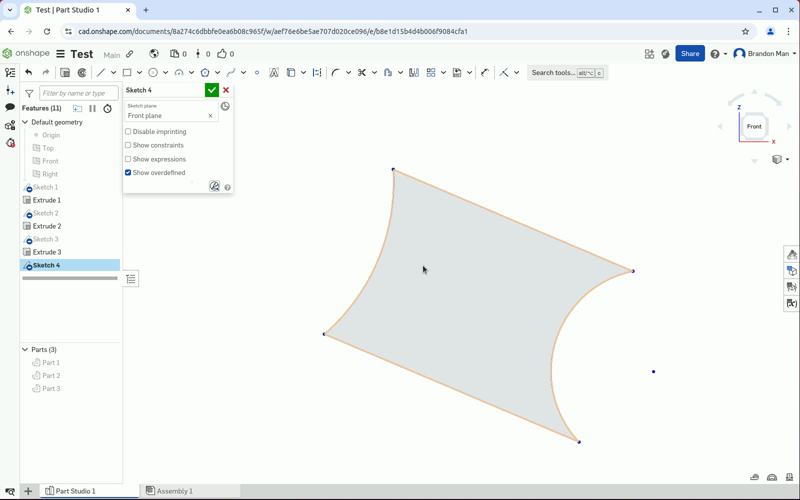
scroll(6)
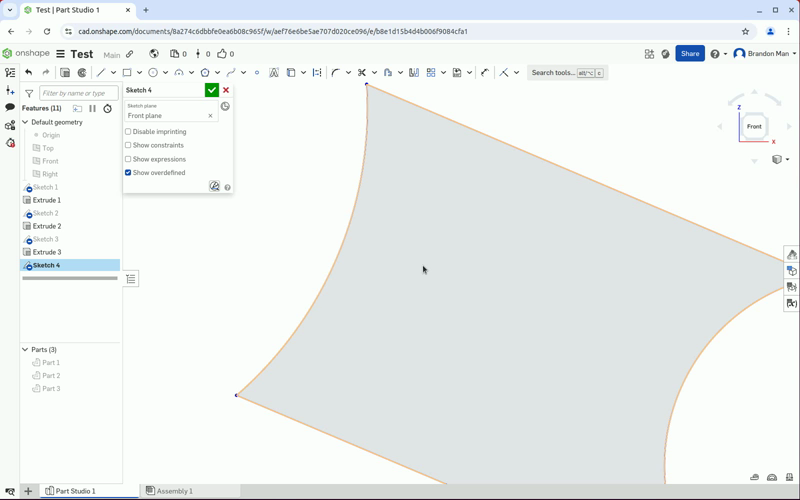
click(423, 265)
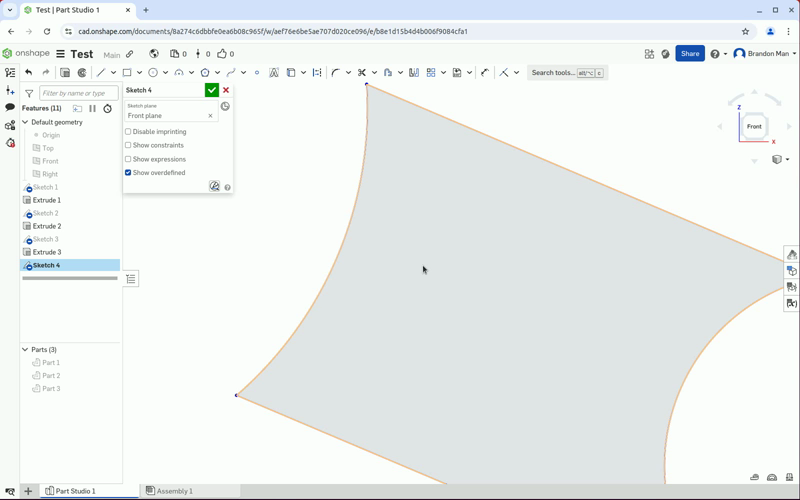
scroll(-6)
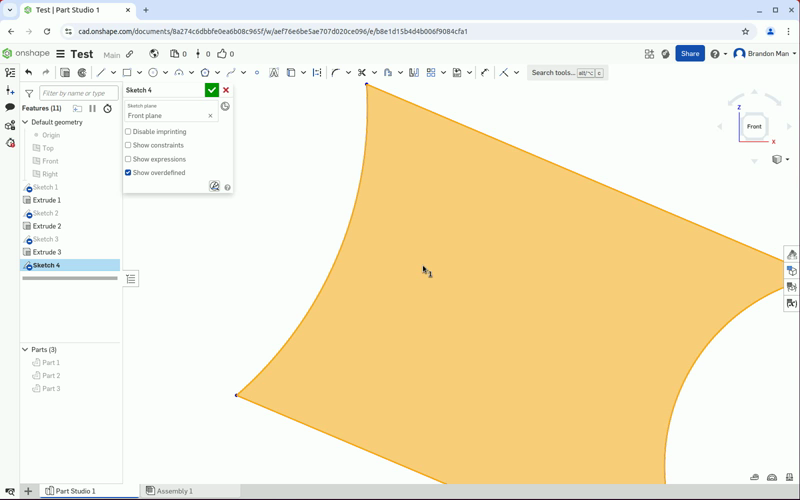
scroll(-6)
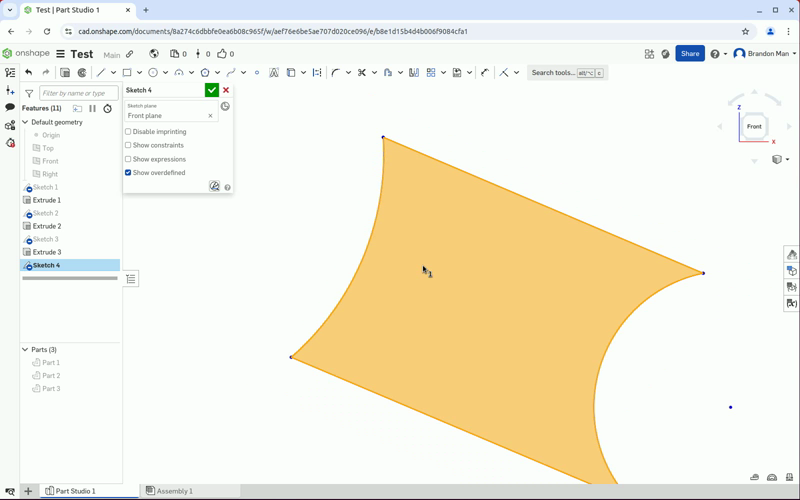
scroll(-6)
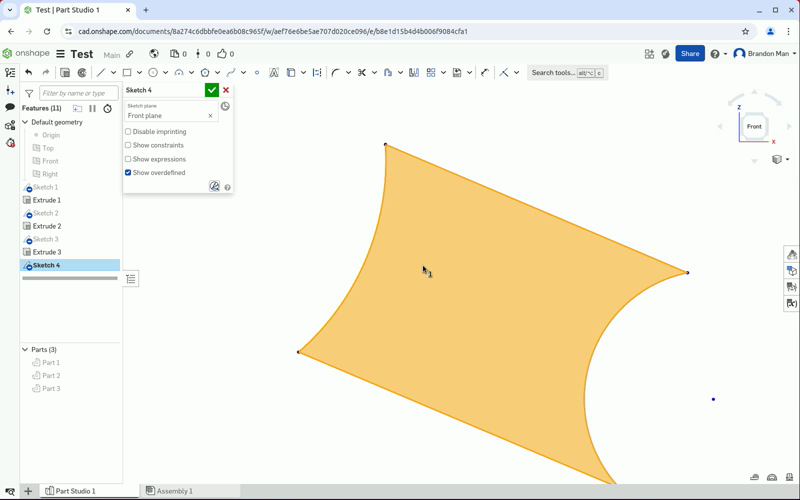
scroll(-6)
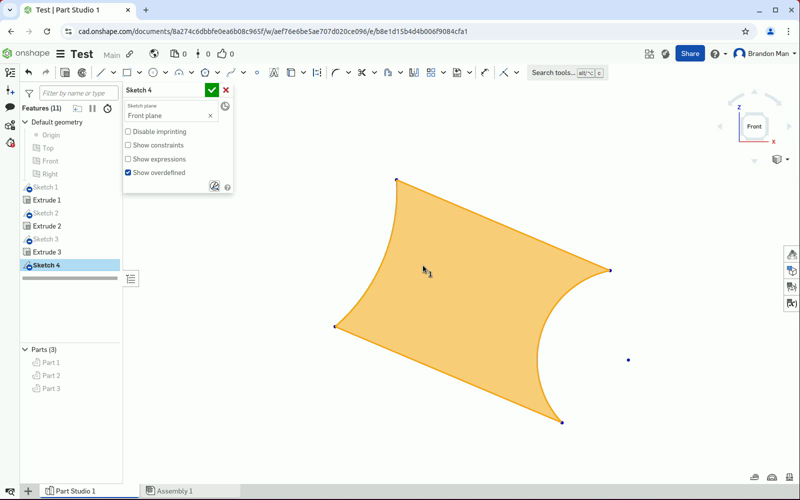
scroll(-6)
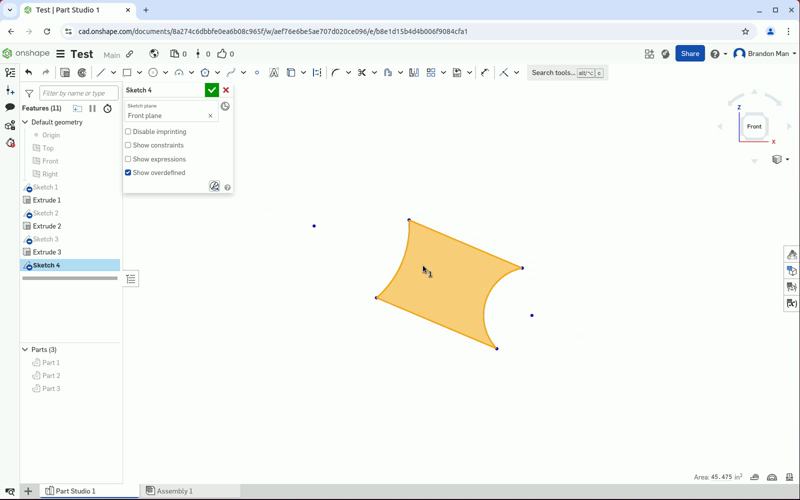
scroll(-6)
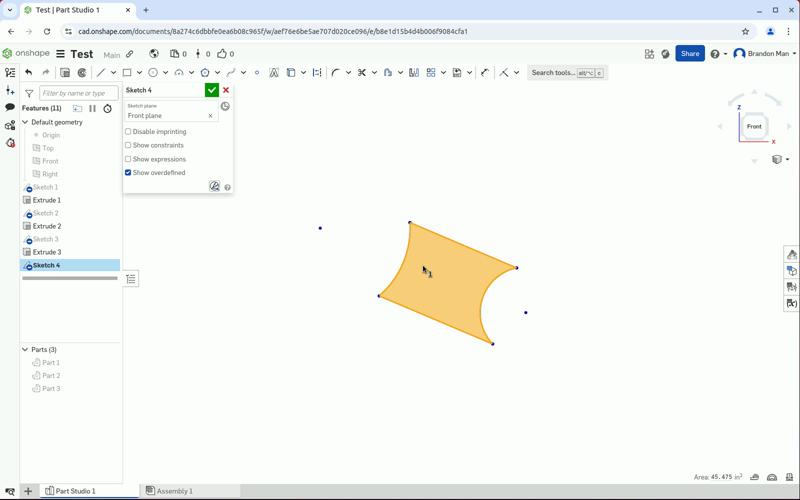
scroll(-6)
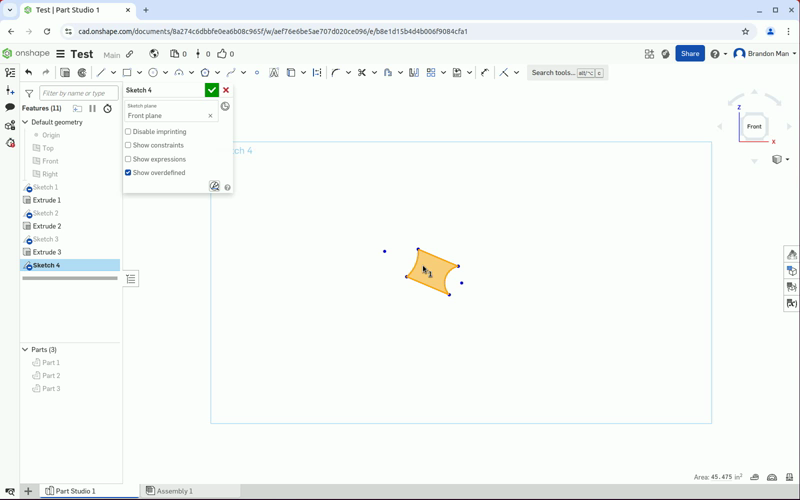
mouse_move(73, 352)
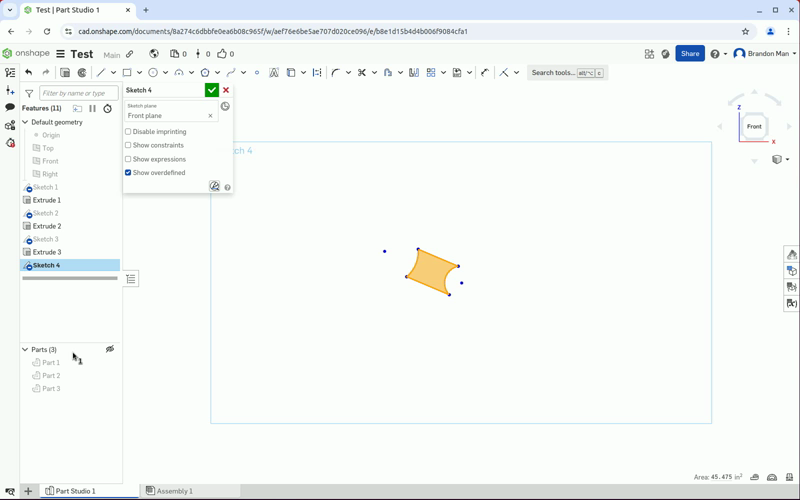
key(shift+y)
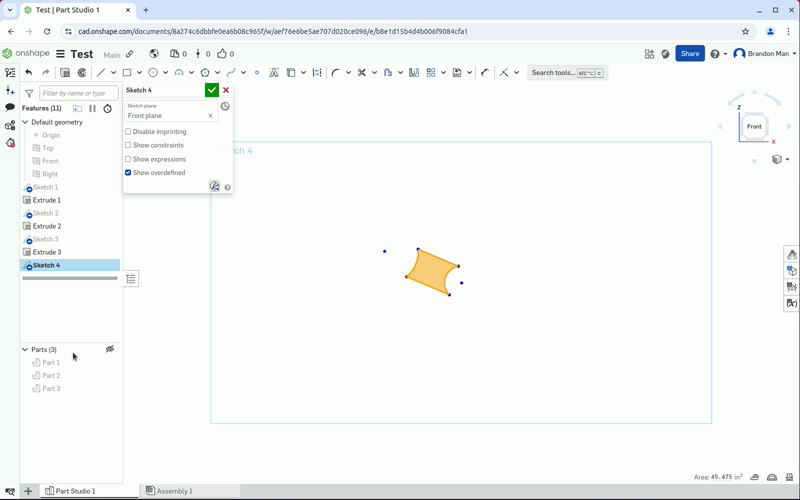
key(shift+e)
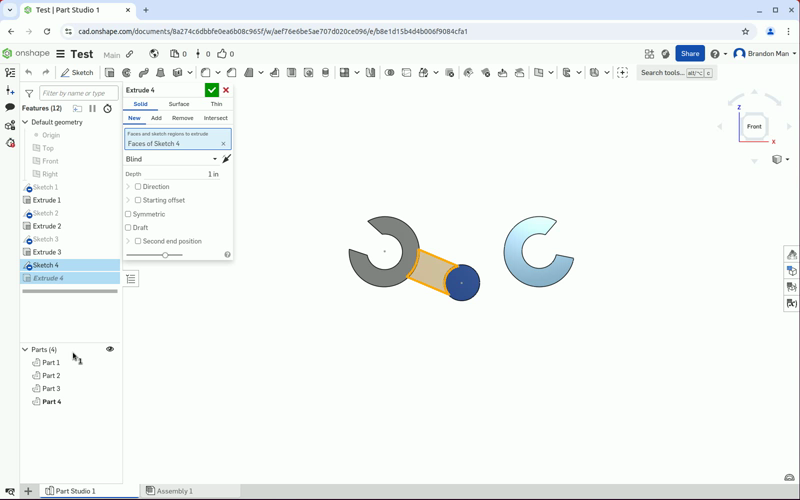
mouse_move(143, 106)
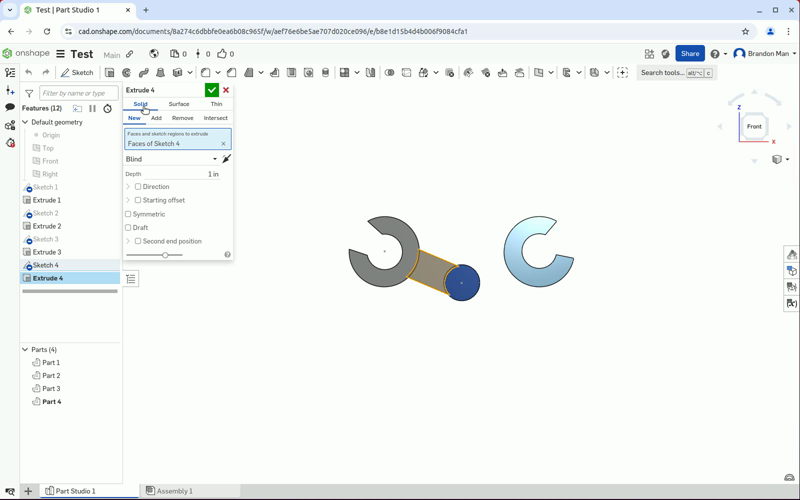
click(143, 106)
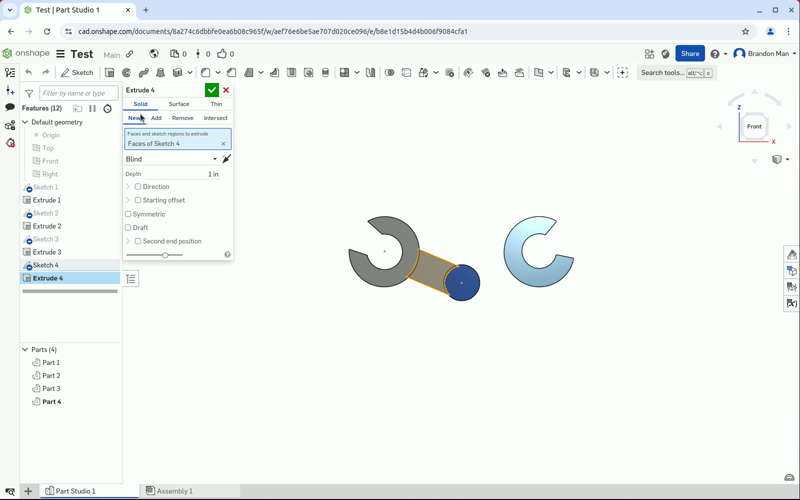
mouse_move(137, 120)
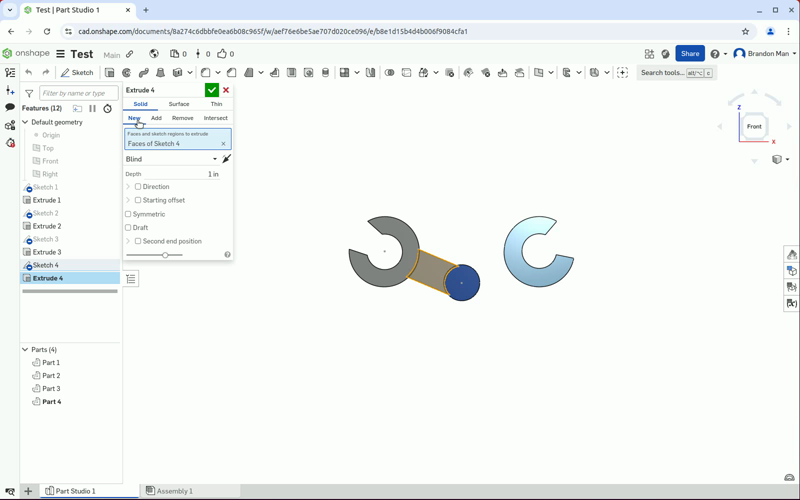
click(137, 120)
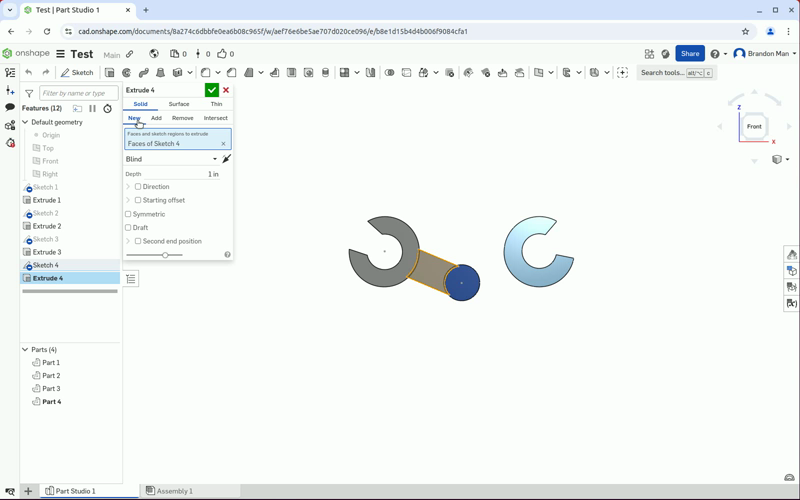
key(tab, 4)
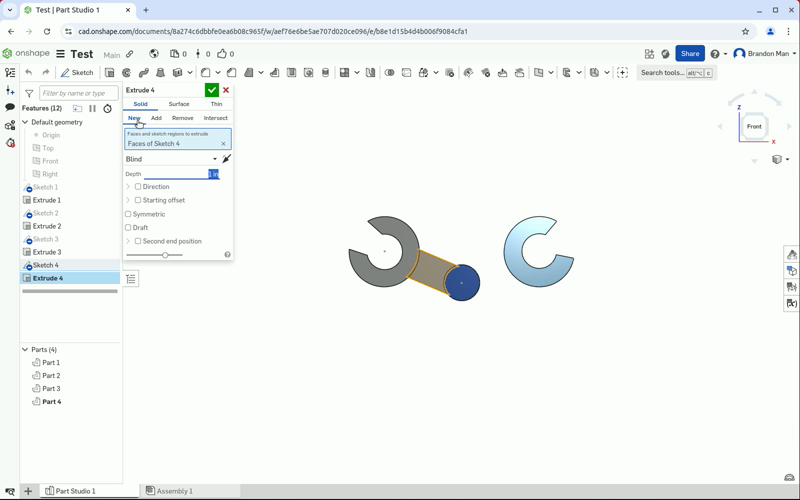
text(3.611)
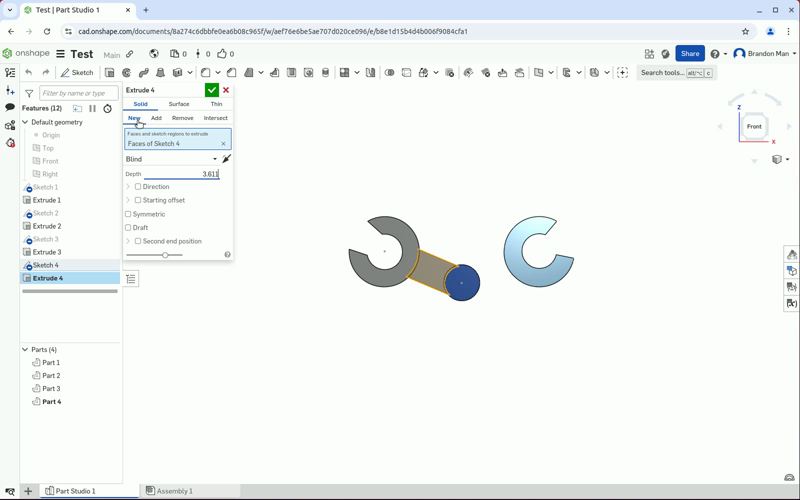
key(enter)
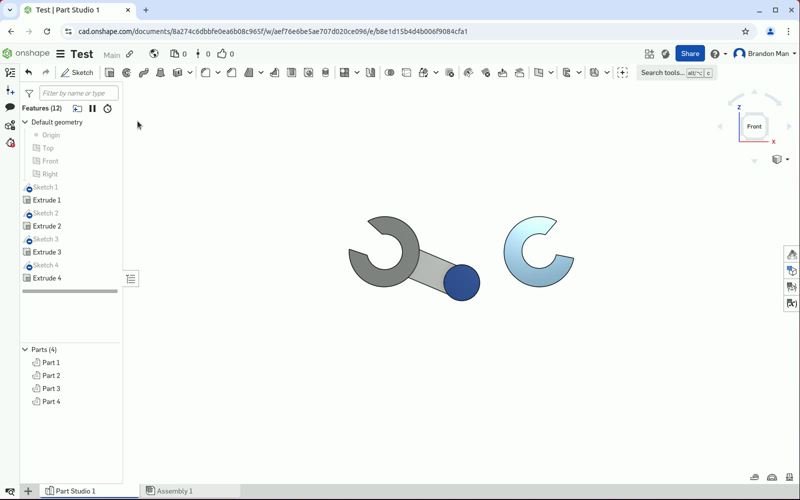
key(shift+h)
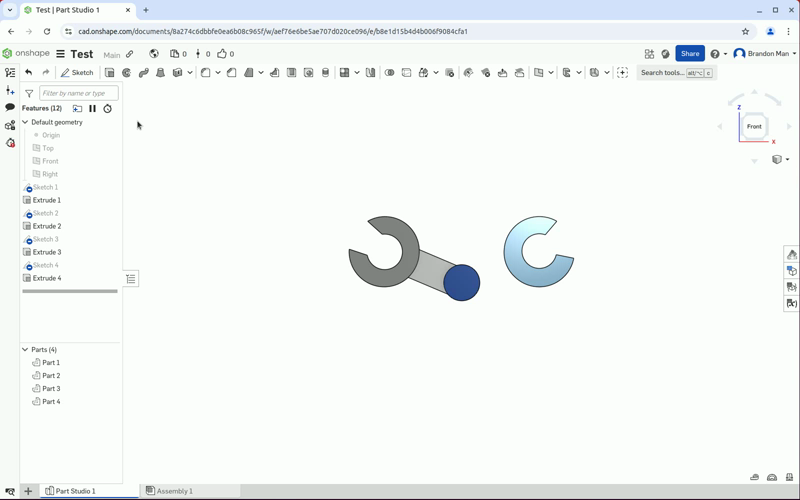
key(shift+h)
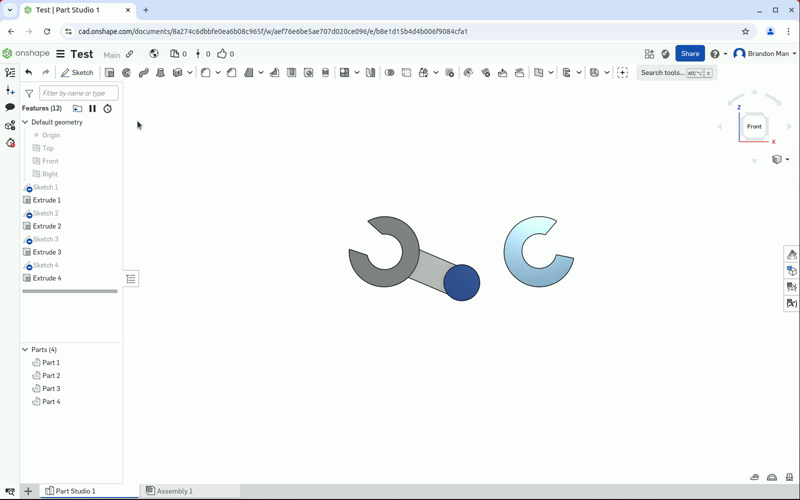
mouse_move(73, 189)
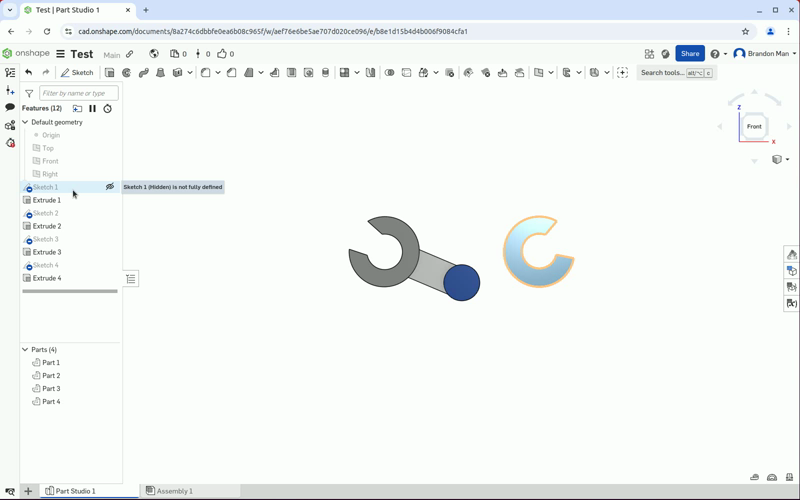
click(73, 189)
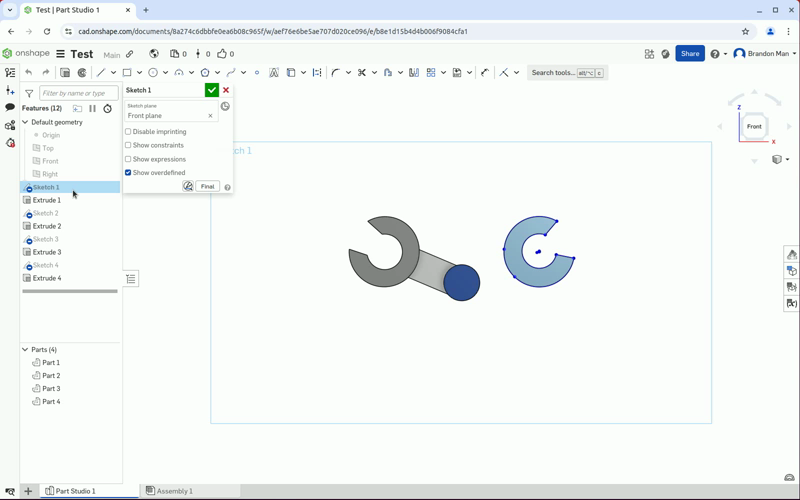
mouse_move(229, 92)
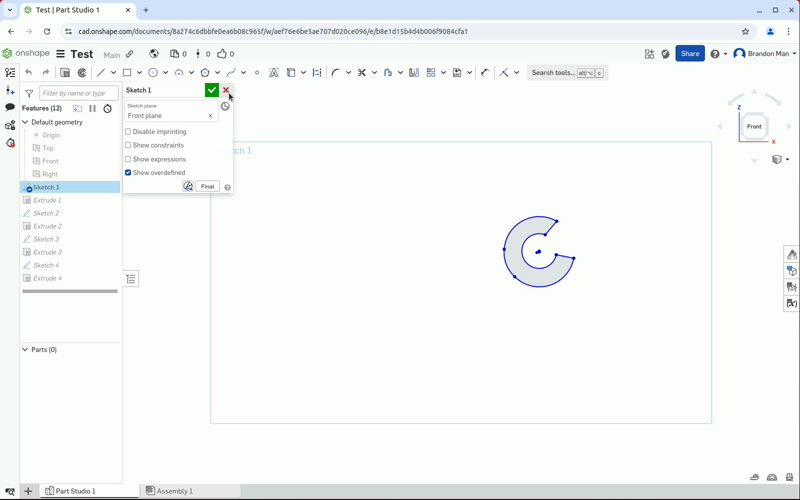
click(229, 92)
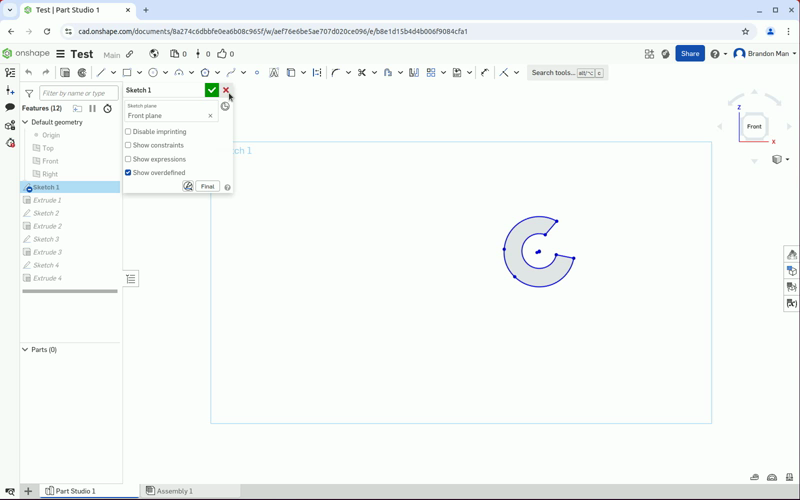
key(shift+s)
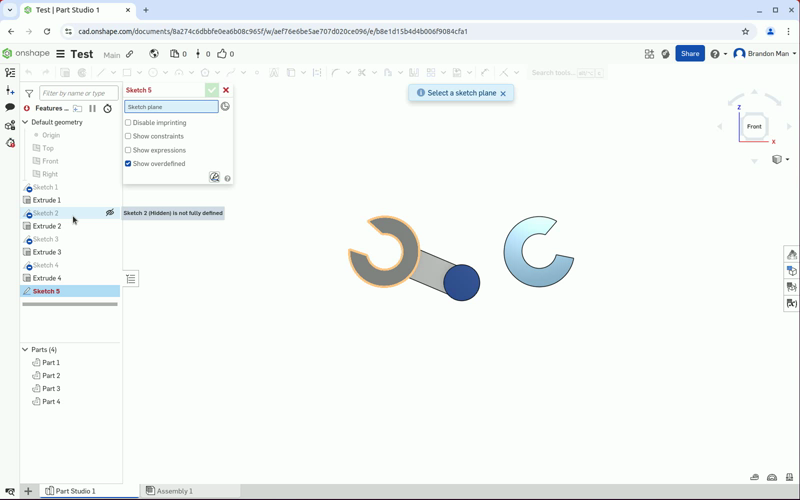
scroll(3)
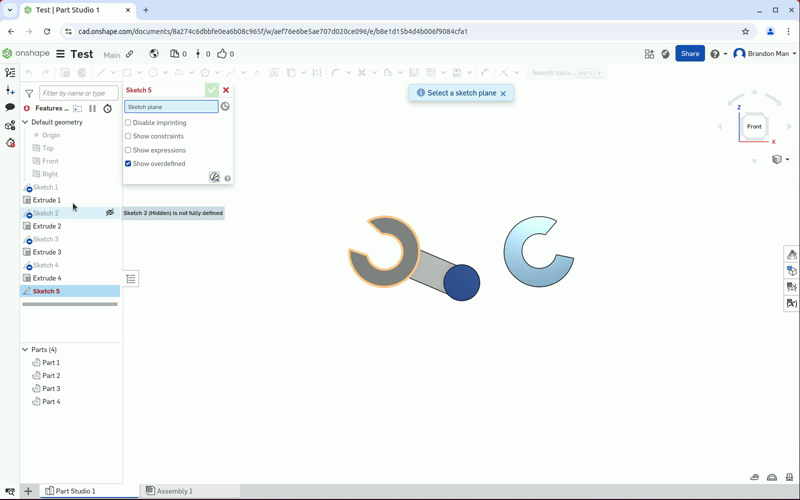
mouse_move(73, 163)
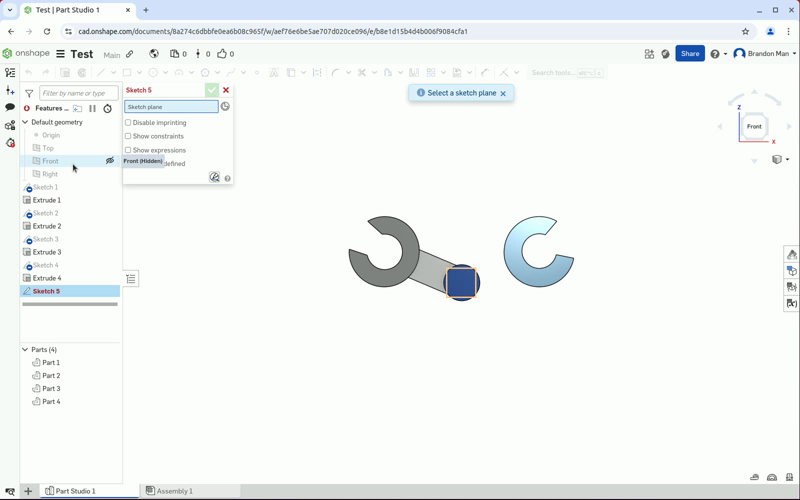
click(73, 163)
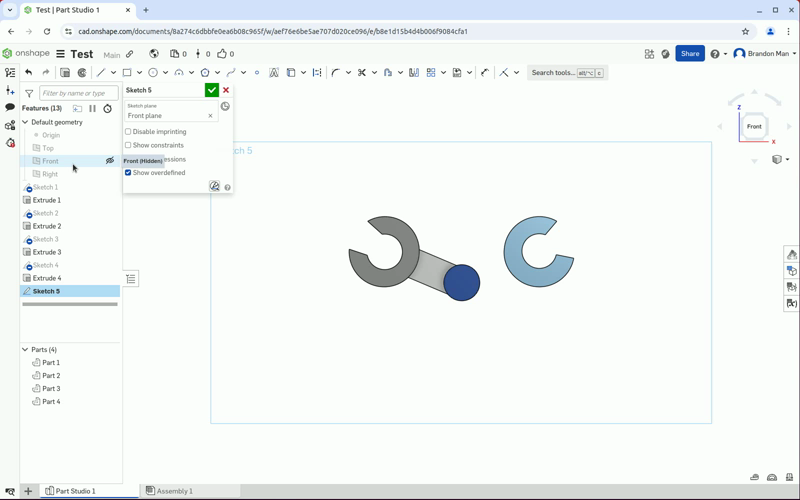
mouse_move(73, 352)
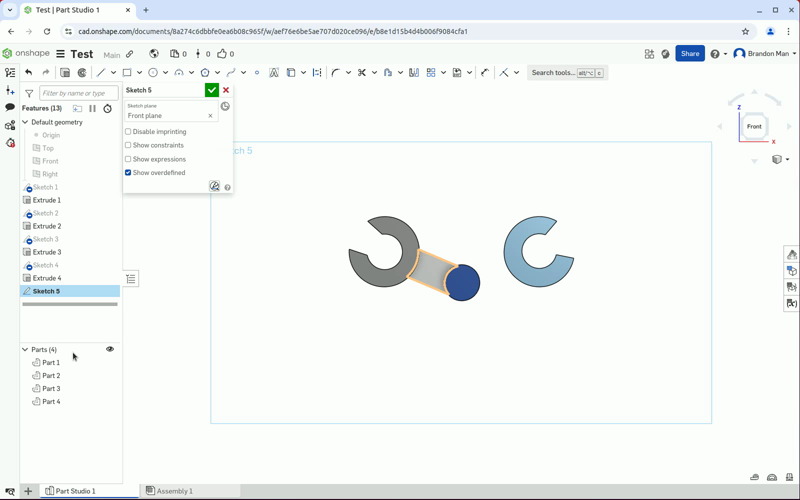
key(y)
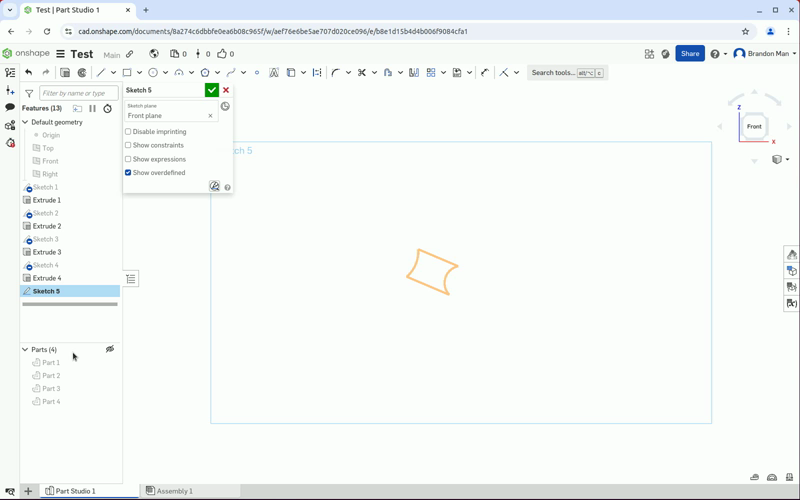
key(a)
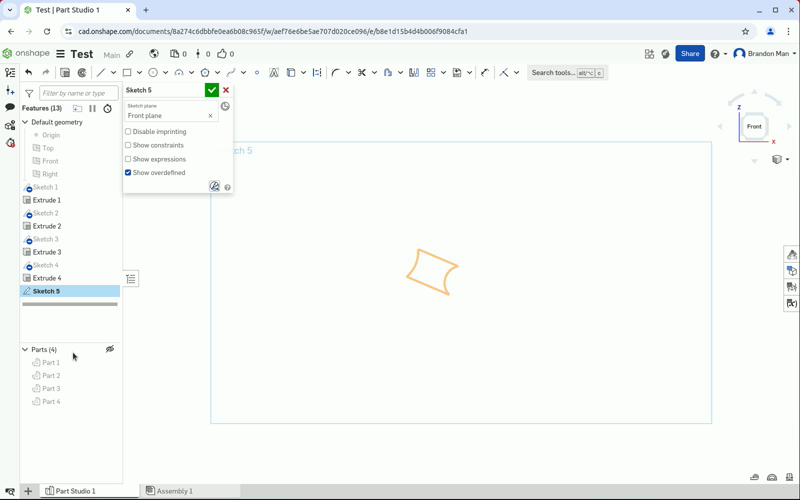
key_down(shift)
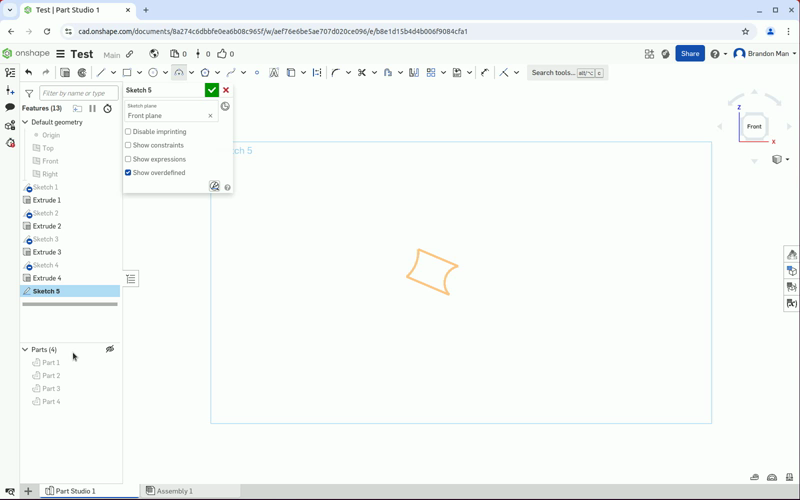
mouse_move(464, 266)
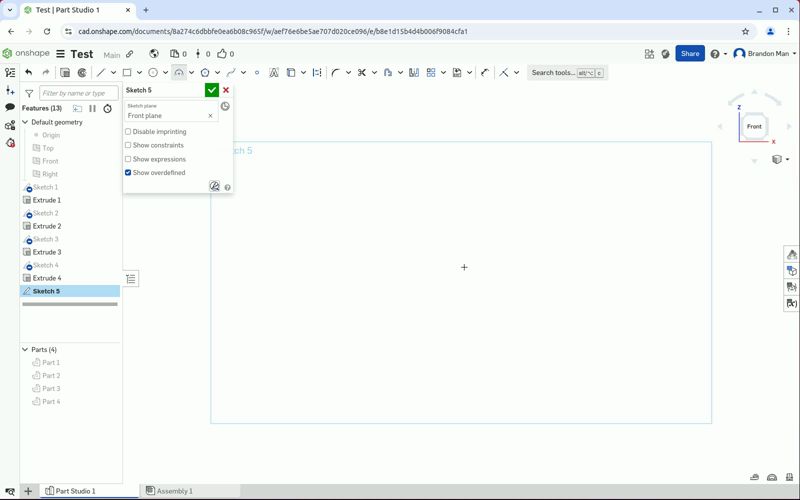
click(464, 266)
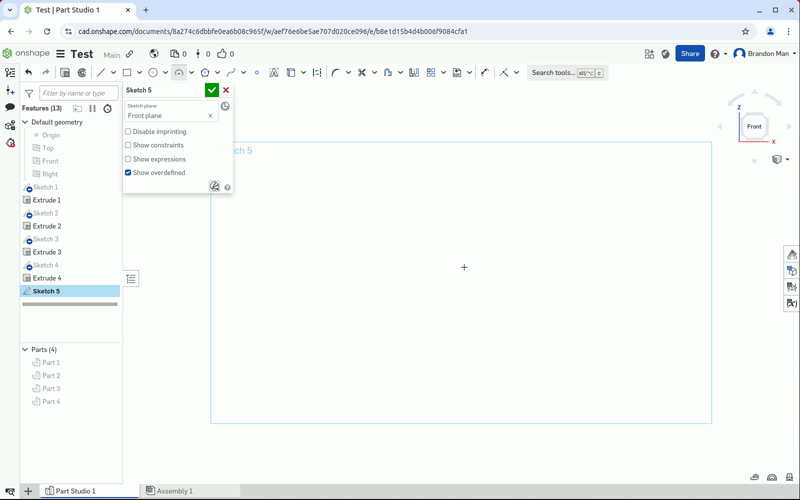
key_up(shift)
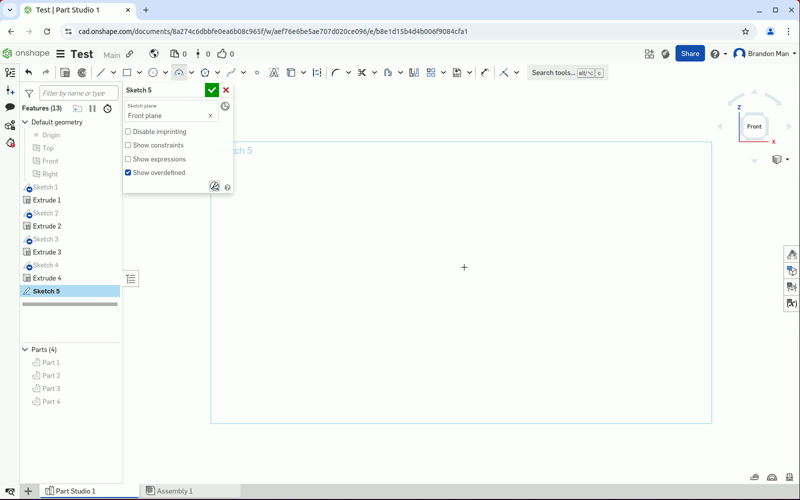
key_down(shift)
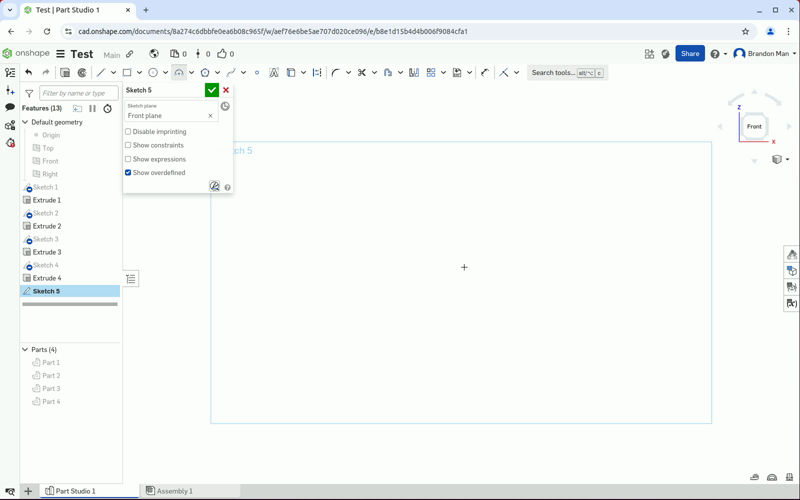
mouse_move(472, 294)
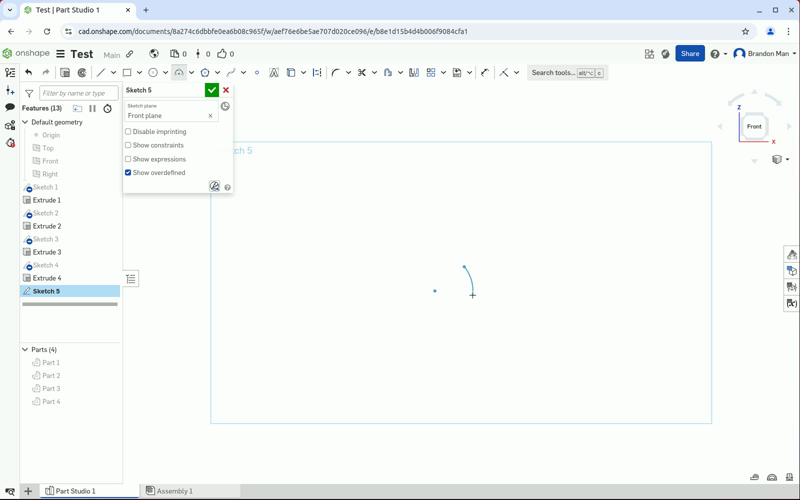
click(472, 294)
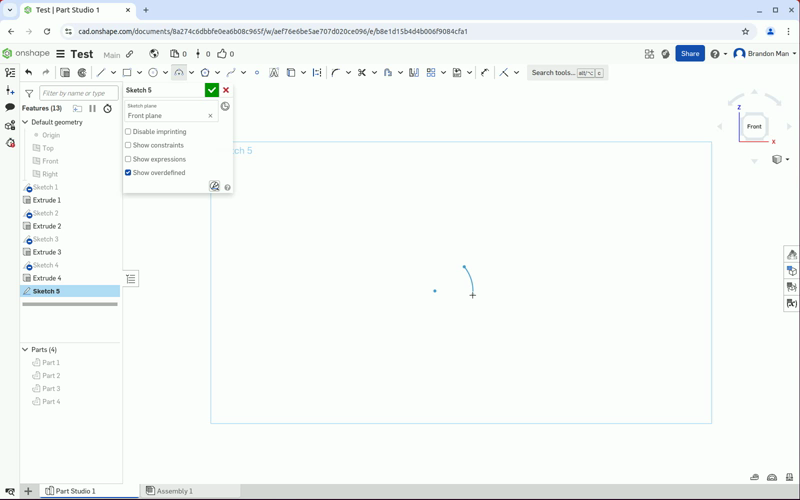
mouse_move(477, 278)
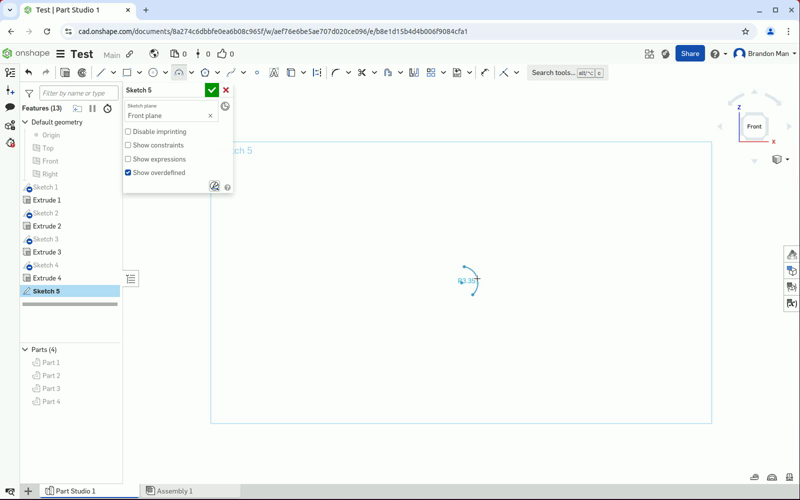
click(477, 278)
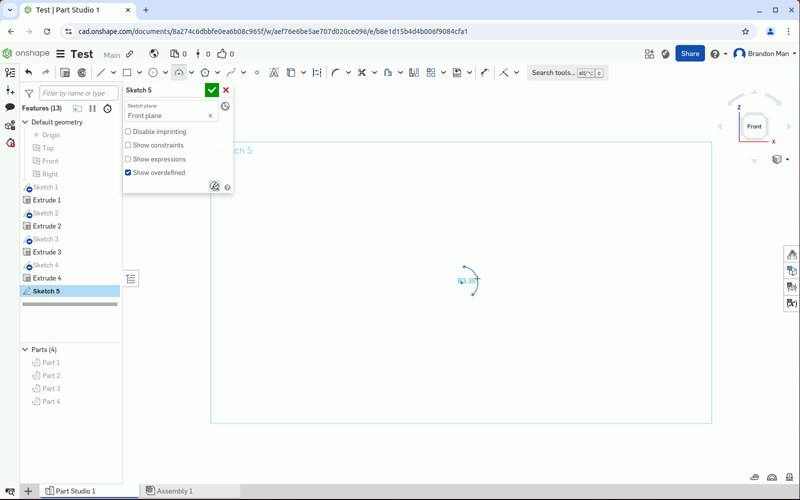
key_up(shift)
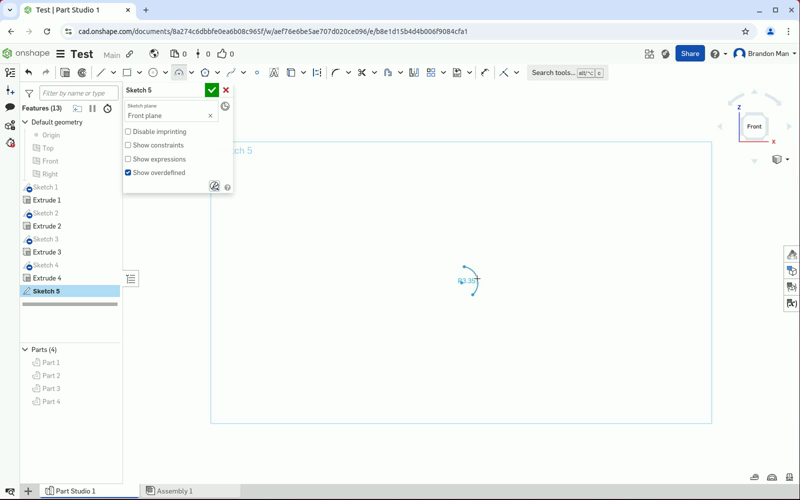
key(esc)
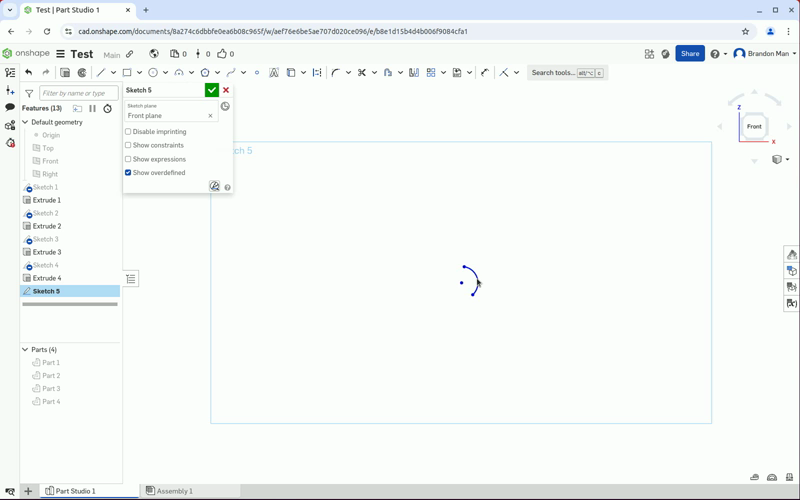
key(l)
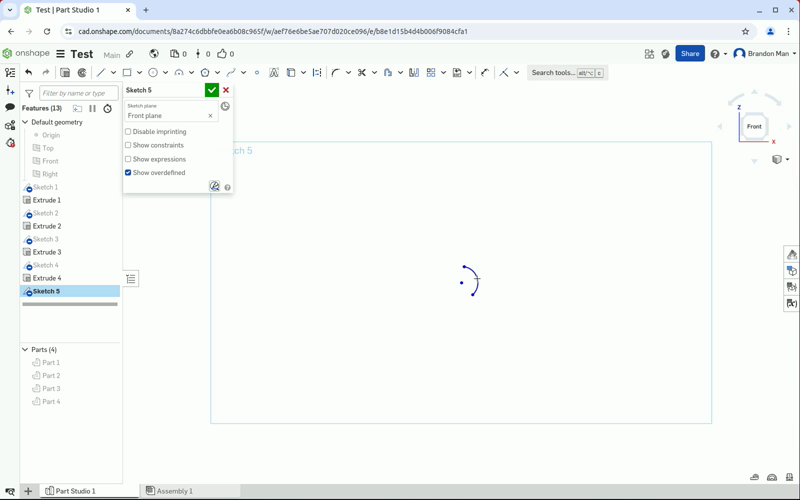
mouse_move(472, 294)
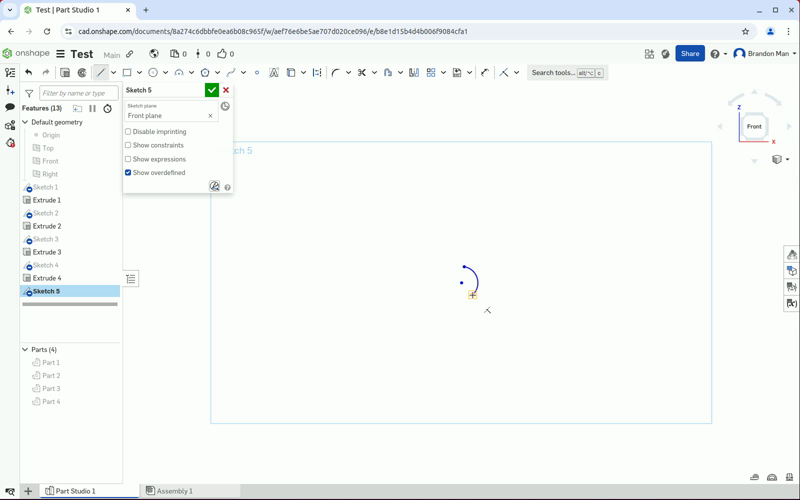
click(472, 294)
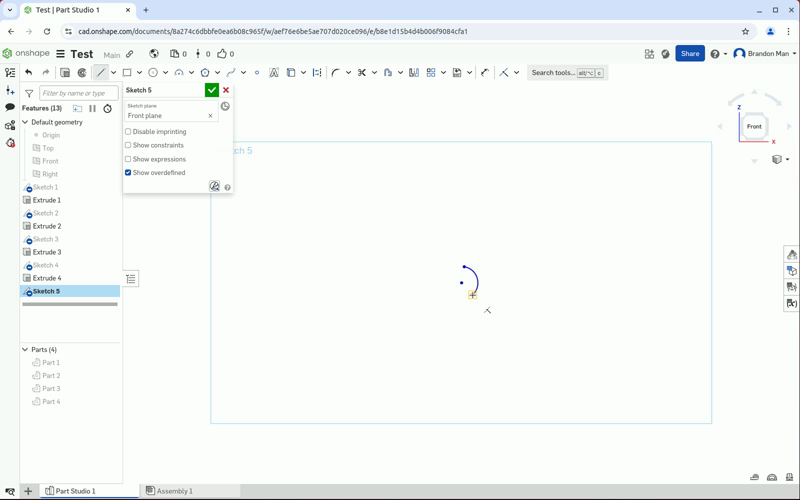
key_down(shift)
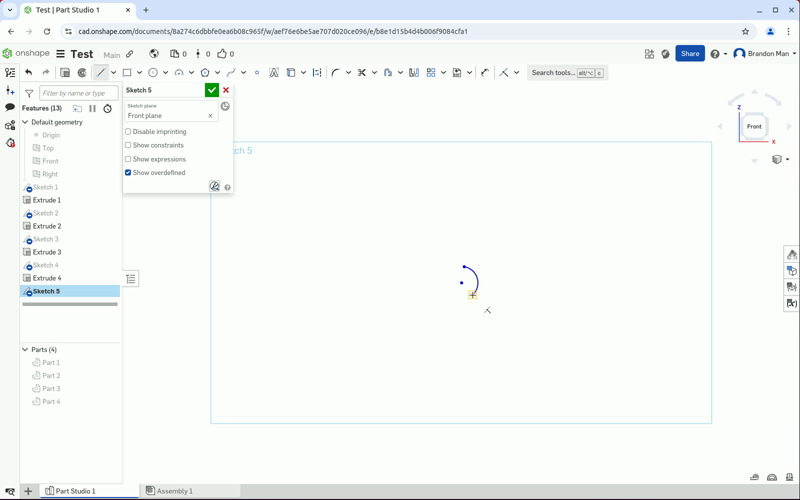
mouse_move(502, 294)
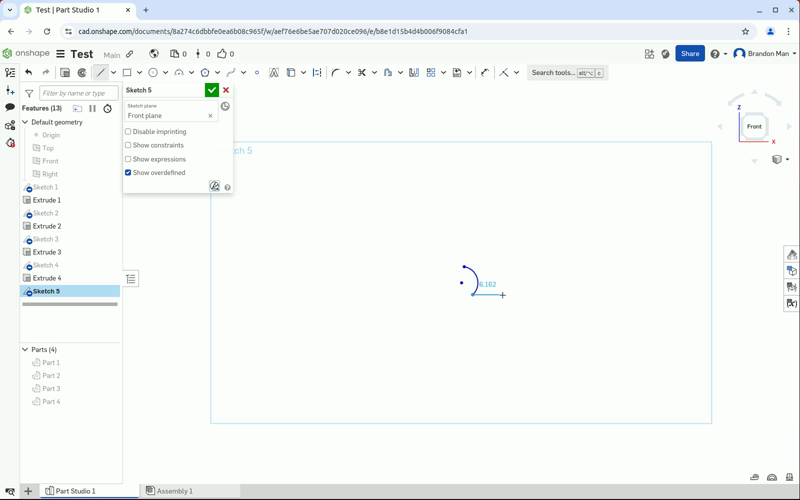
mouse_move(515, 277)
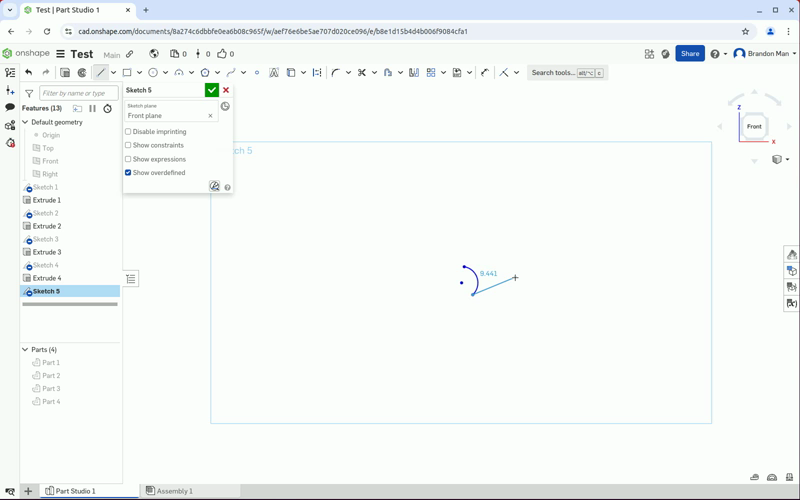
click(515, 277)
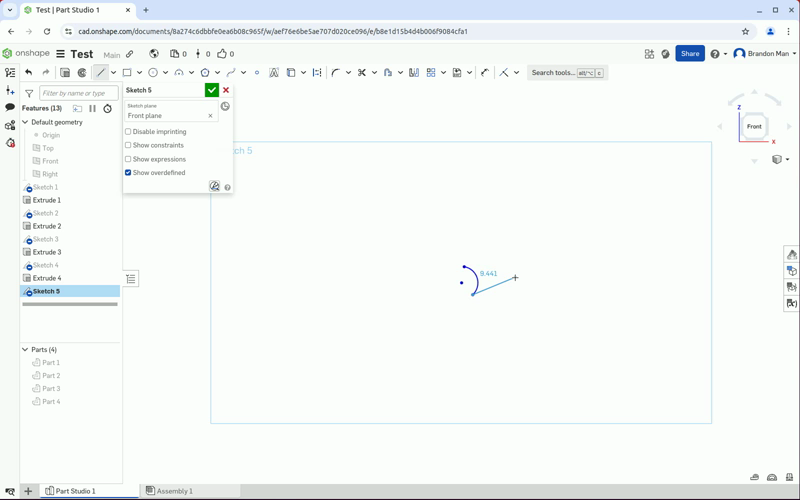
key_up(shift)
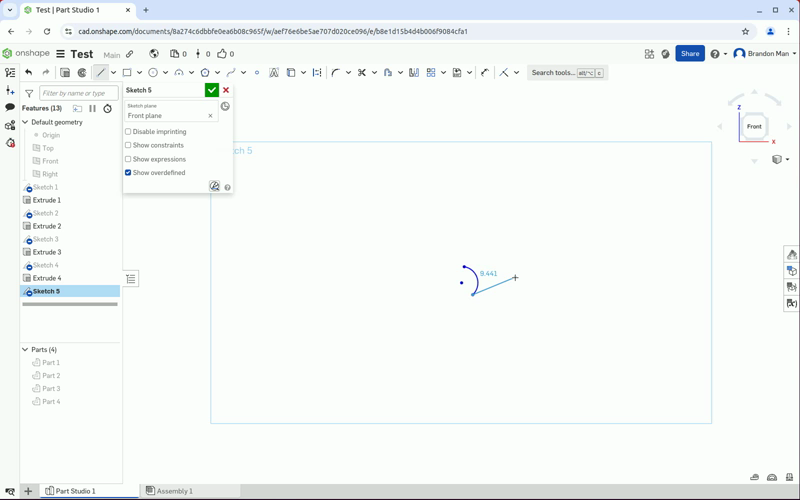
key(esc)
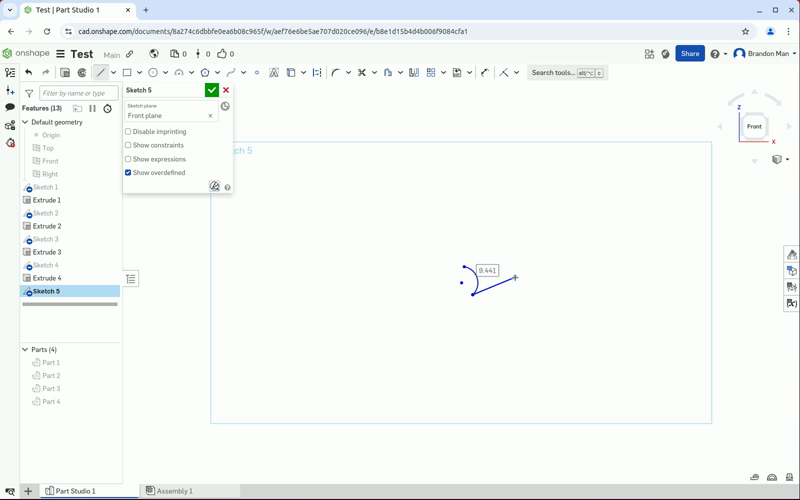
key(a)
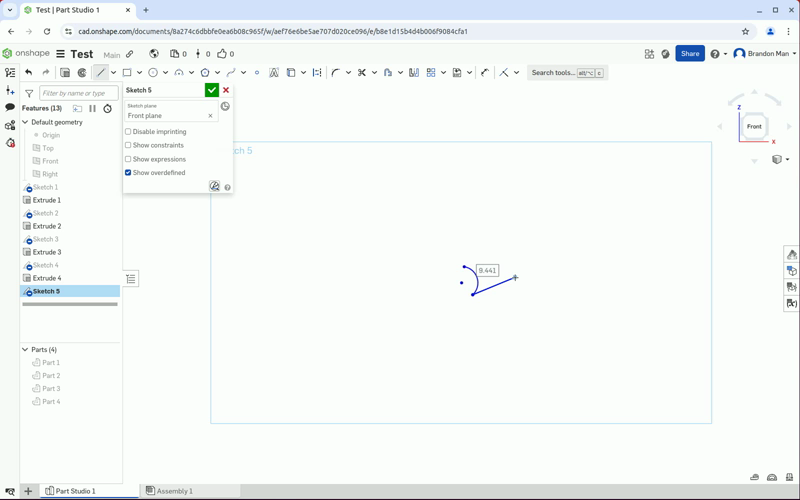
mouse_move(515, 277)
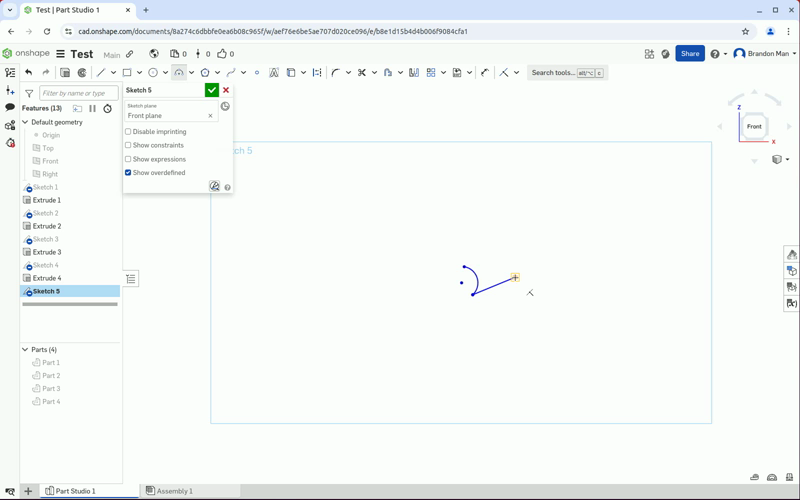
click(515, 277)
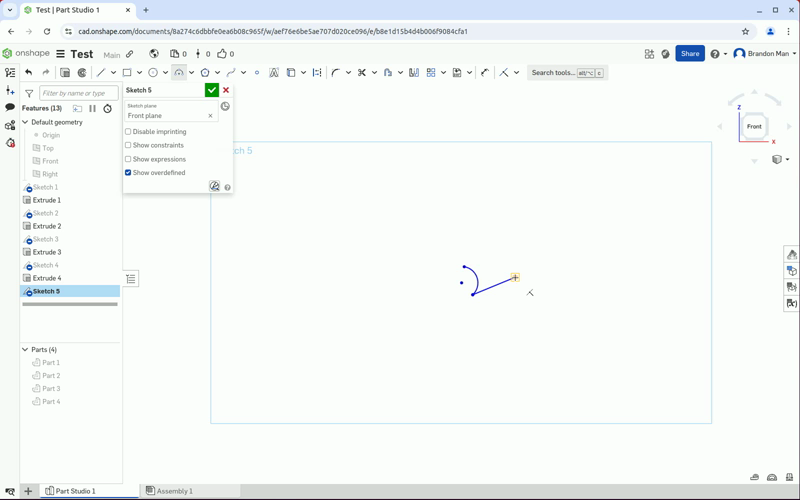
key_down(shift)
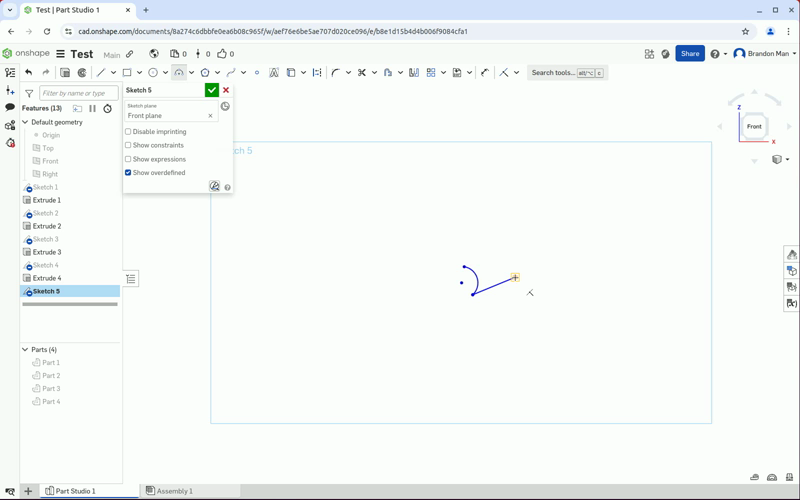
mouse_move(504, 249)
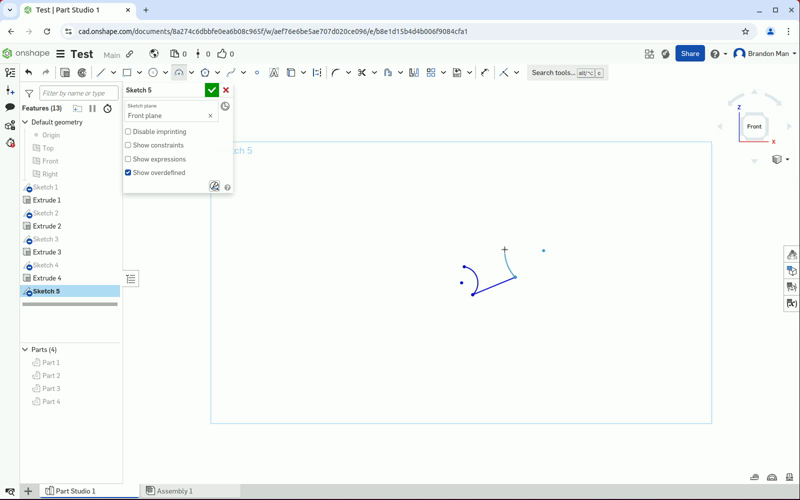
click(504, 249)
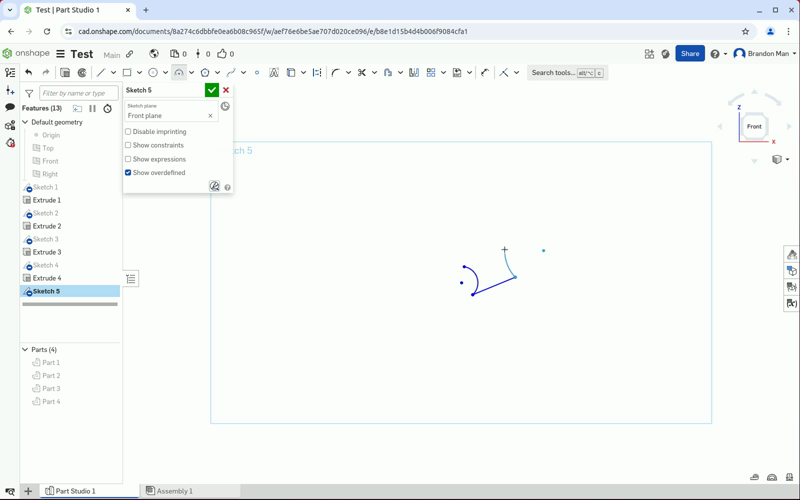
mouse_move(506, 264)
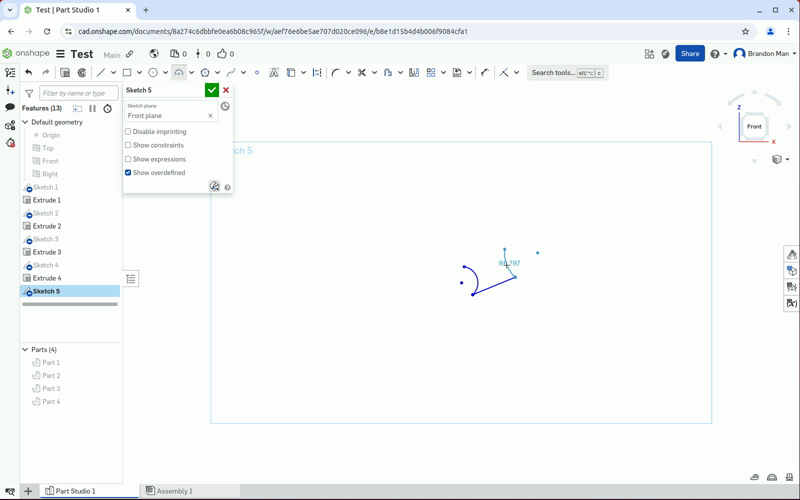
click(506, 264)
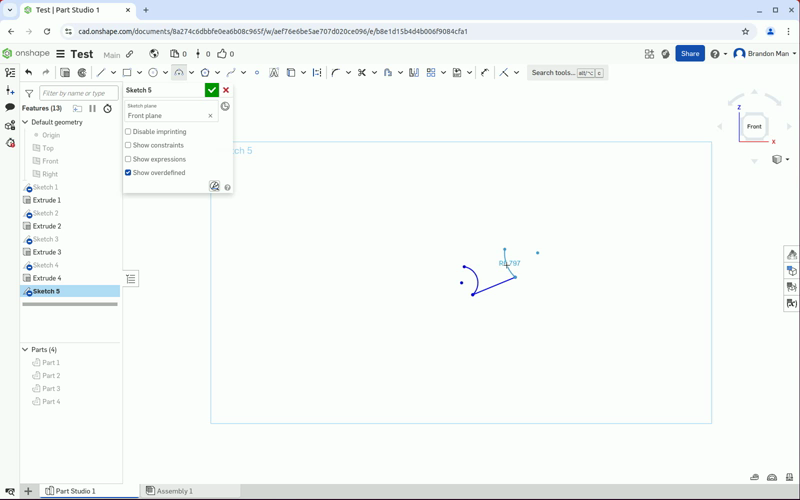
key_up(shift)
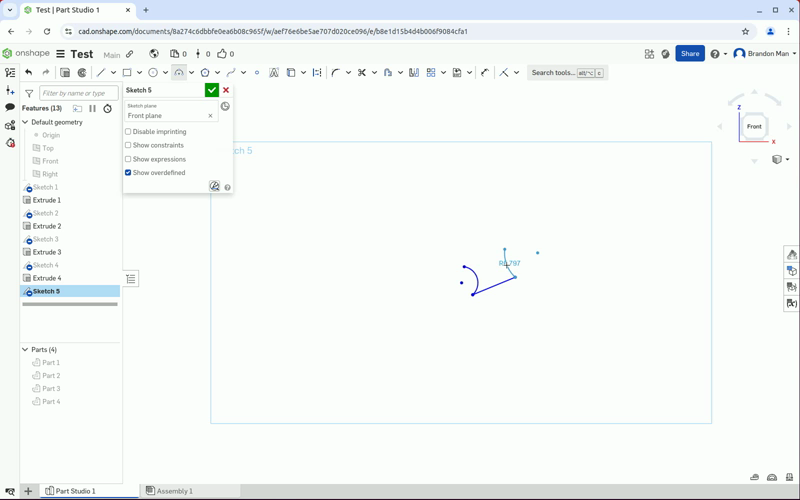
key(esc)
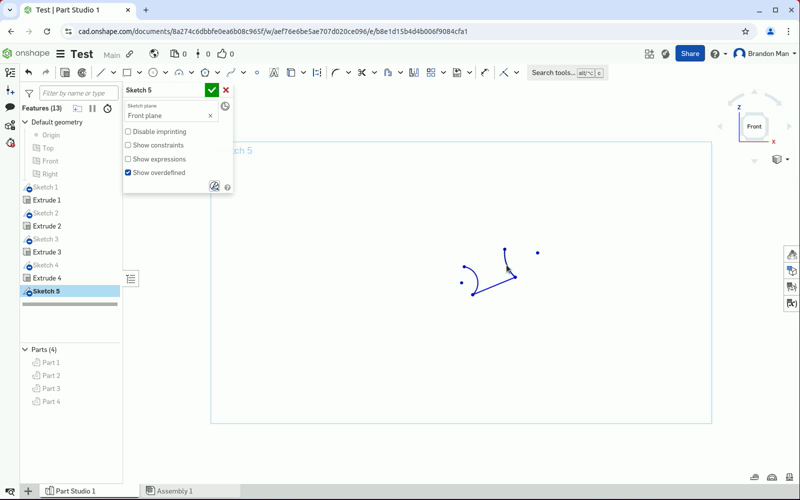
key(l)
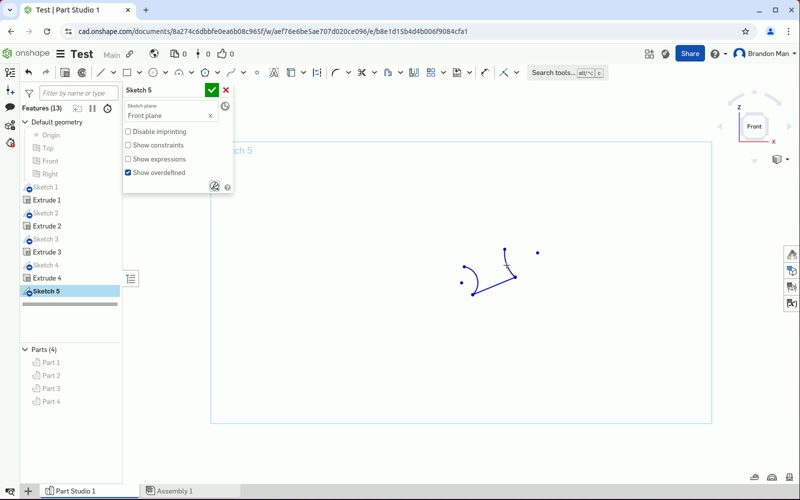
mouse_move(504, 249)
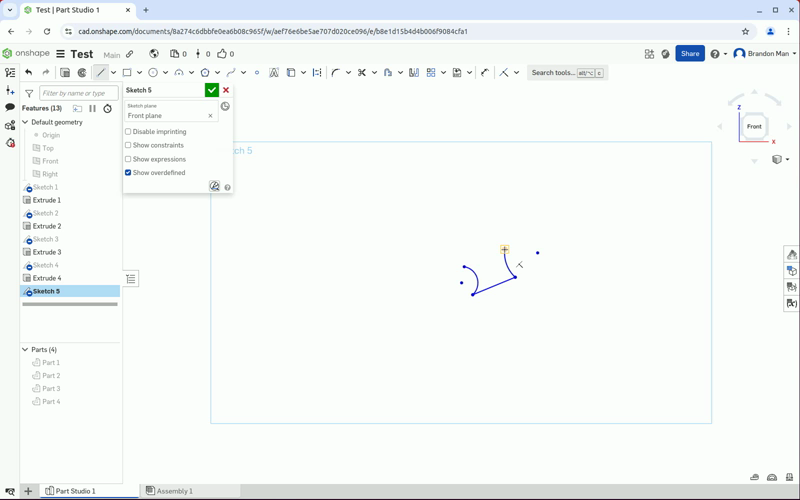
click(504, 249)
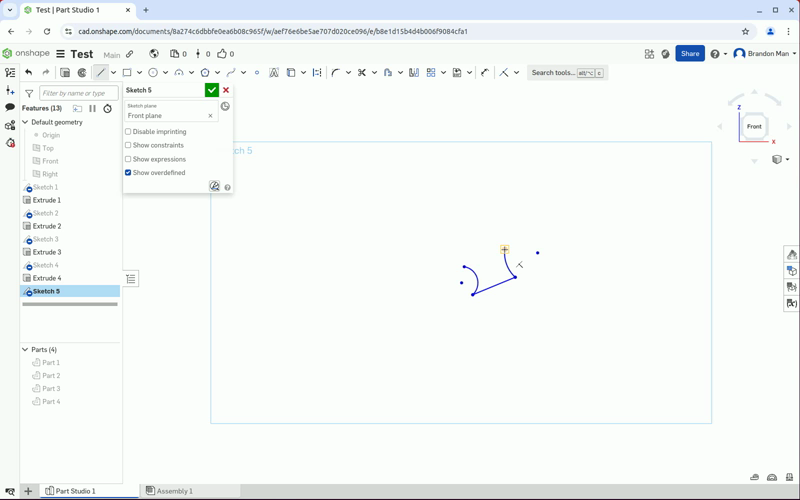
mouse_move(534, 249)
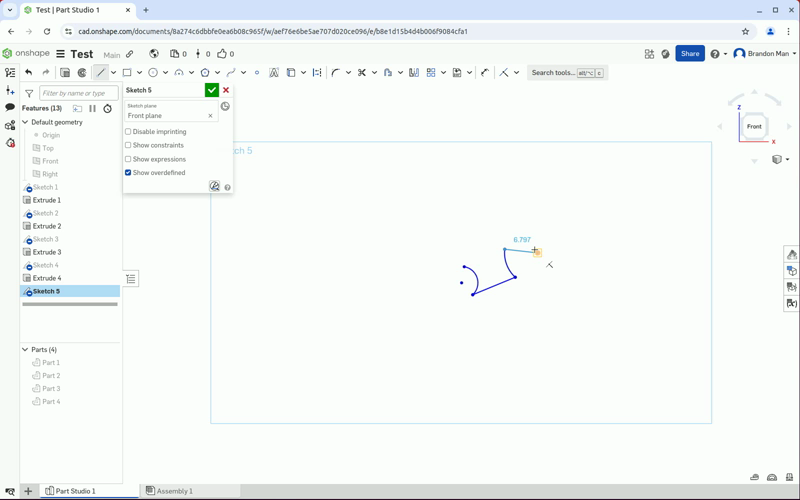
key_down(shift)
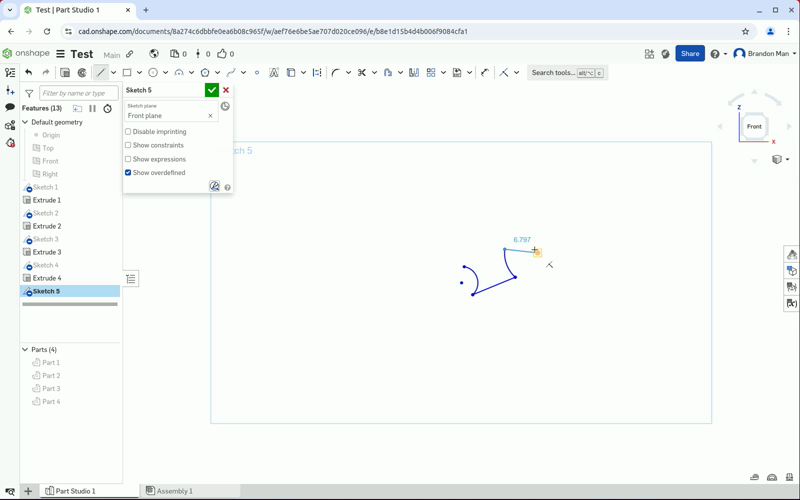
mouse_move(464, 266)
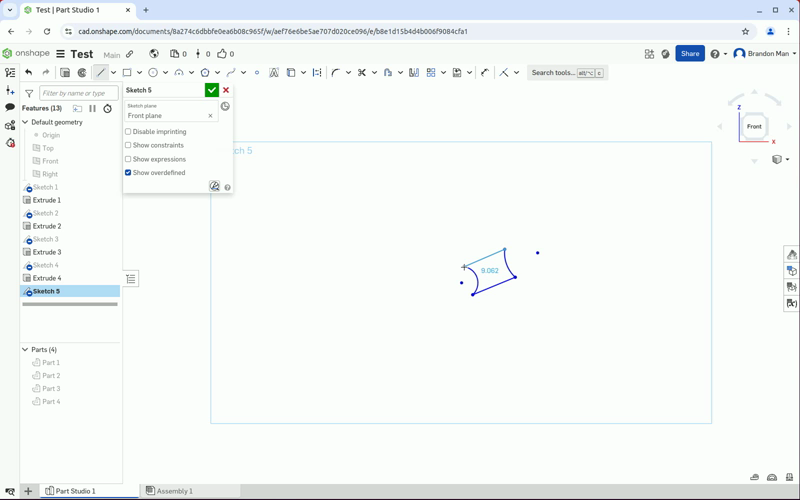
key_up(shift)
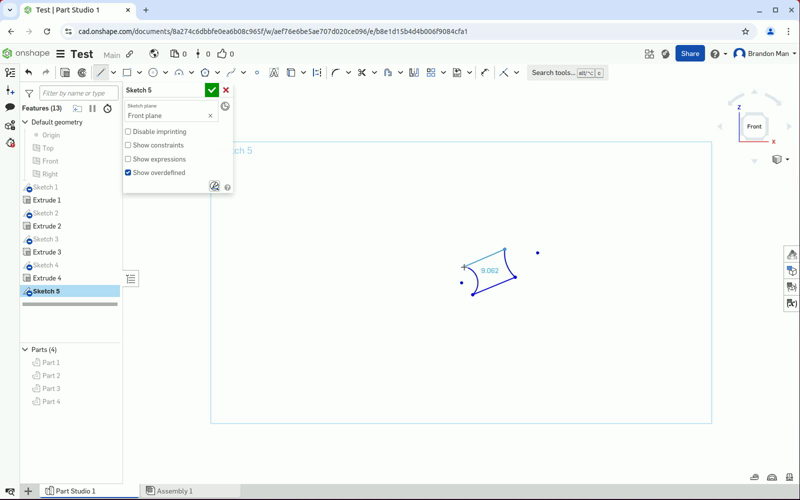
click(464, 266)
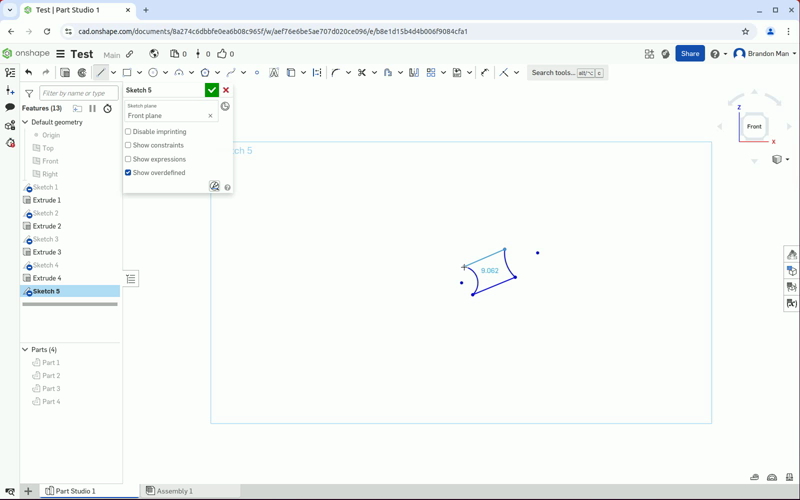
key(esc)
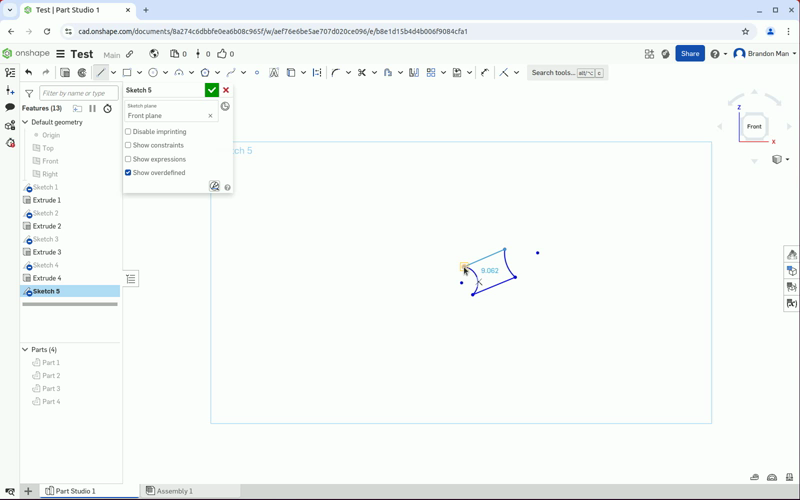
mouse_move(495, 265)
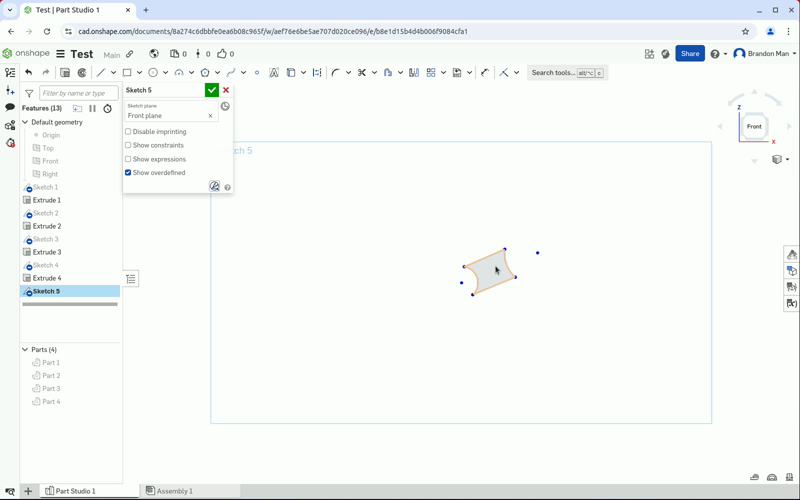
scroll(6)
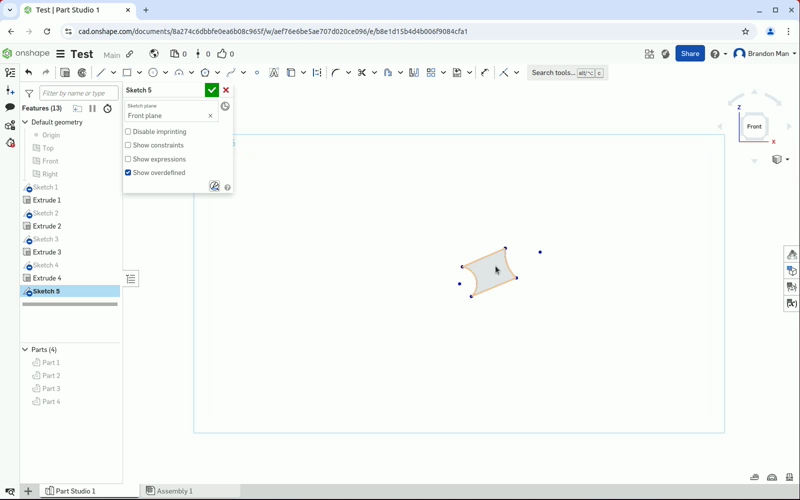
scroll(6)
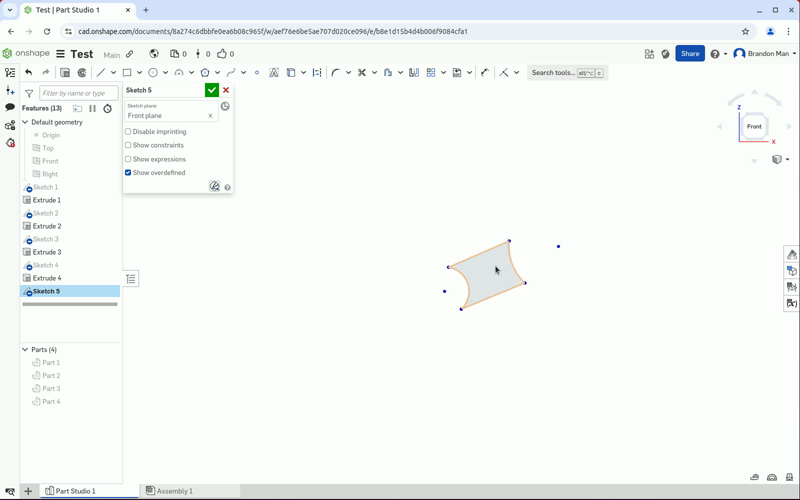
scroll(6)
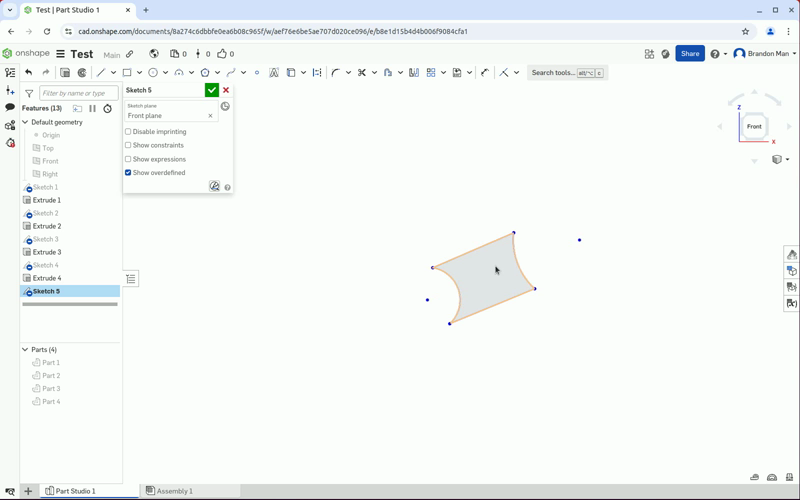
scroll(6)
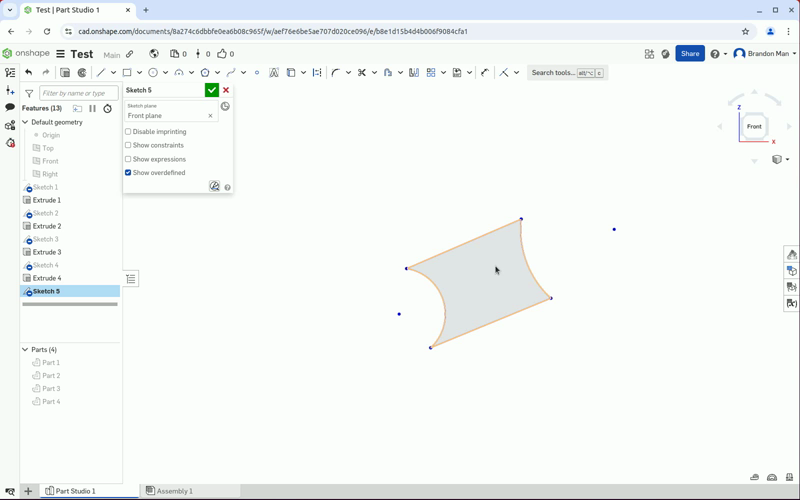
scroll(6)
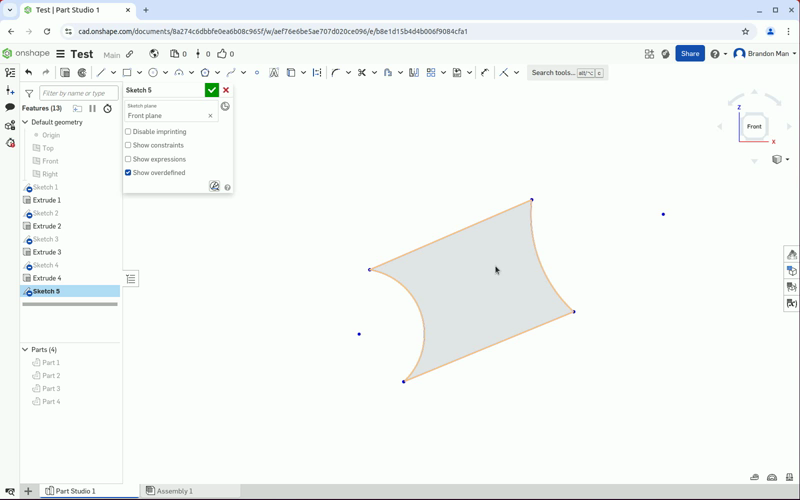
scroll(6)
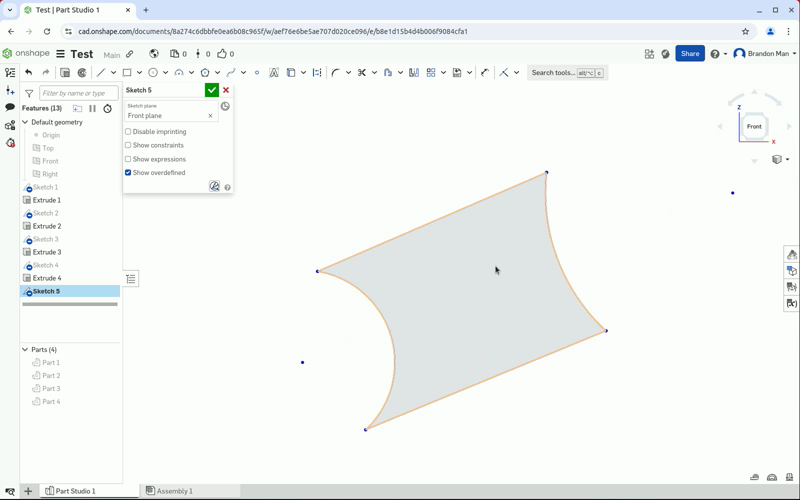
scroll(6)
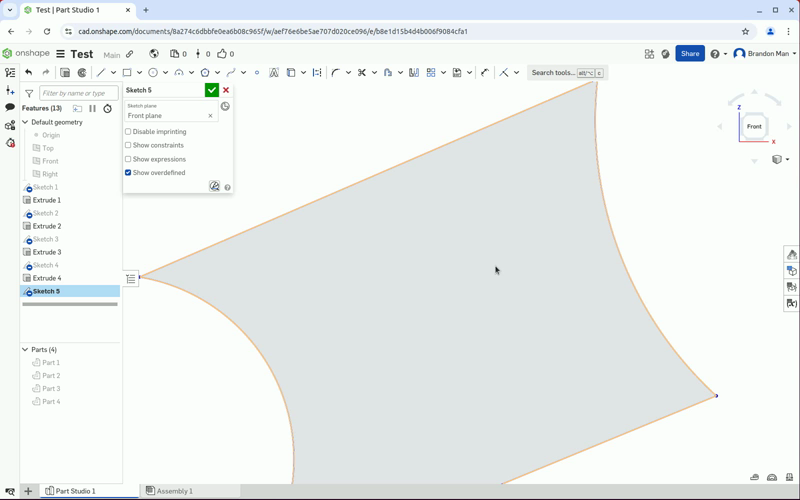
click(495, 265)
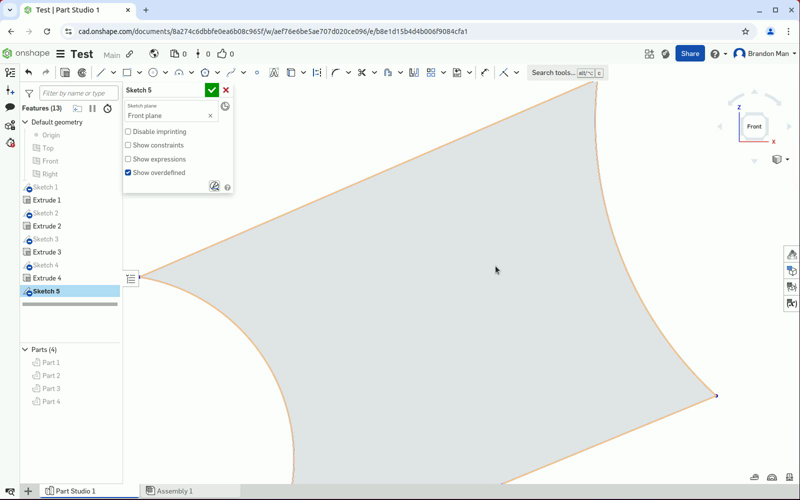
scroll(-6)
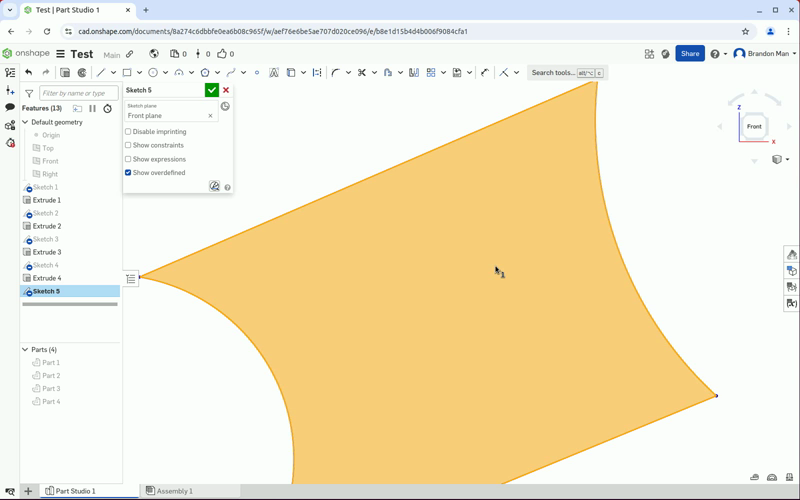
scroll(-6)
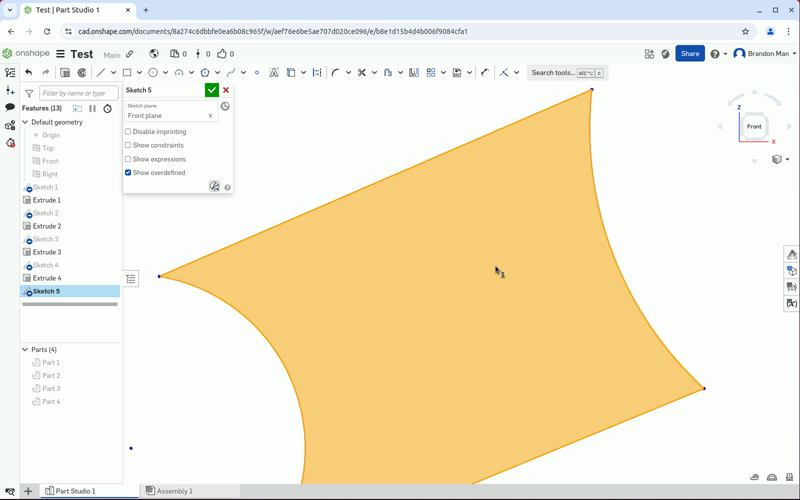
scroll(-6)
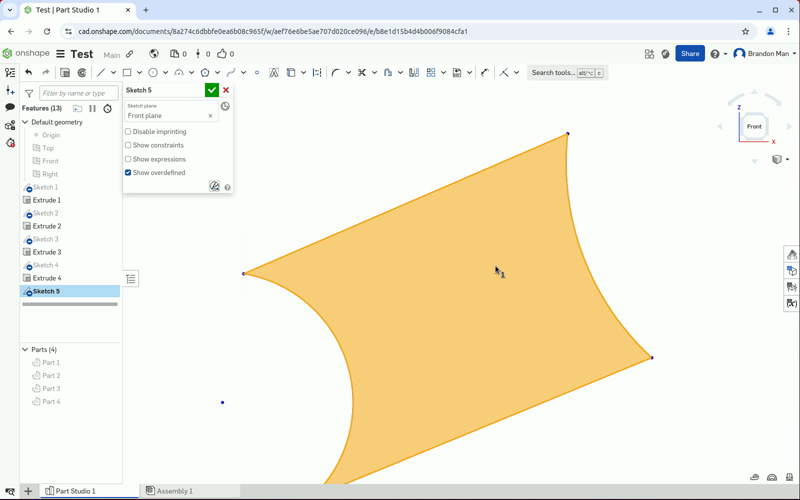
scroll(-6)
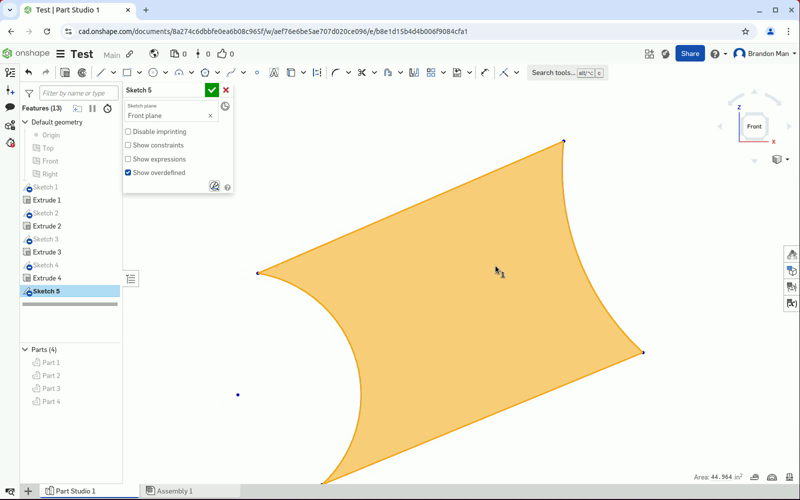
scroll(-6)
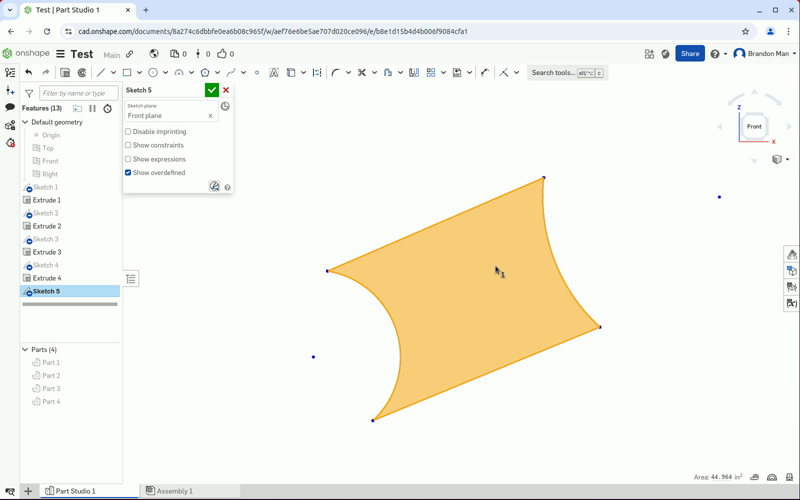
scroll(-6)
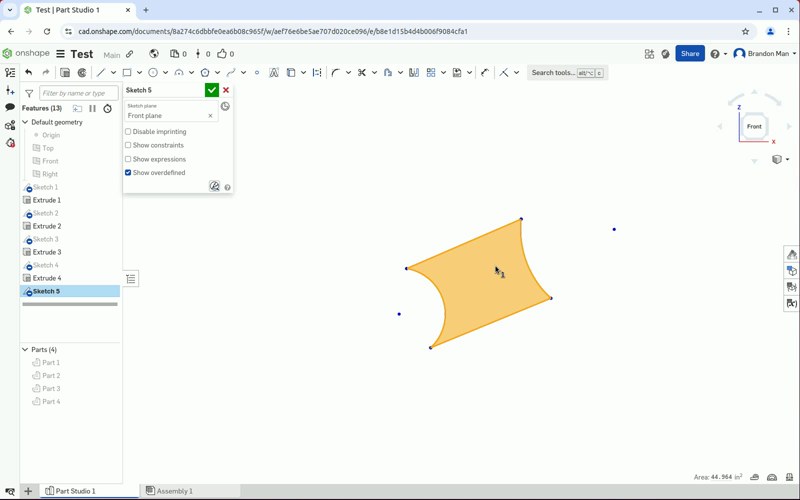
scroll(-6)
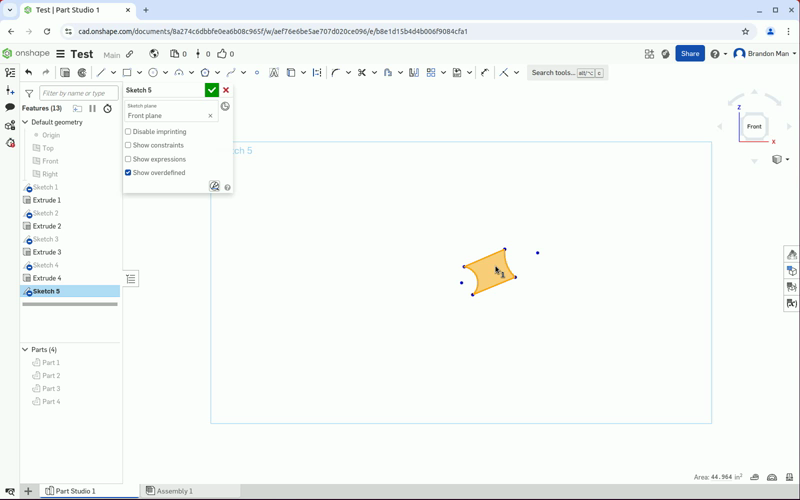
mouse_move(73, 352)
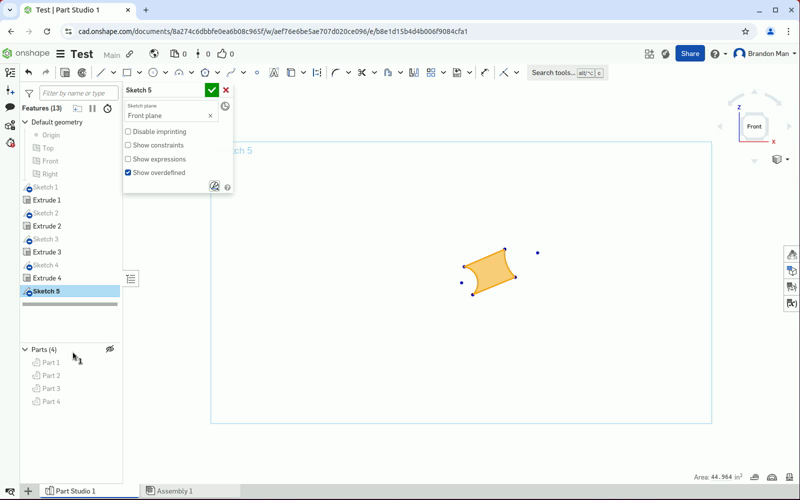
key(shift+y)
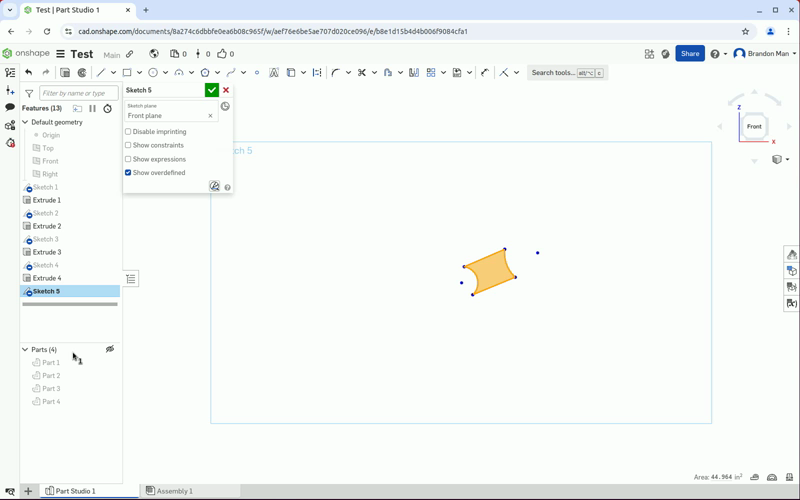
key(shift+e)
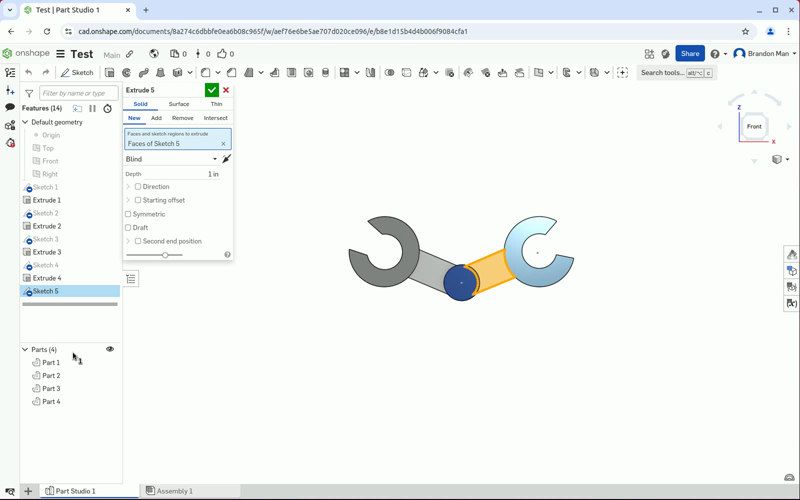
mouse_move(143, 106)
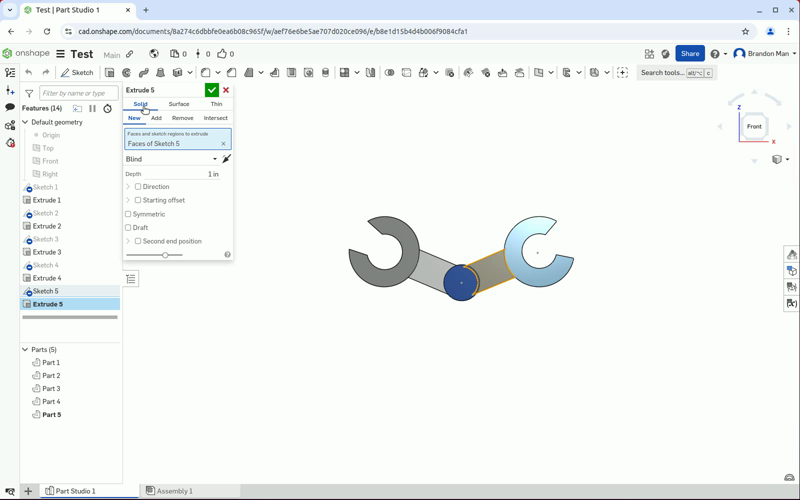
click(143, 106)
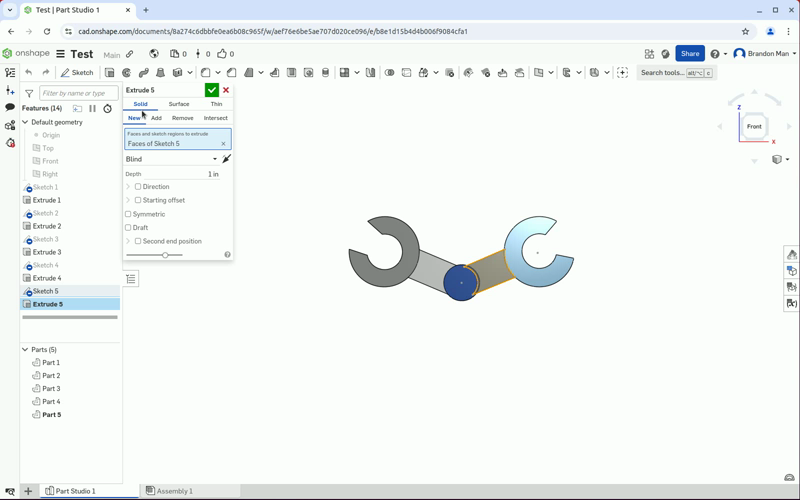
mouse_move(137, 120)
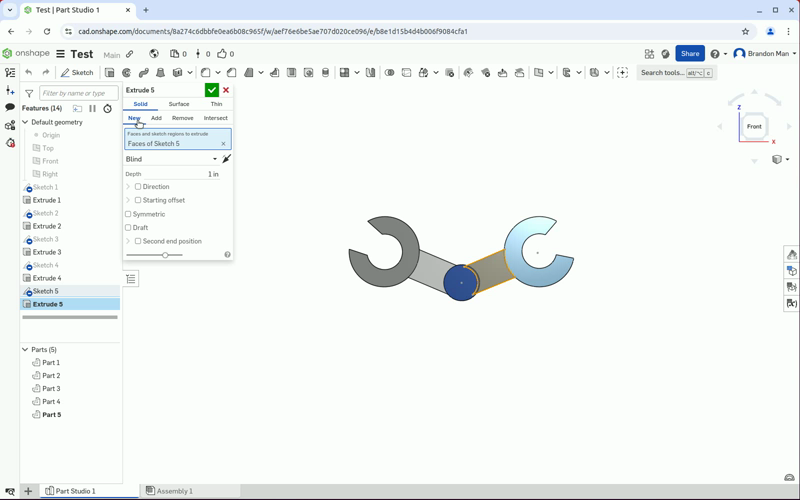
click(137, 120)
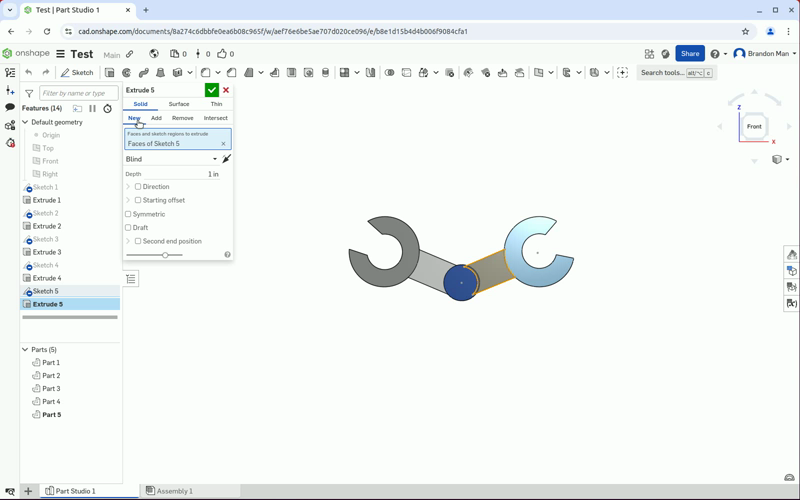
key(tab, 4)
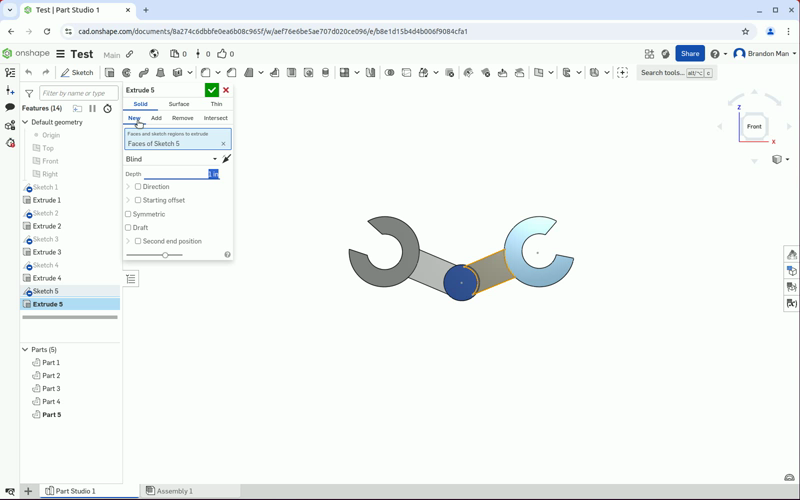
text(3.611)
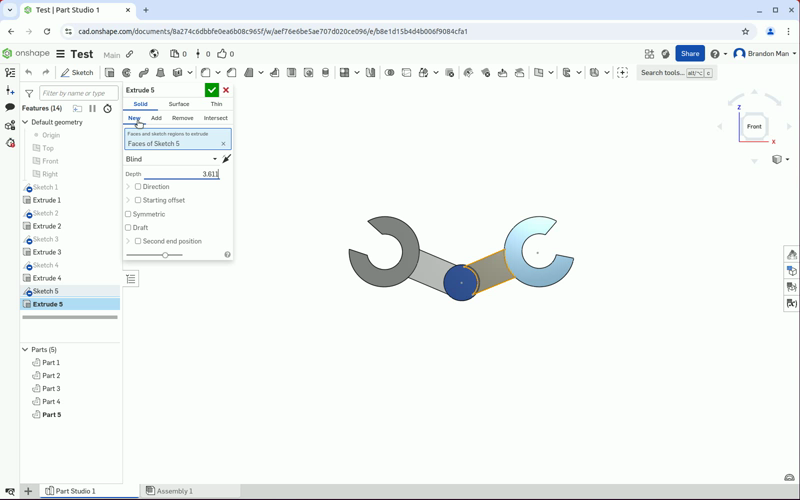
key(enter)
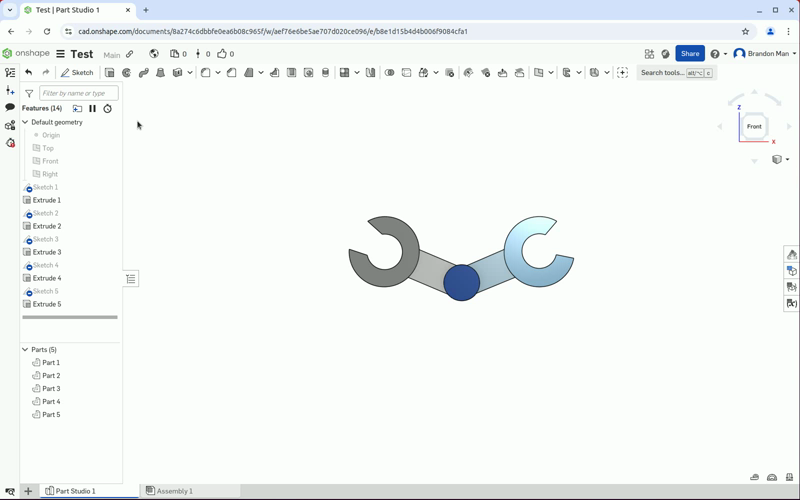
key(shift+h)
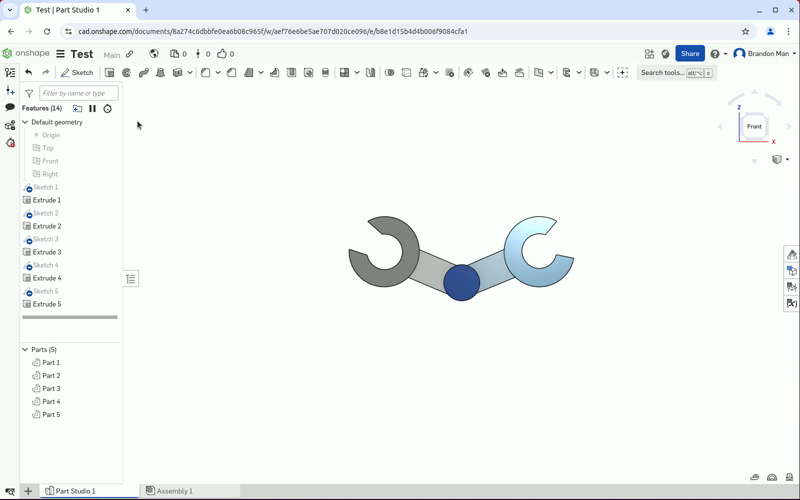
key(shift+h)
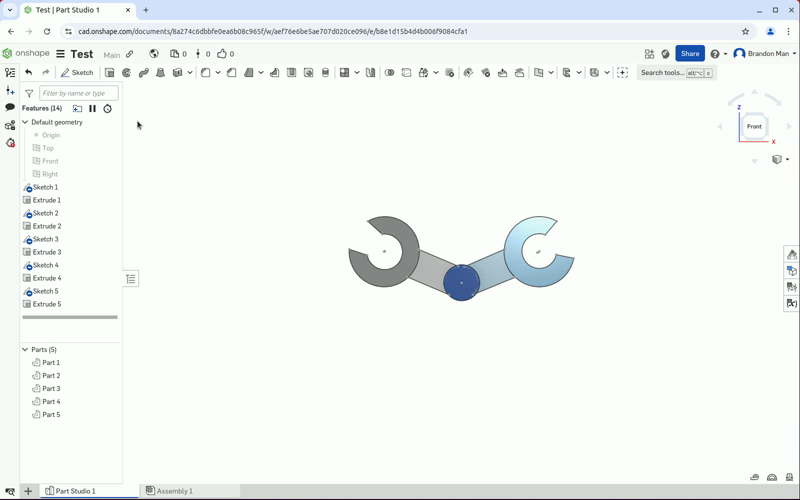
key(shift+7)
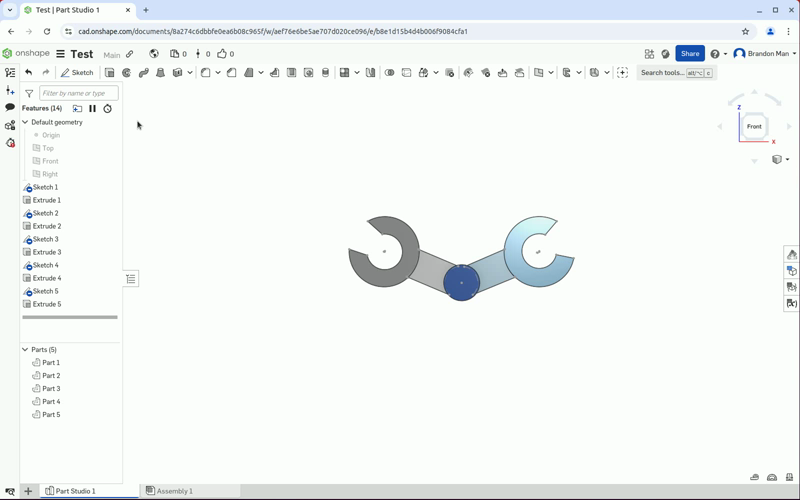
key(left, 2)
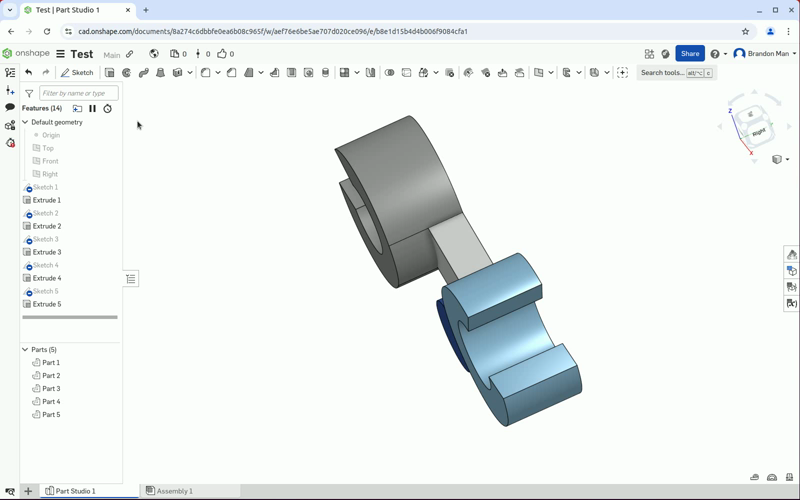
key(down, 2)
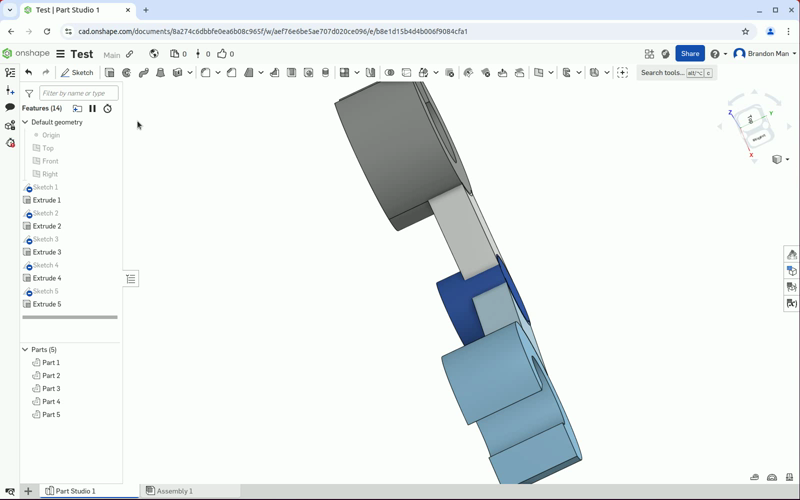
key(up, 2)
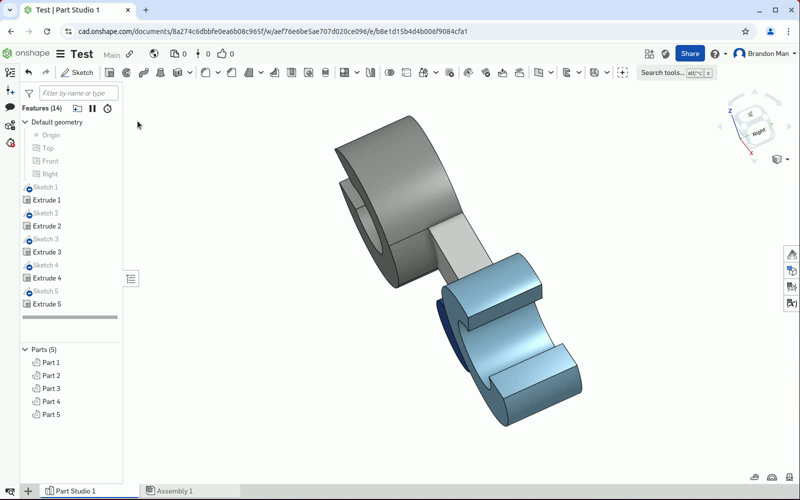
key(right, 2)
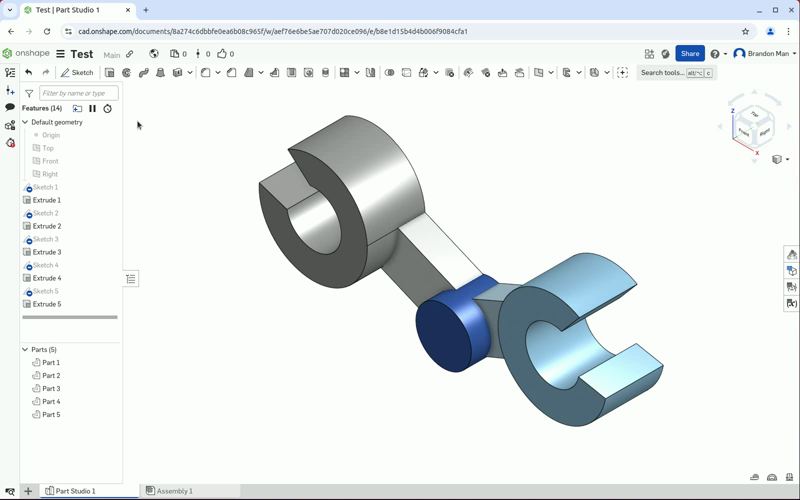
mouse_move(73, 189)
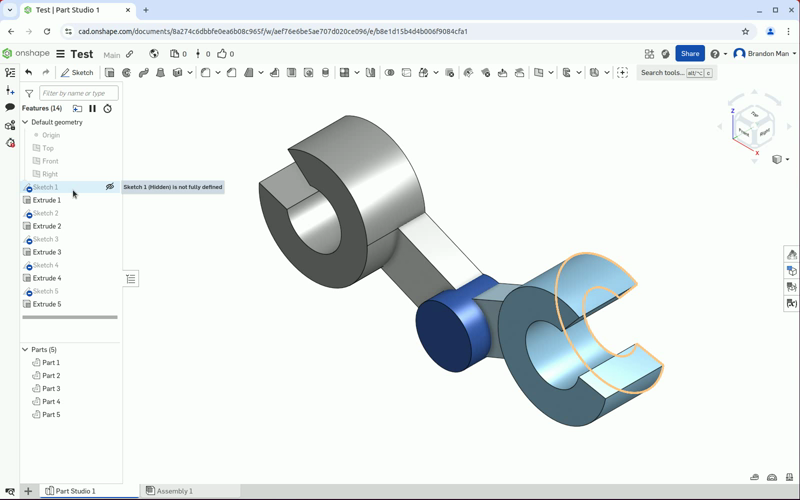
click(73, 189)